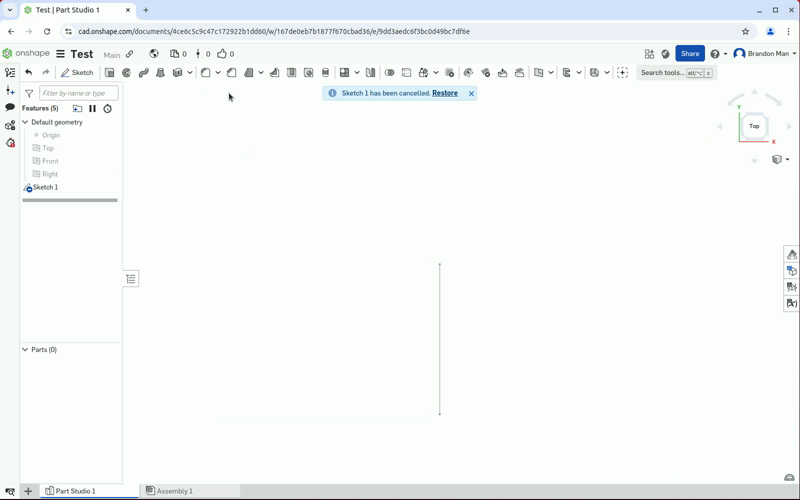
key(shift+h)
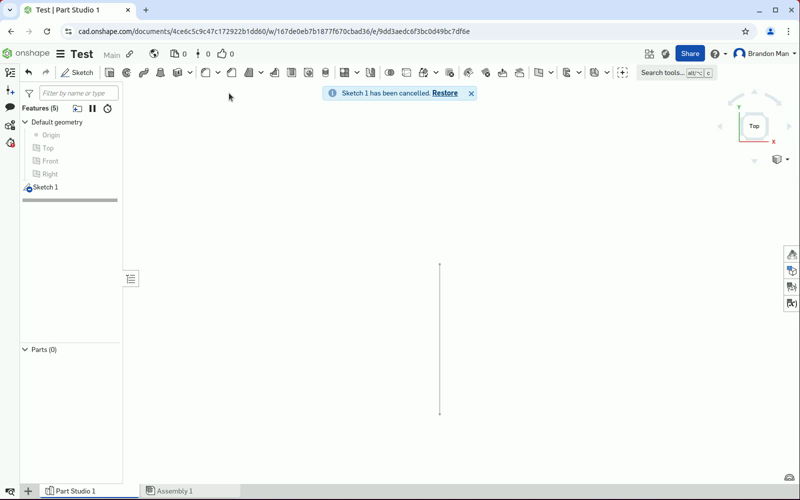
key(shift+s)
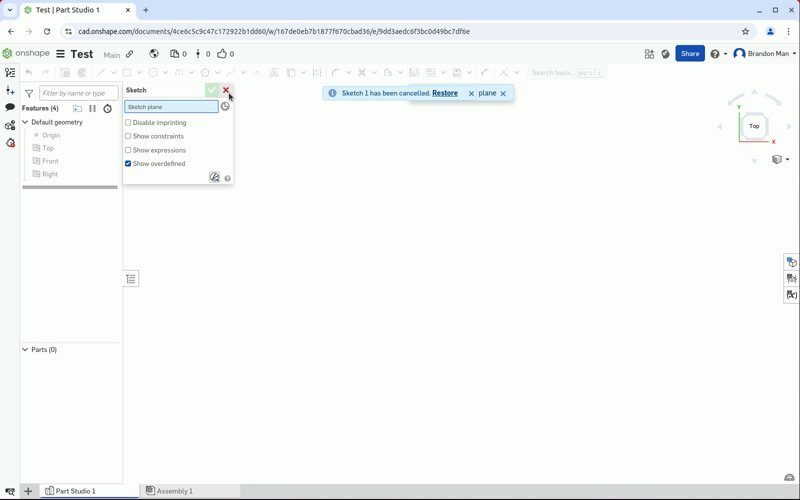
mouse_move(73, 150)
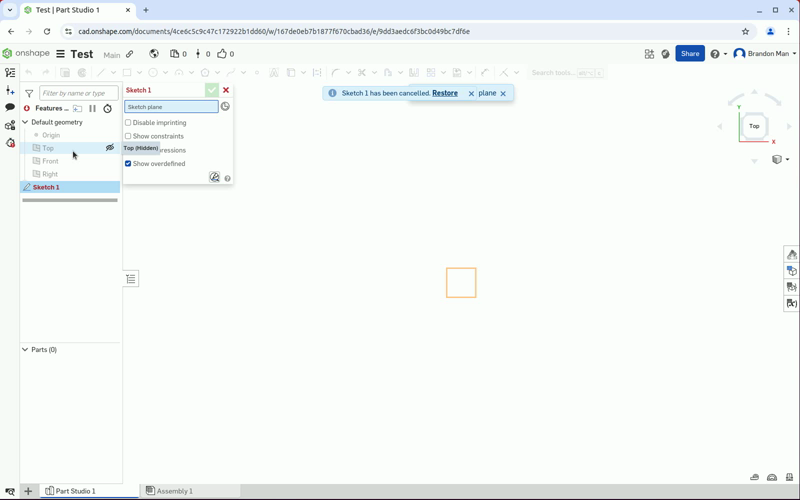
click(73, 150)
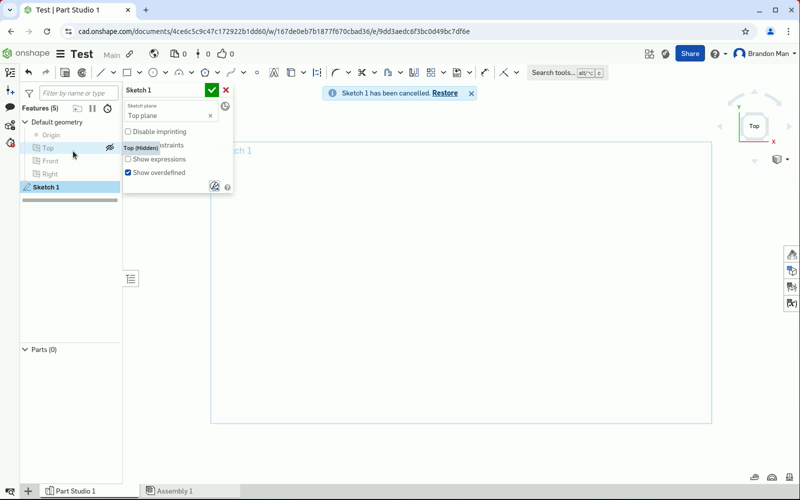
mouse_move(73, 352)
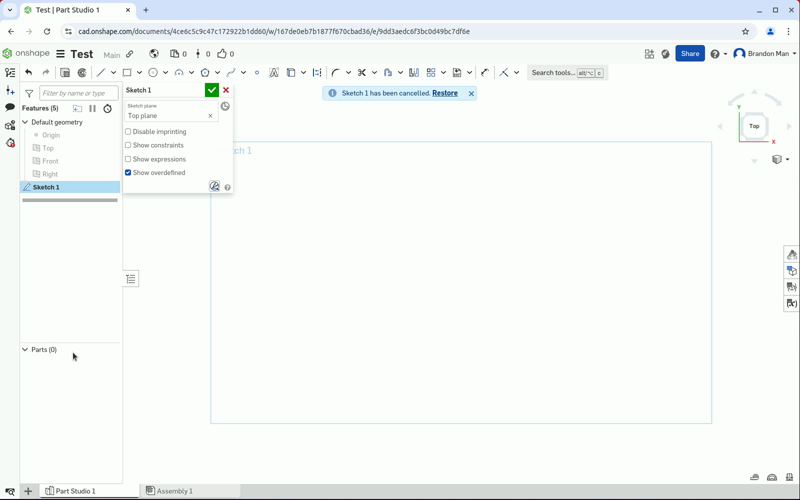
key(y)
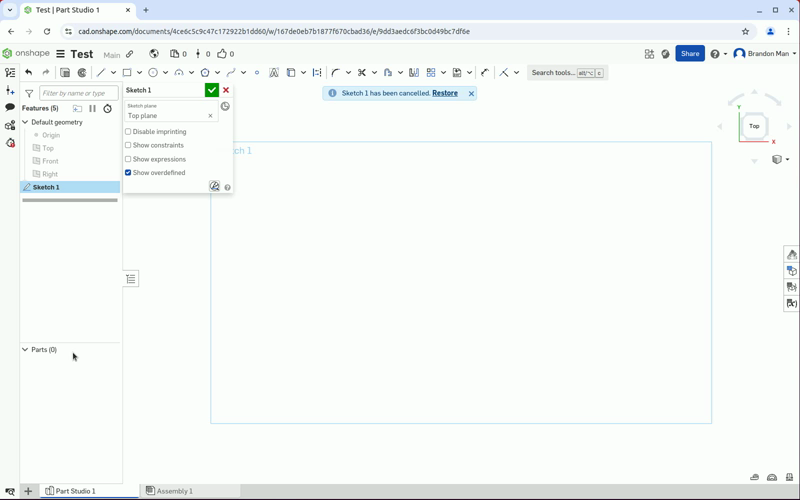
key(c)
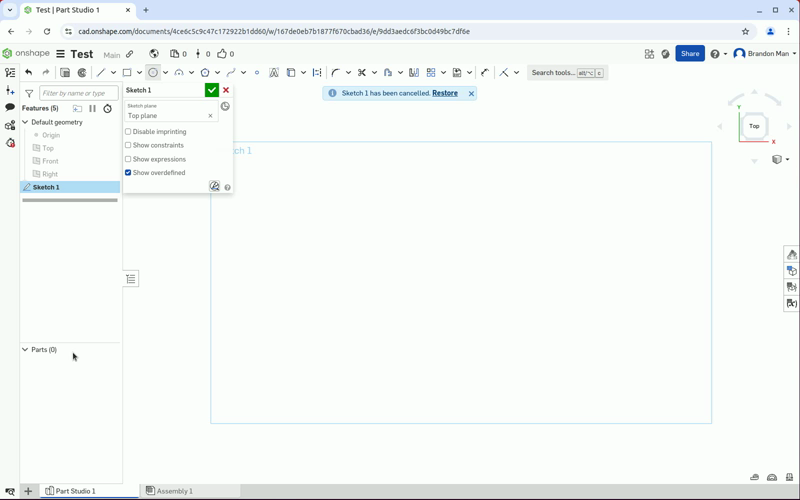
key_down(shift)
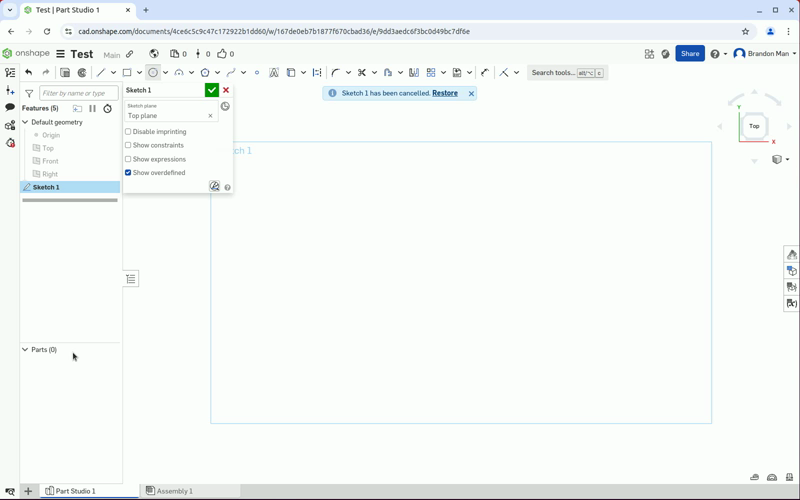
mouse_move(461, 282)
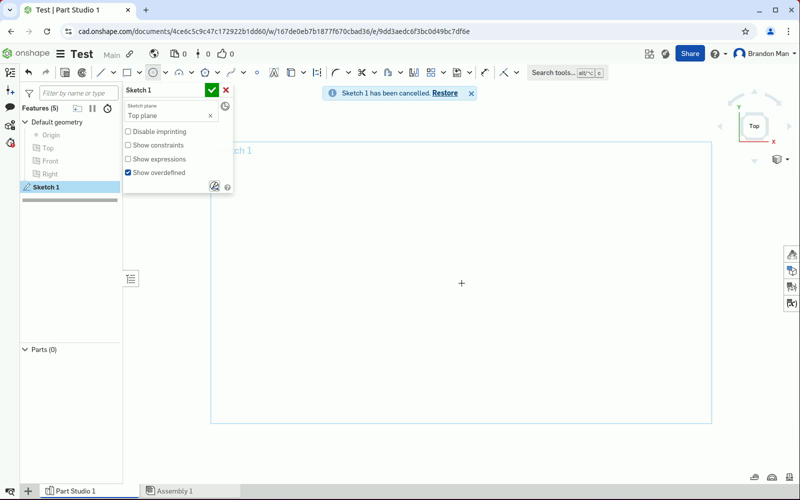
click(461, 282)
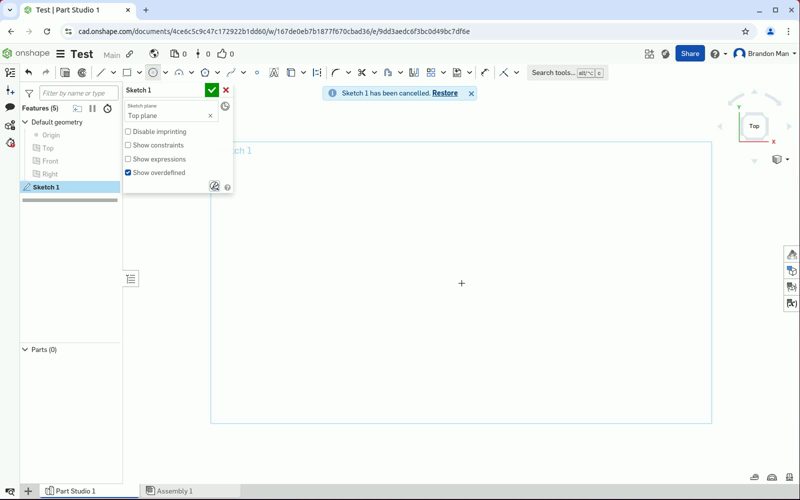
key_up(shift)
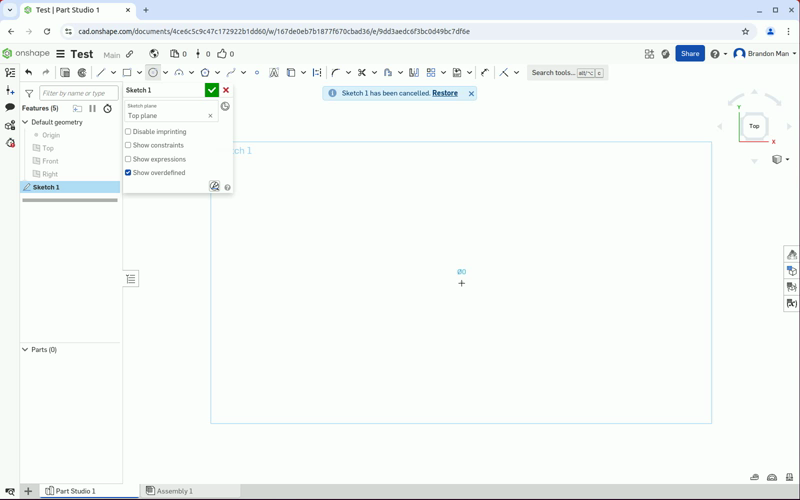
mouse_move(566, 282)
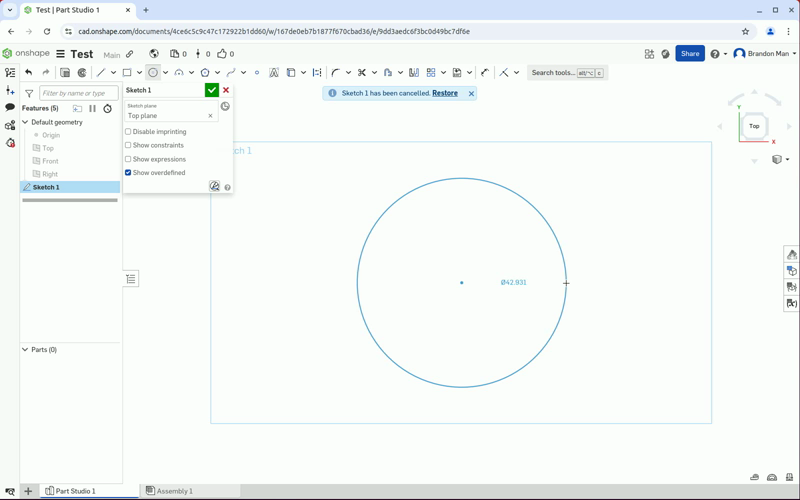
click(566, 282)
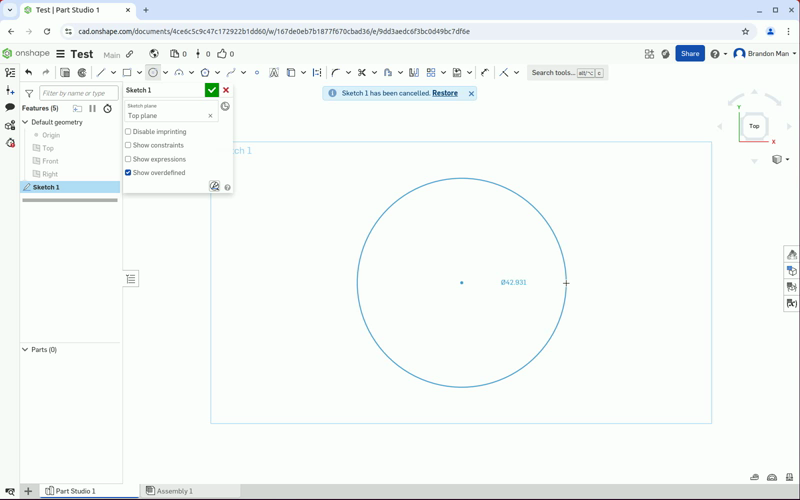
key(esc)
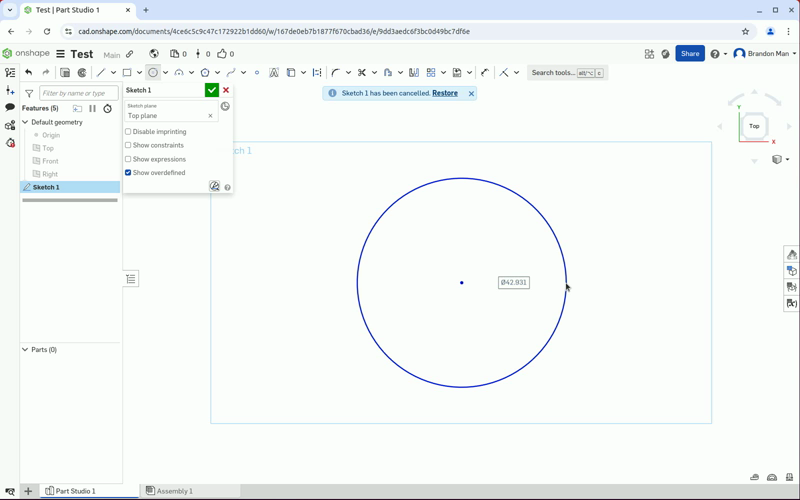
key(l)
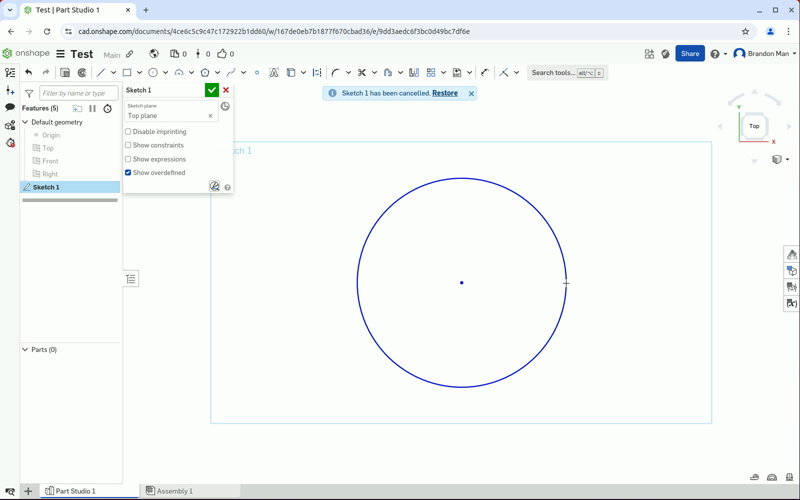
key_down(shift)
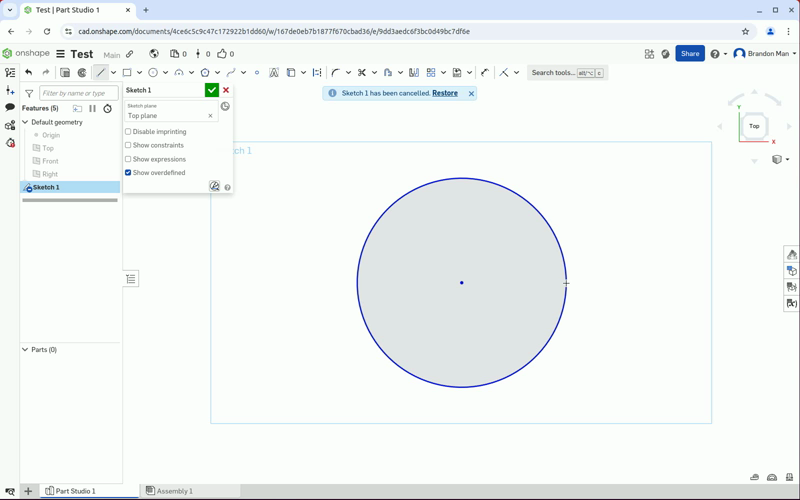
mouse_move(379, 282)
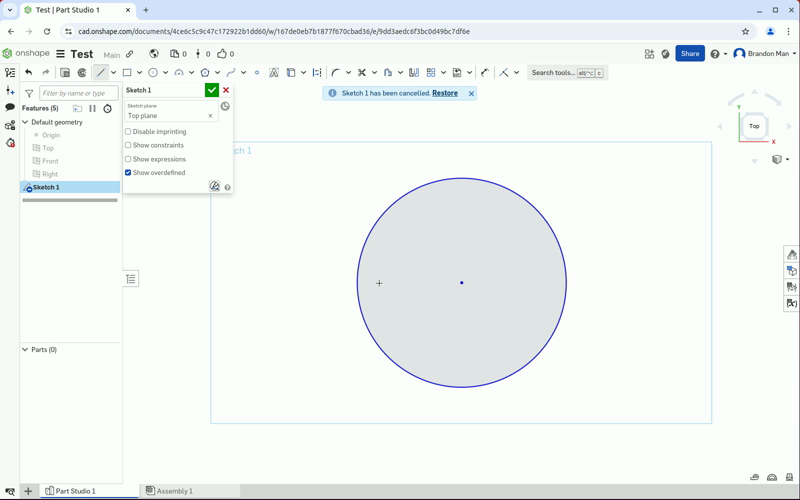
click(379, 282)
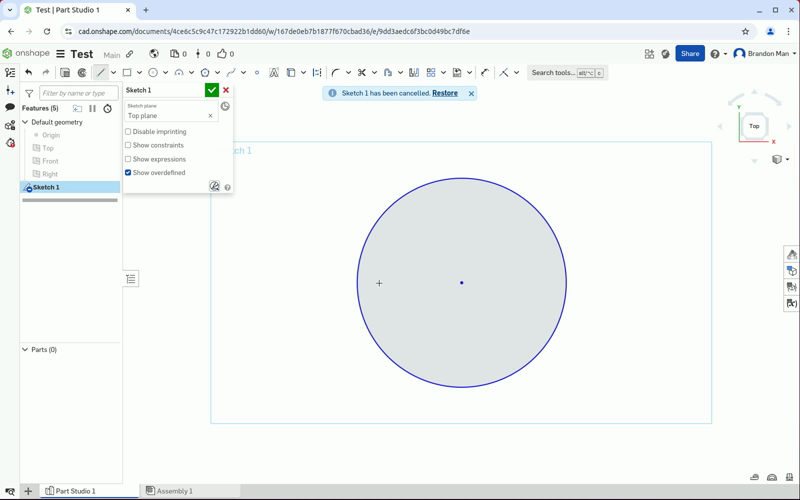
key_up(shift)
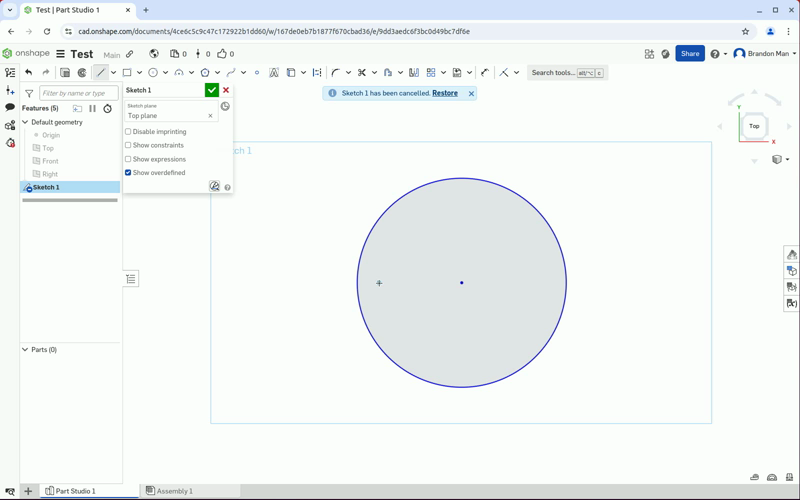
key_down(shift)
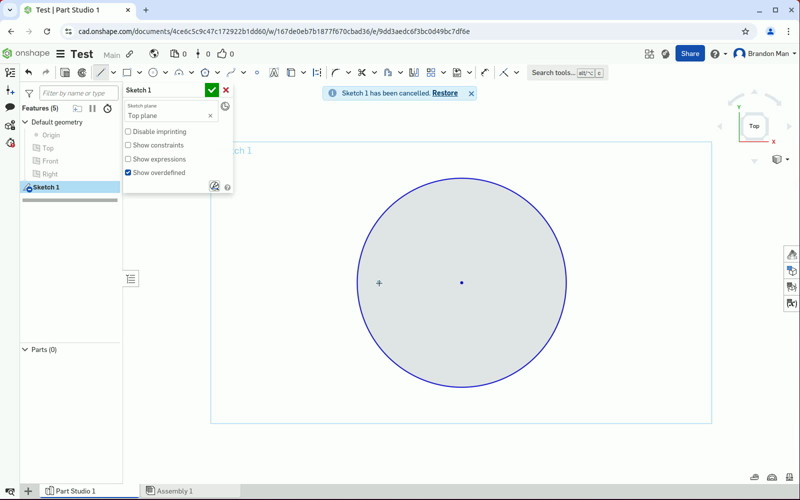
mouse_move(420, 354)
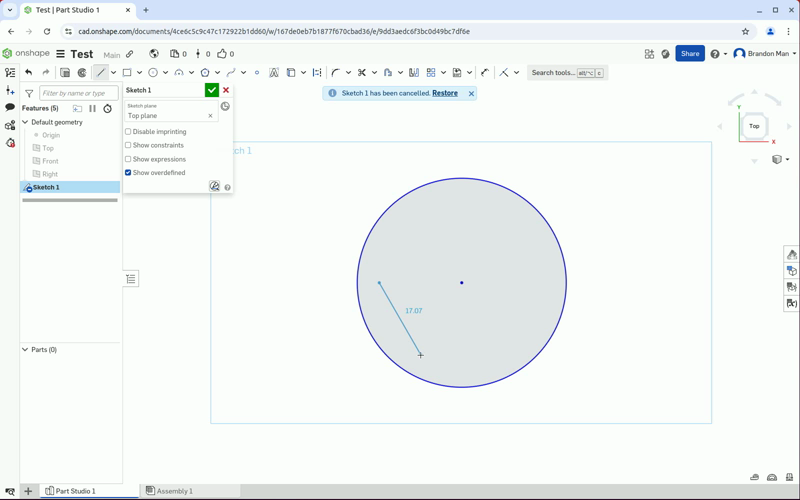
click(420, 354)
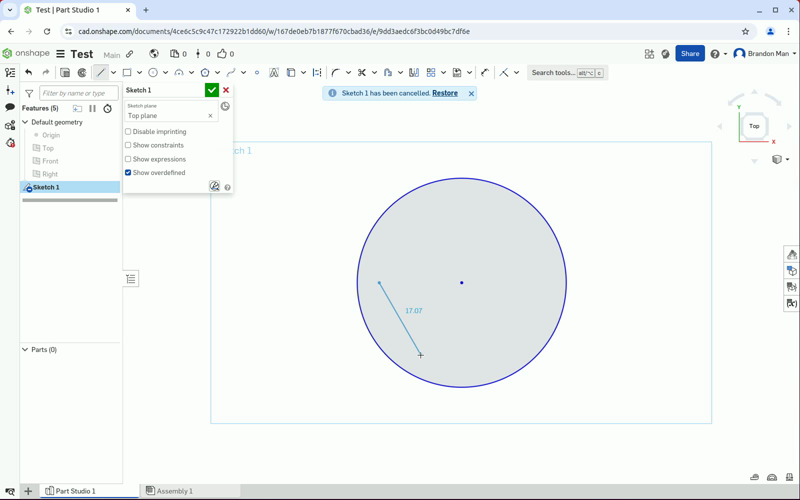
key_up(shift)
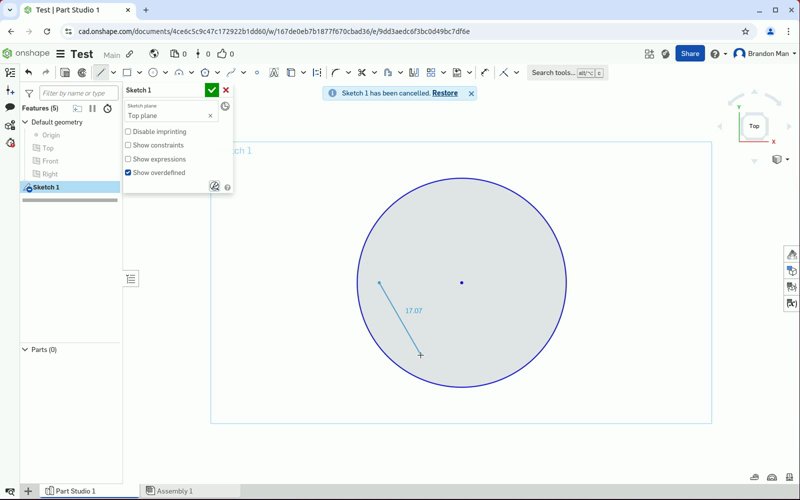
key_down(shift)
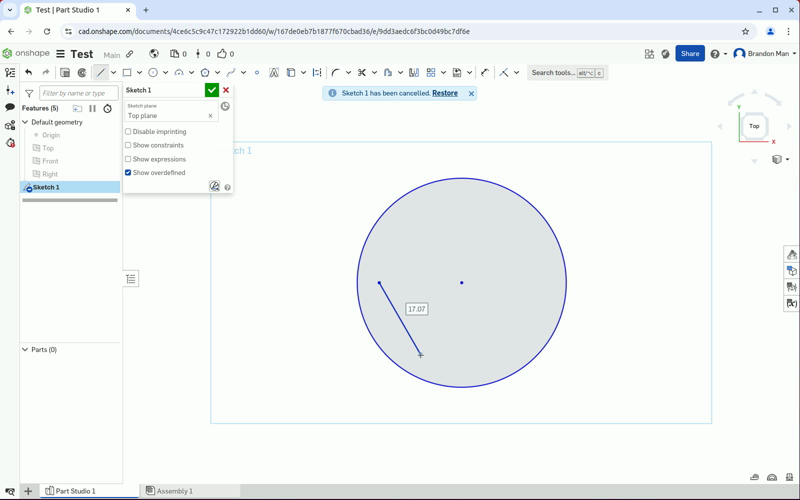
mouse_move(501, 354)
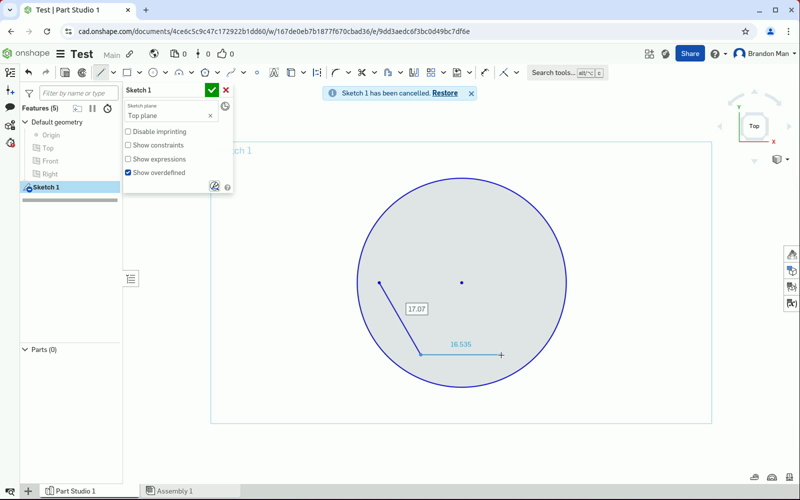
click(501, 354)
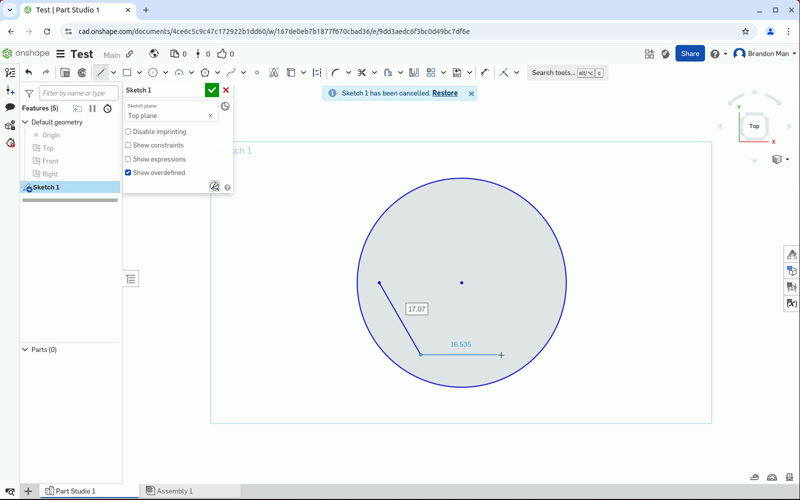
key_up(shift)
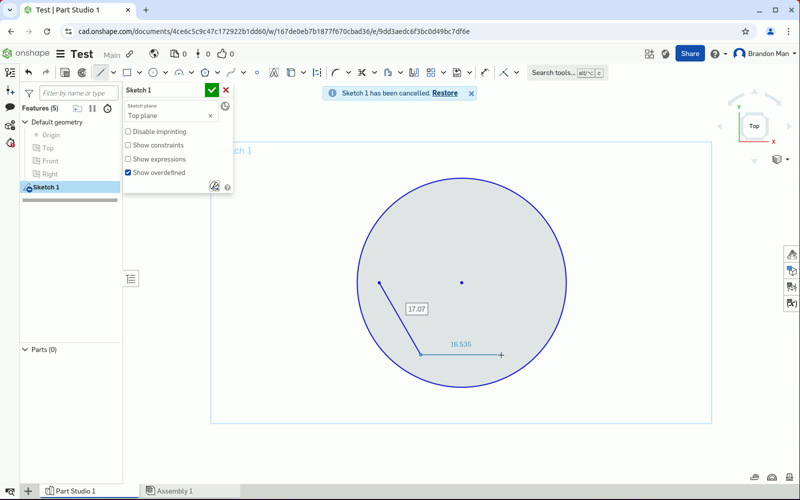
key_down(shift)
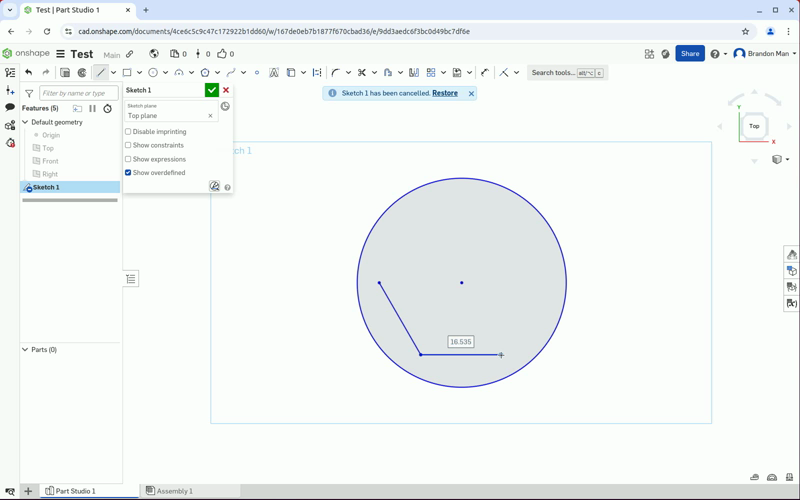
mouse_move(542, 282)
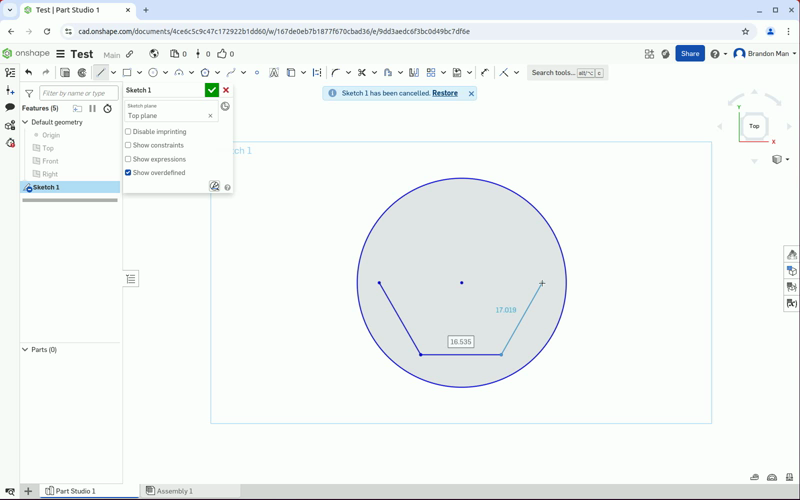
click(542, 282)
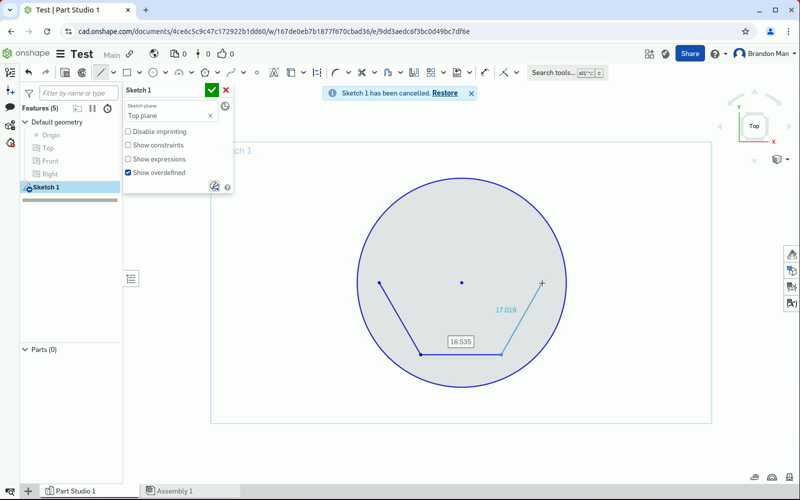
key_up(shift)
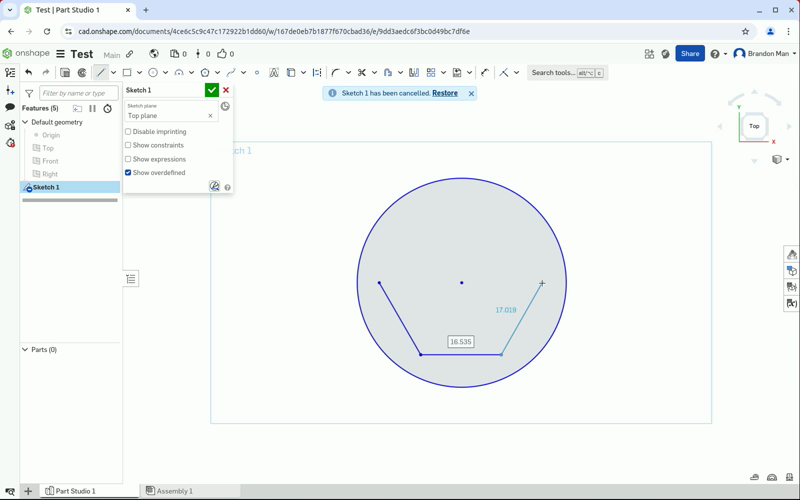
key_down(shift)
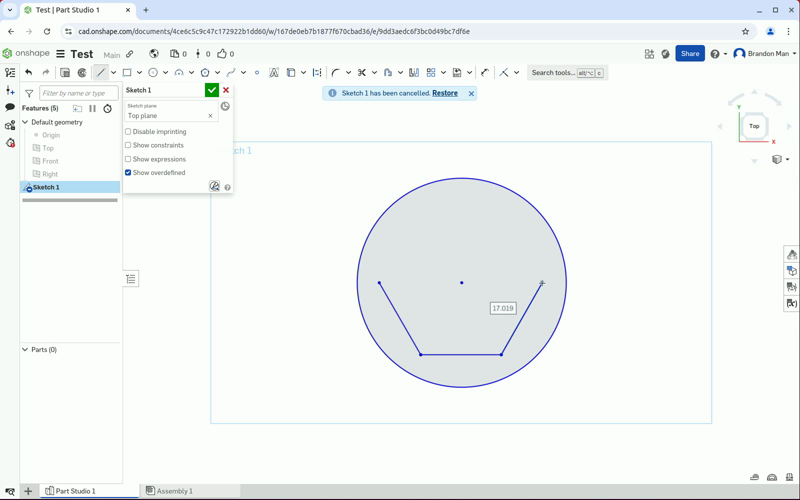
mouse_move(501, 211)
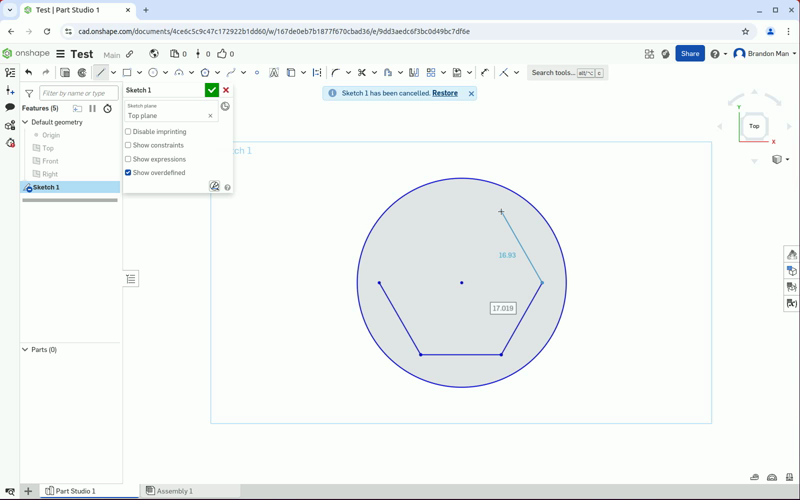
click(501, 211)
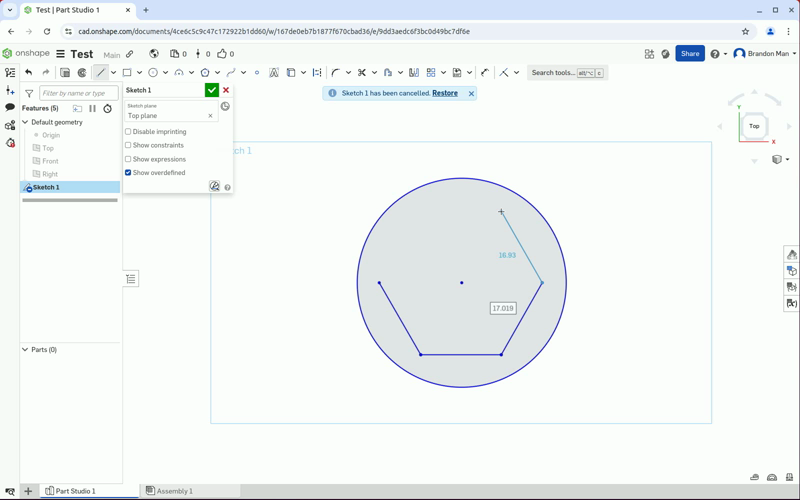
key_up(shift)
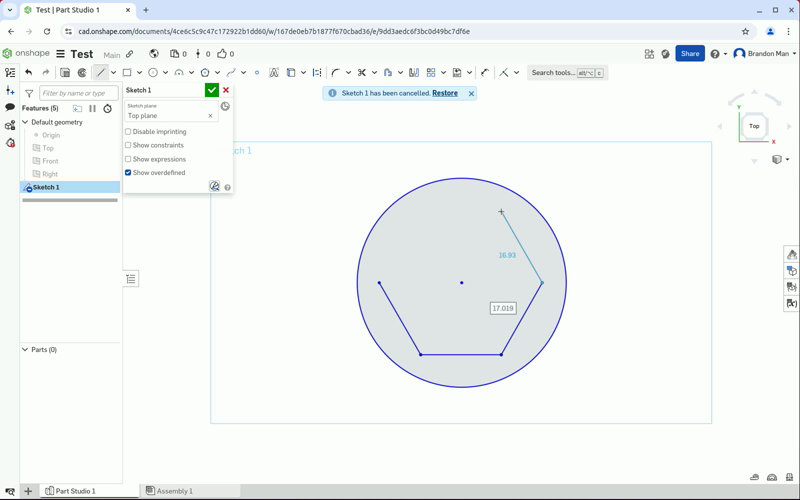
key_down(shift)
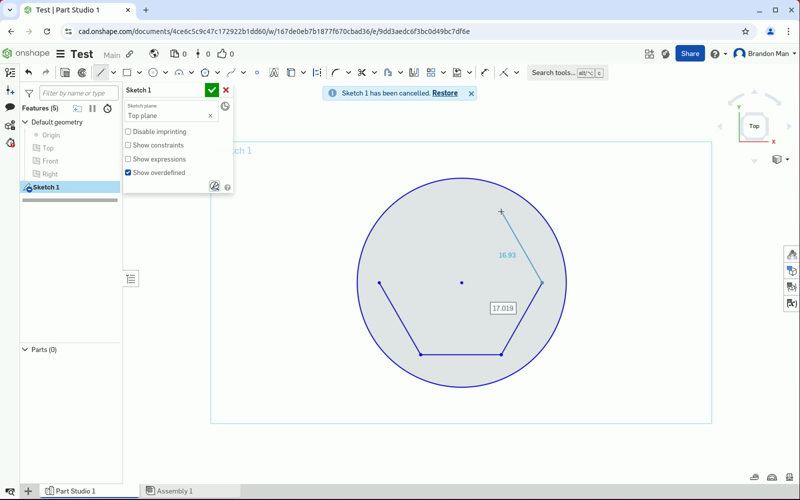
mouse_move(420, 211)
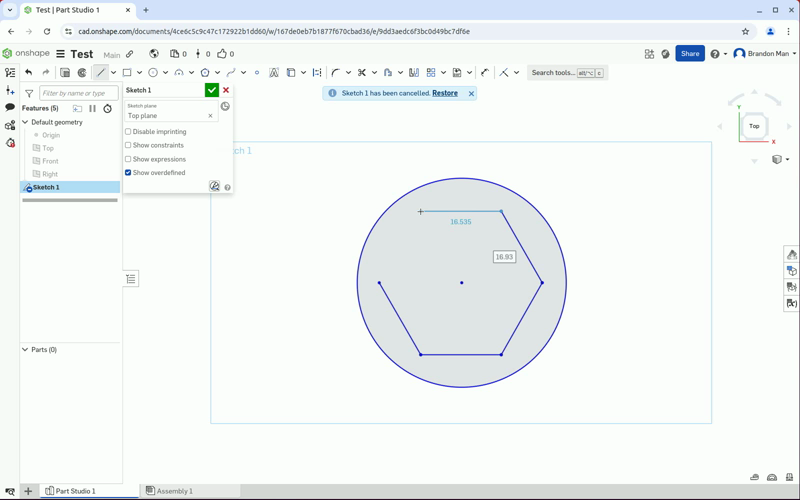
click(420, 211)
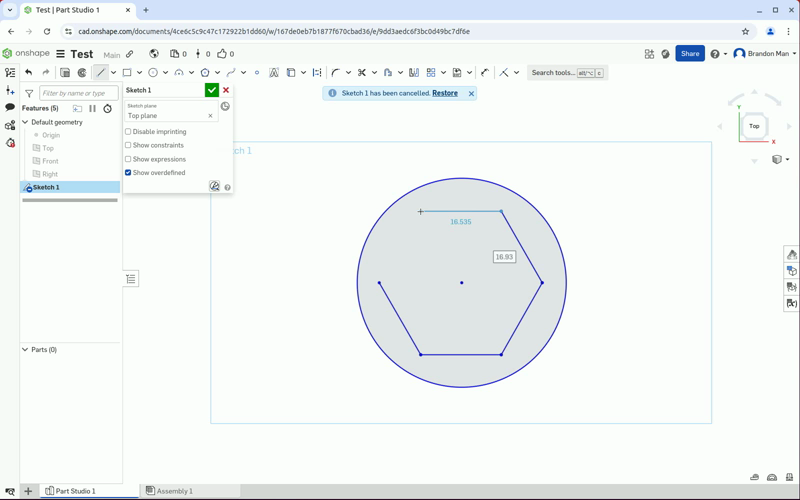
key_up(shift)
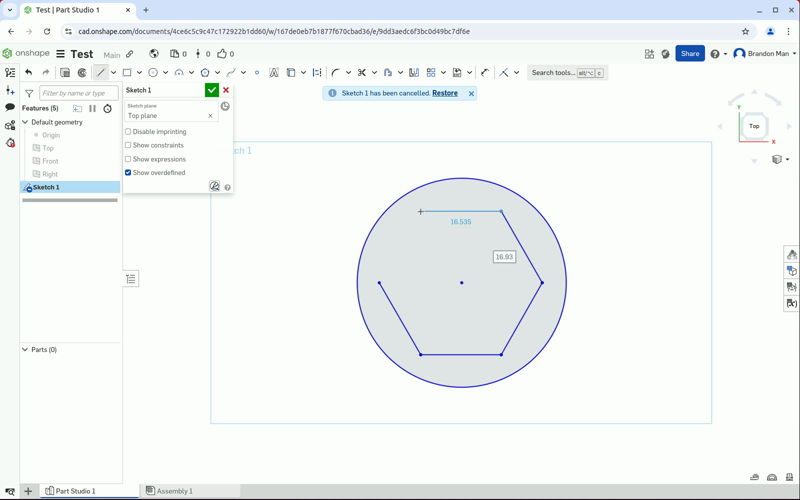
key_down(shift)
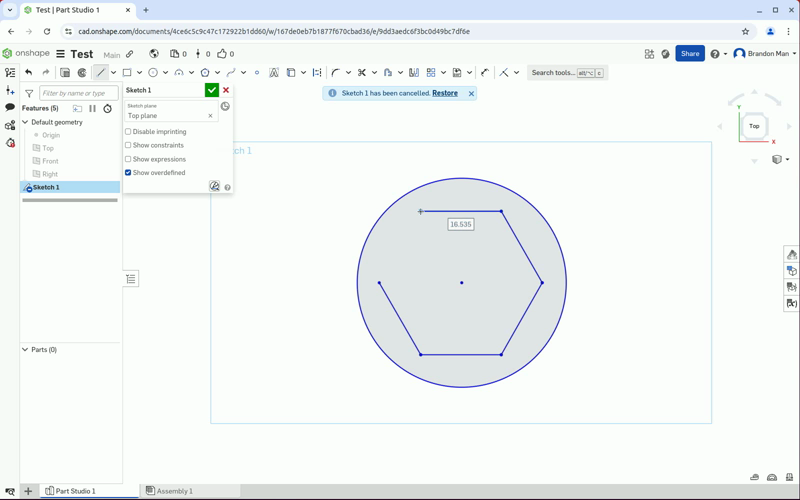
mouse_move(379, 282)
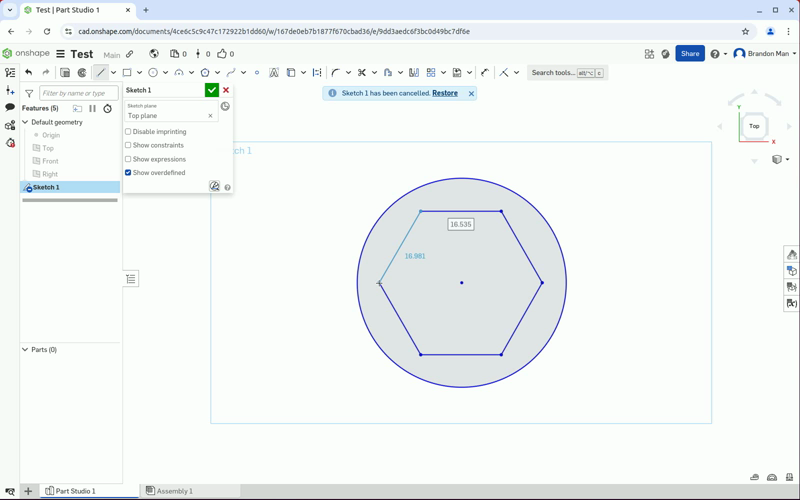
key_up(shift)
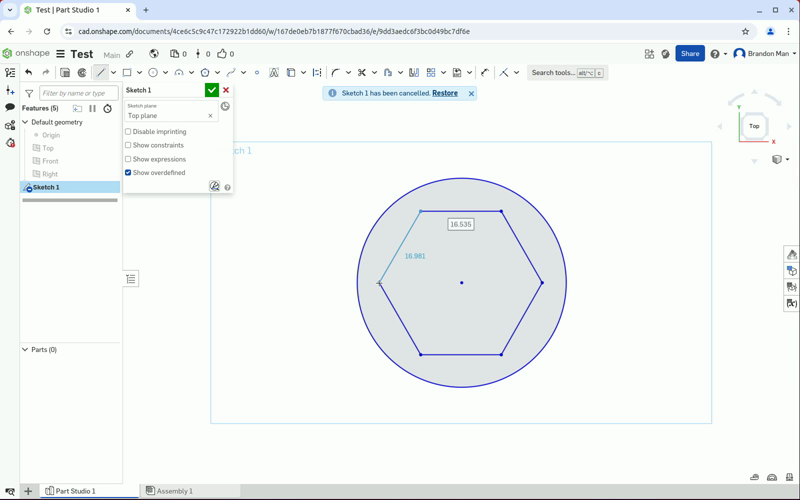
click(379, 282)
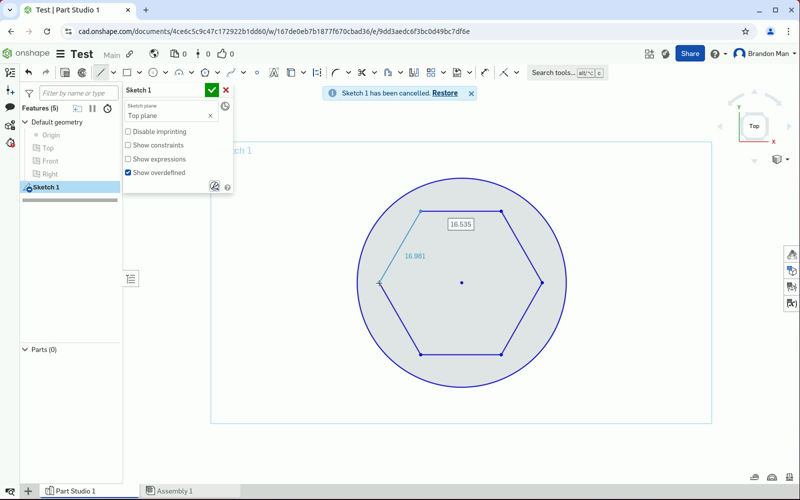
key(esc)
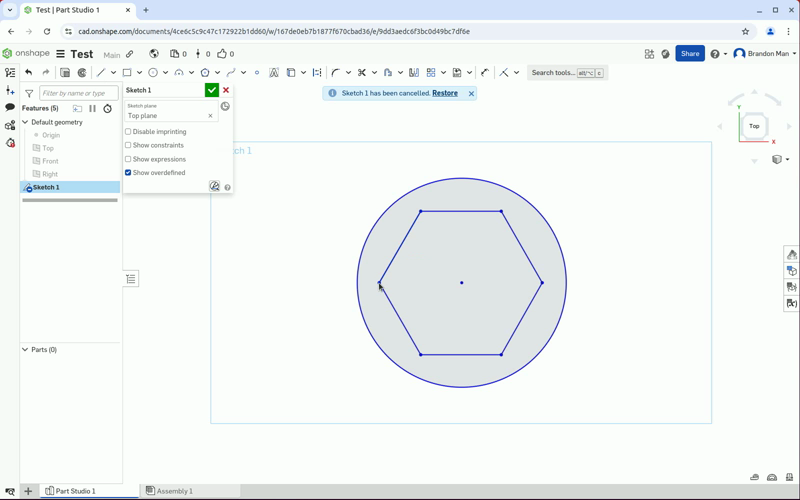
mouse_move(484, 371)
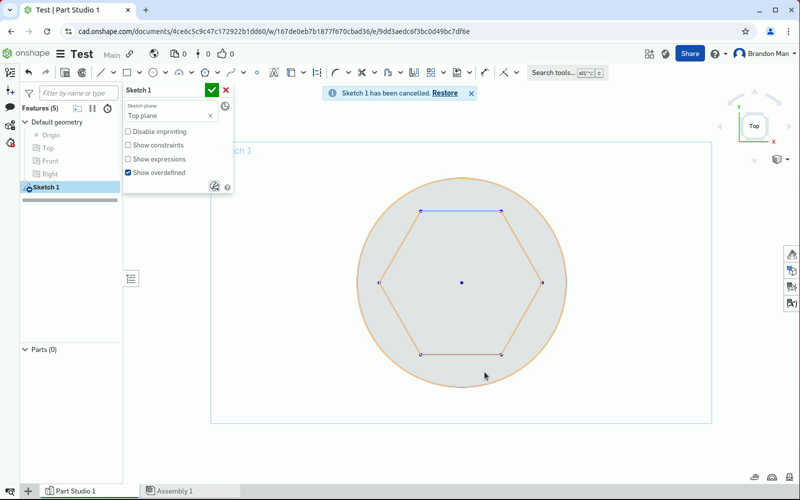
click(484, 371)
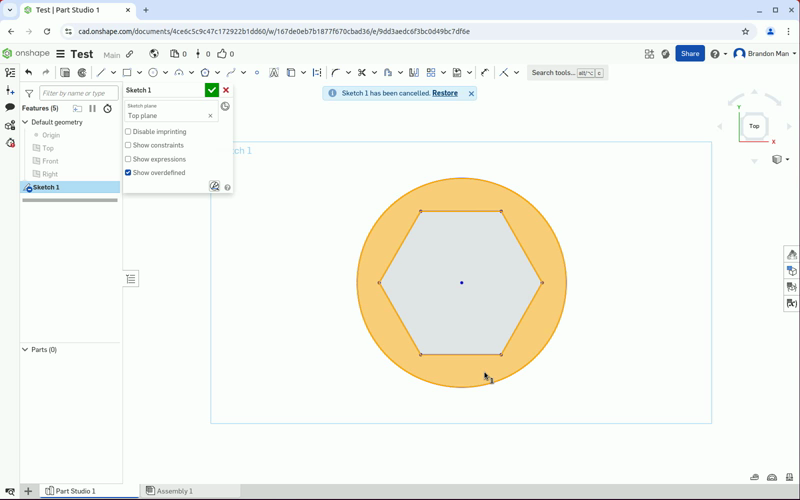
mouse_move(73, 352)
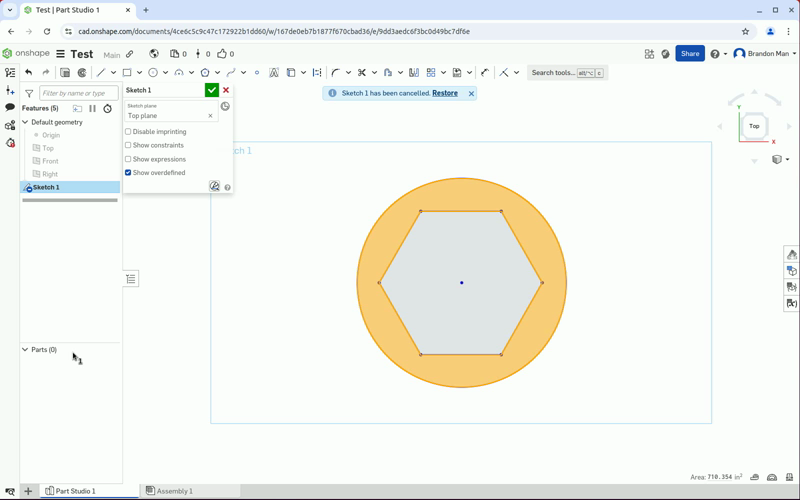
key(shift+y)
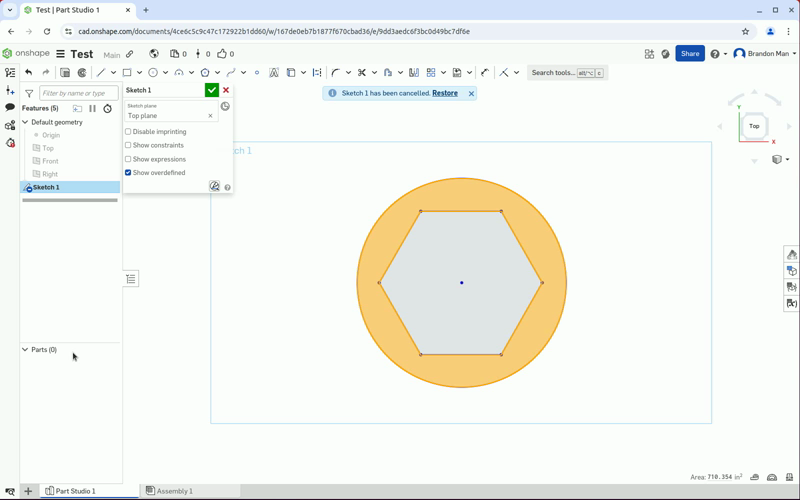
key(shift+e)
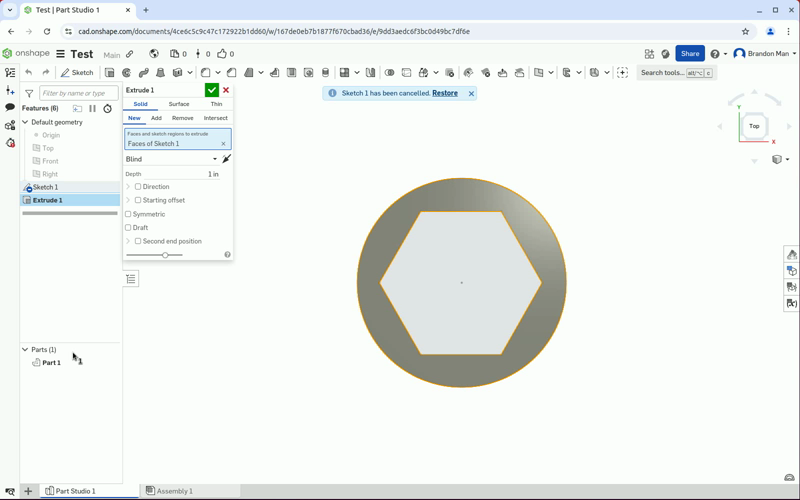
mouse_move(143, 106)
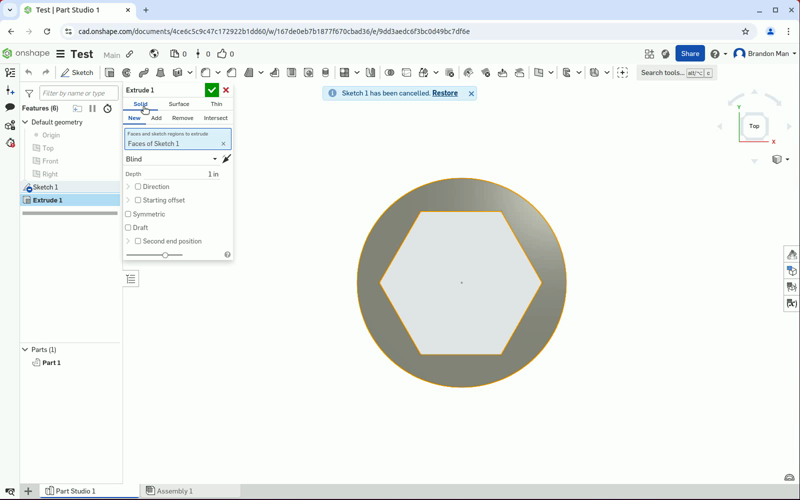
click(143, 106)
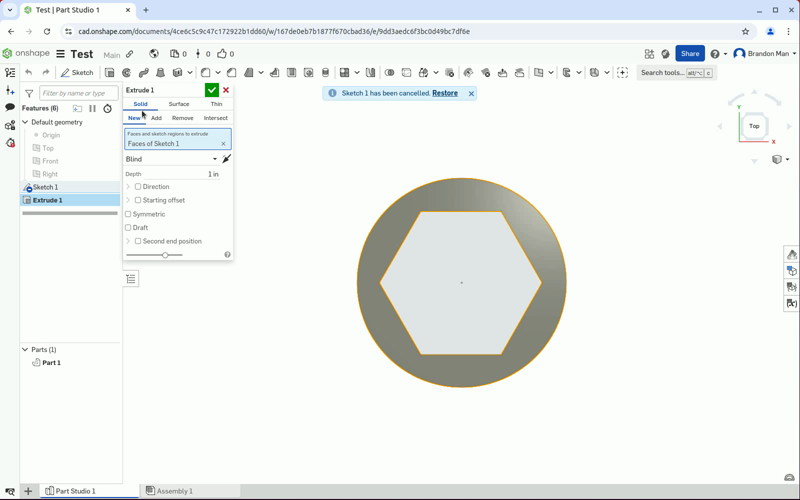
mouse_move(137, 120)
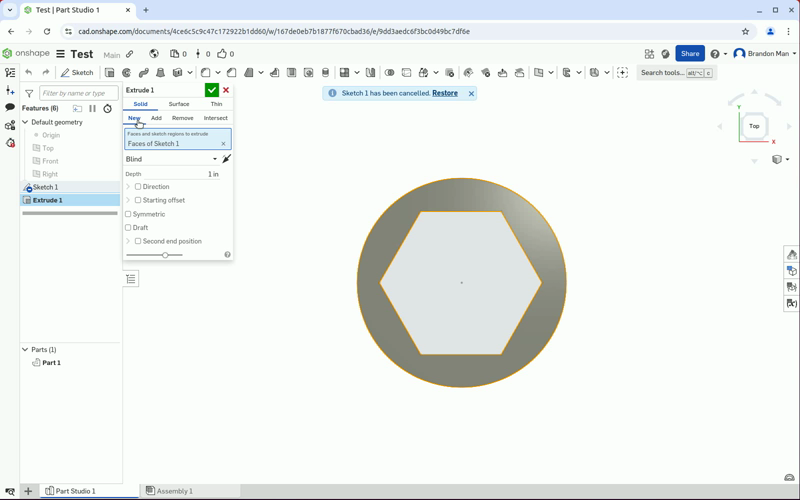
click(137, 120)
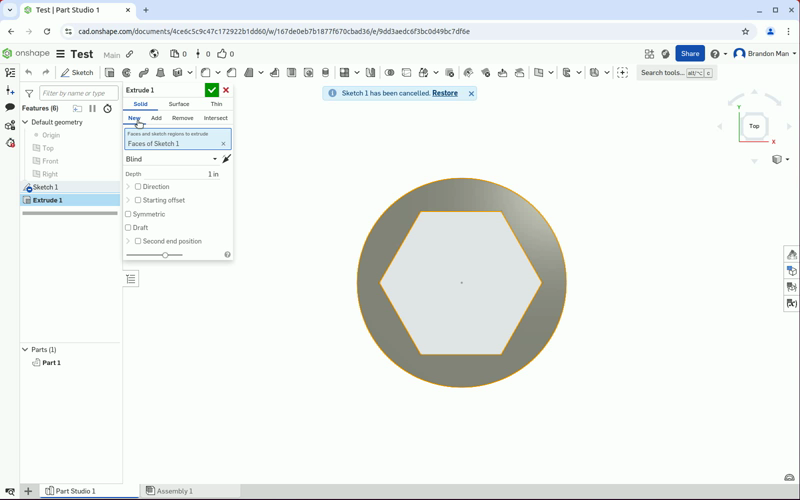
key(tab, 4)
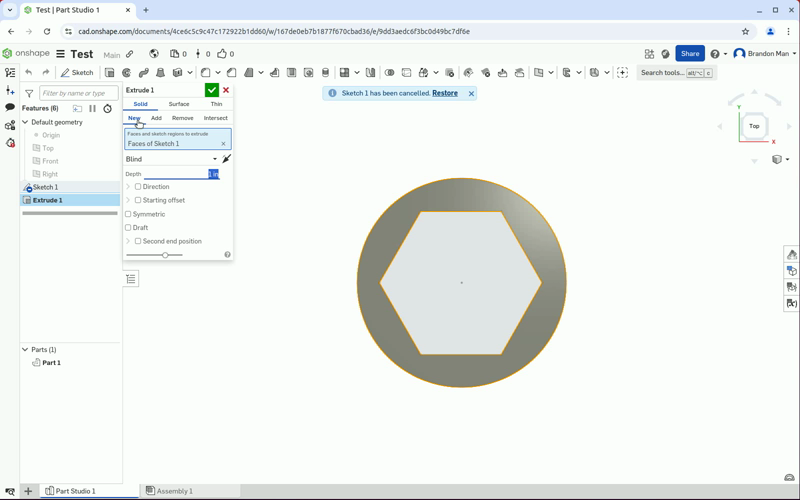
text(0.481)
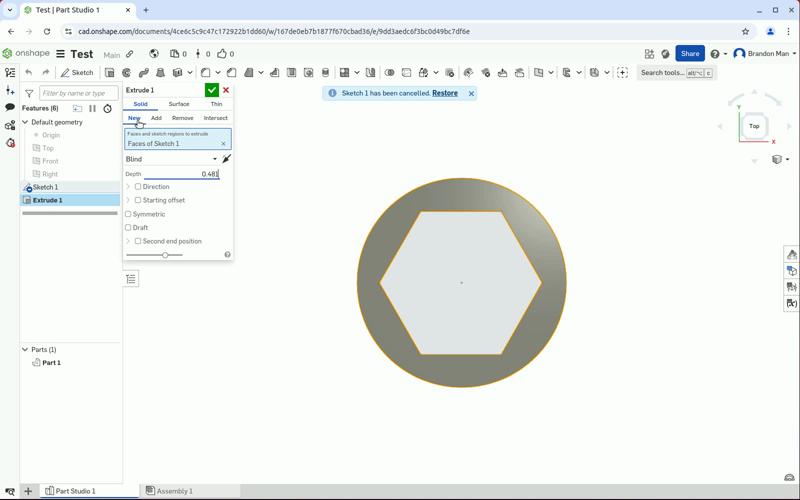
key(enter)
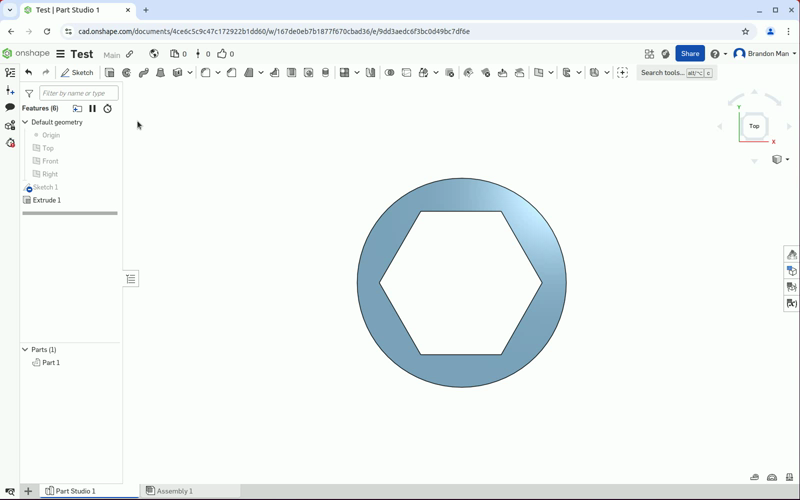
key(shift+h)
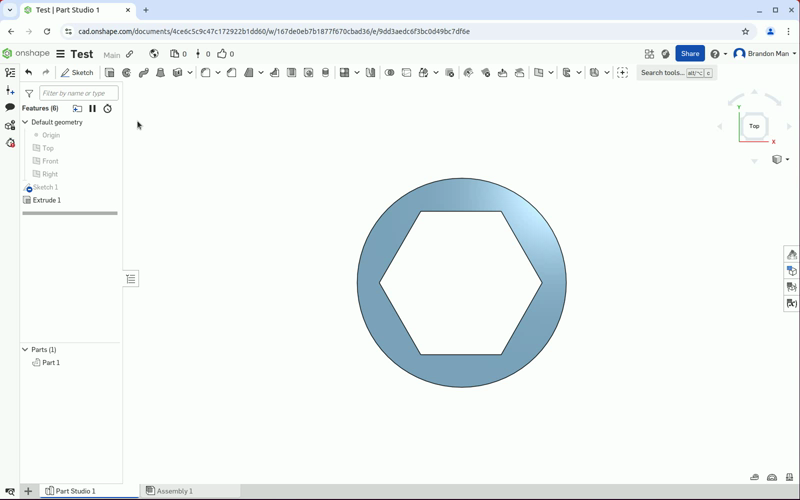
key(shift+h)
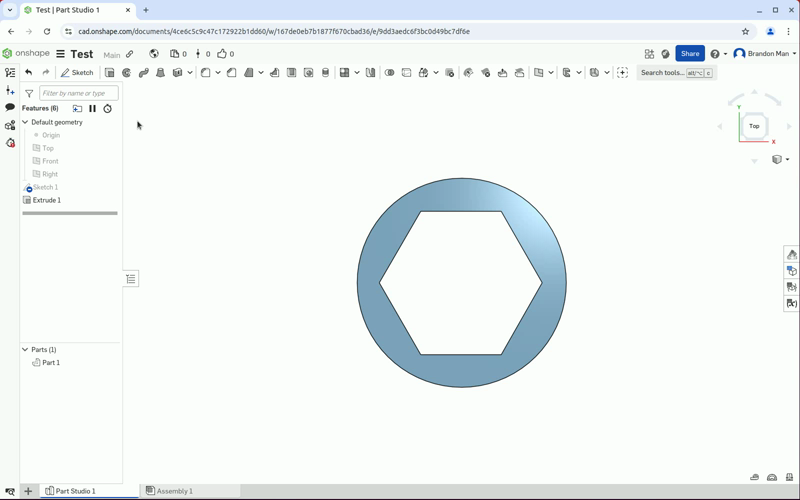
mouse_move(73, 189)
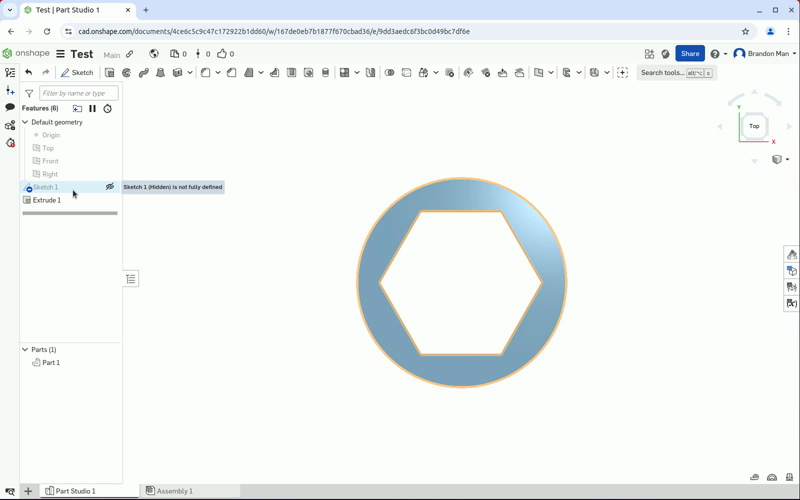
click(73, 189)
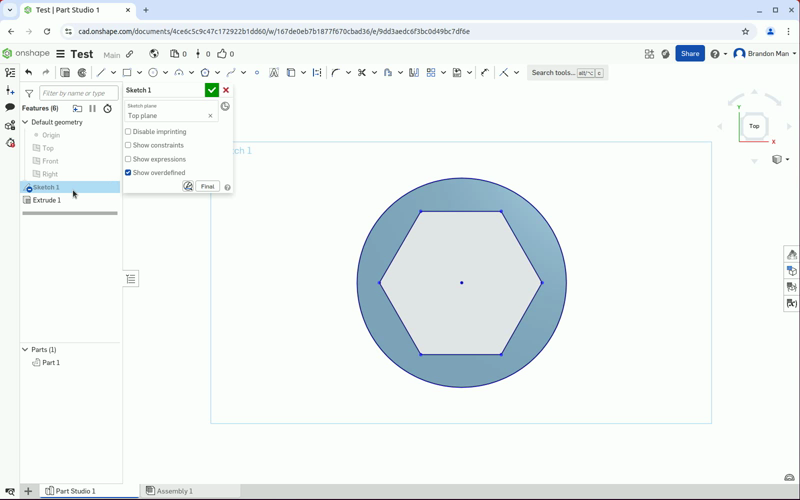
mouse_move(229, 92)
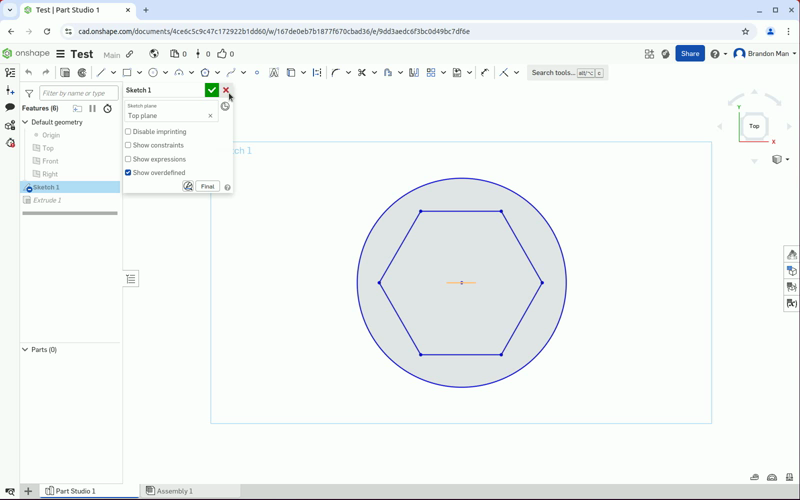
click(229, 92)
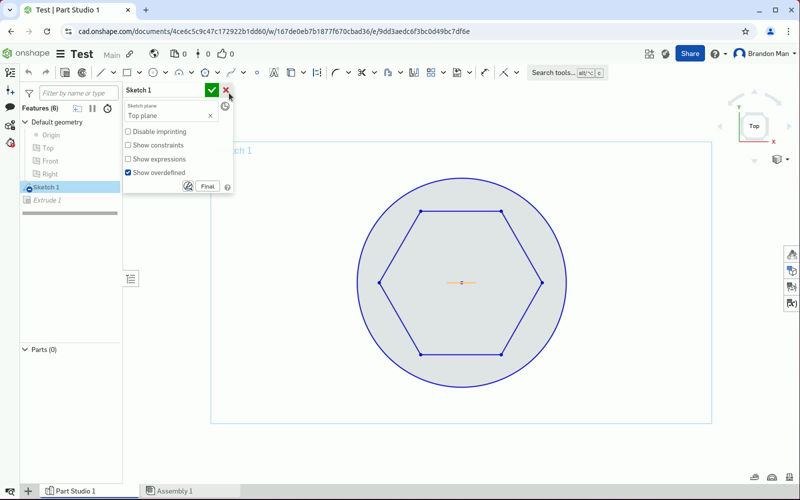
key(shift+s)
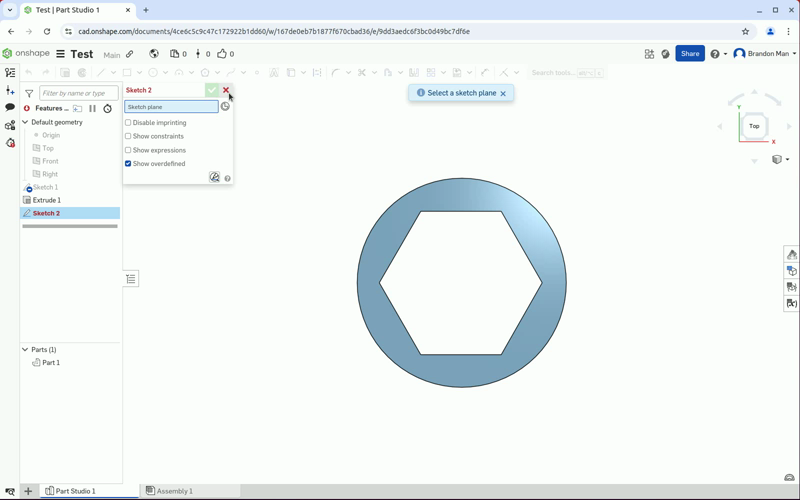
mouse_move(73, 150)
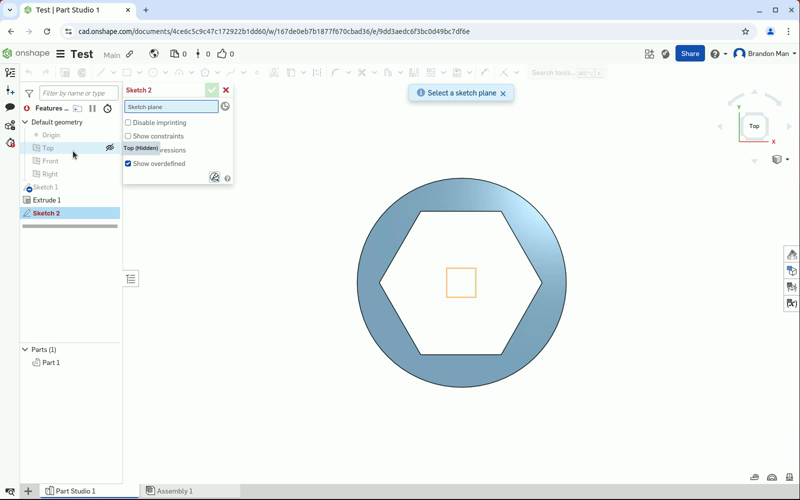
click(73, 150)
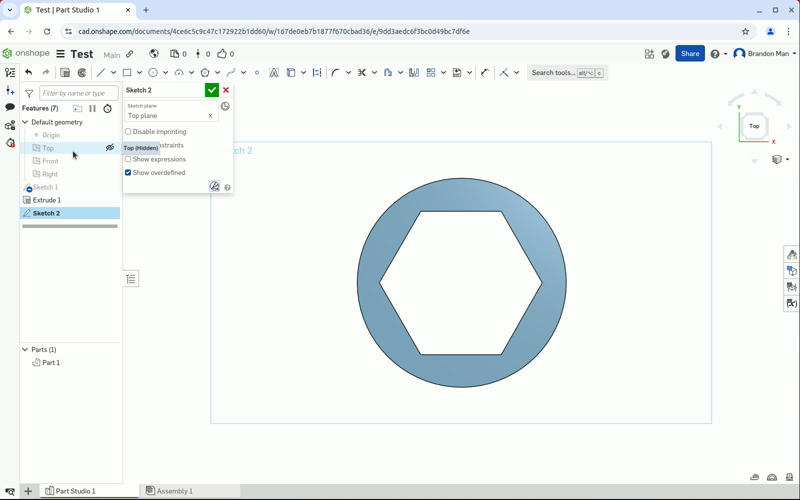
mouse_move(73, 352)
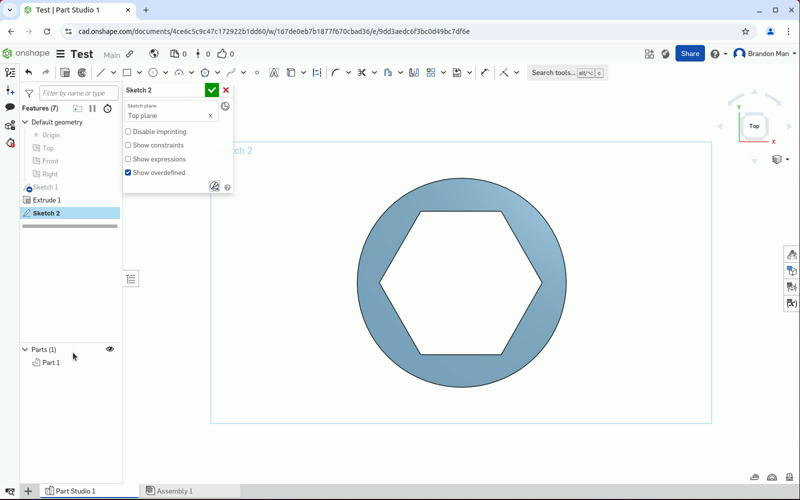
key(y)
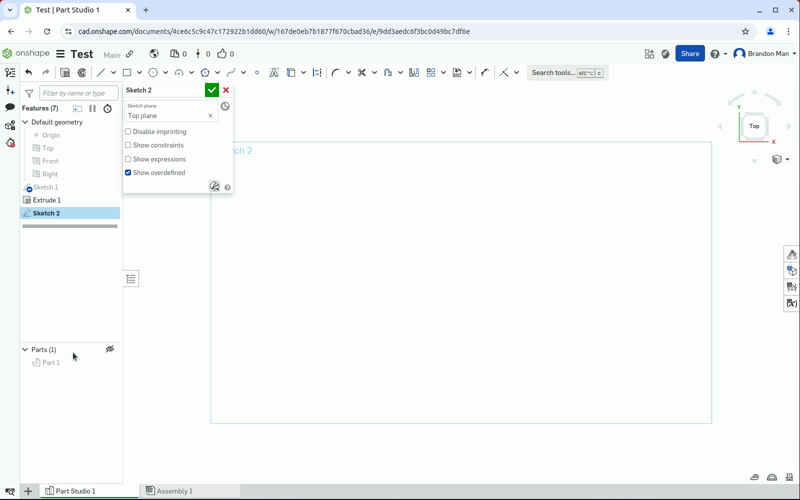
key(l)
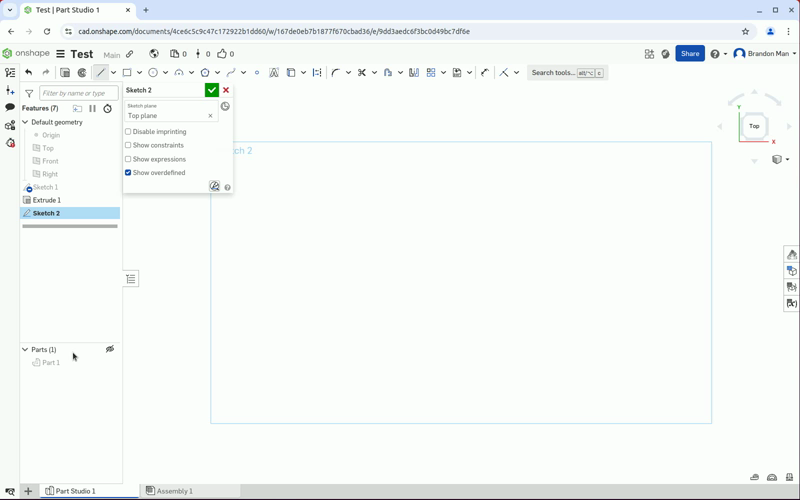
key_down(shift)
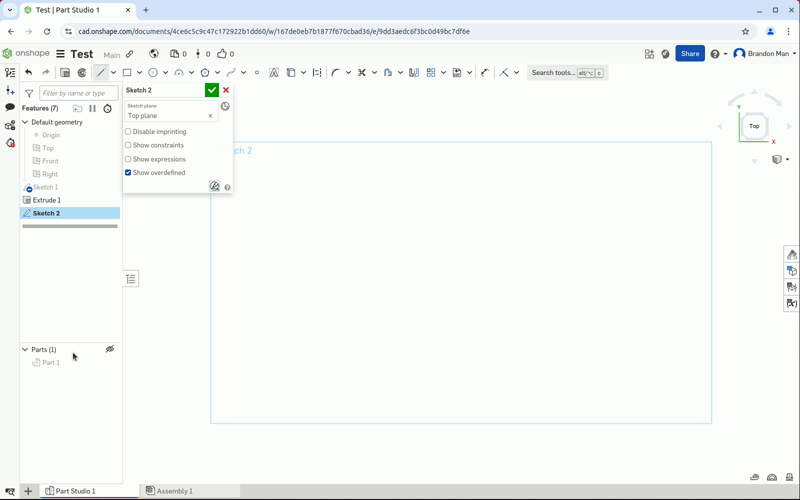
mouse_move(382, 282)
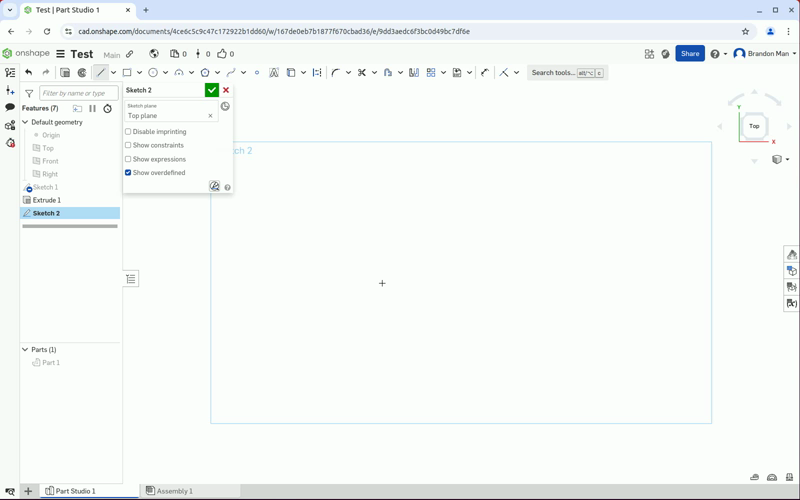
click(382, 282)
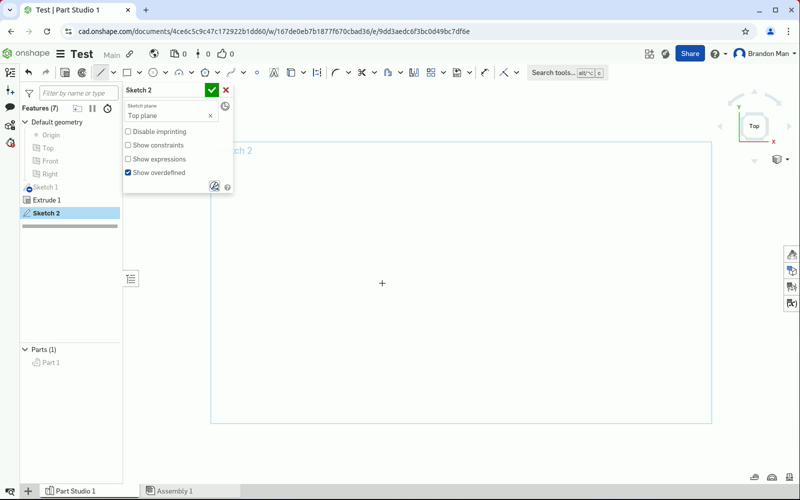
key_up(shift)
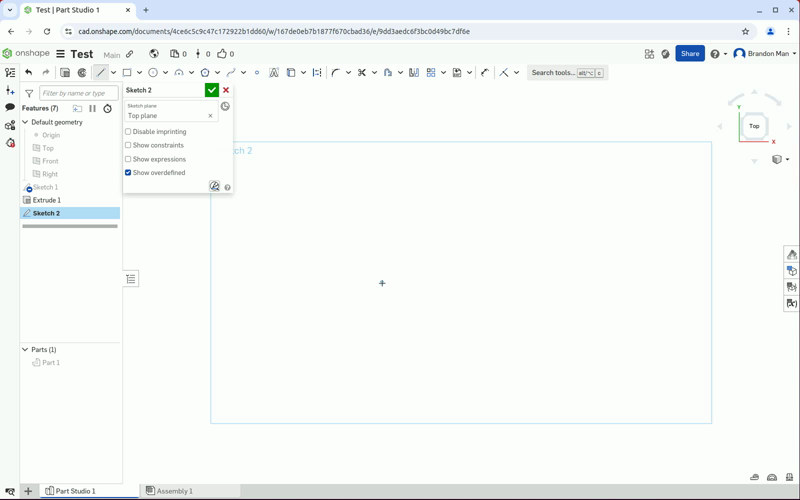
key_down(shift)
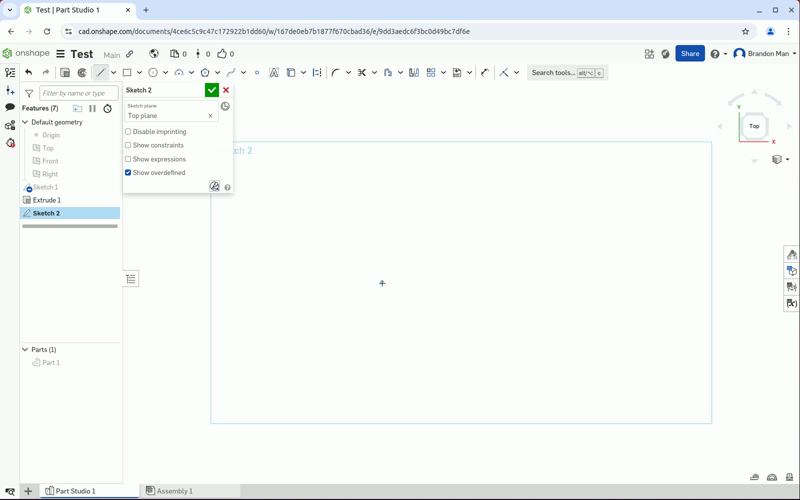
mouse_move(421, 350)
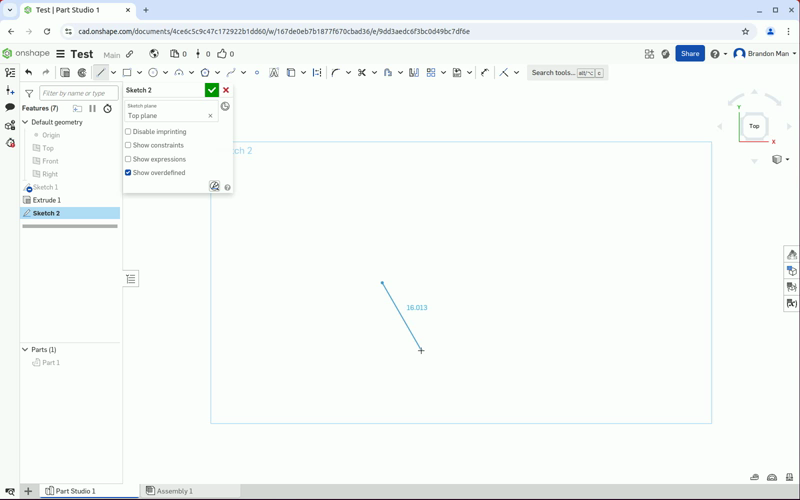
click(421, 350)
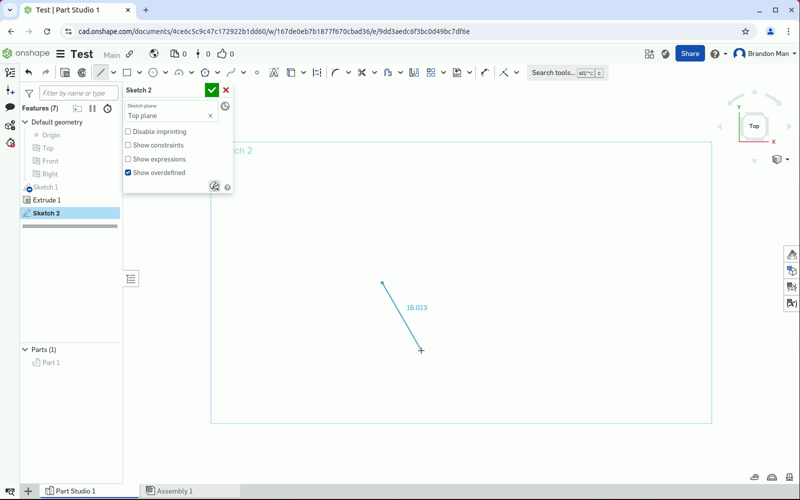
key_up(shift)
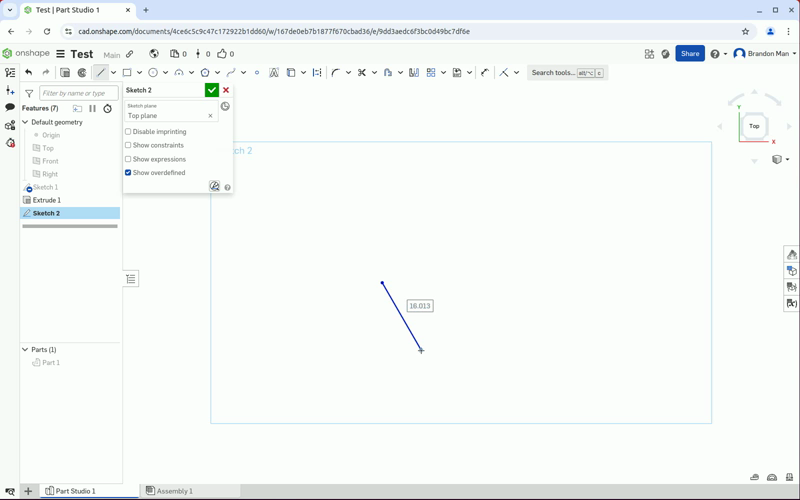
key_down(shift)
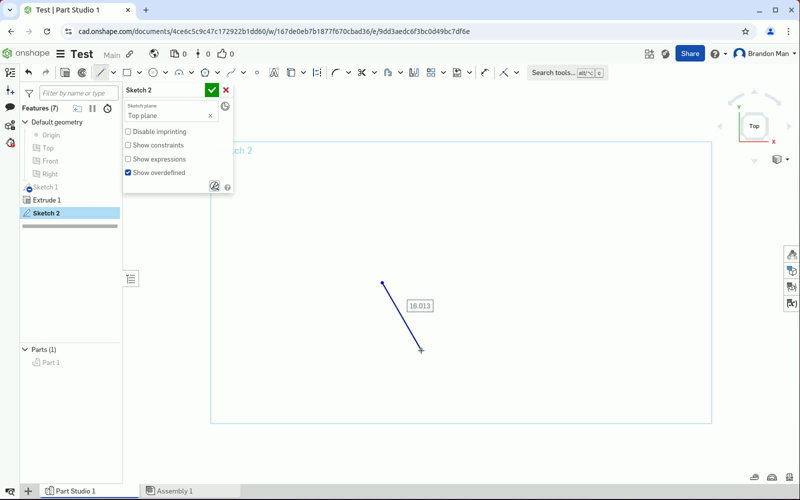
mouse_move(498, 350)
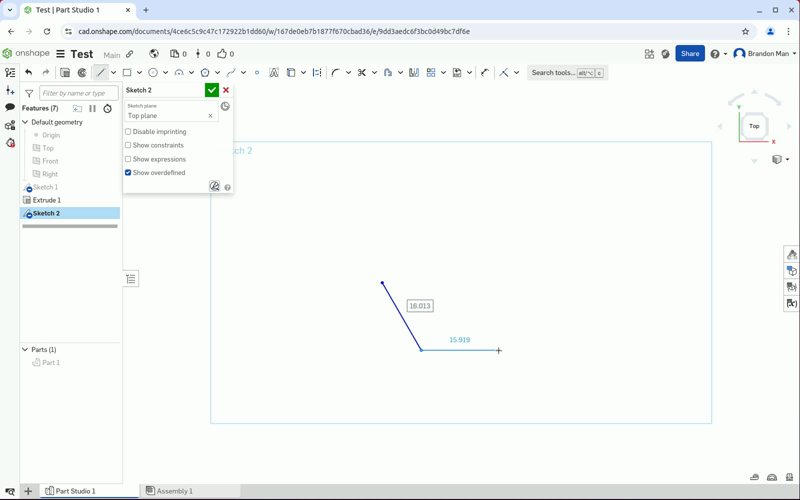
click(498, 350)
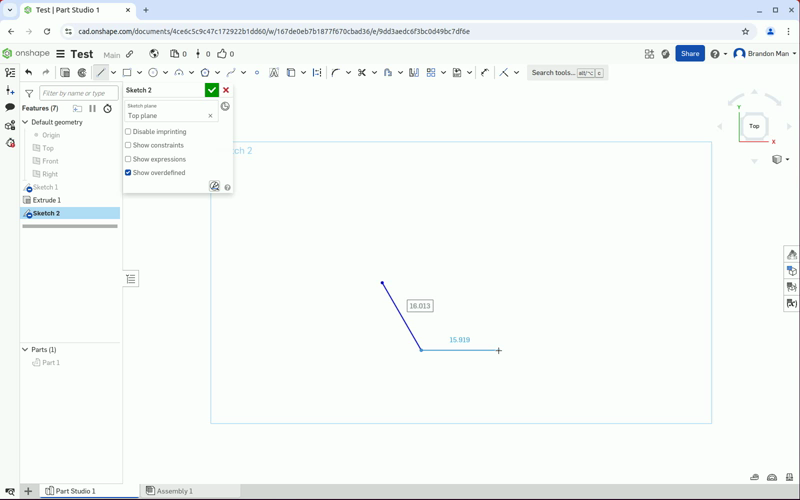
key_up(shift)
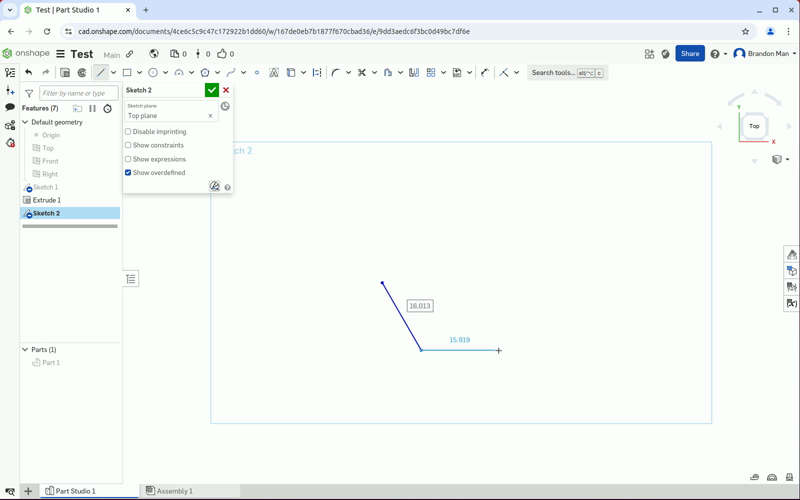
key_down(shift)
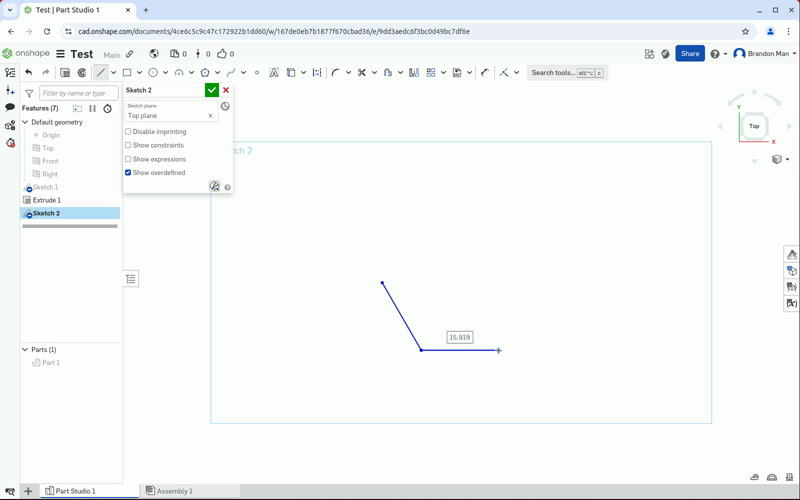
mouse_move(537, 282)
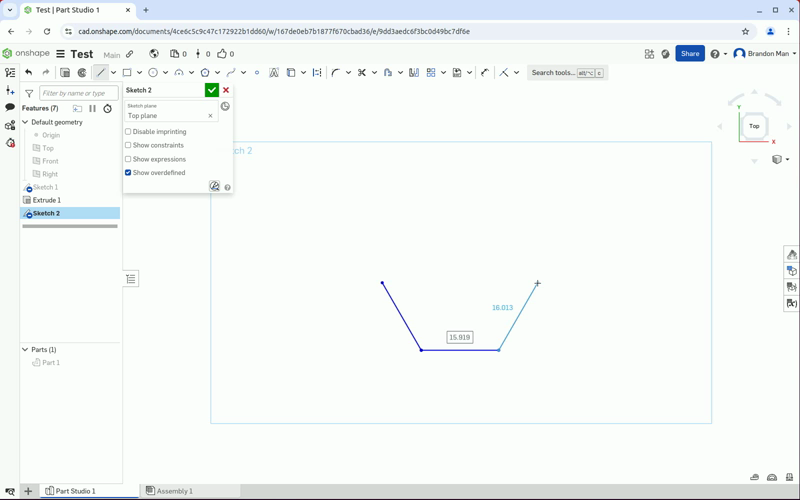
click(537, 282)
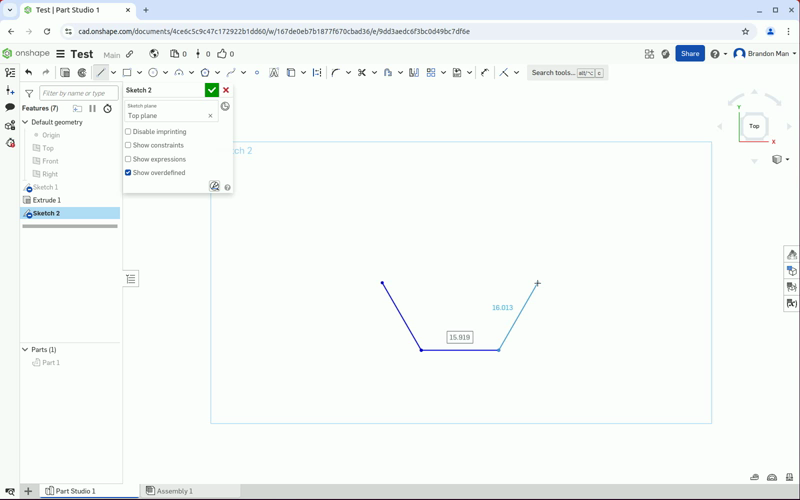
key_up(shift)
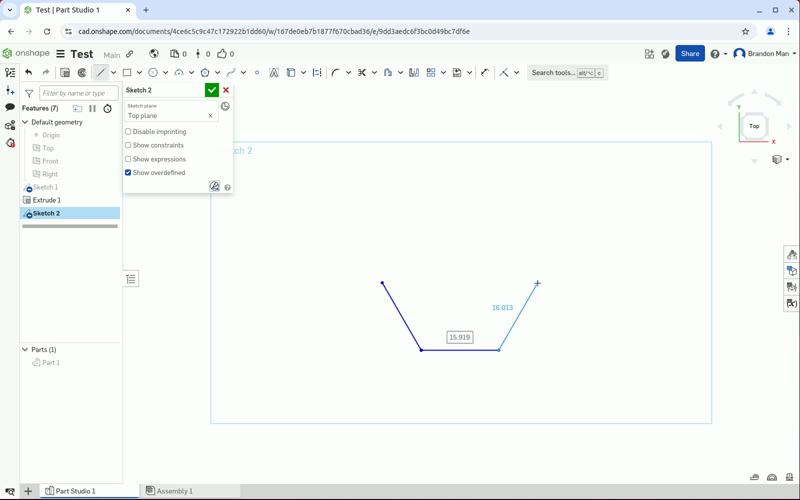
key_down(shift)
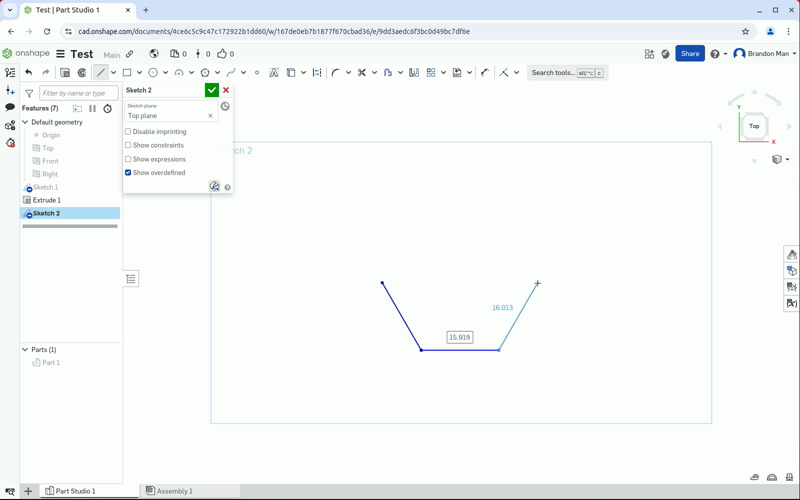
mouse_move(498, 215)
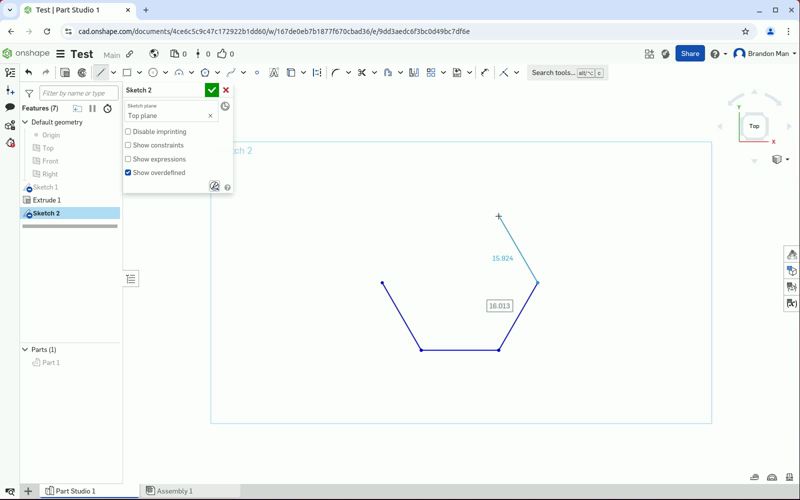
click(498, 215)
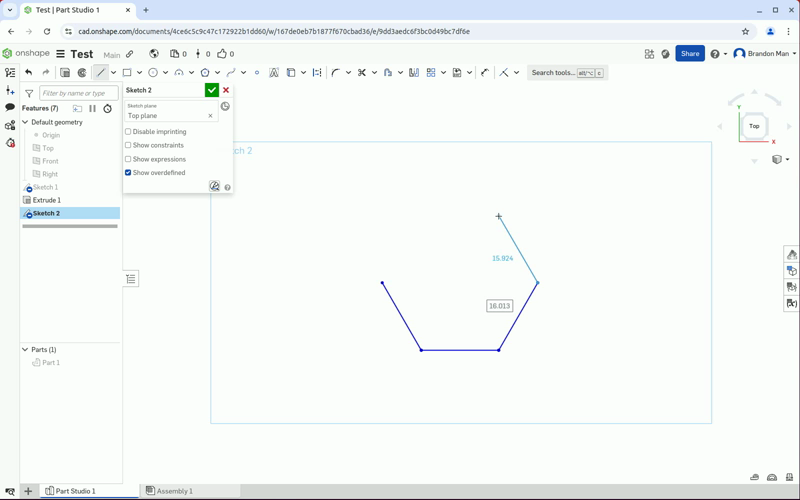
key_up(shift)
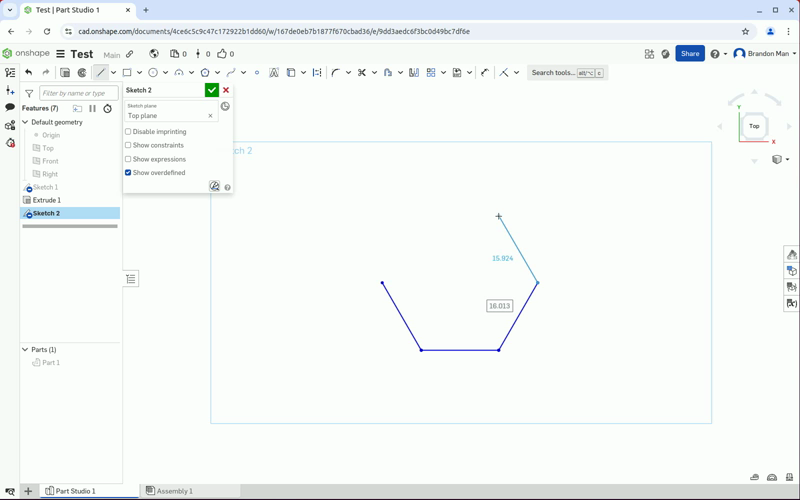
key_down(shift)
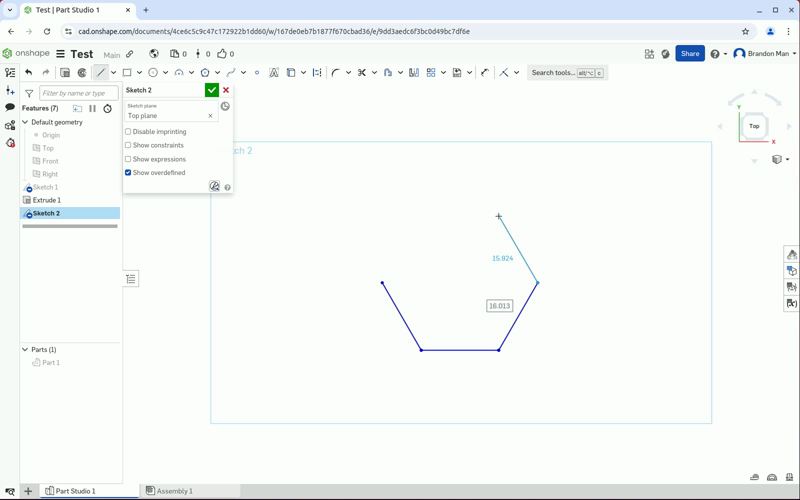
mouse_move(421, 215)
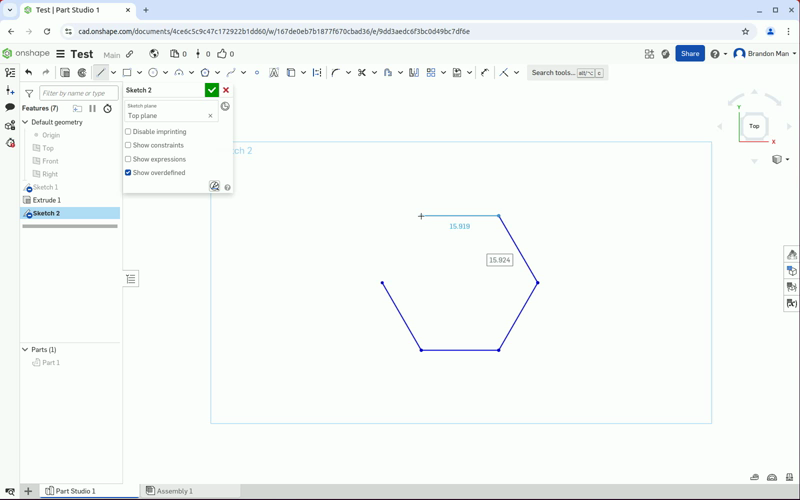
click(421, 215)
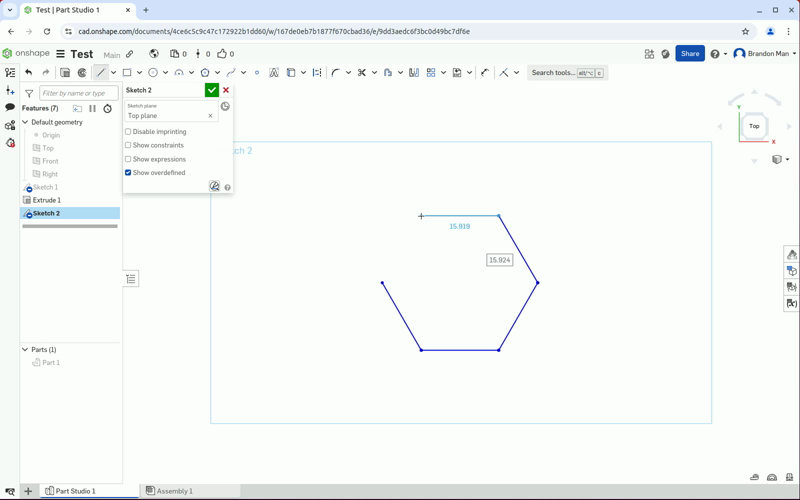
key_up(shift)
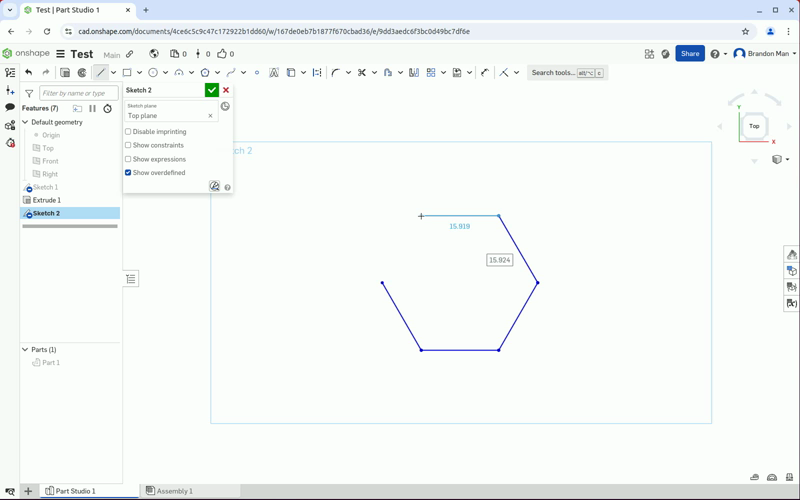
key_down(shift)
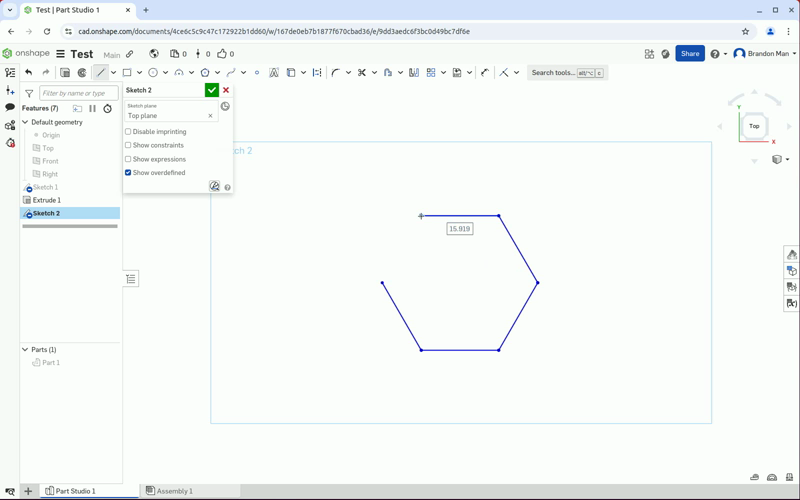
mouse_move(382, 282)
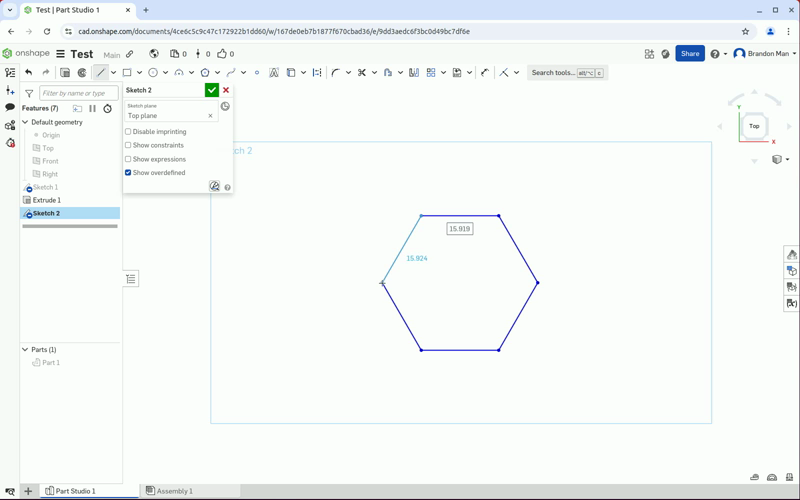
key_up(shift)
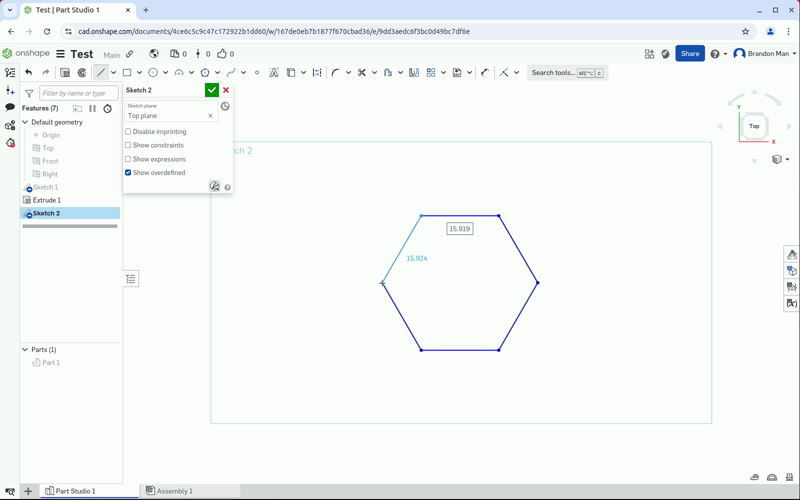
click(382, 282)
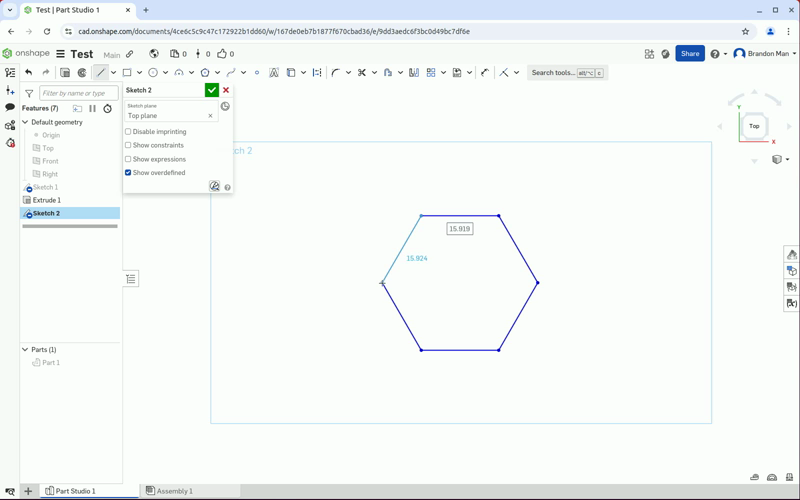
key(esc)
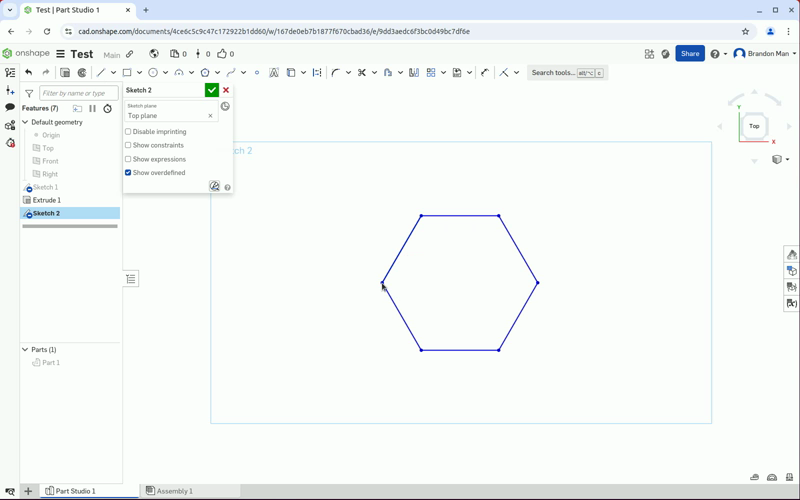
mouse_move(489, 255)
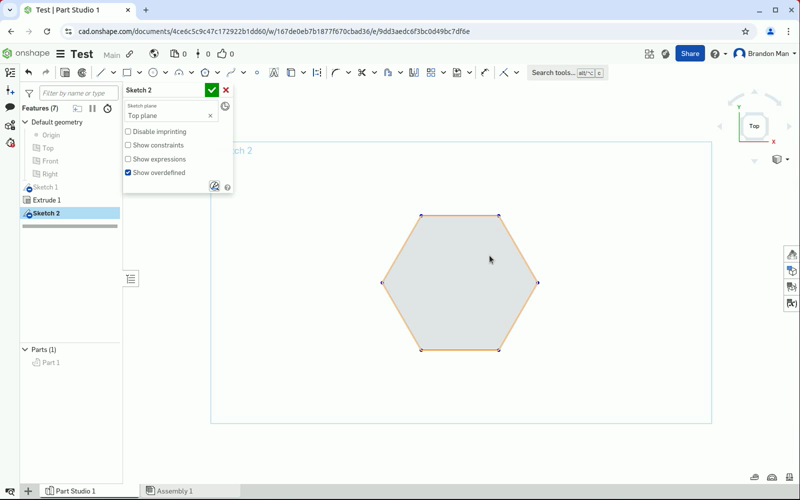
click(489, 255)
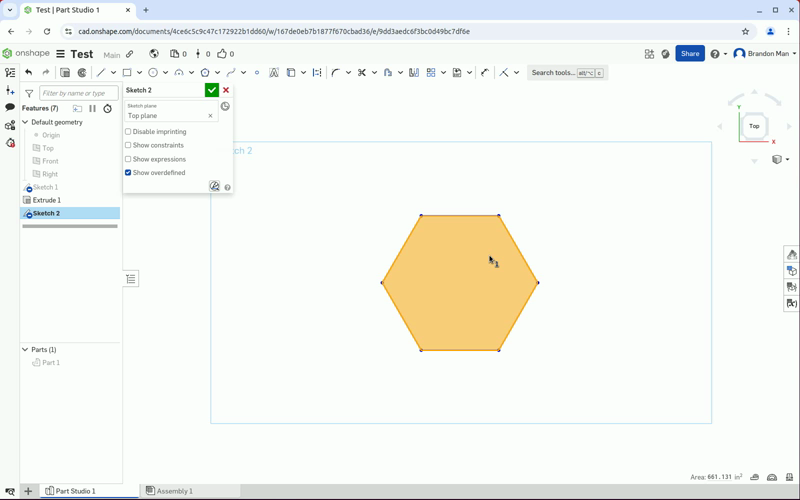
mouse_move(73, 352)
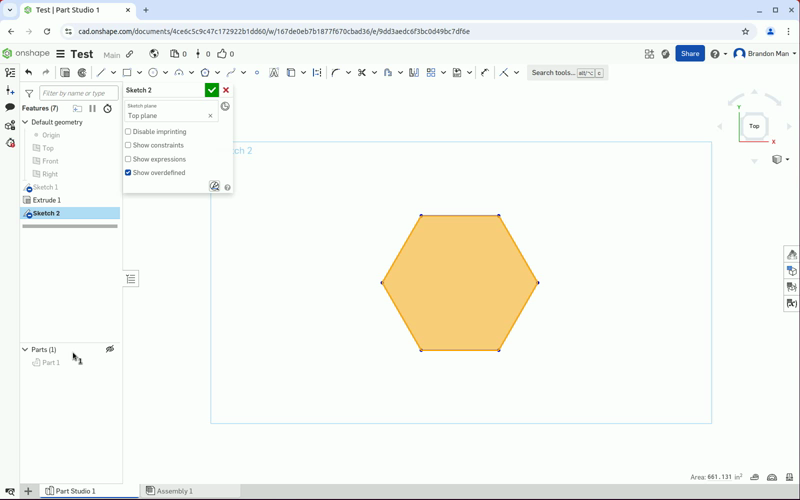
key(shift+y)
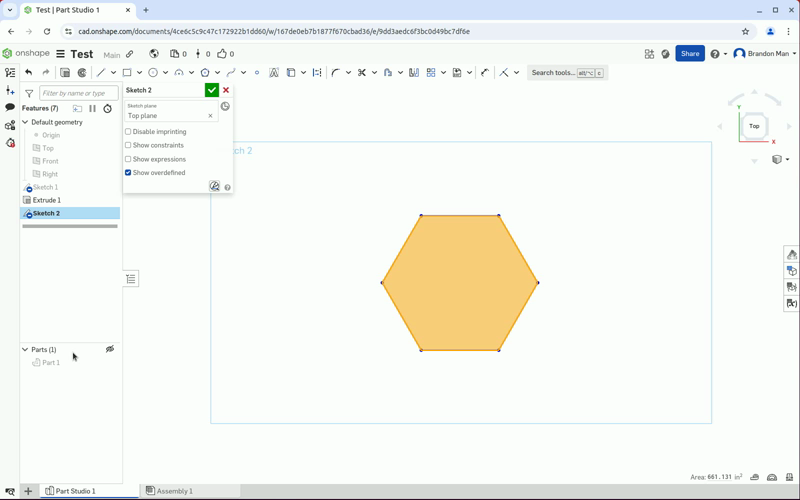
key(shift+e)
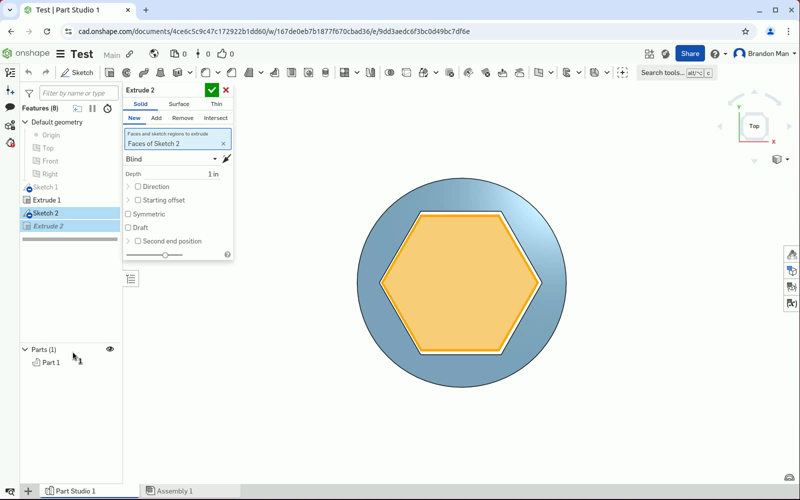
mouse_move(143, 106)
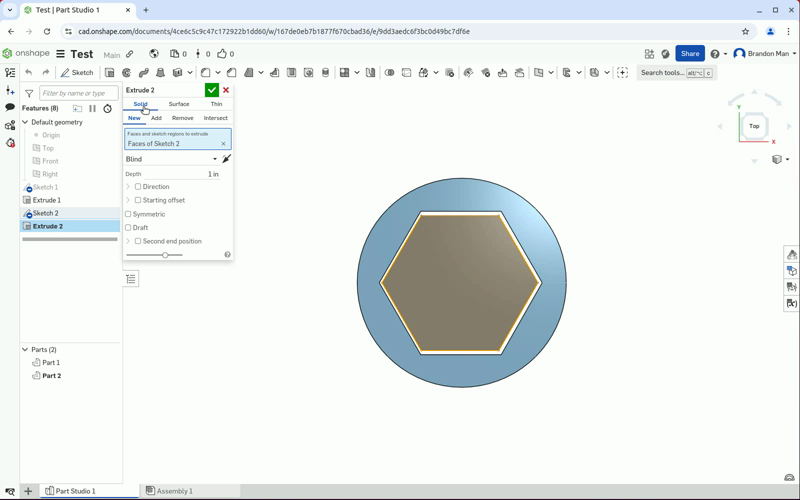
click(143, 106)
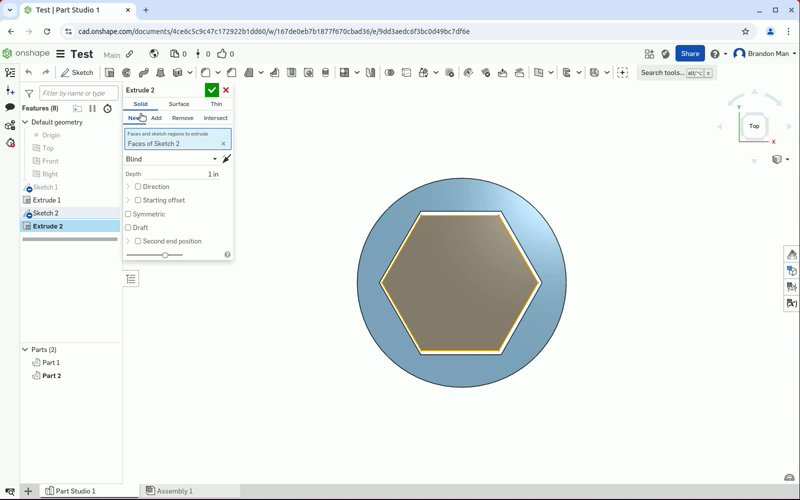
mouse_move(137, 120)
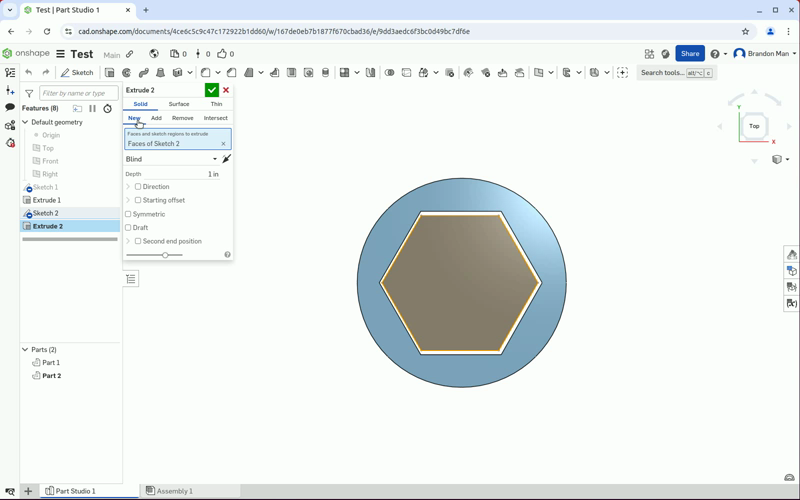
click(137, 120)
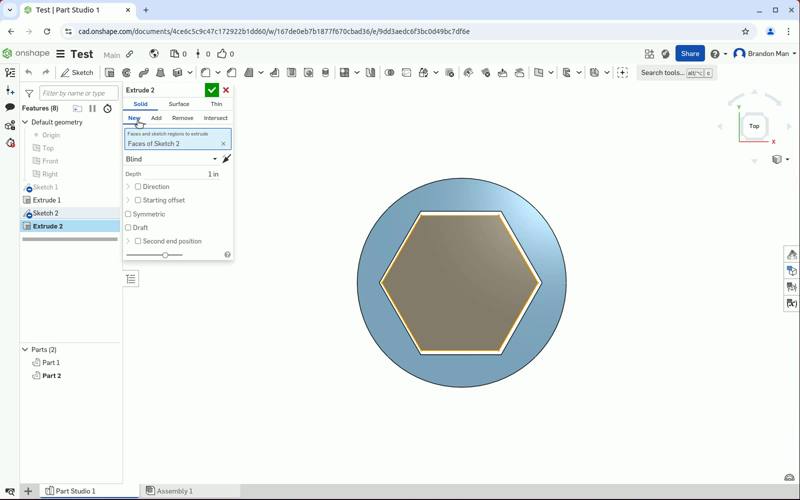
key(tab, 4)
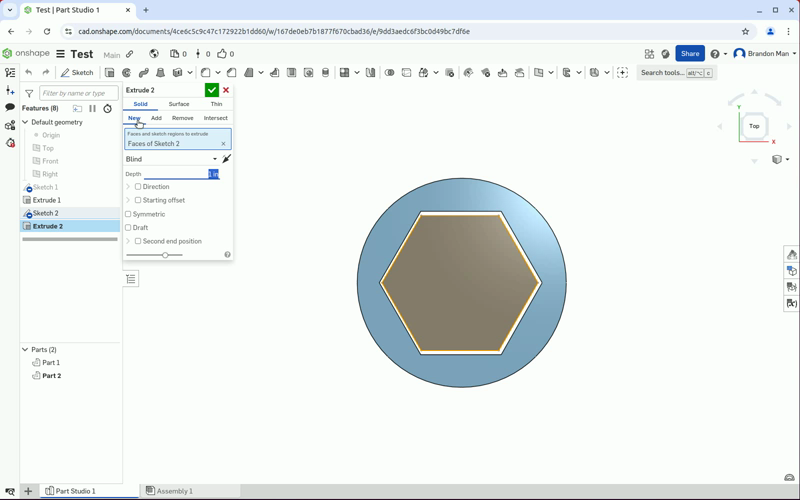
text(0.481)
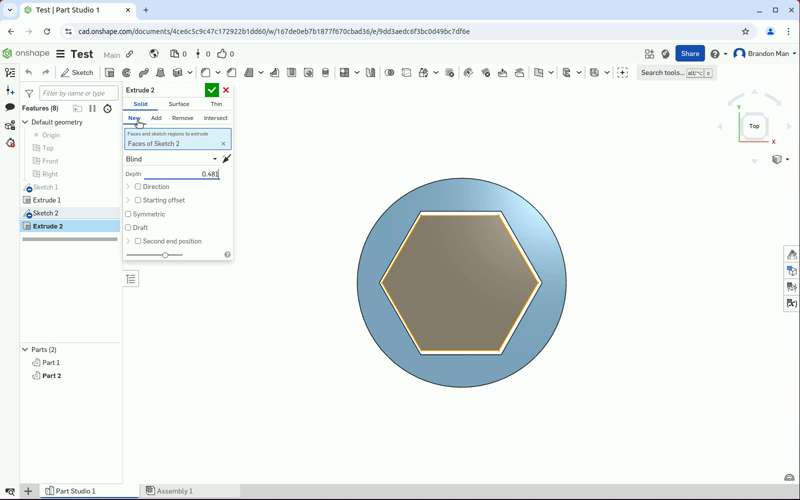
key(enter)
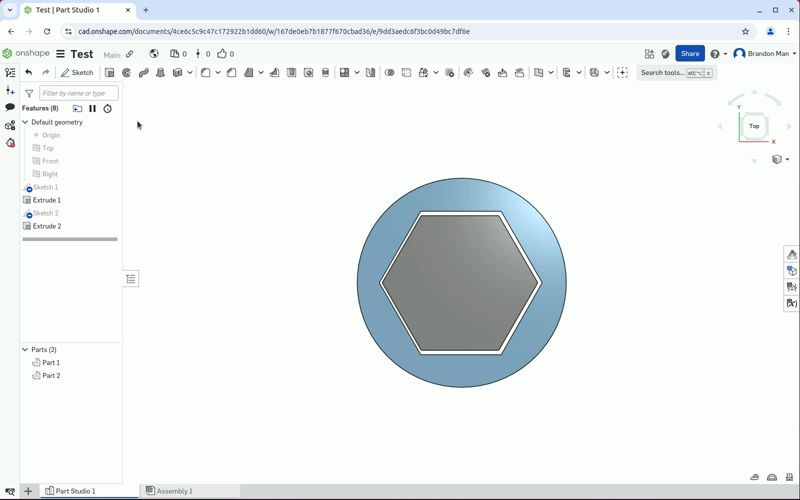
key(shift+h)
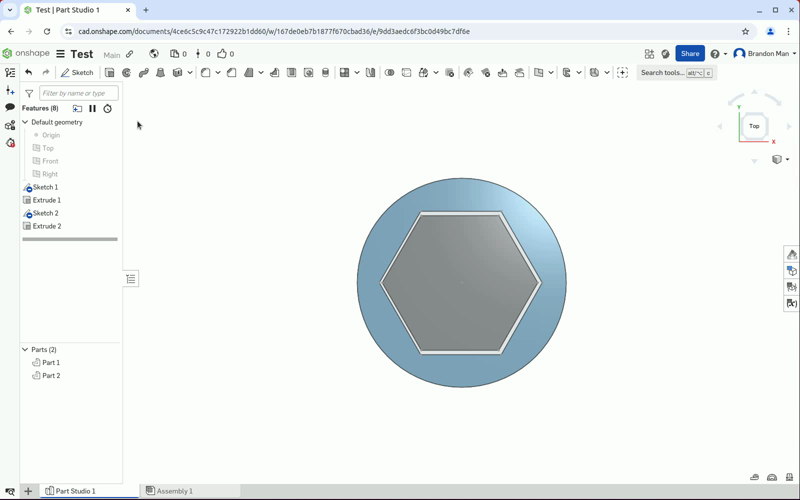
key(shift+h)
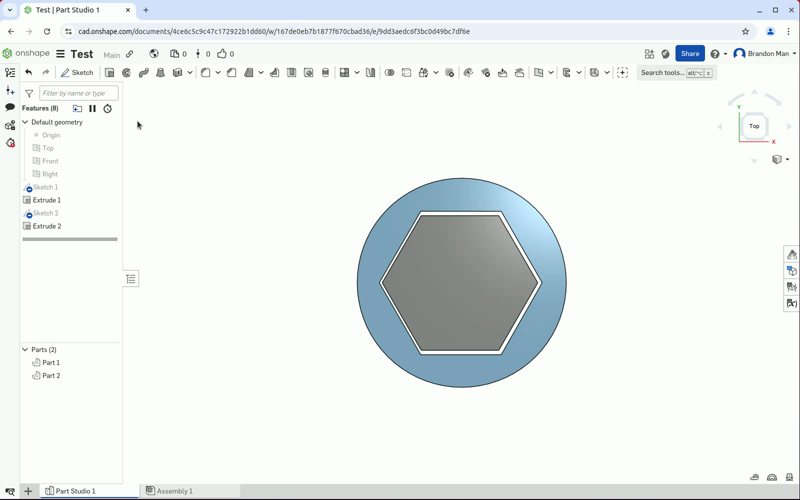
mouse_move(73, 189)
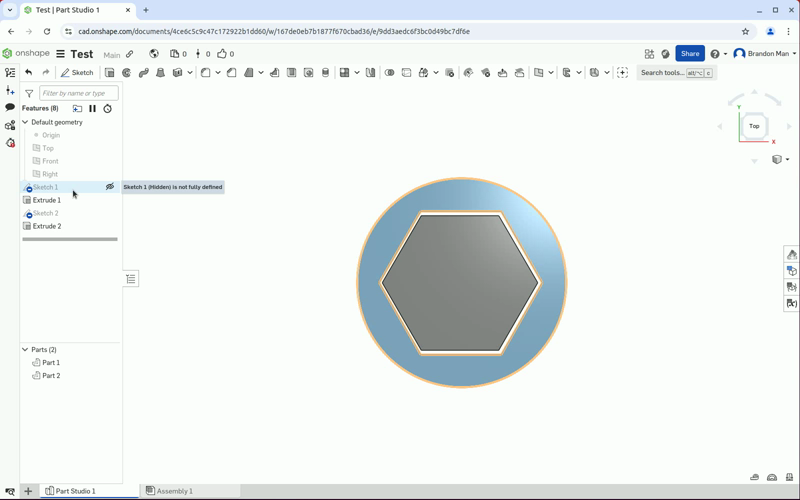
click(73, 189)
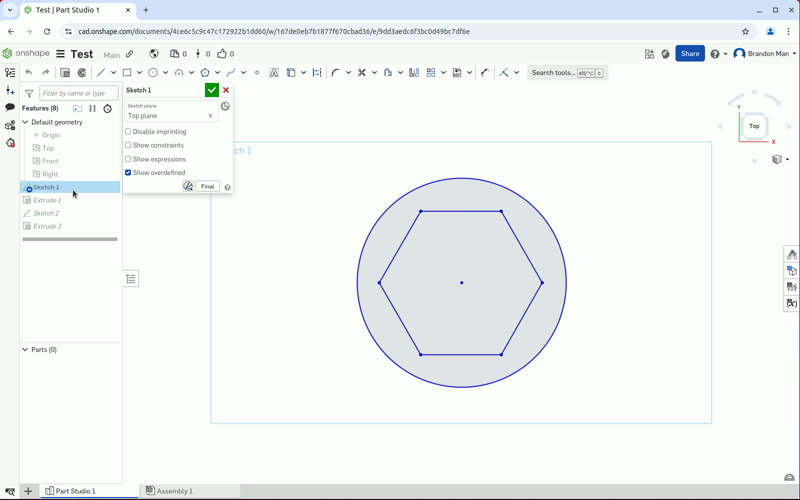
mouse_move(229, 92)
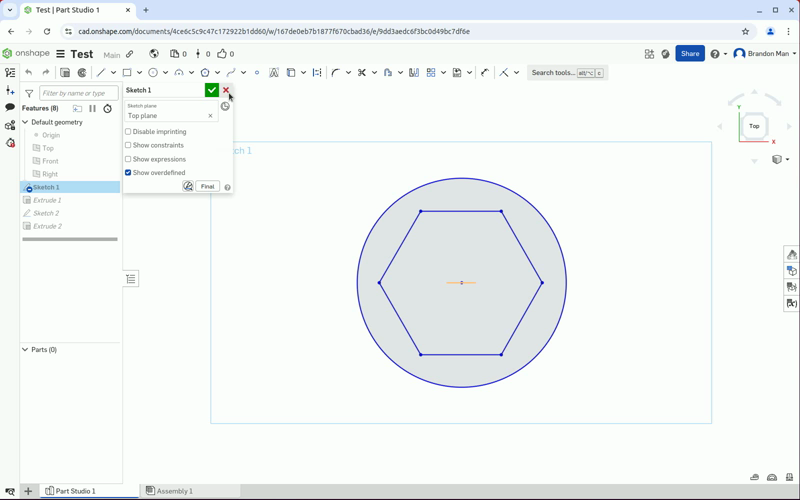
click(229, 92)
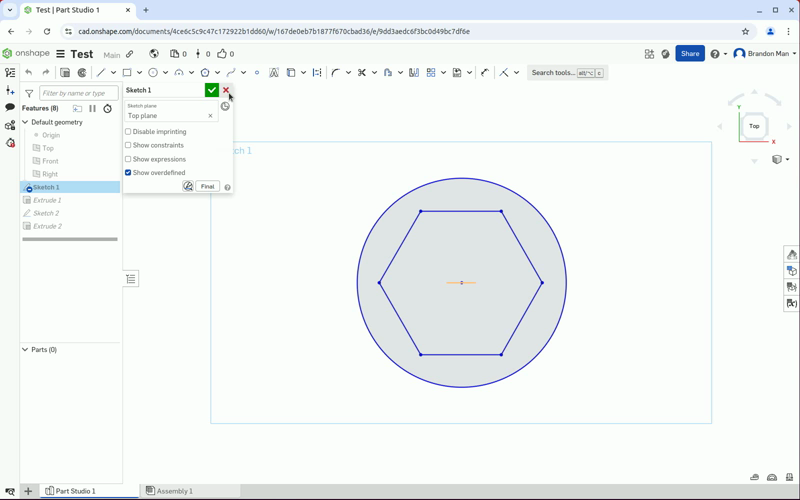
key(shift+s)
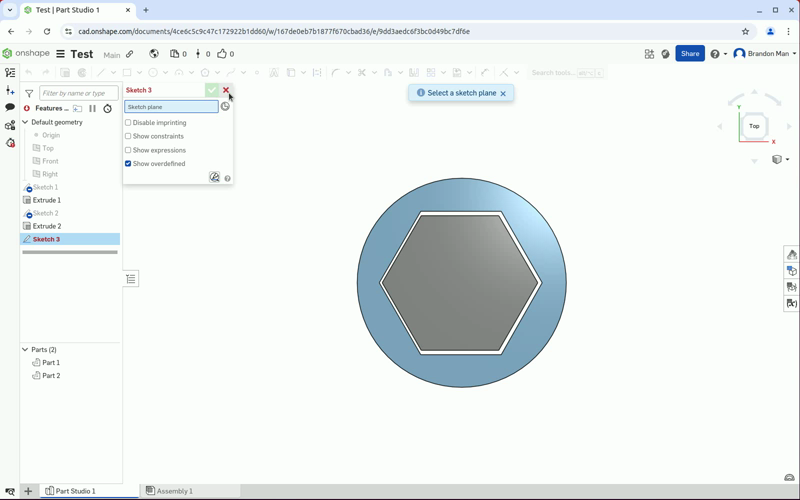
mouse_move(73, 150)
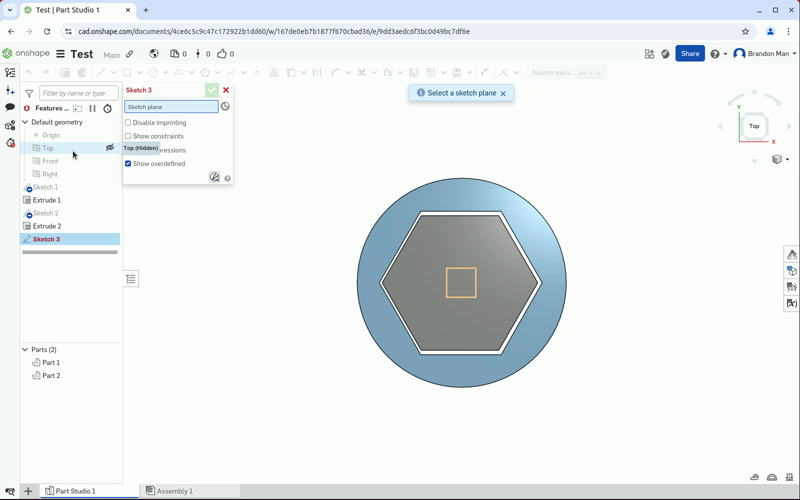
click(73, 150)
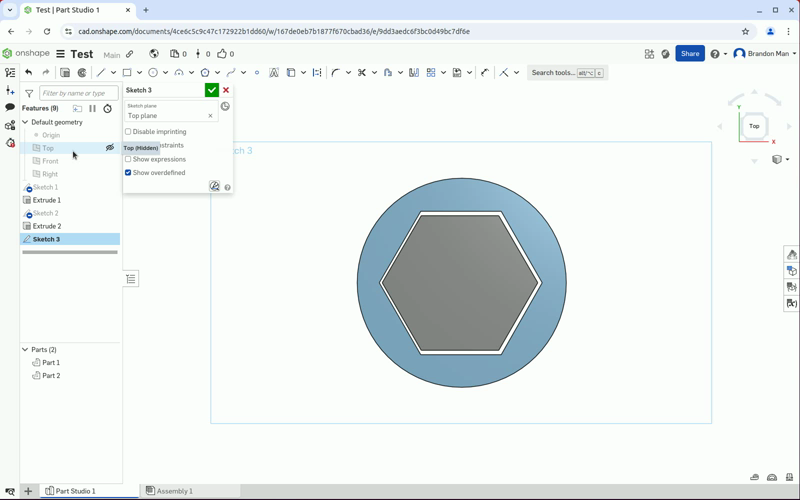
mouse_move(73, 352)
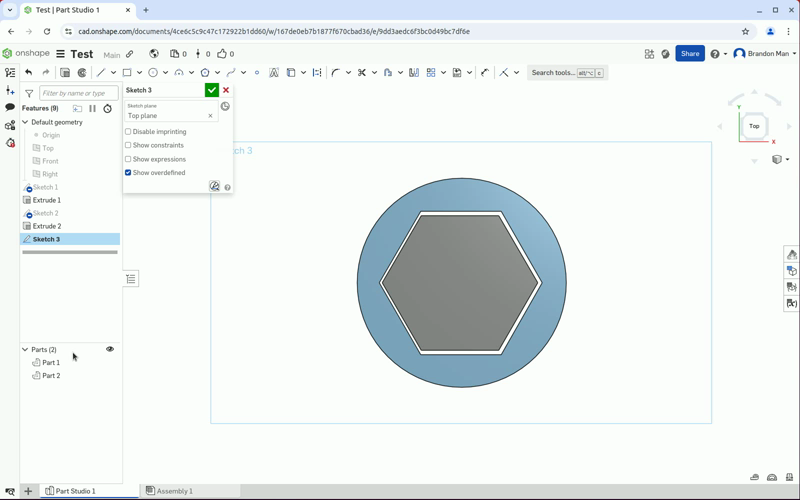
key(y)
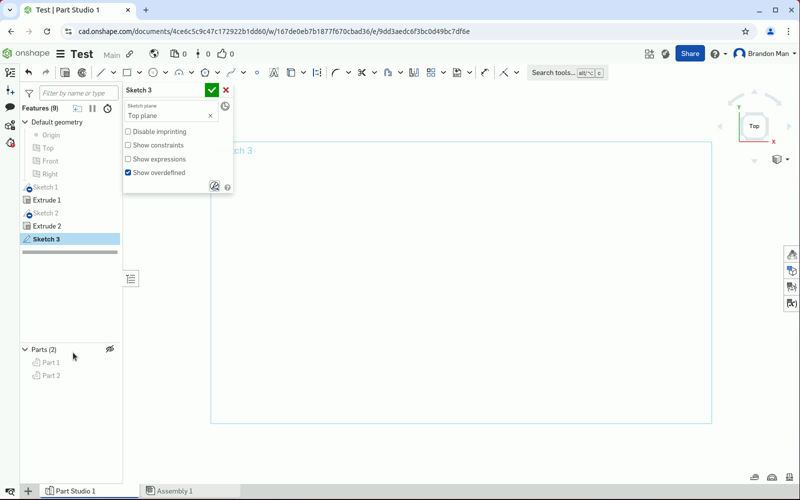
key(l)
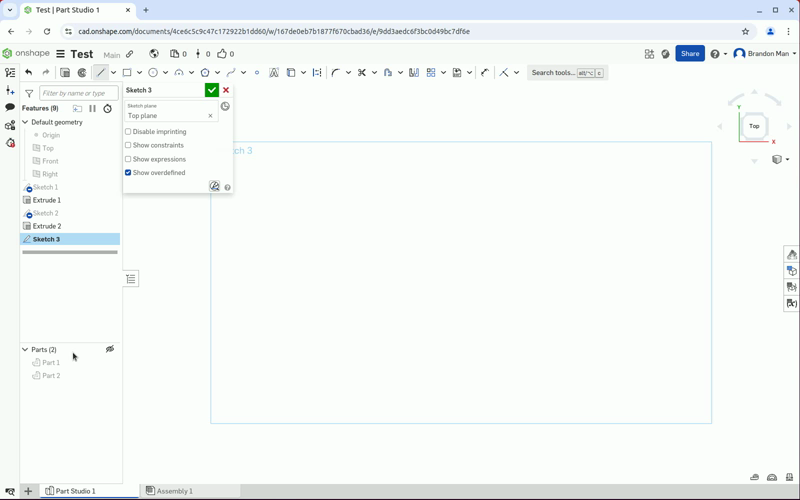
key_down(shift)
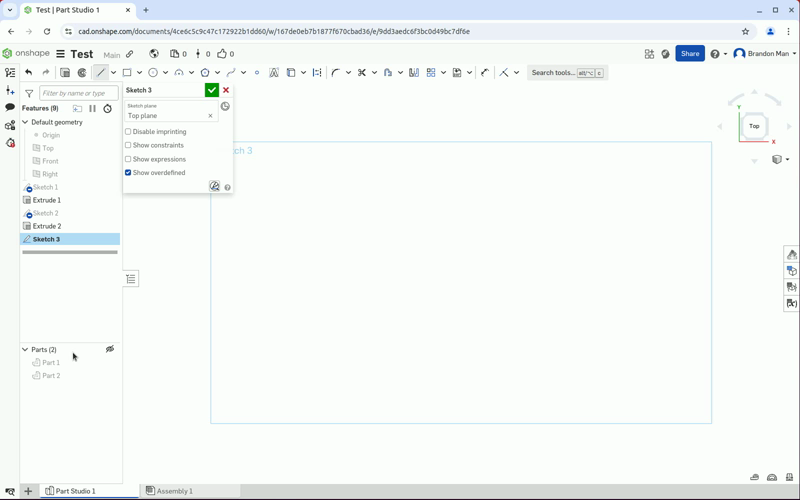
mouse_move(377, 282)
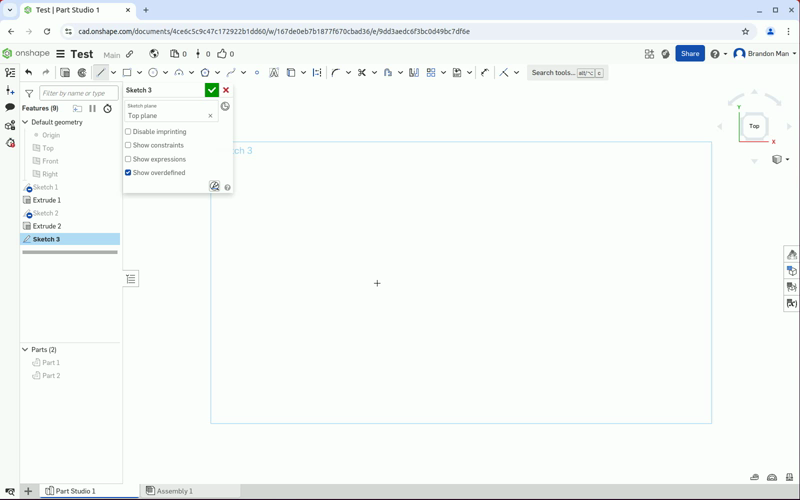
click(377, 282)
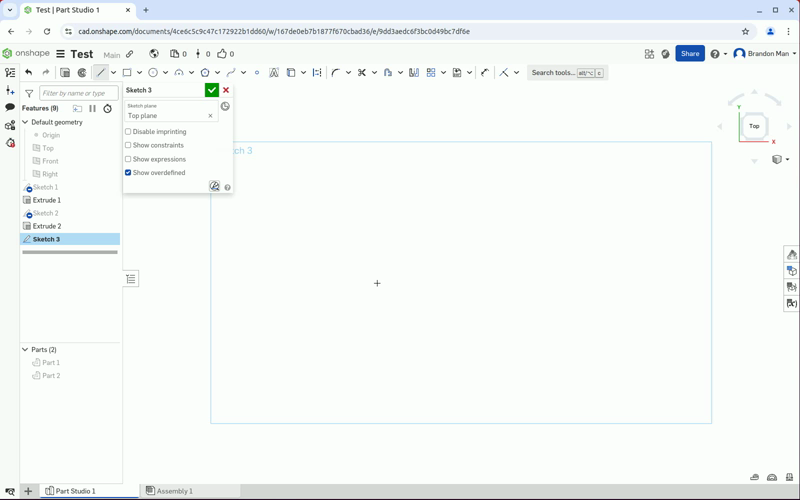
key_up(shift)
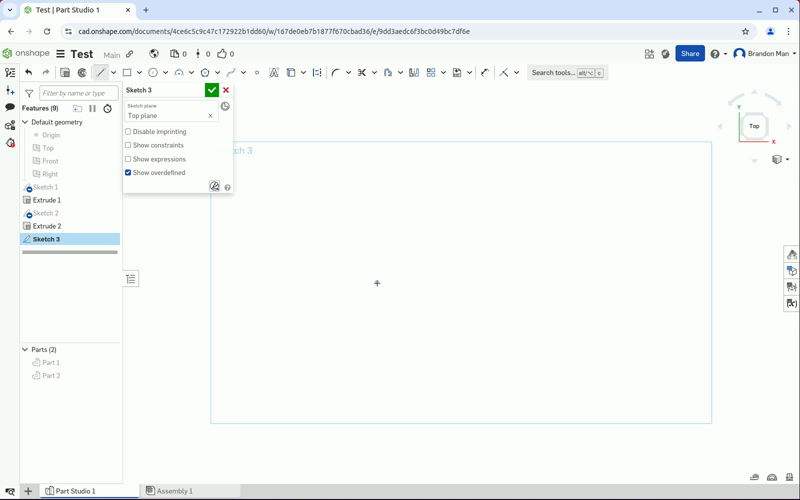
key_down(shift)
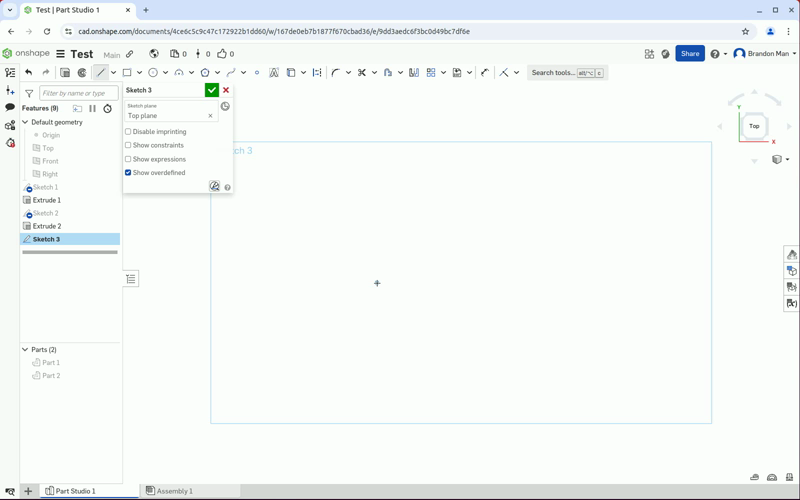
mouse_move(419, 354)
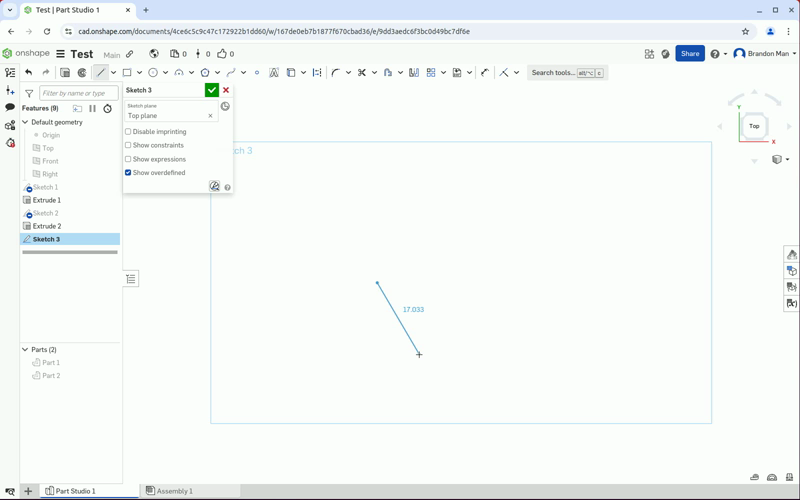
click(419, 354)
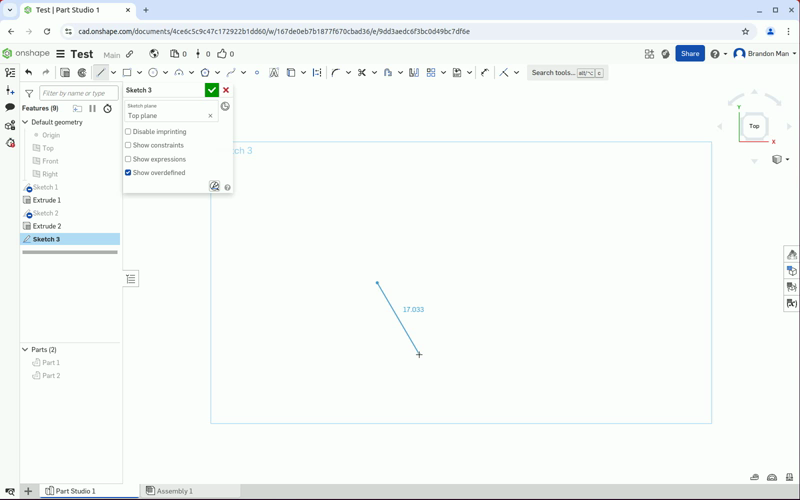
key_up(shift)
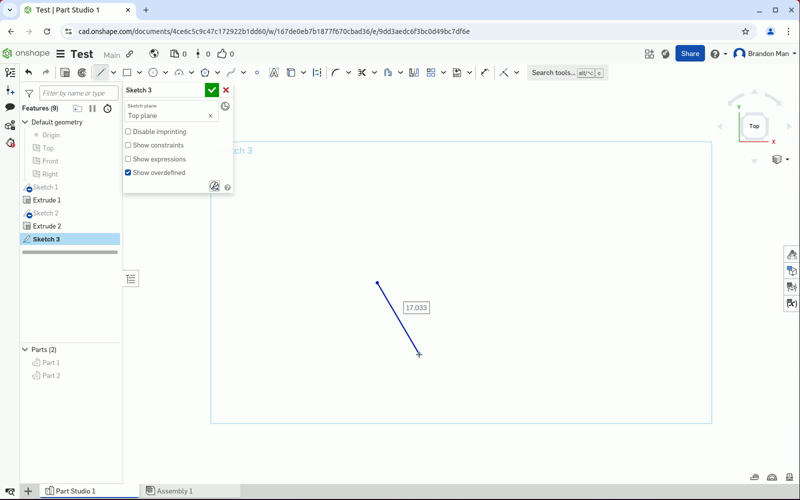
key_down(shift)
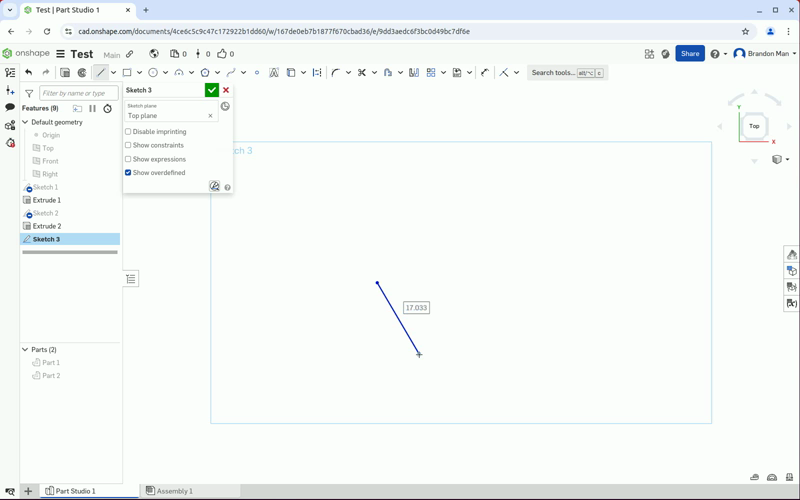
mouse_move(500, 354)
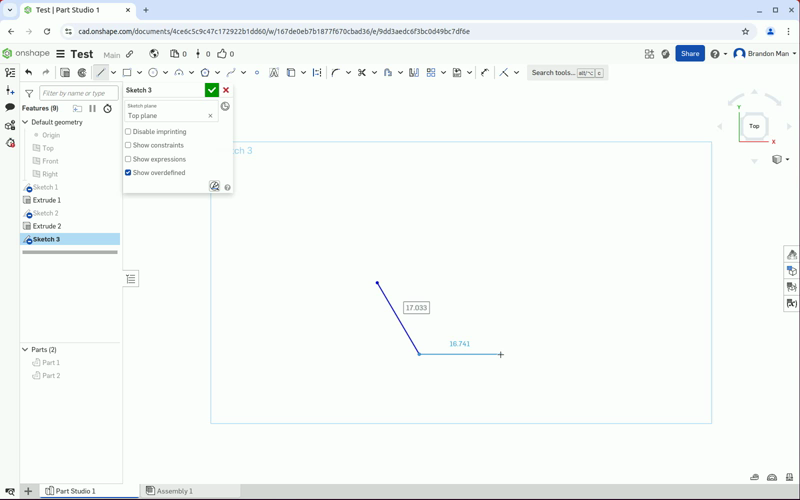
click(500, 354)
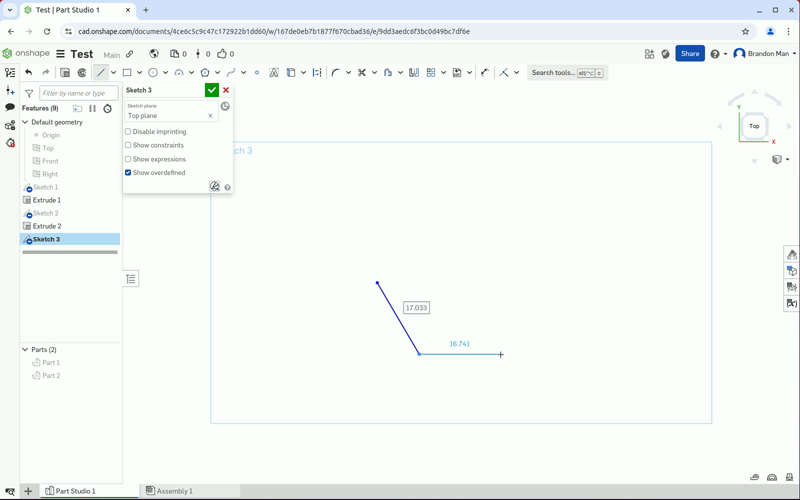
key_up(shift)
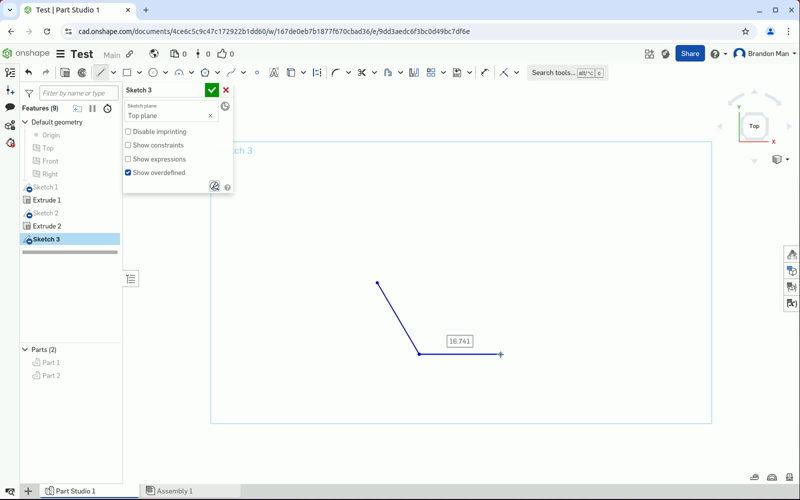
key_down(shift)
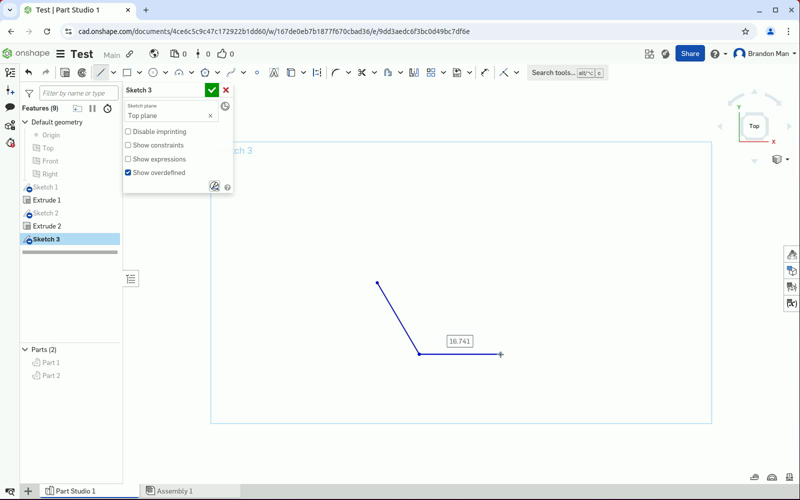
mouse_move(542, 282)
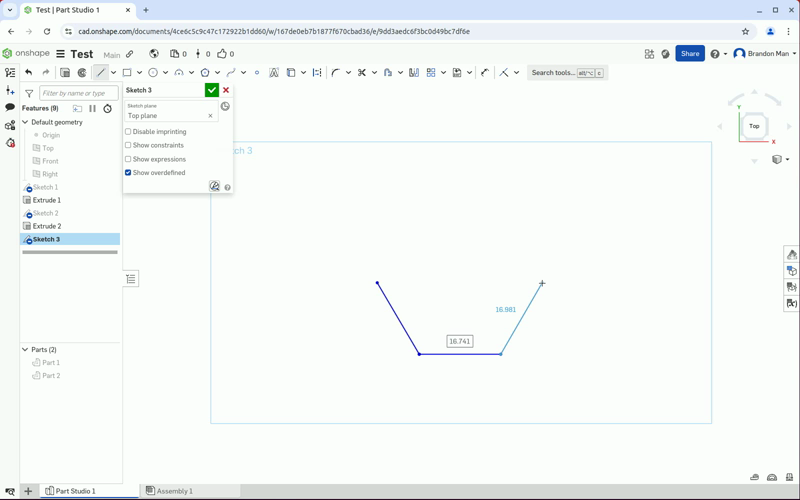
click(542, 282)
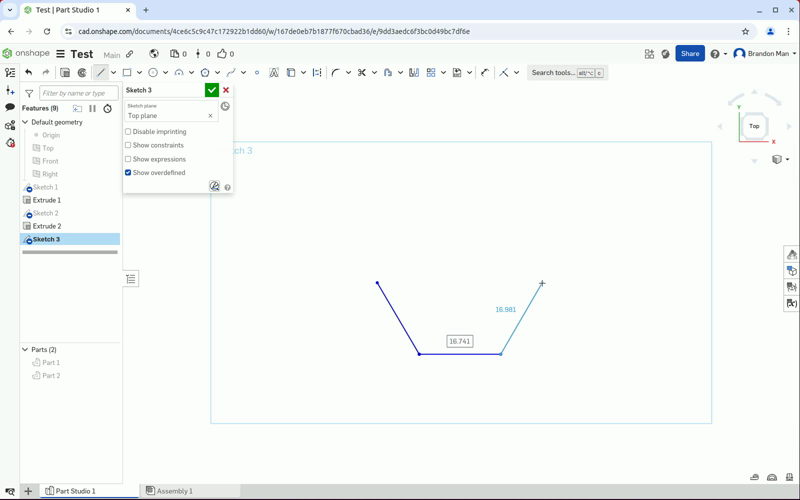
key_up(shift)
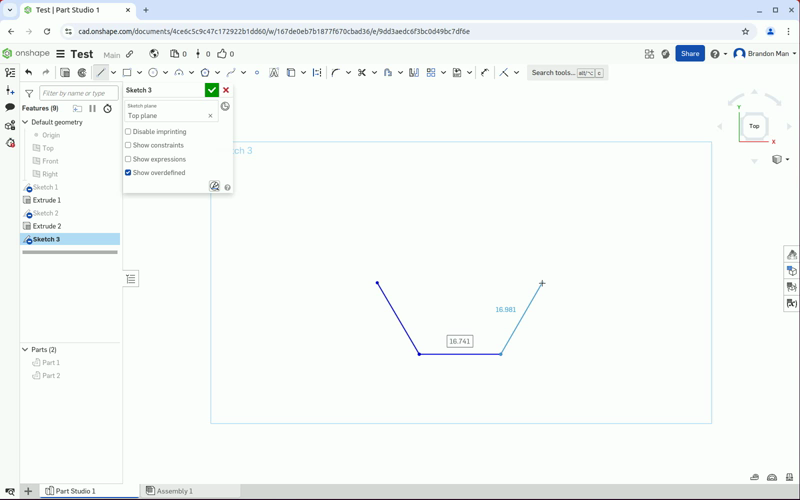
key_down(shift)
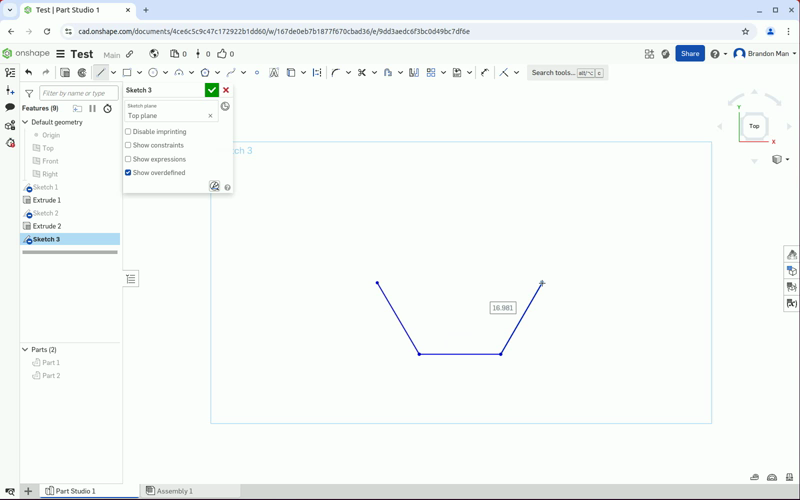
mouse_move(500, 211)
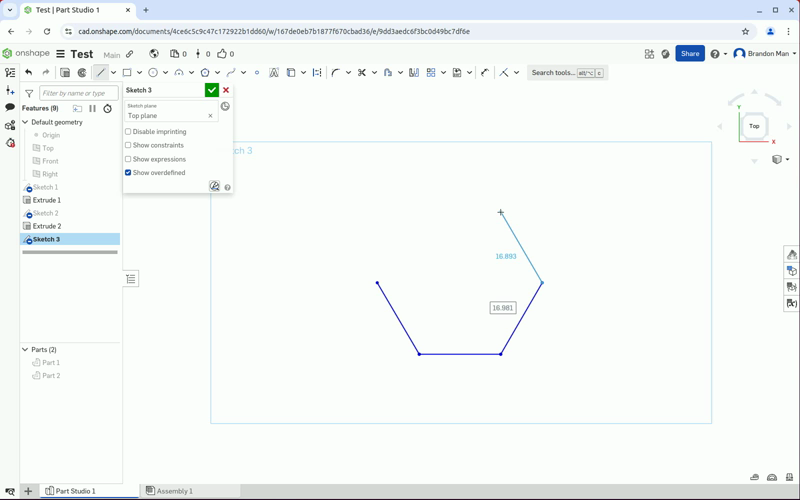
click(500, 211)
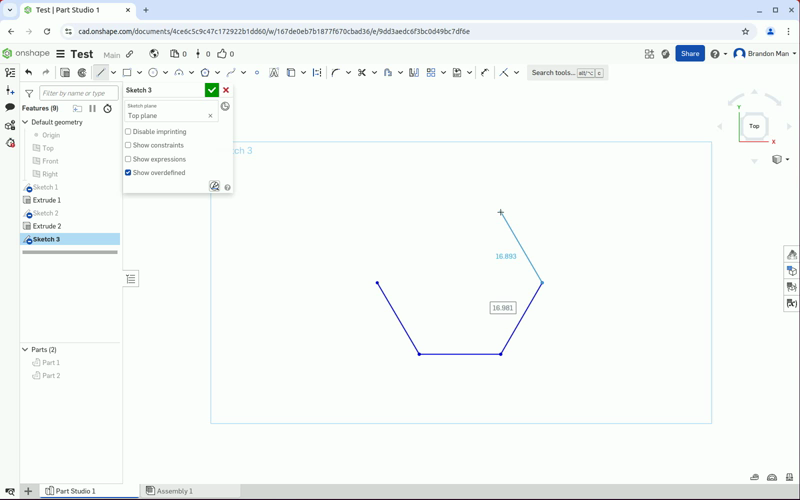
key_up(shift)
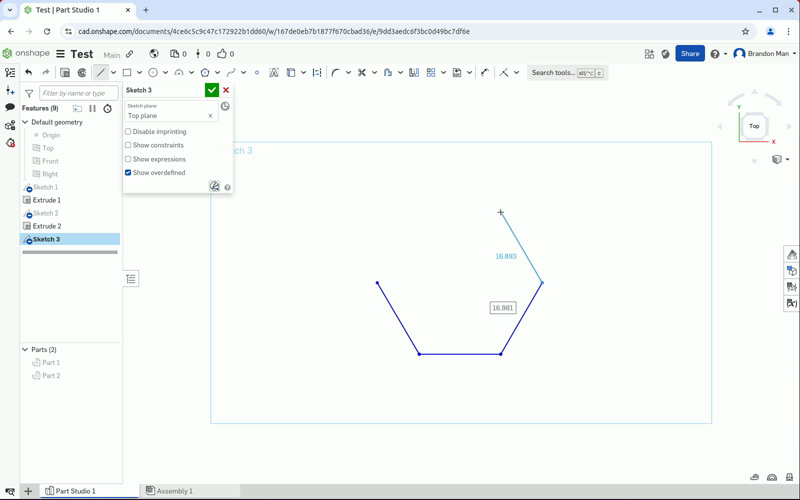
key_down(shift)
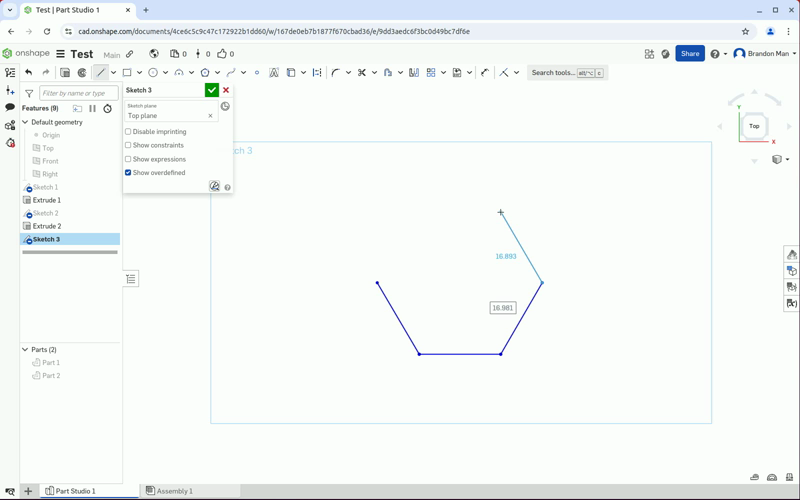
mouse_move(419, 211)
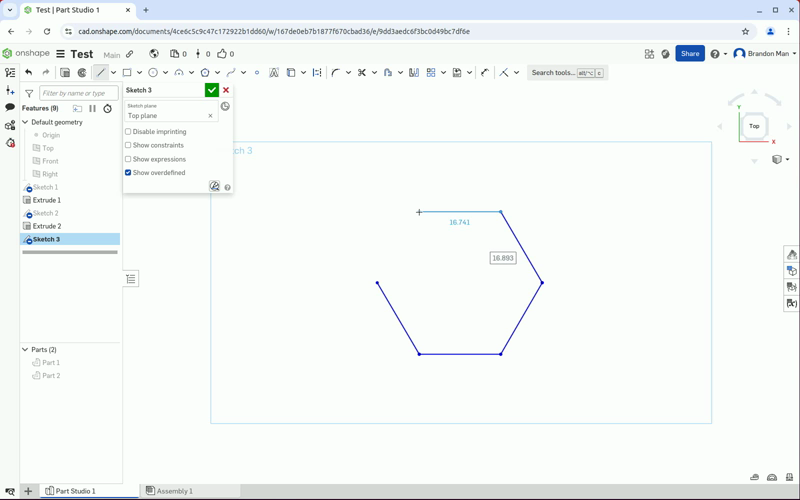
click(419, 211)
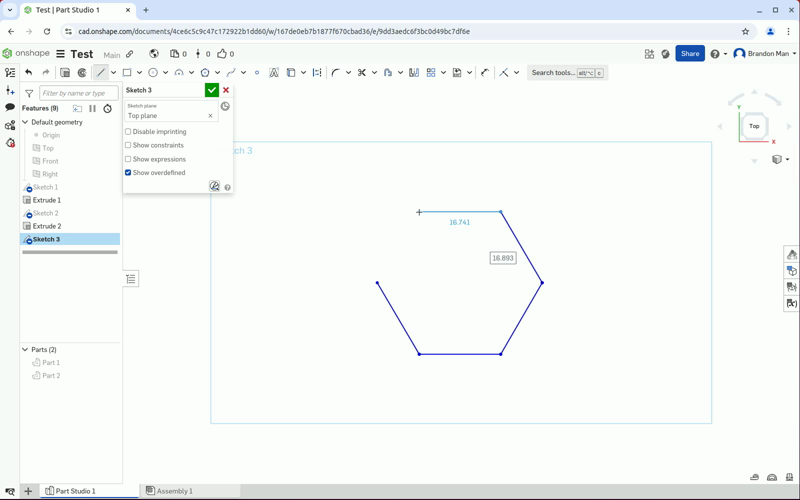
key_up(shift)
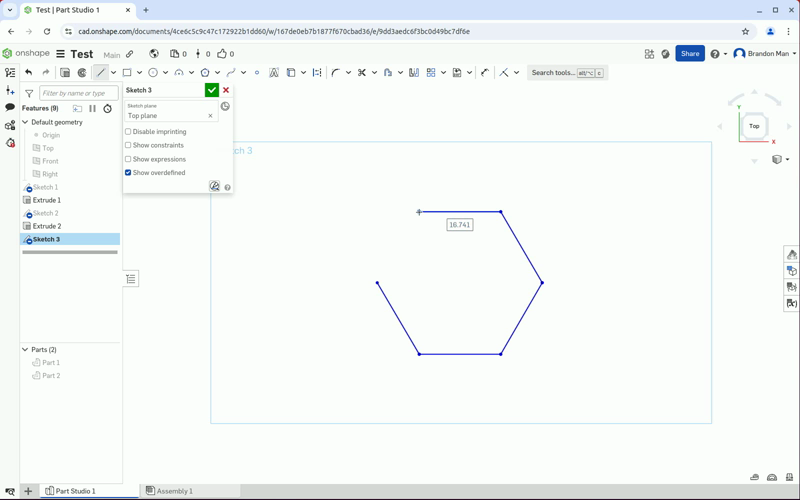
key_down(shift)
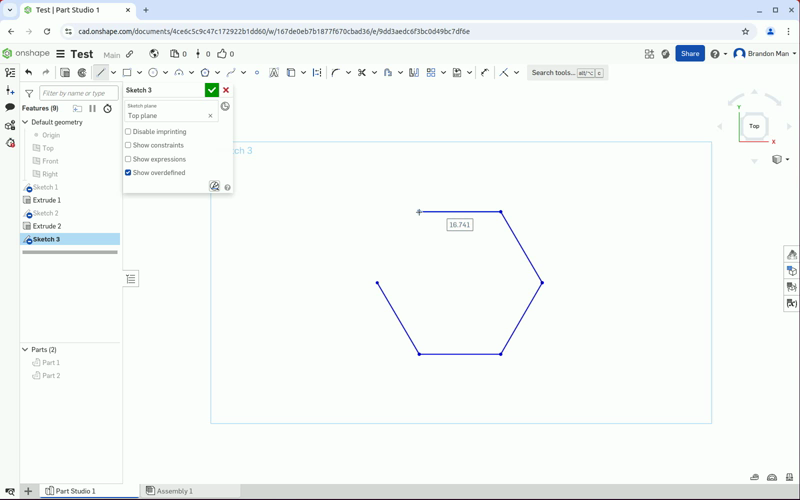
mouse_move(377, 282)
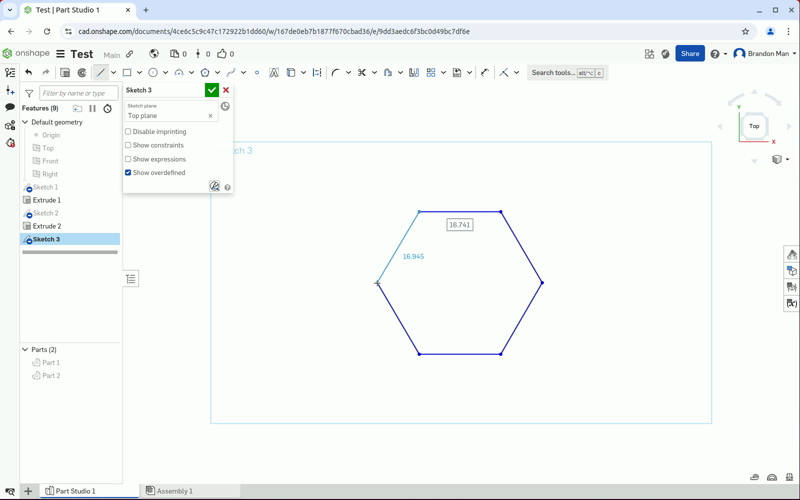
key_up(shift)
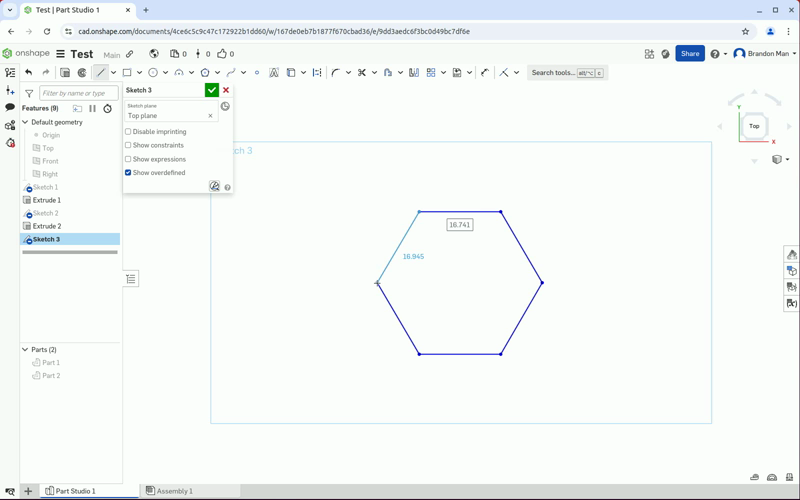
click(377, 282)
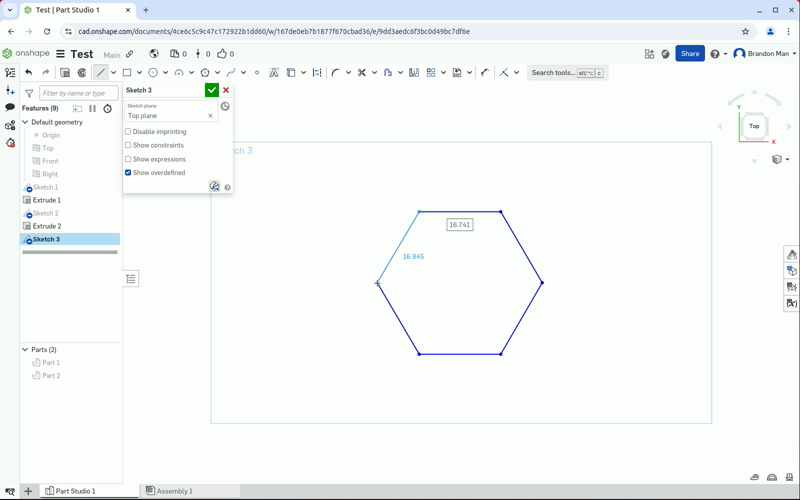
key(esc)
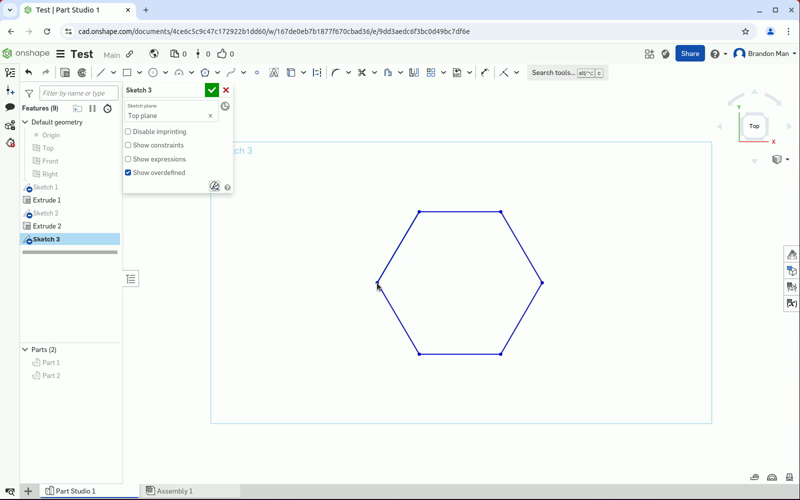
key(l)
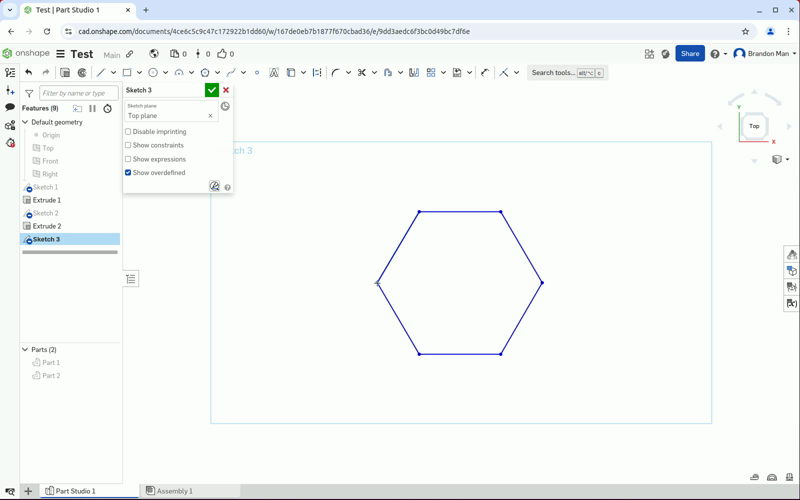
key_down(shift)
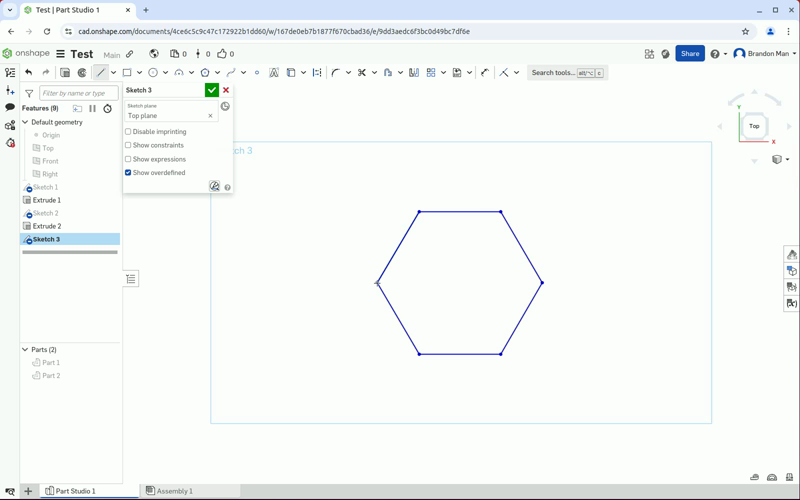
mouse_move(382, 282)
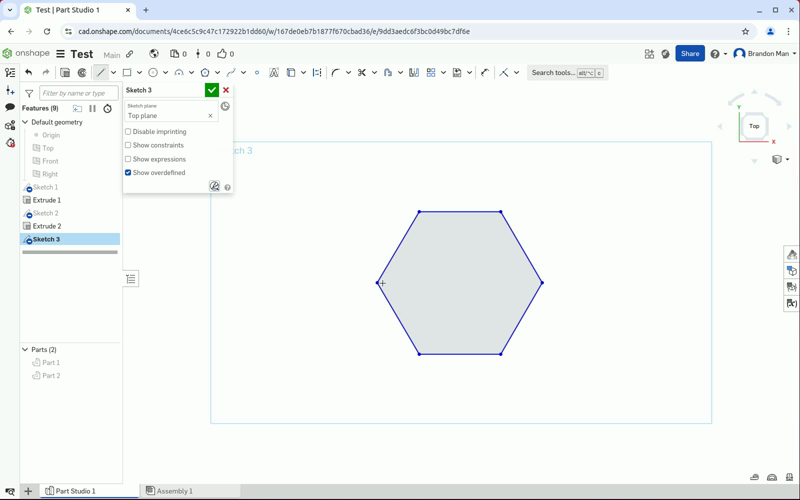
click(382, 282)
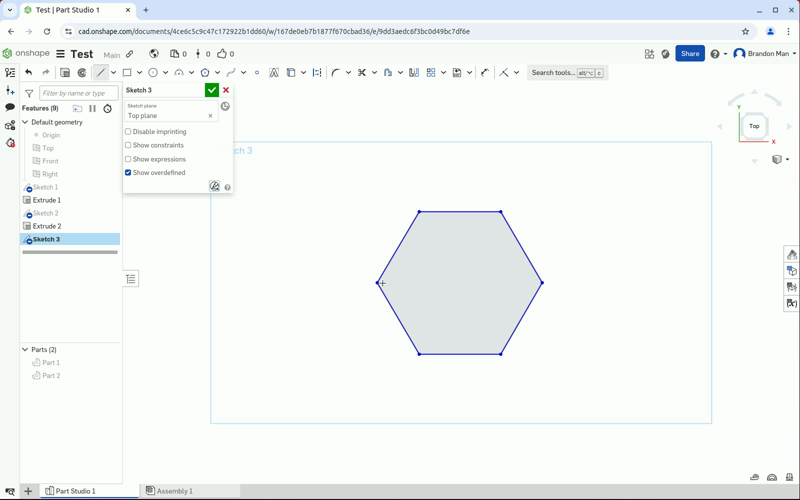
key_up(shift)
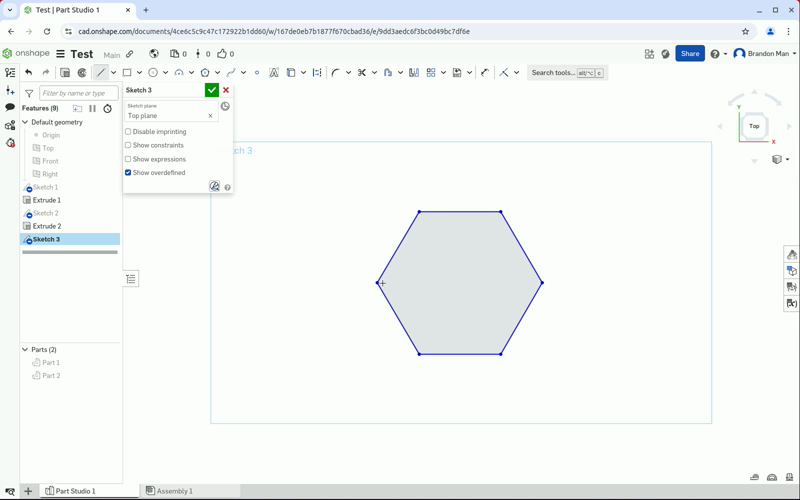
key_down(shift)
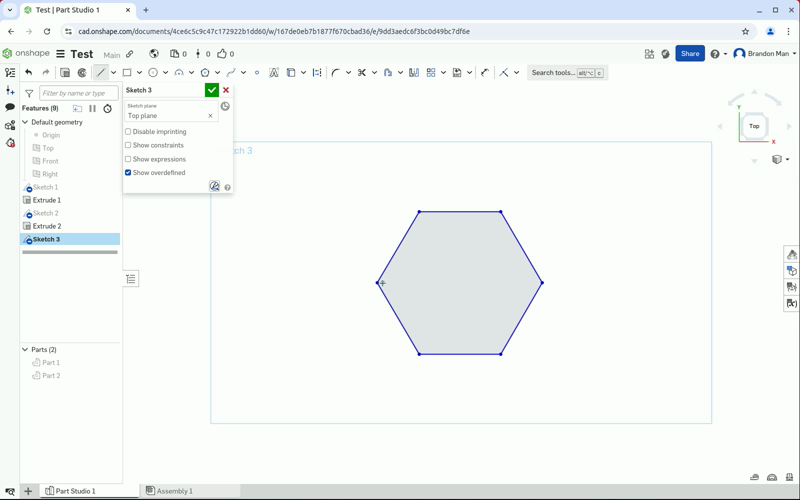
mouse_move(420, 350)
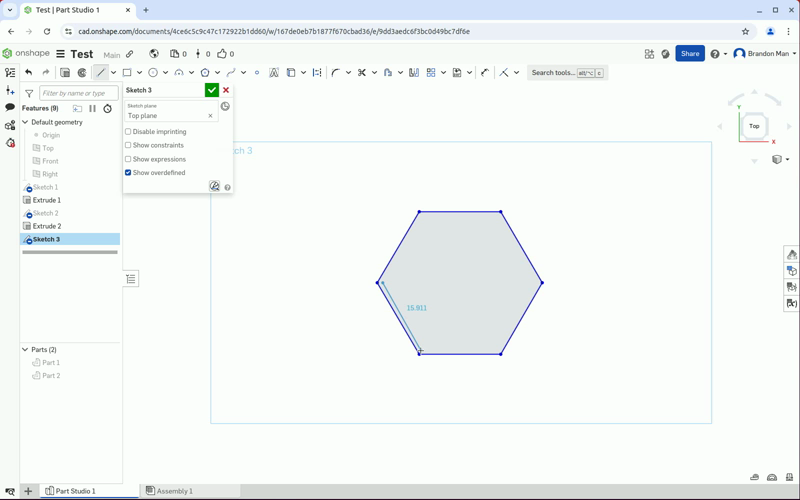
scroll(6)
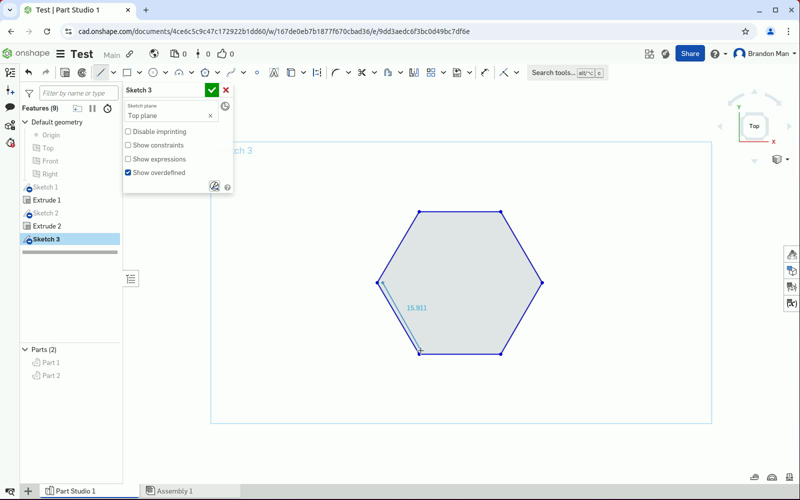
scroll(6)
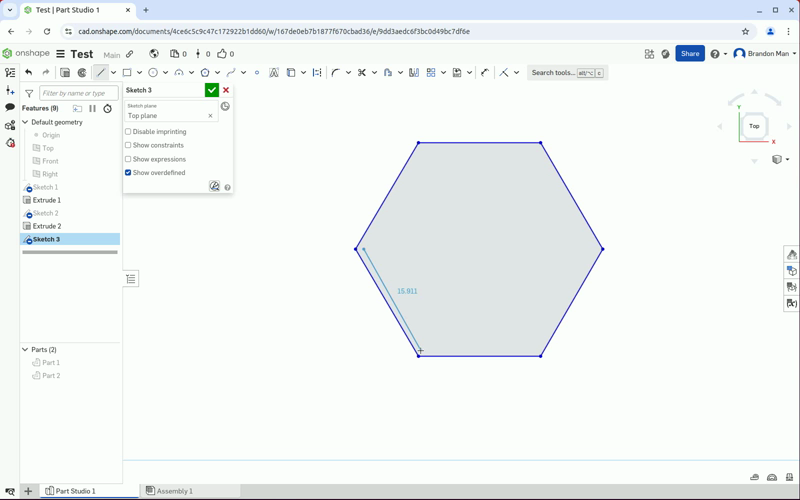
scroll(6)
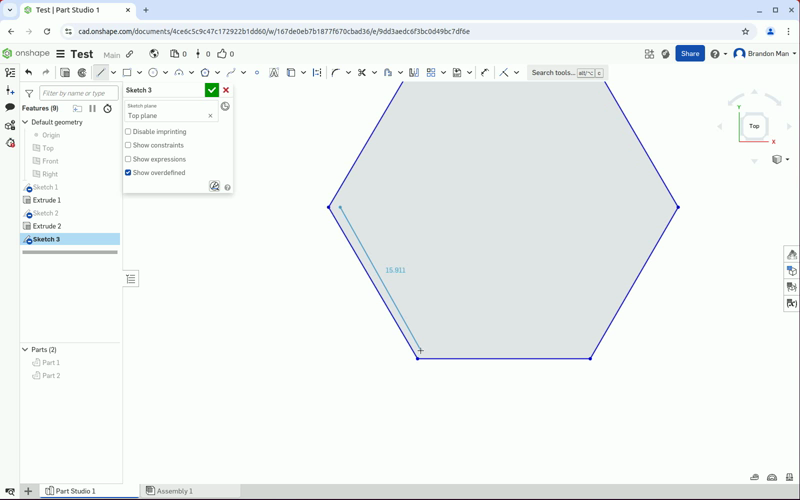
scroll(6)
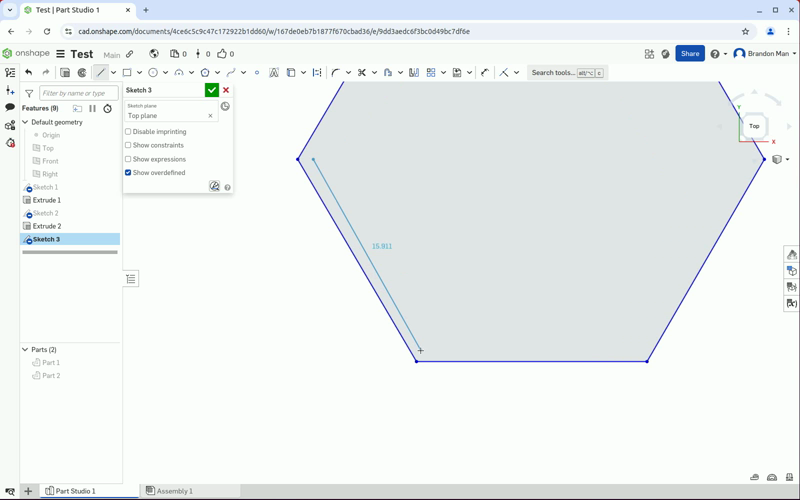
scroll(6)
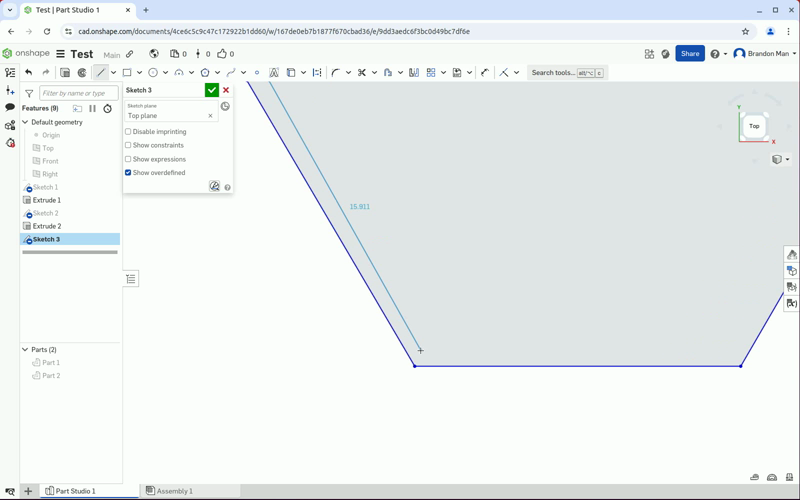
scroll(6)
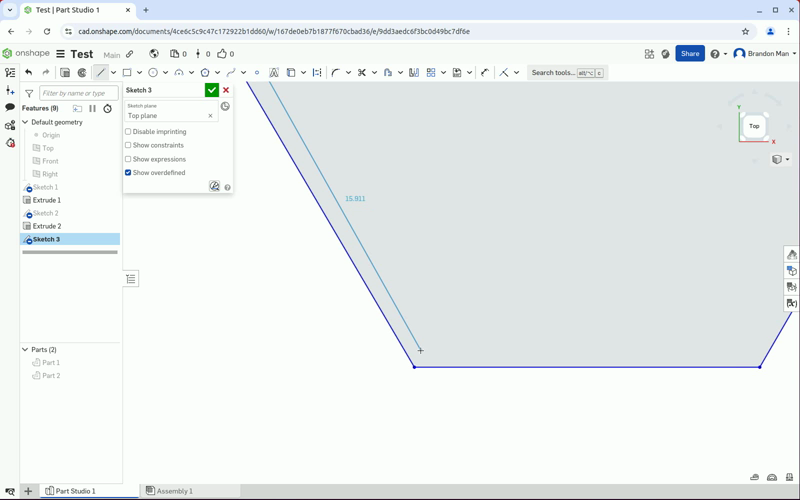
scroll(6)
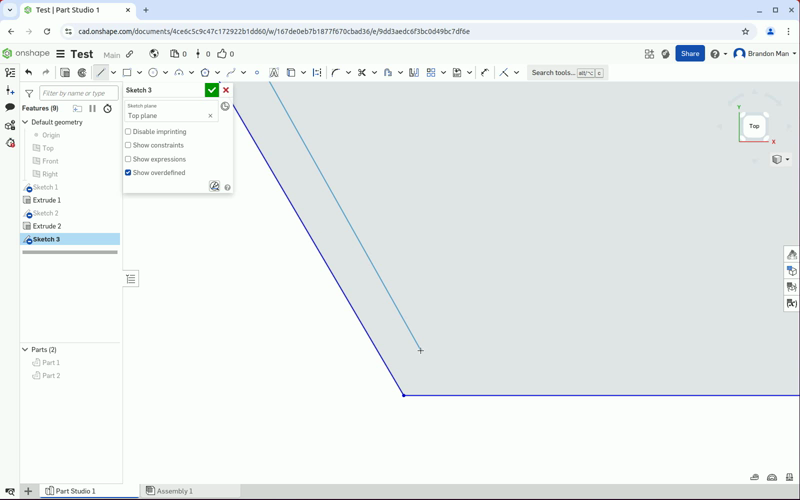
click(420, 350)
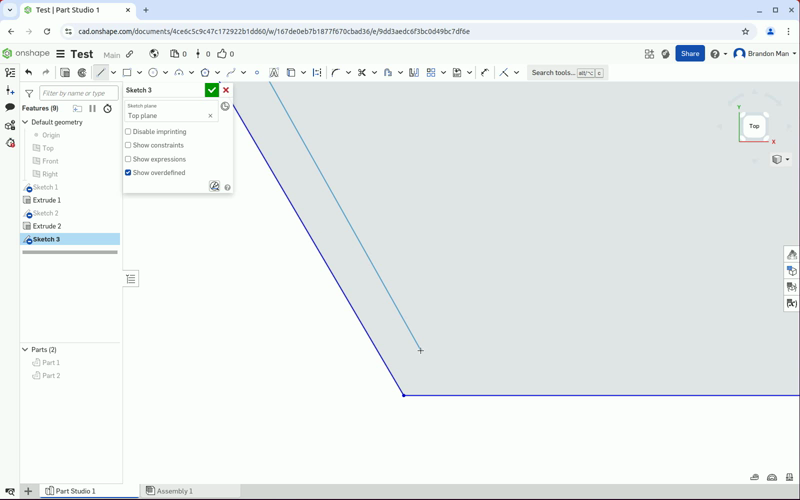
scroll(-6)
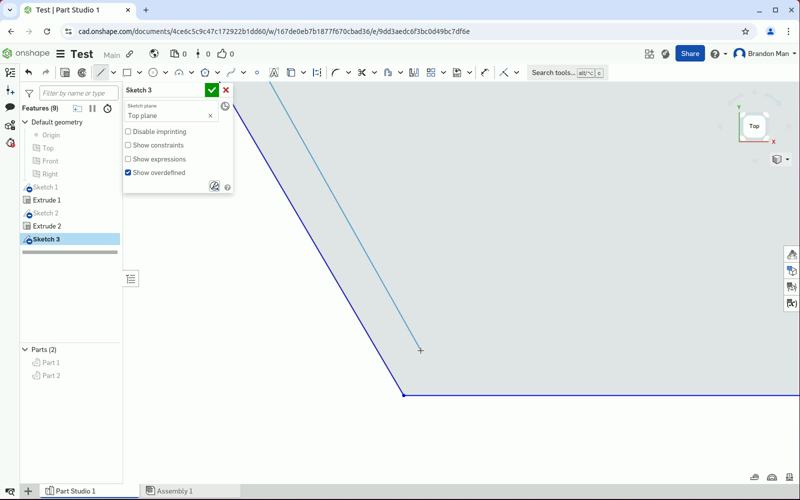
scroll(-6)
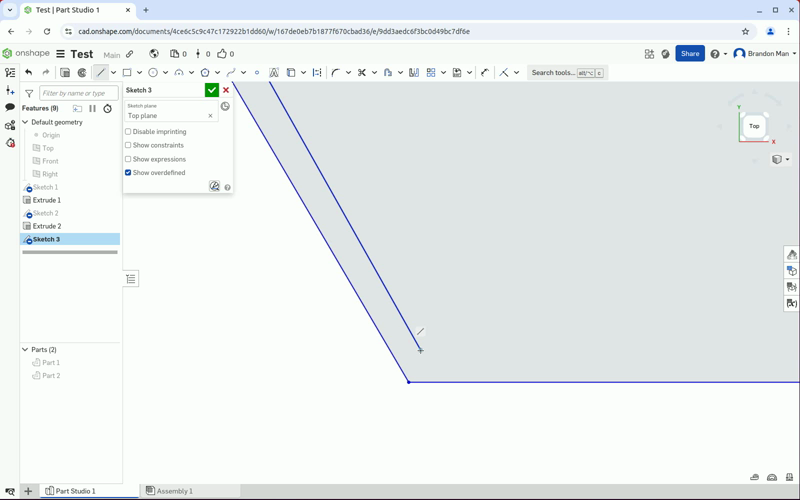
scroll(-6)
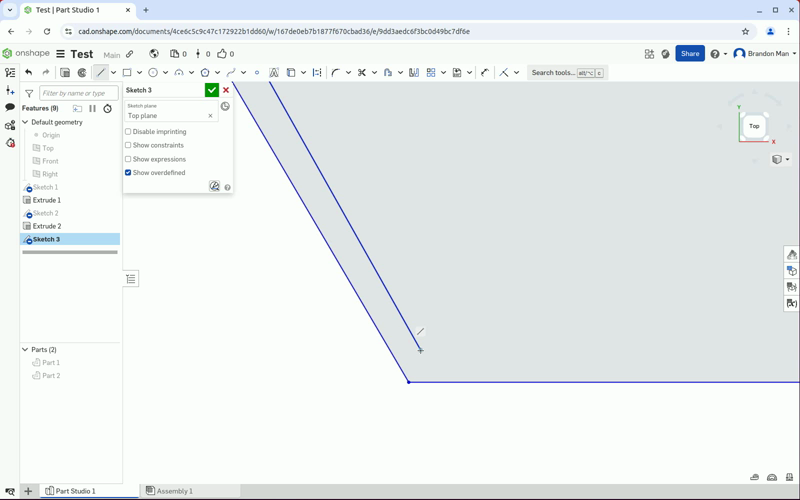
scroll(-6)
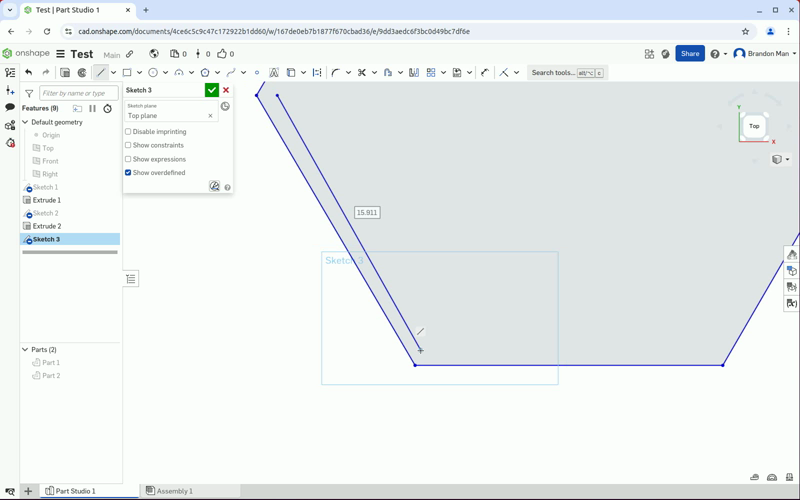
scroll(-6)
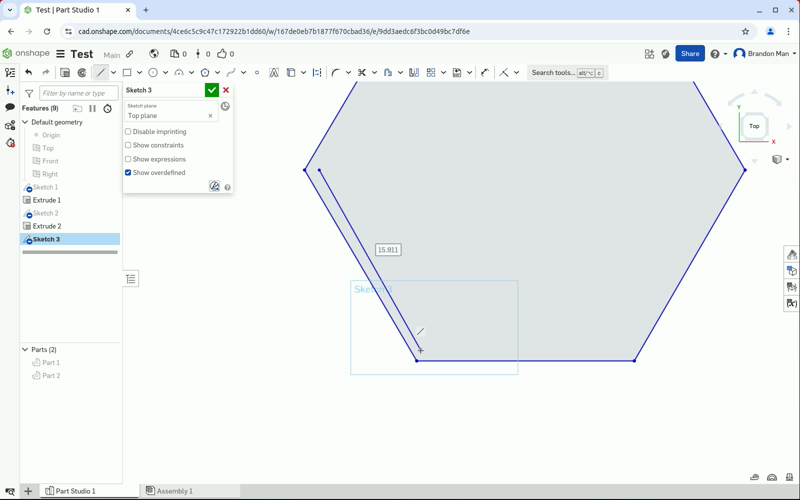
scroll(-6)
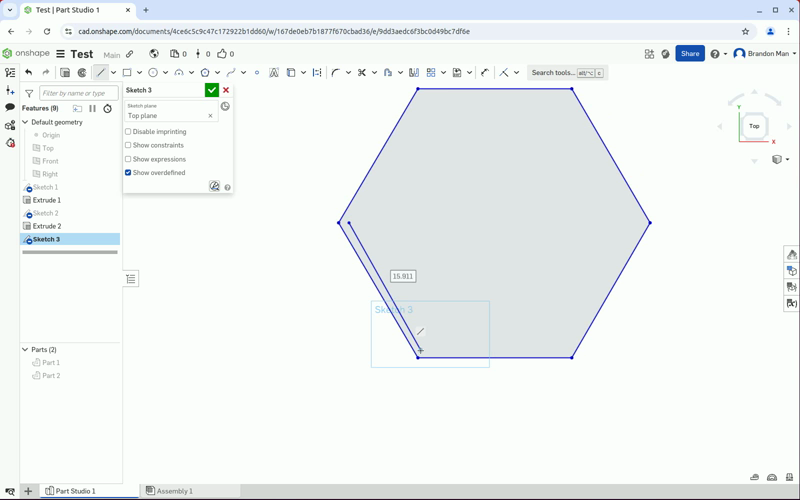
scroll(-6)
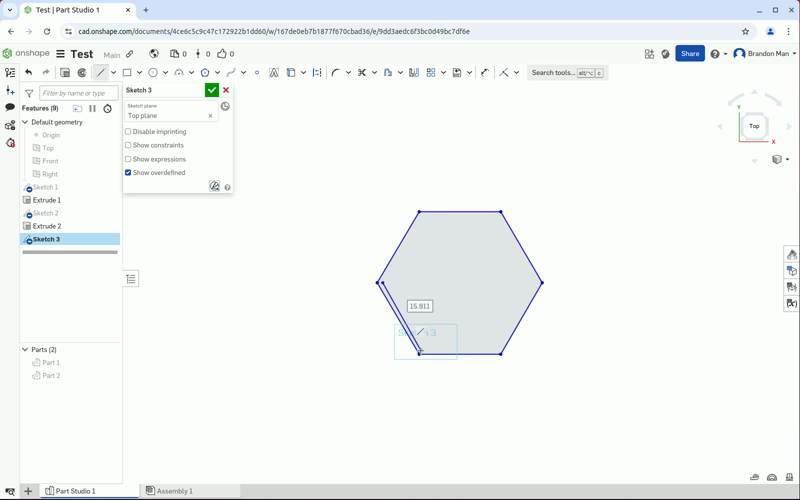
key_up(shift)
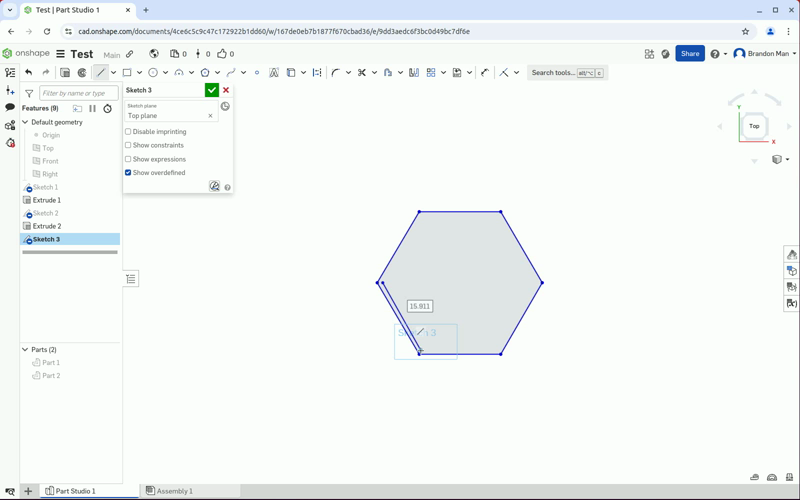
key_down(shift)
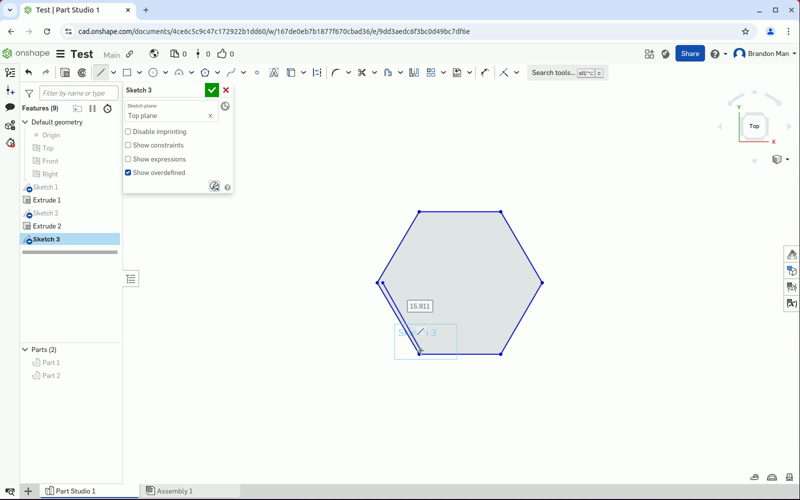
mouse_move(498, 350)
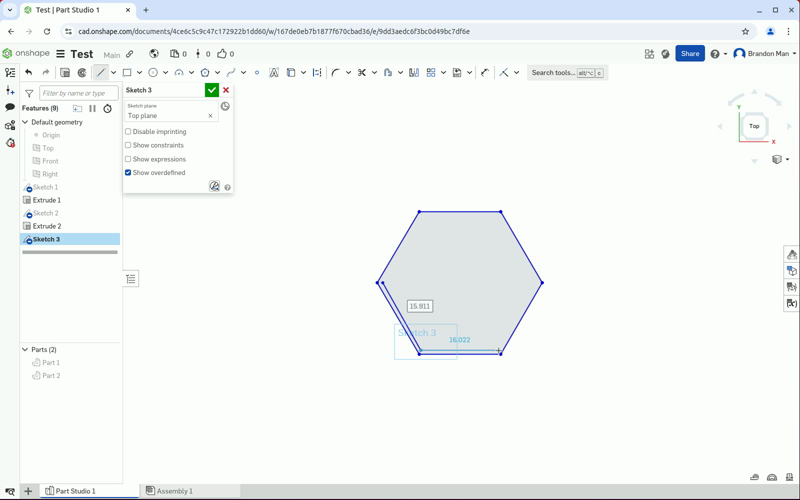
scroll(6)
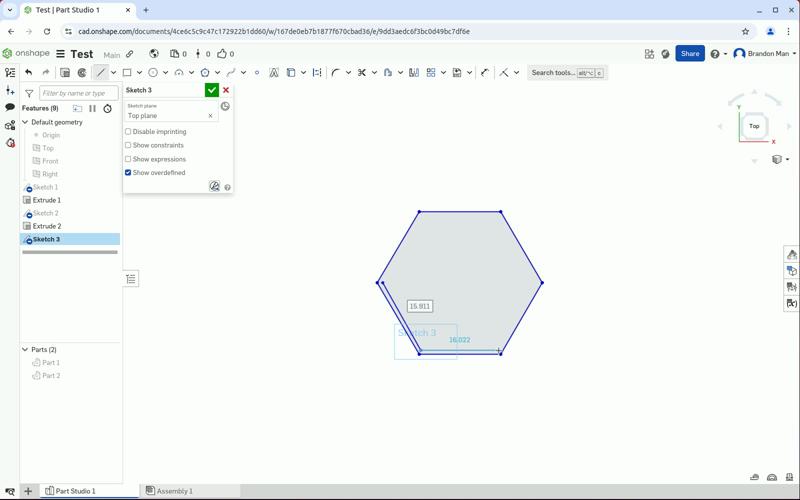
scroll(6)
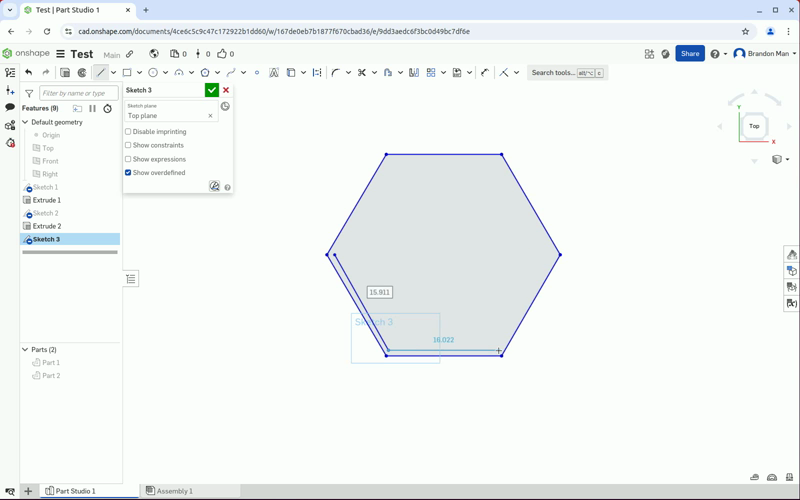
scroll(6)
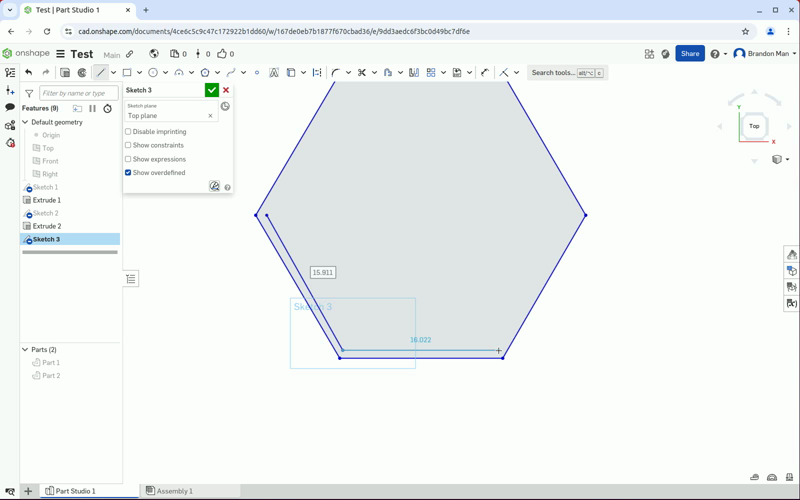
scroll(6)
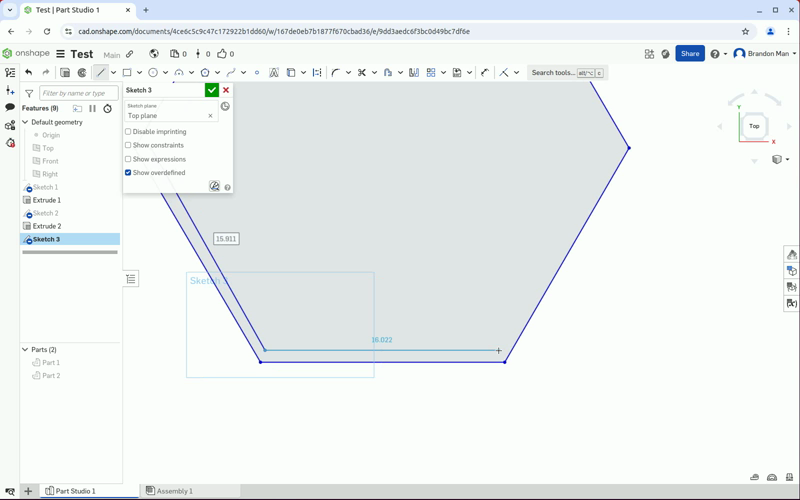
scroll(6)
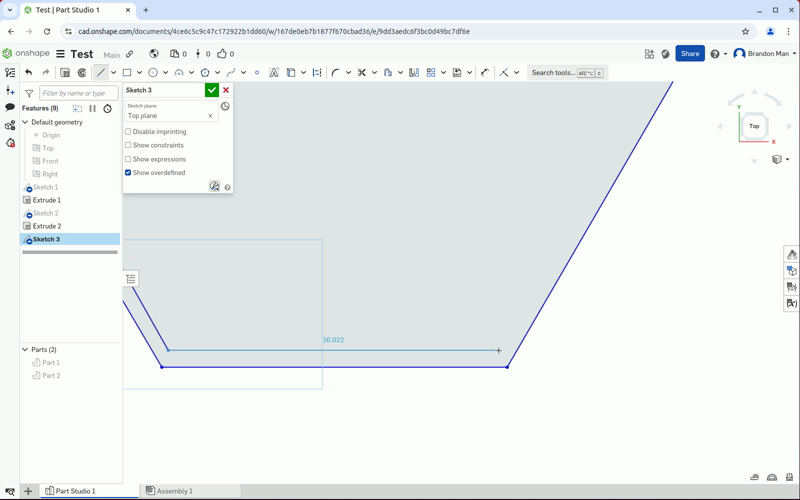
scroll(6)
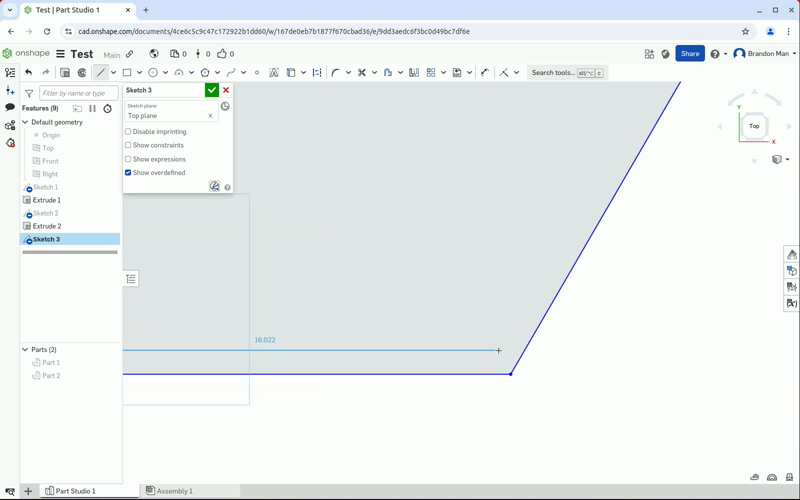
scroll(6)
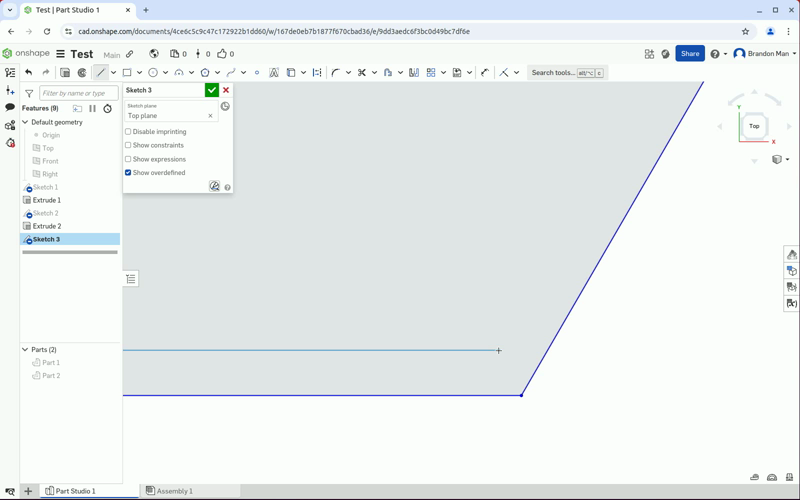
click(498, 350)
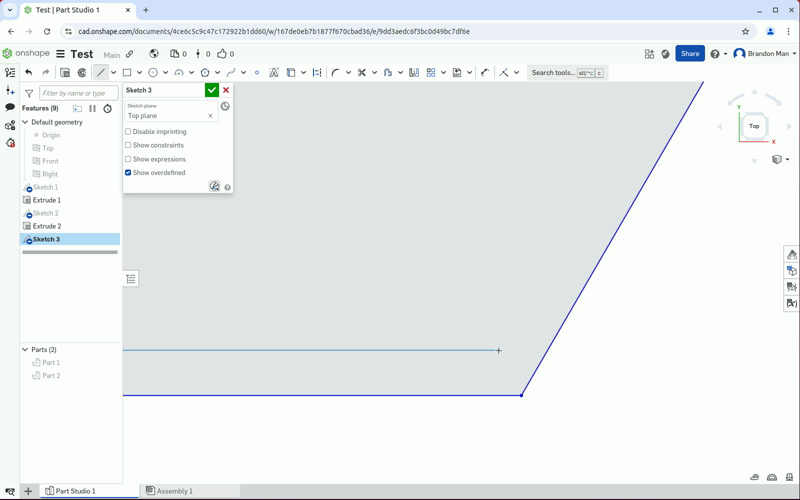
scroll(-6)
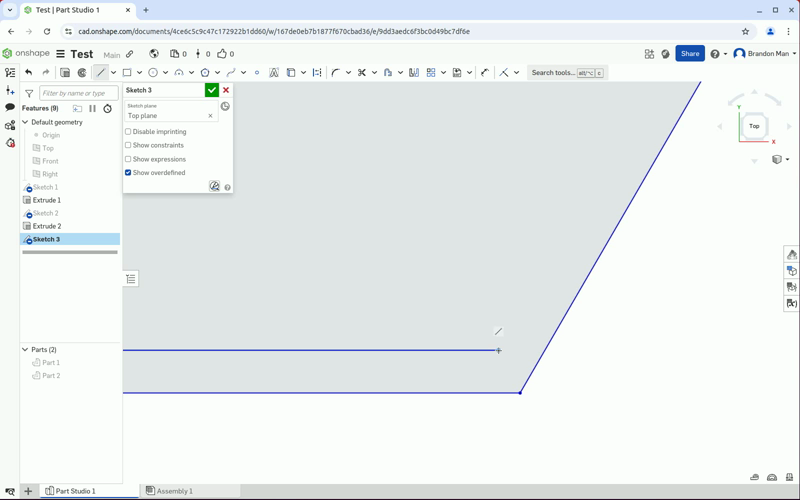
scroll(-6)
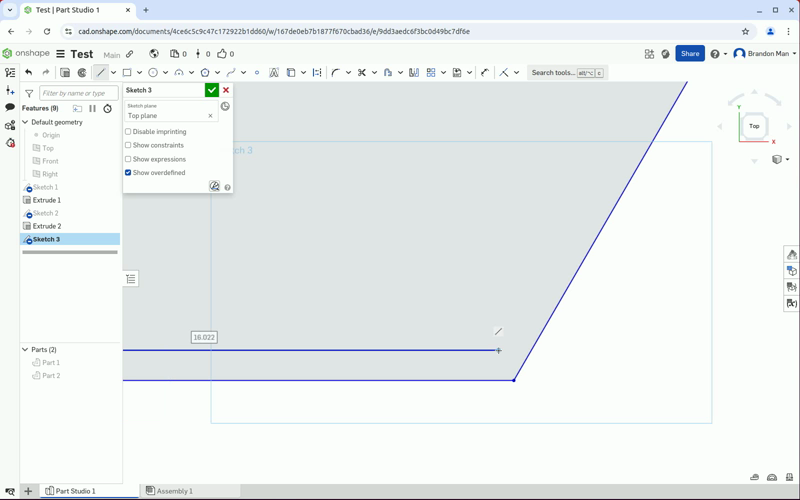
scroll(-6)
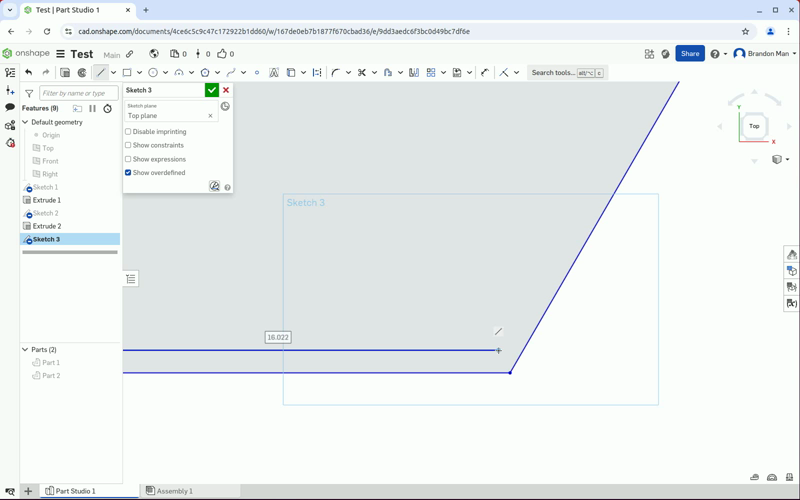
scroll(-6)
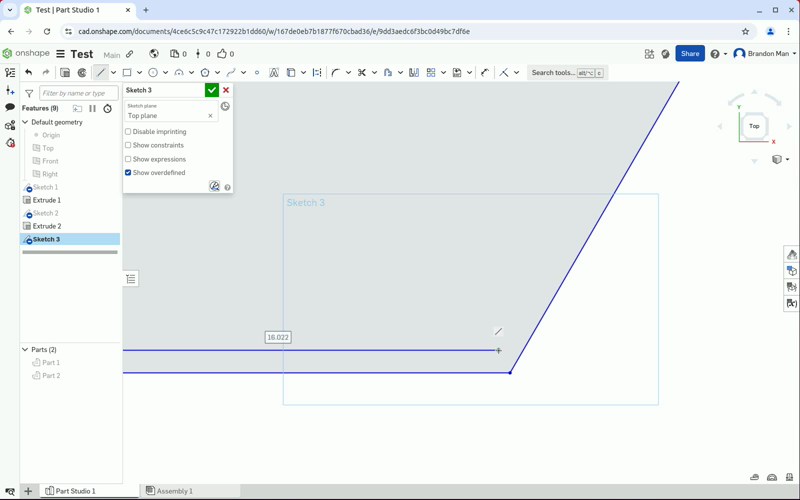
scroll(-6)
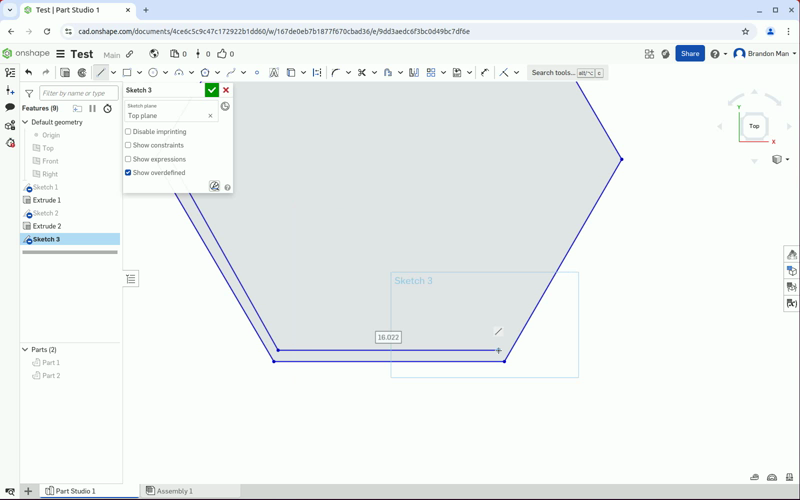
scroll(-6)
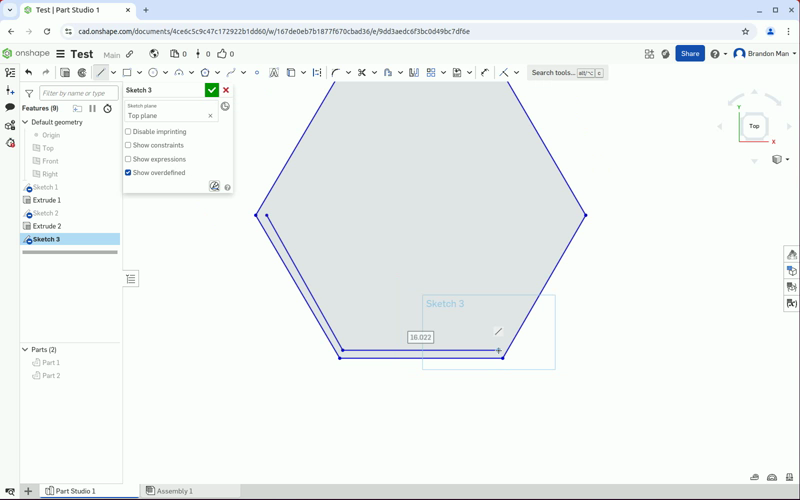
scroll(-6)
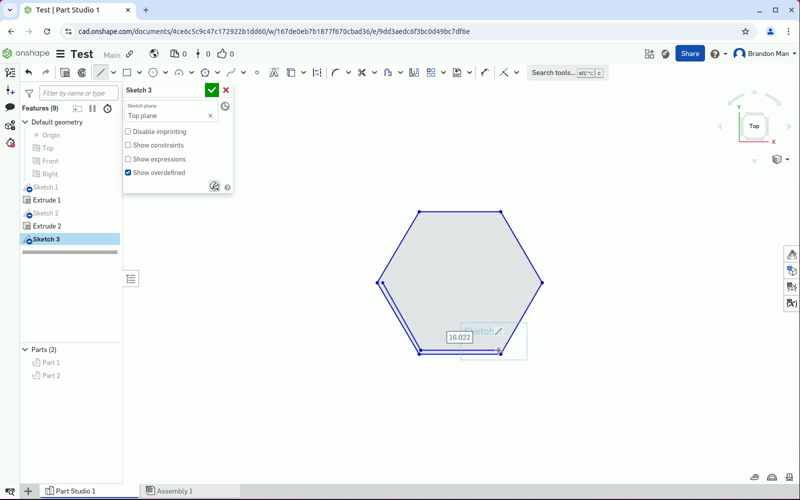
key_up(shift)
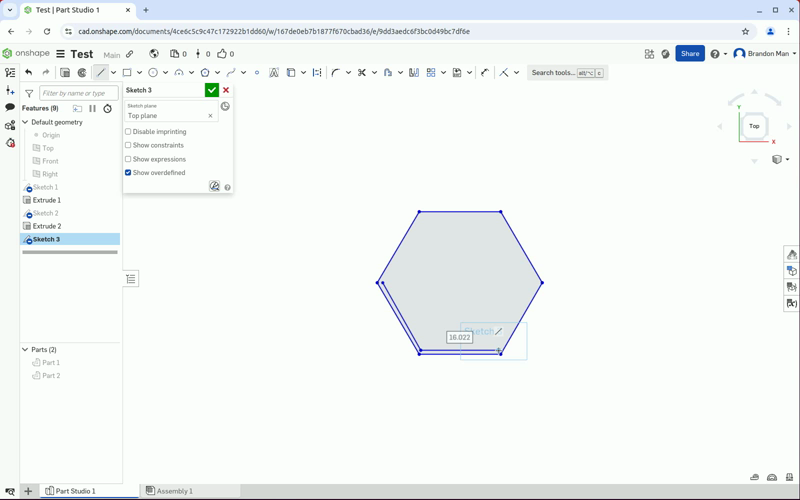
key_down(shift)
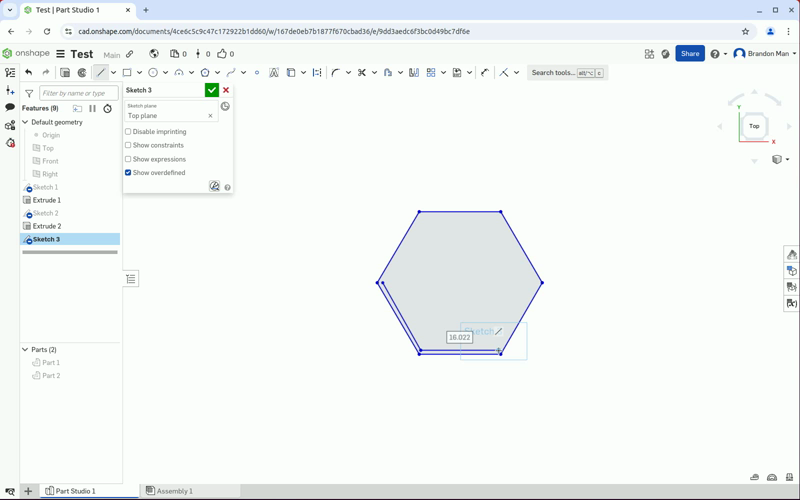
mouse_move(537, 282)
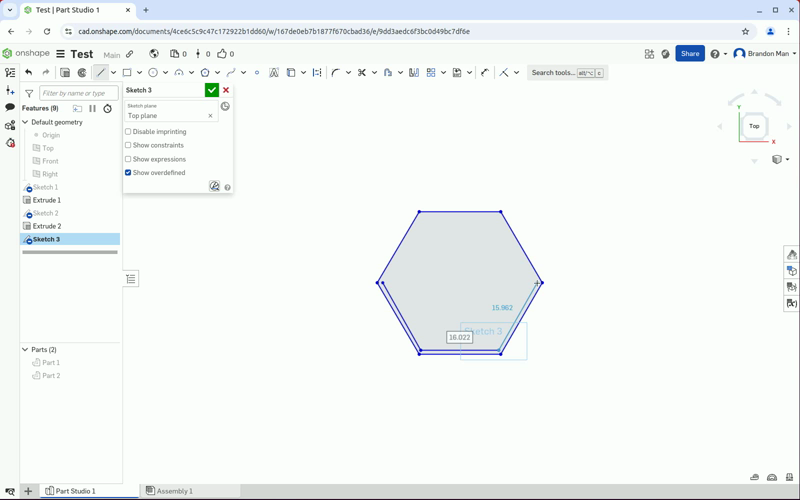
click(537, 282)
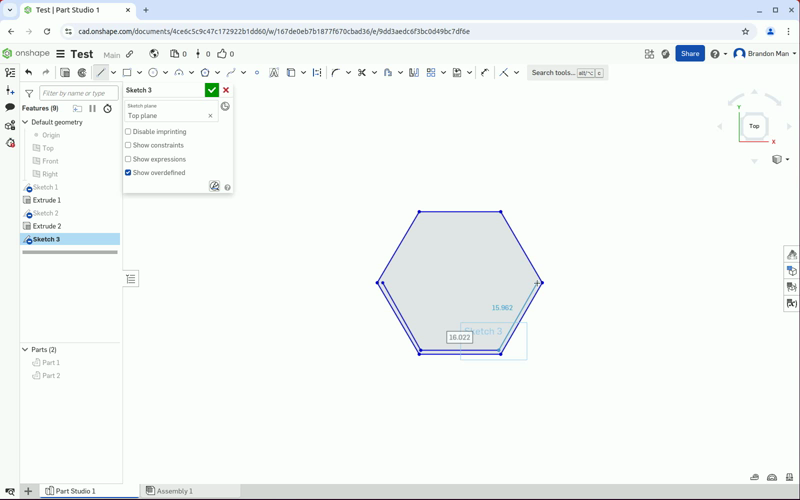
key_up(shift)
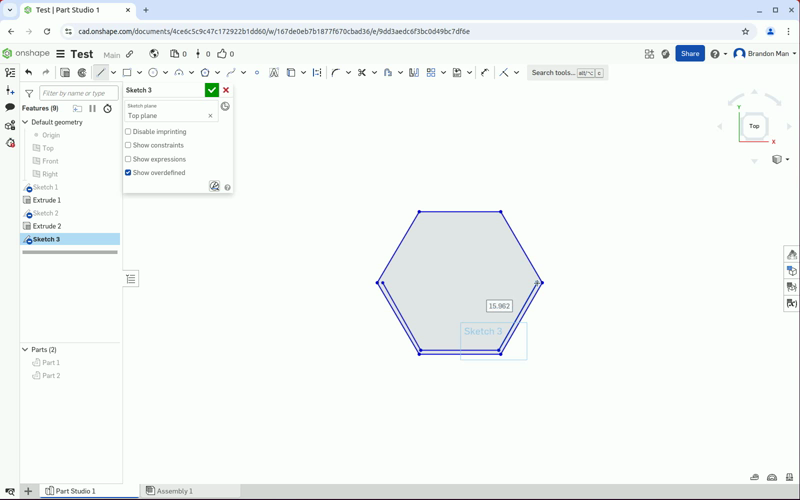
key_down(shift)
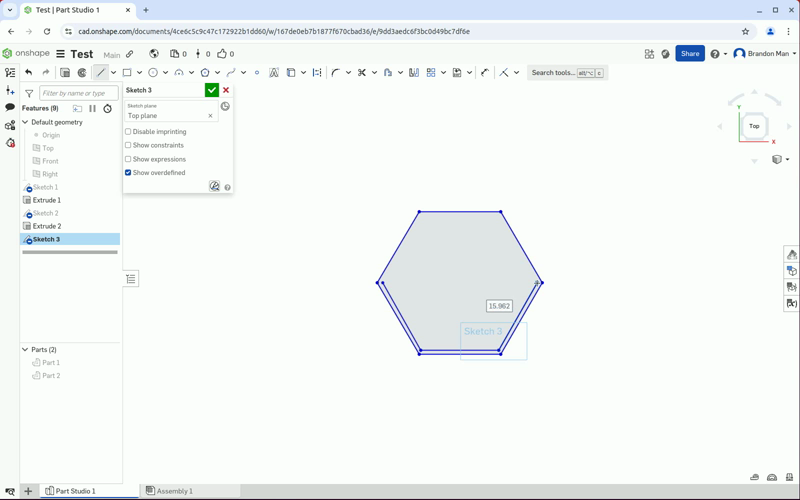
mouse_move(498, 215)
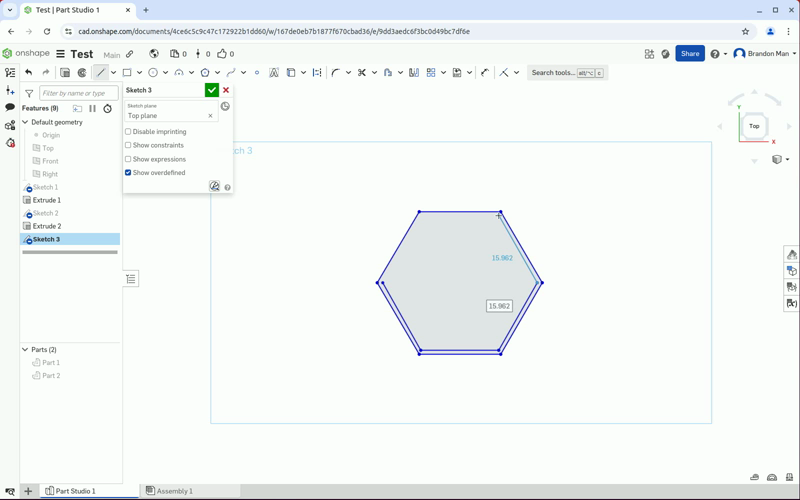
scroll(6)
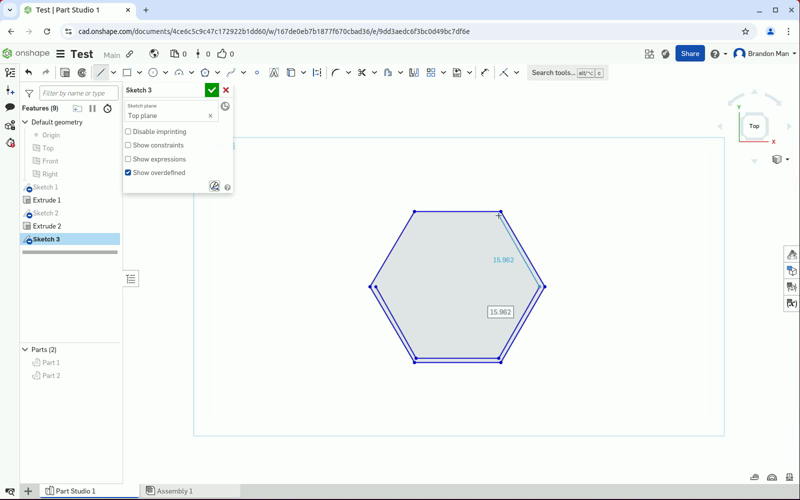
scroll(6)
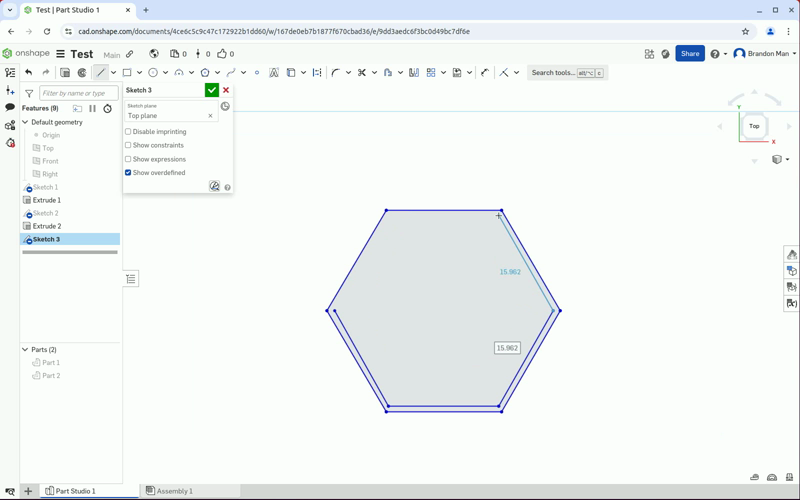
scroll(6)
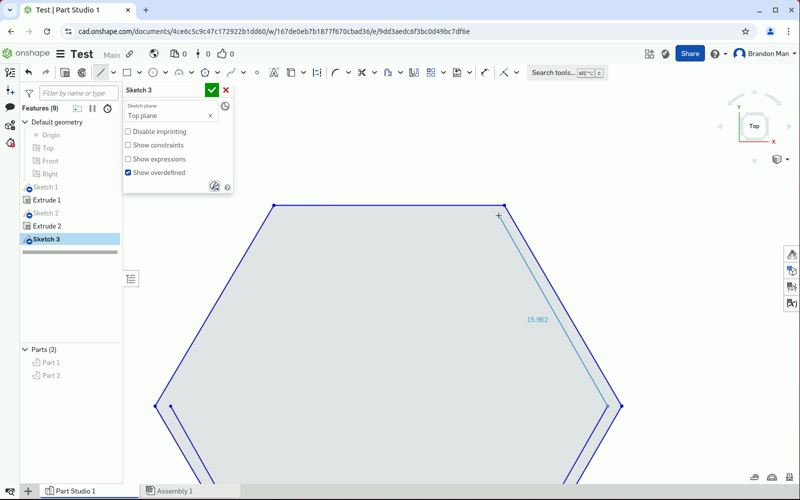
scroll(6)
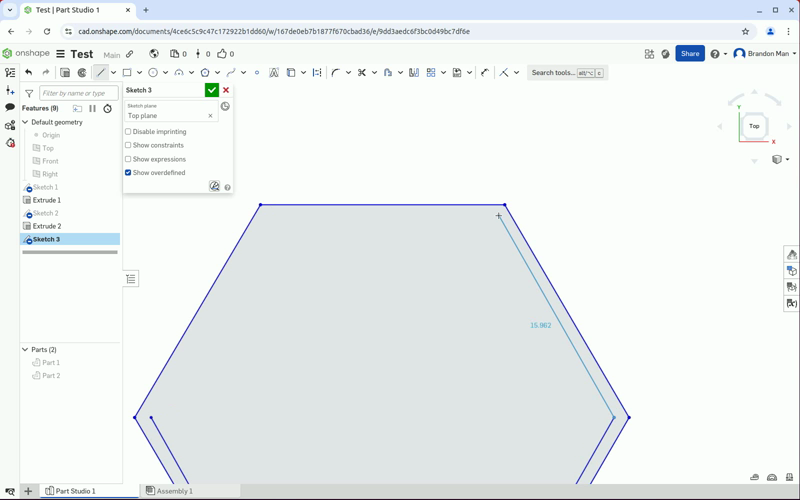
scroll(6)
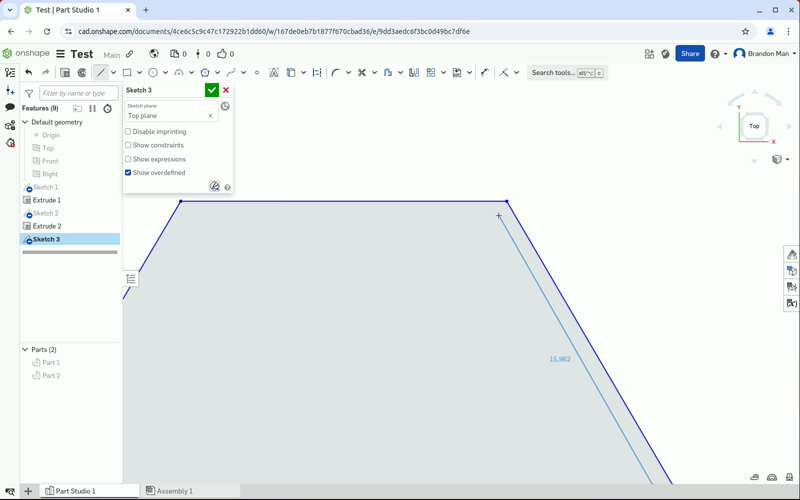
scroll(6)
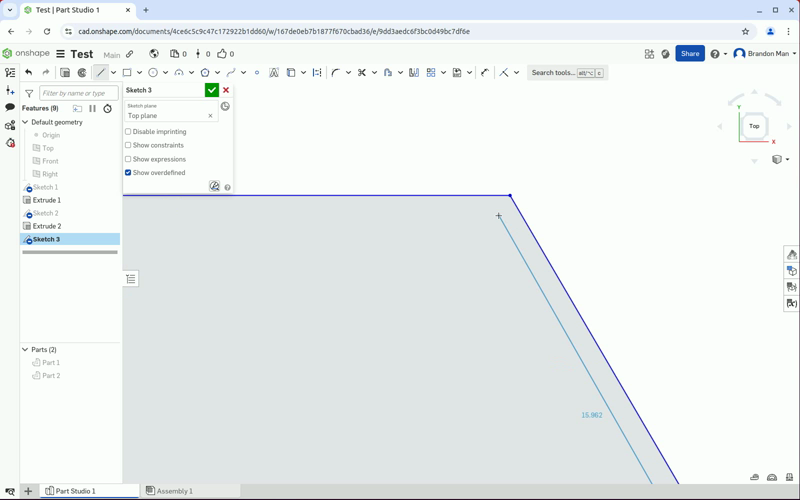
scroll(6)
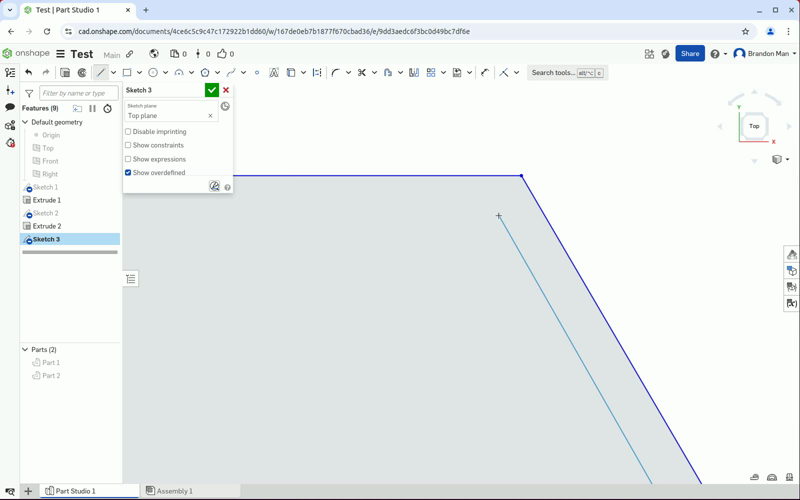
click(498, 215)
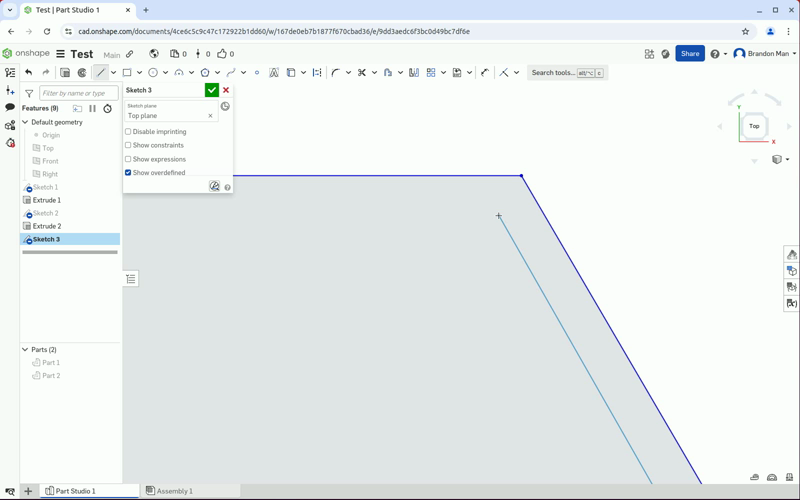
scroll(-6)
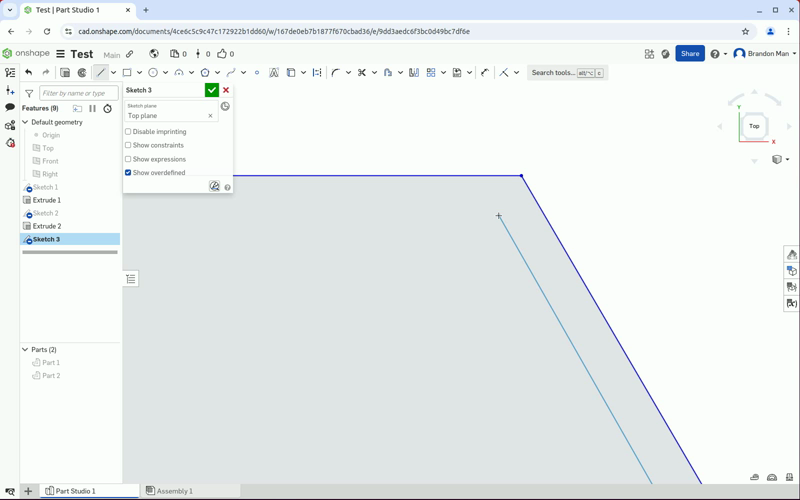
scroll(-6)
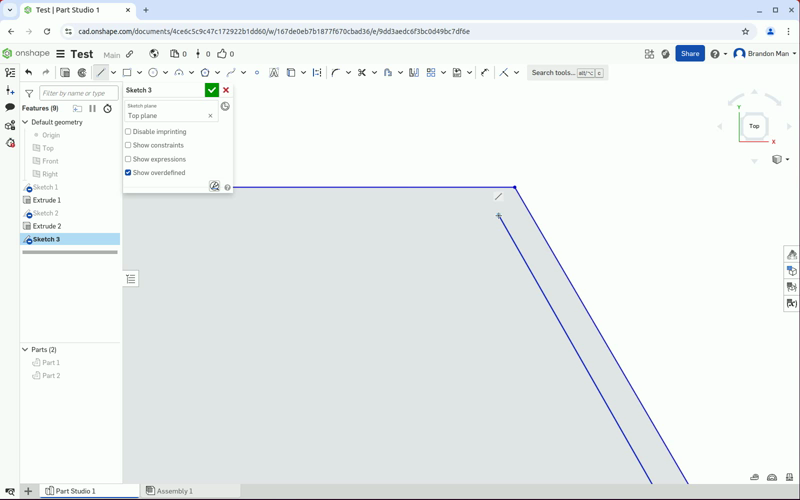
scroll(-6)
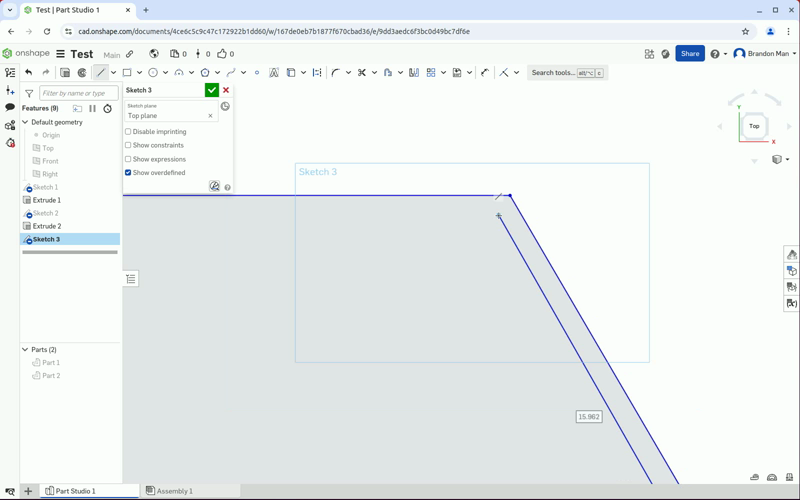
scroll(-6)
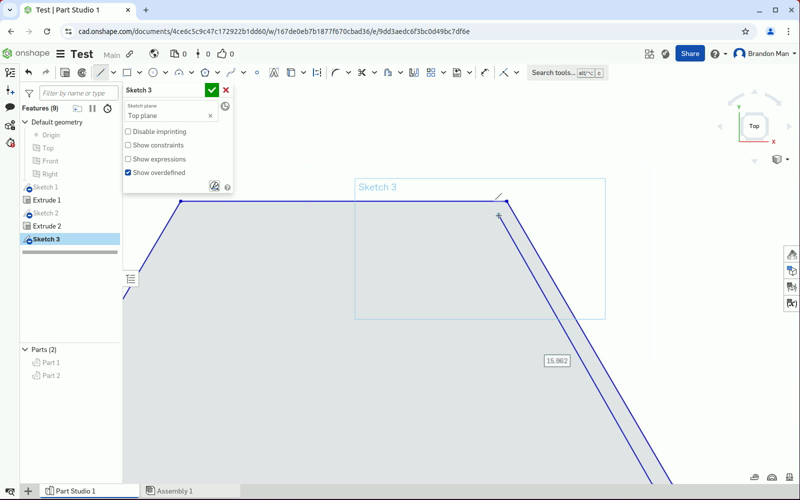
scroll(-6)
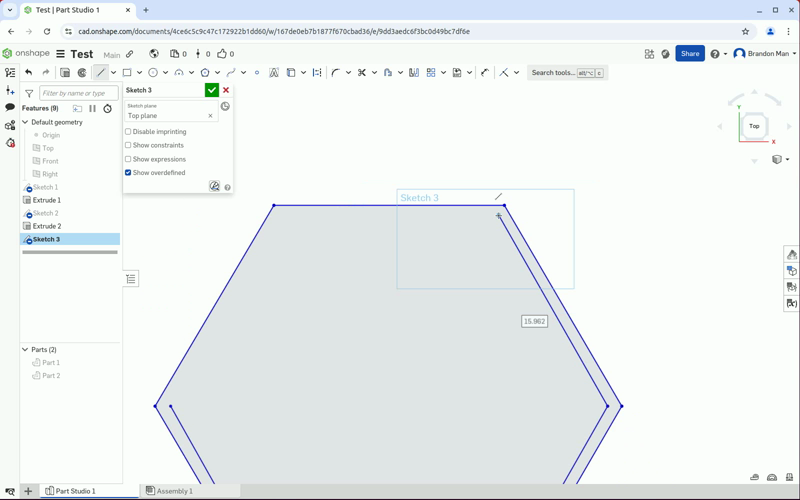
scroll(-6)
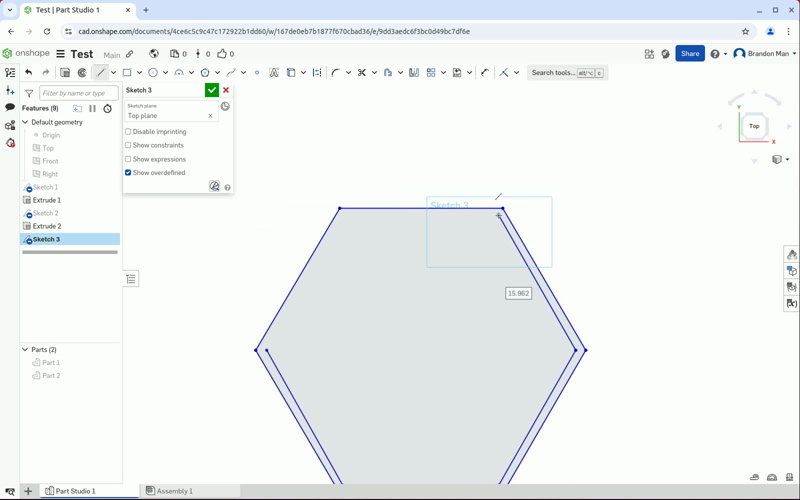
scroll(-6)
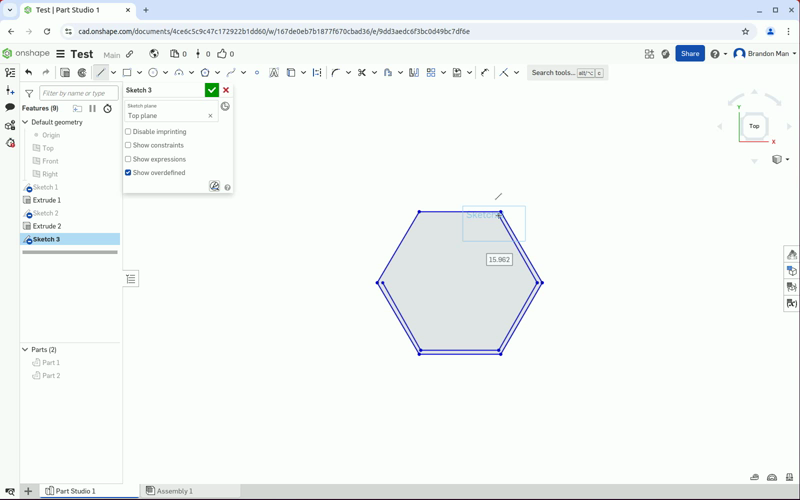
key_up(shift)
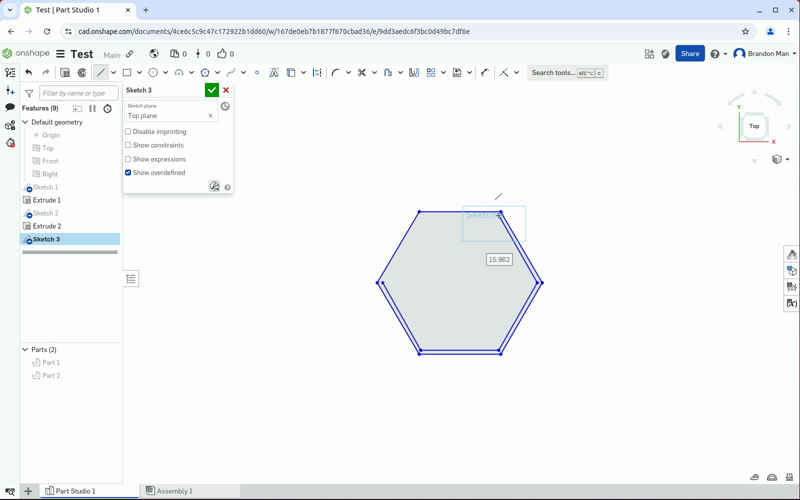
key_down(shift)
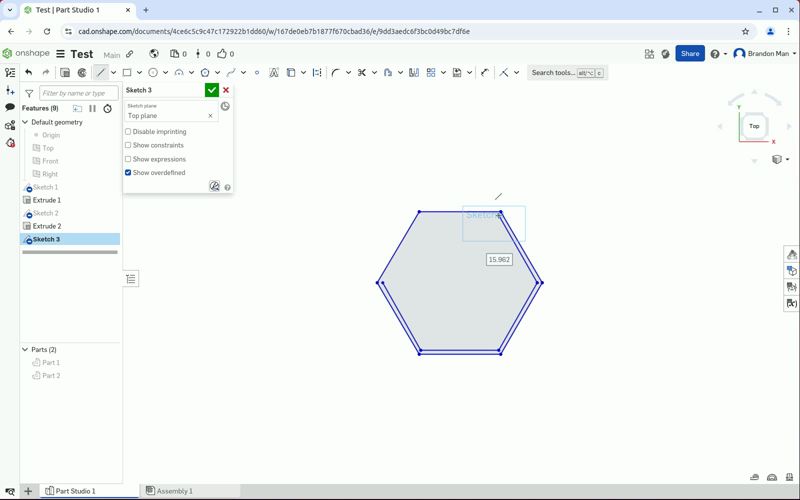
mouse_move(420, 215)
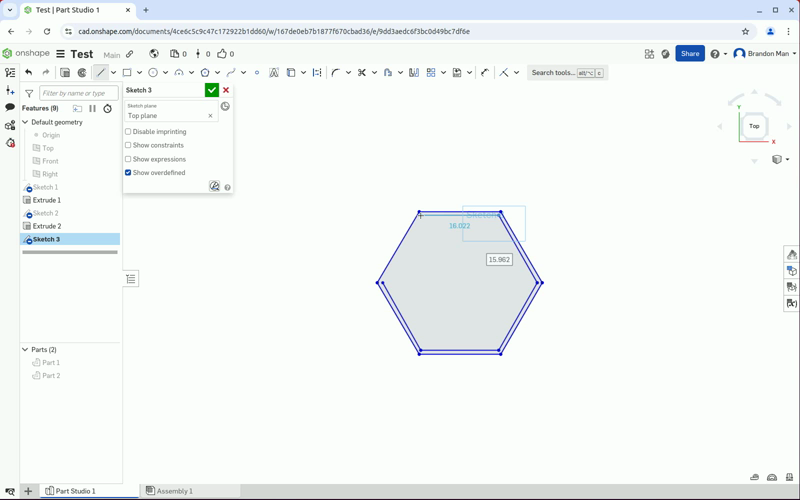
scroll(6)
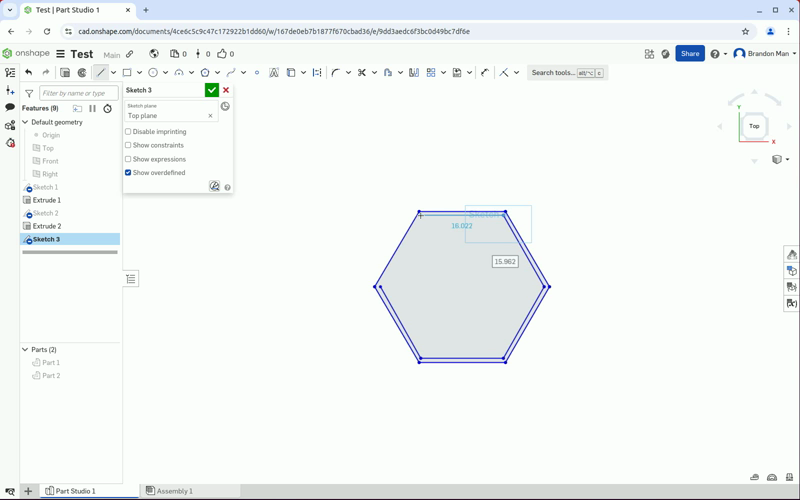
scroll(6)
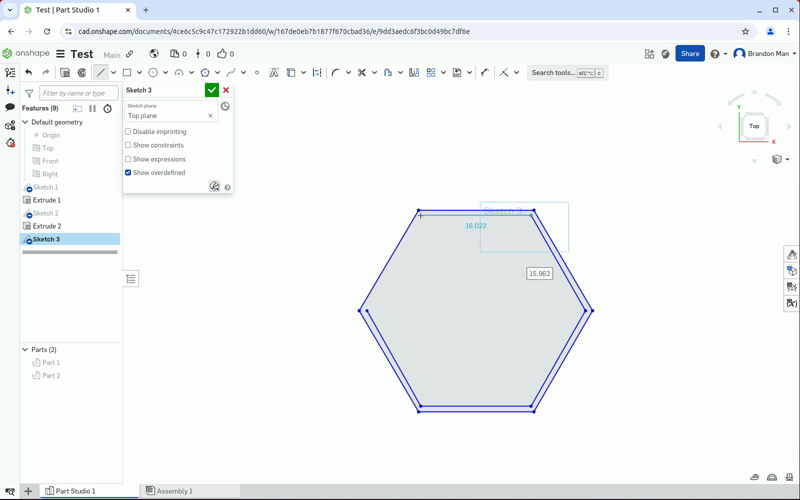
scroll(6)
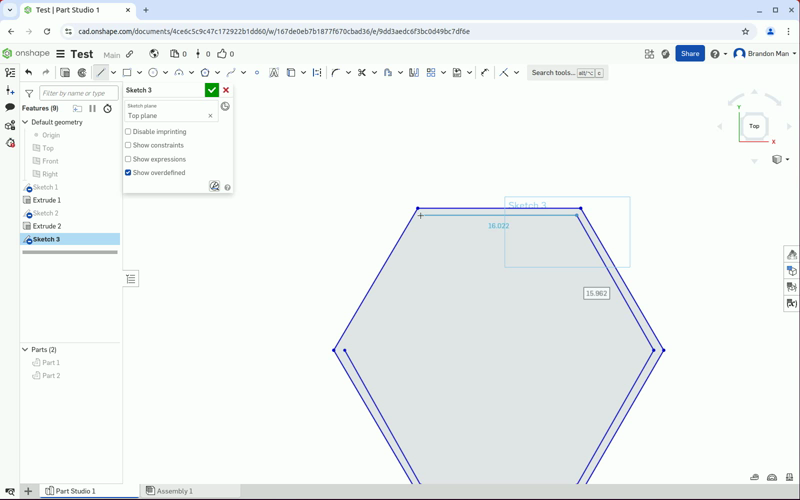
scroll(6)
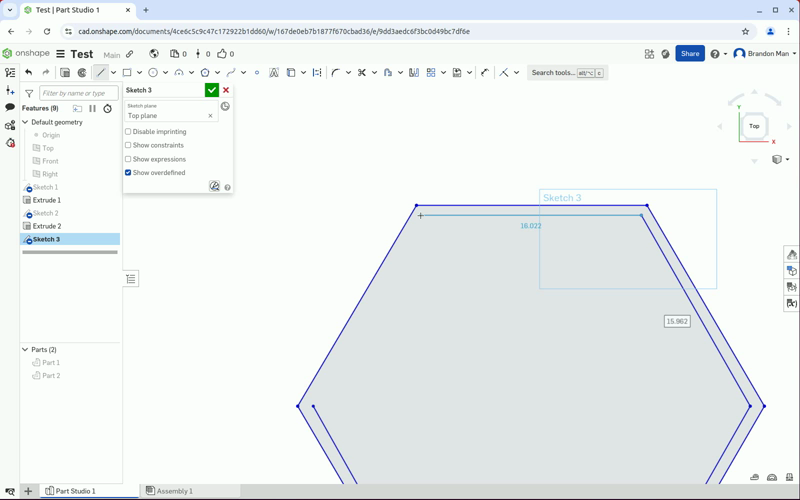
scroll(6)
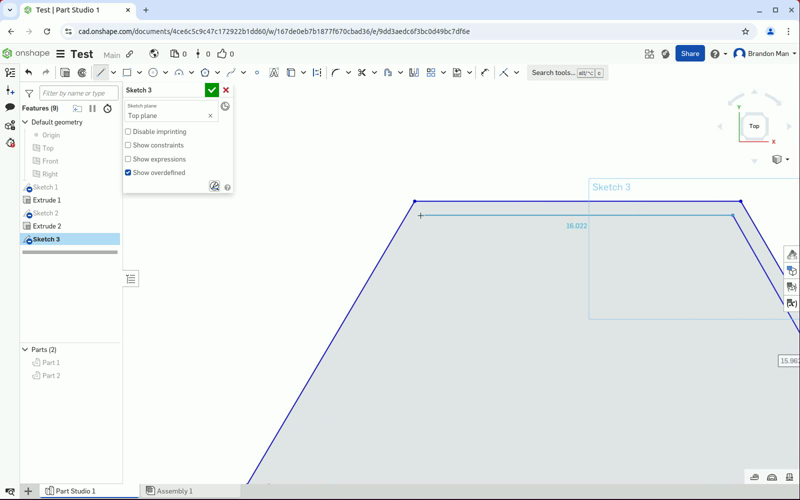
scroll(6)
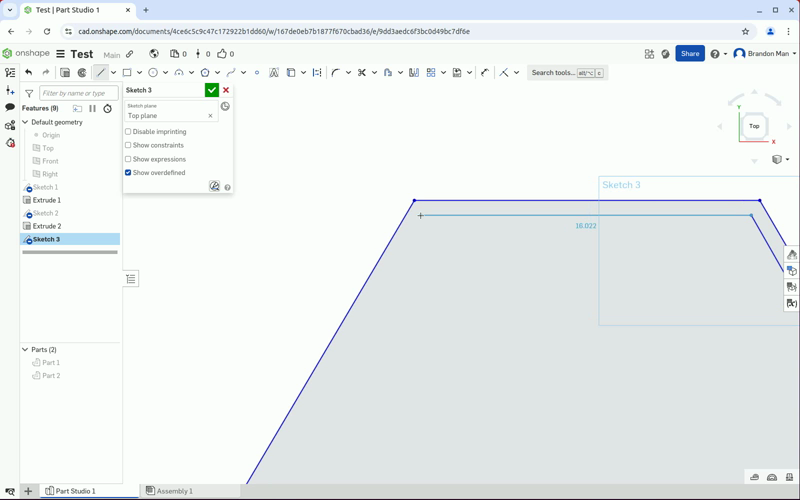
scroll(6)
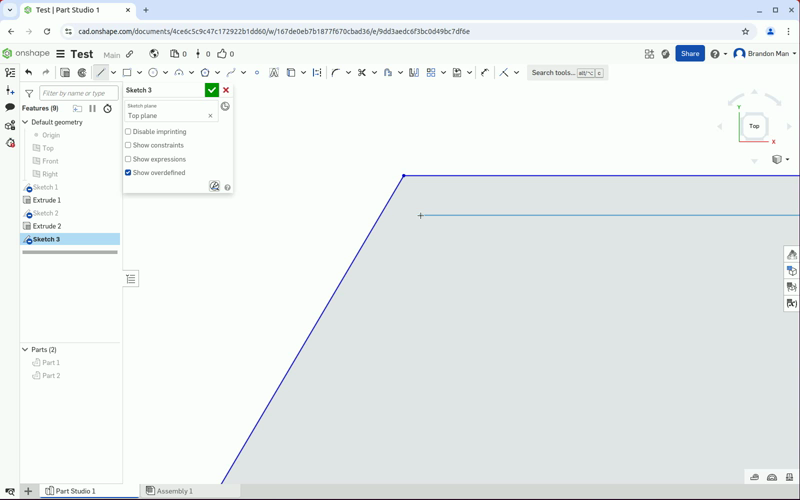
click(420, 215)
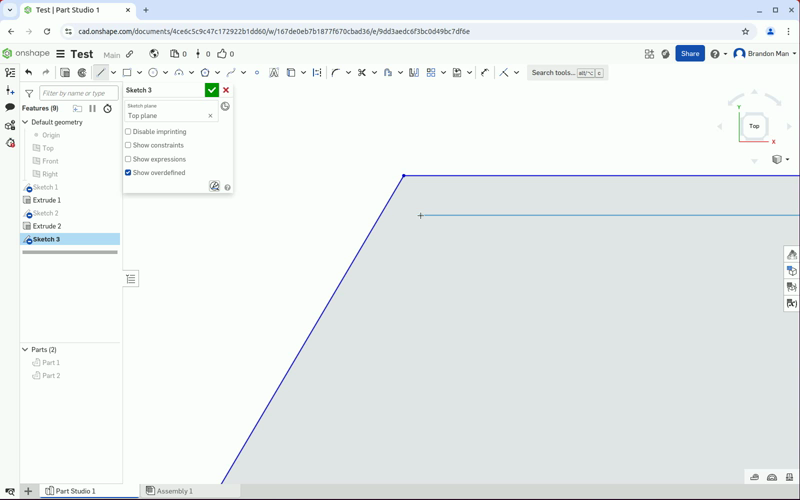
scroll(-6)
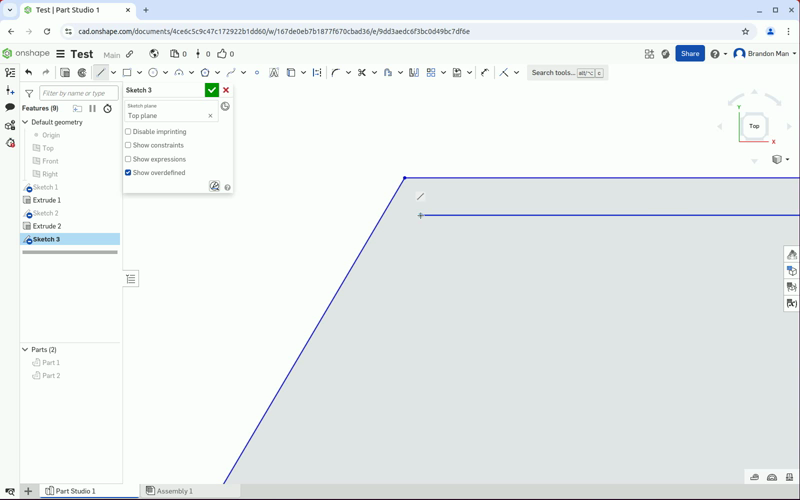
scroll(-6)
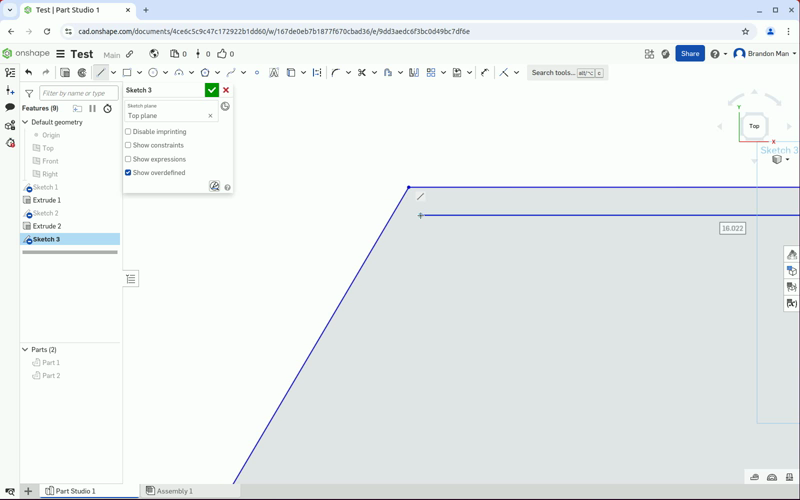
scroll(-6)
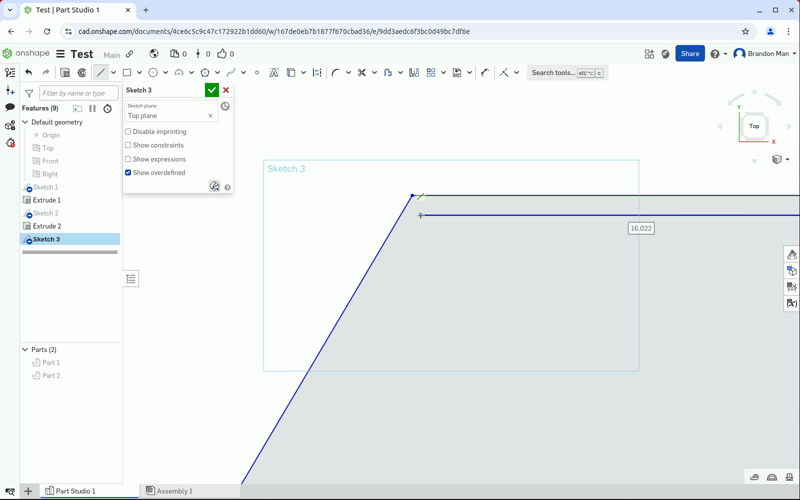
scroll(-6)
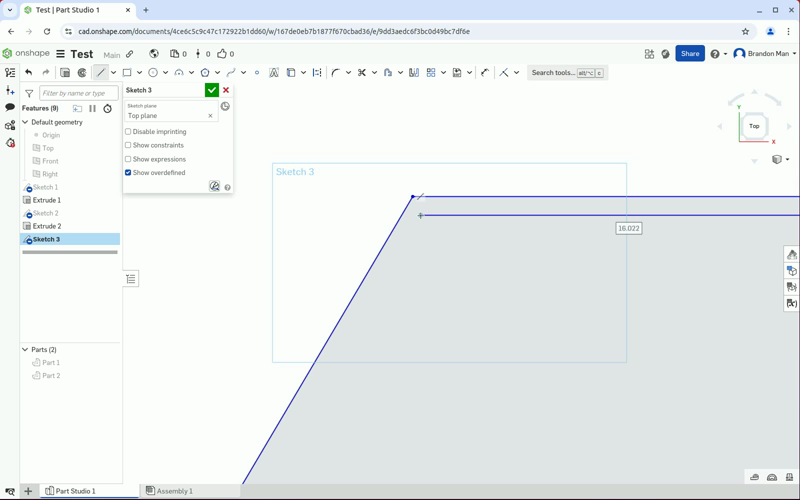
scroll(-6)
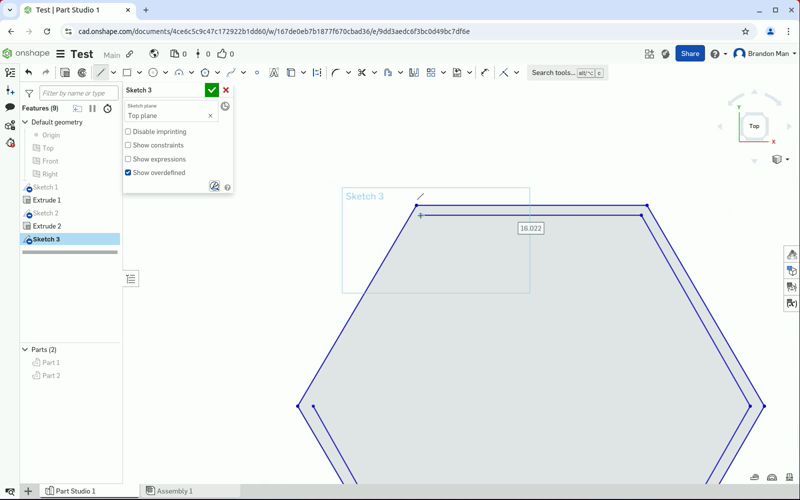
scroll(-6)
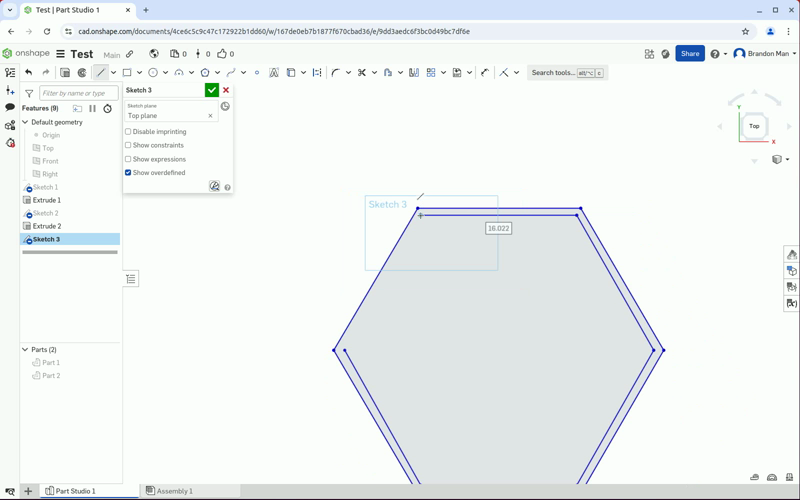
scroll(-6)
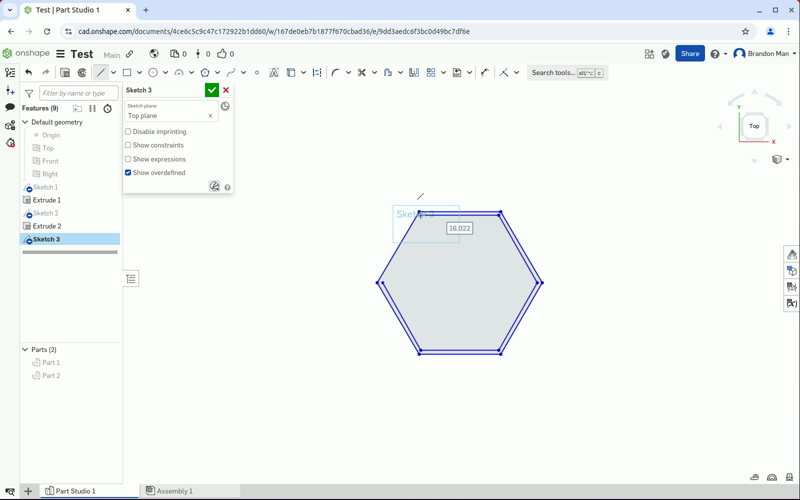
key_up(shift)
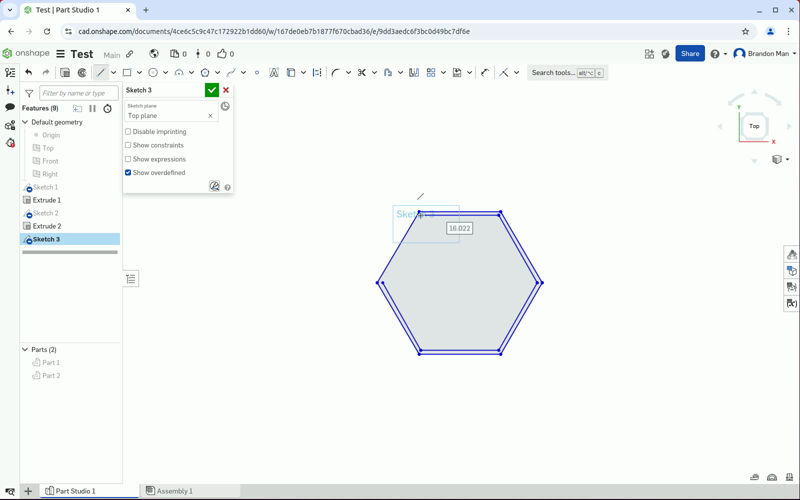
key_down(shift)
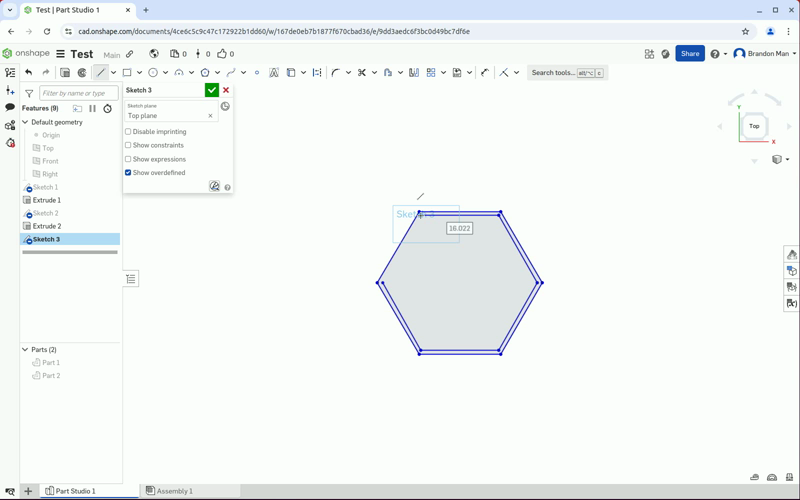
mouse_move(382, 282)
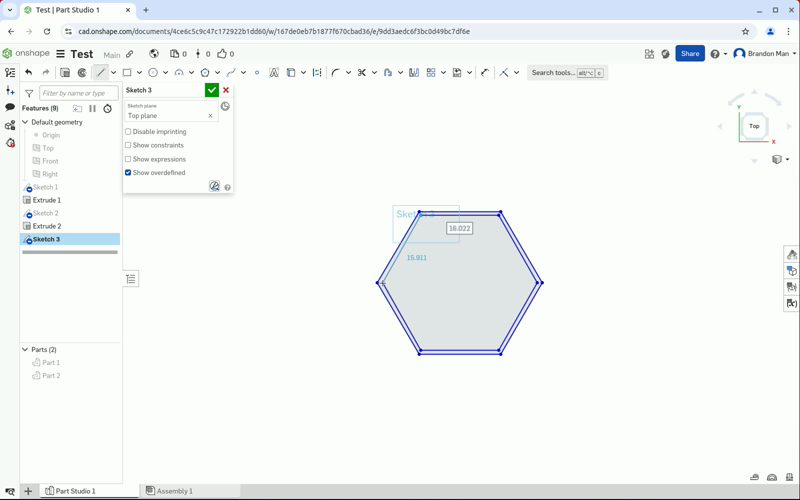
key_up(shift)
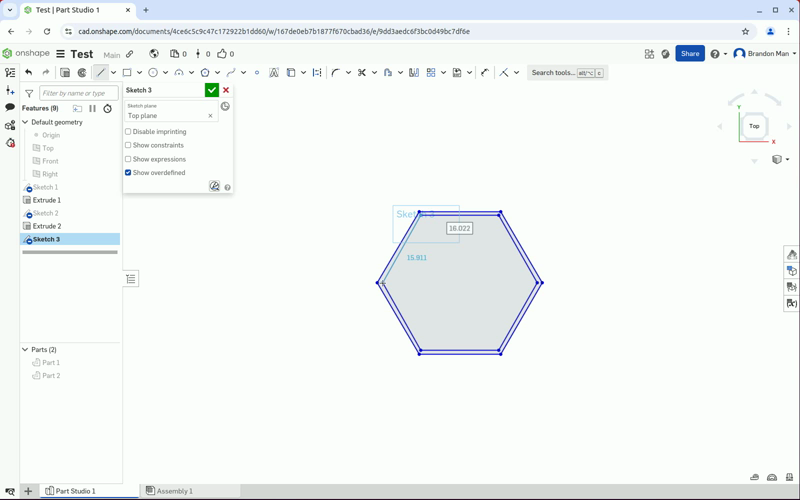
click(382, 282)
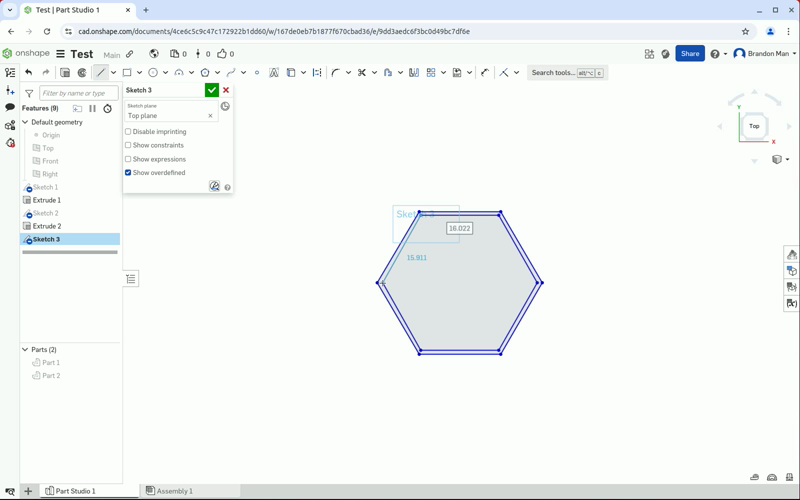
key(esc)
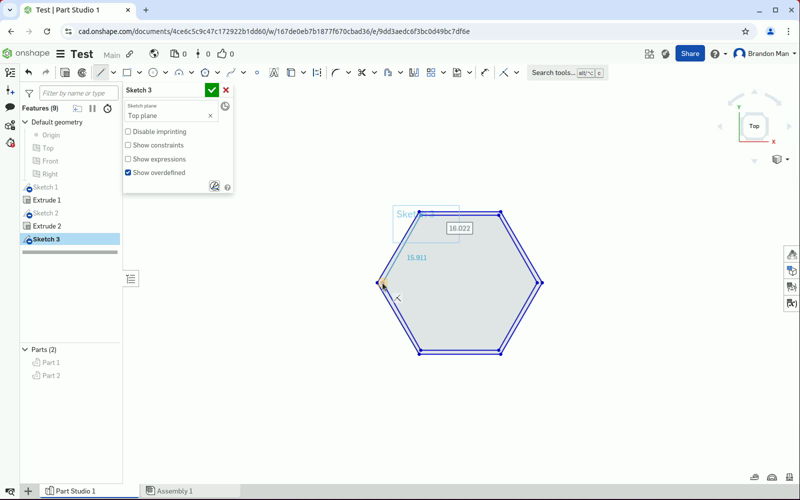
mouse_move(536, 288)
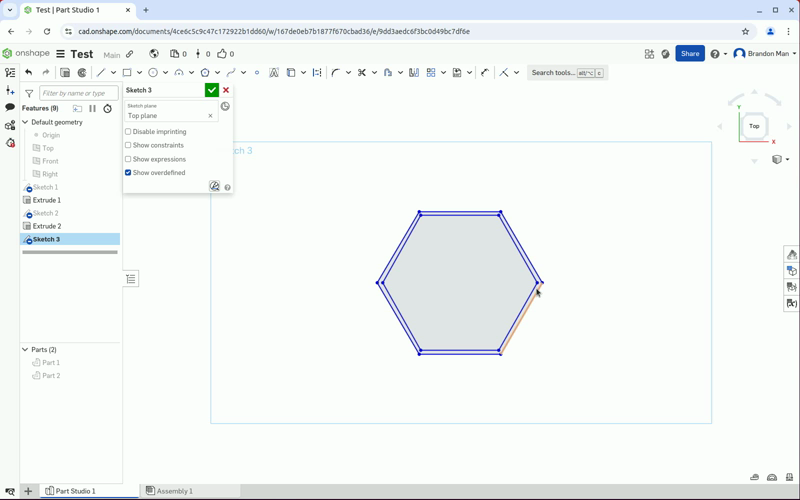
click(536, 288)
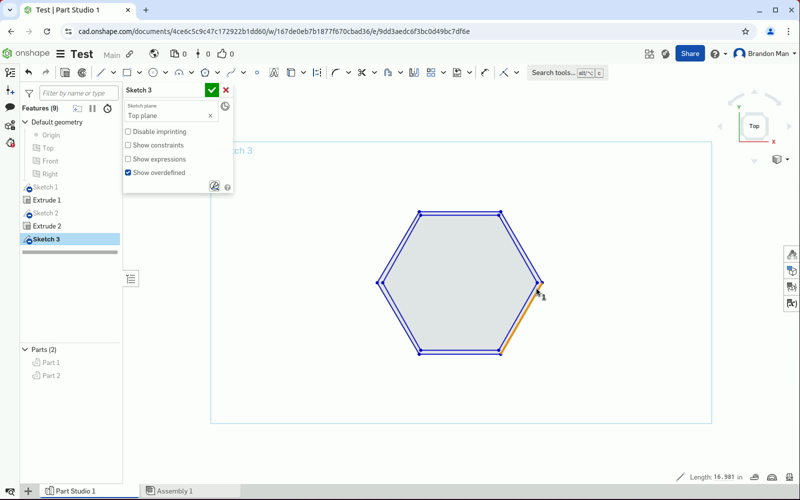
mouse_move(73, 352)
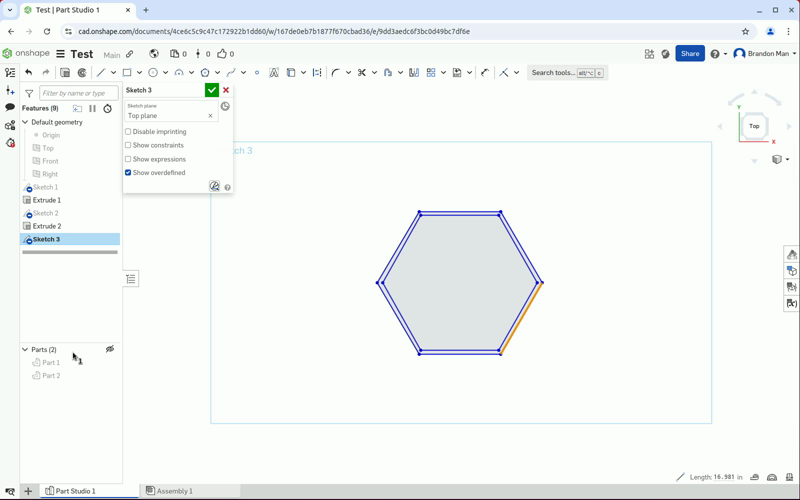
key(shift+y)
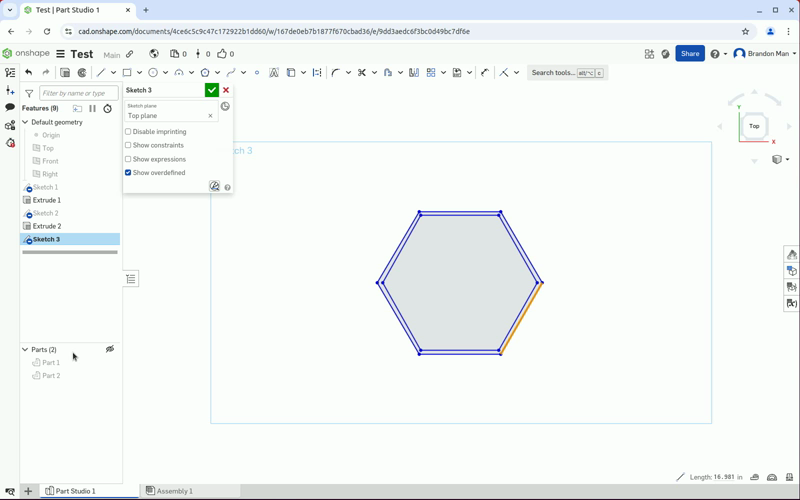
key(shift+e)
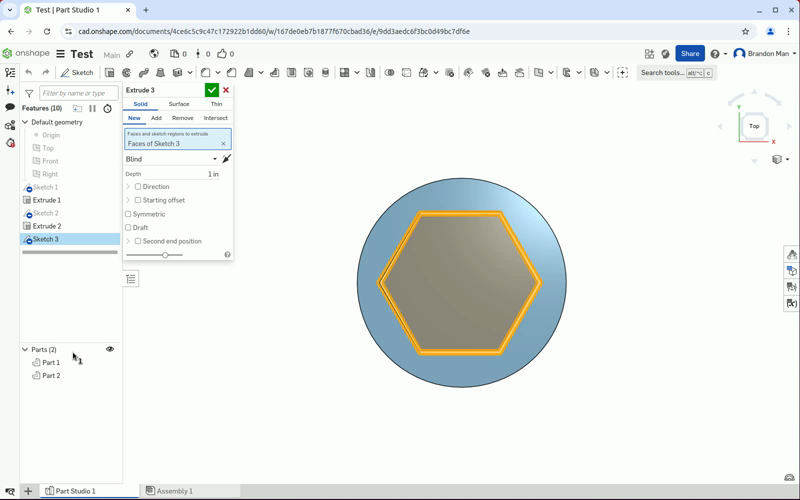
mouse_move(143, 106)
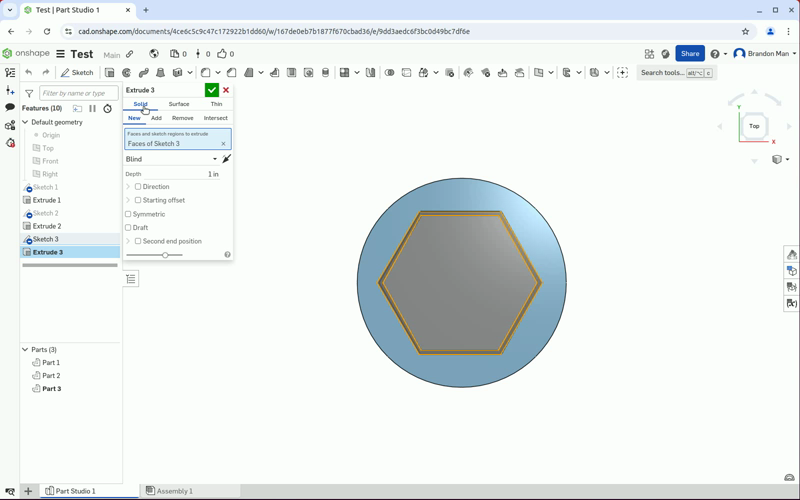
click(143, 106)
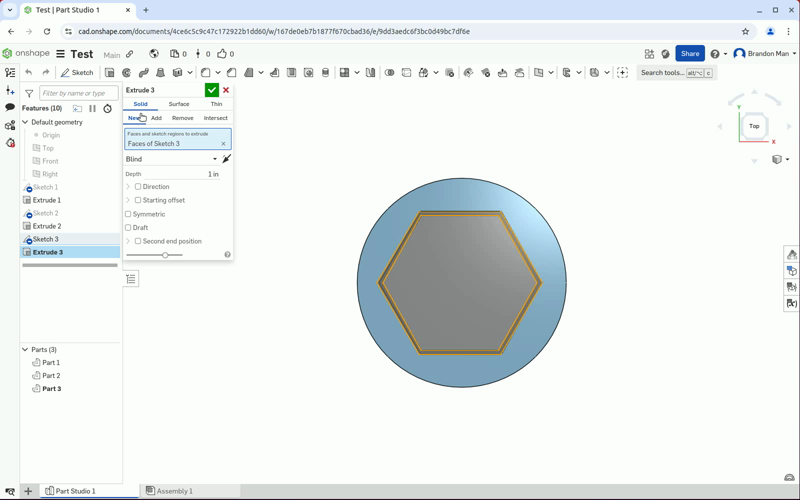
mouse_move(137, 120)
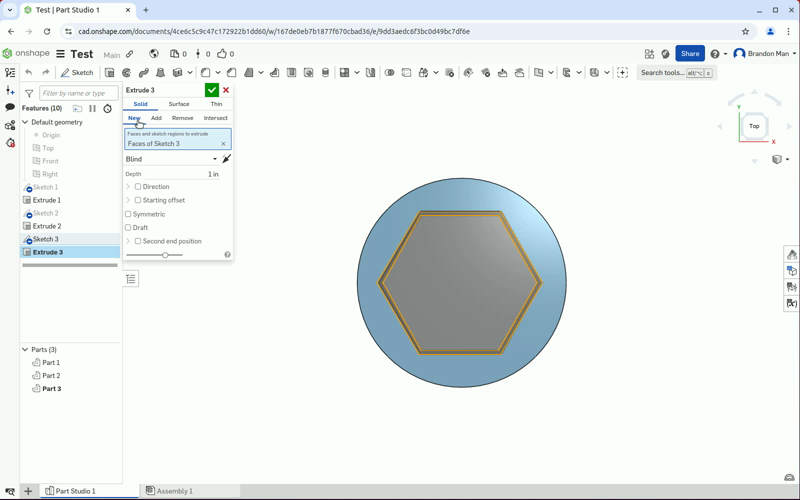
click(137, 120)
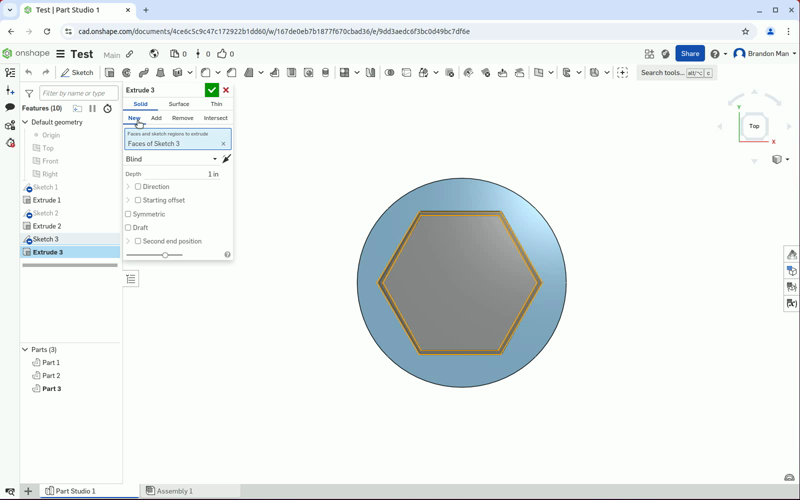
key(tab, 4)
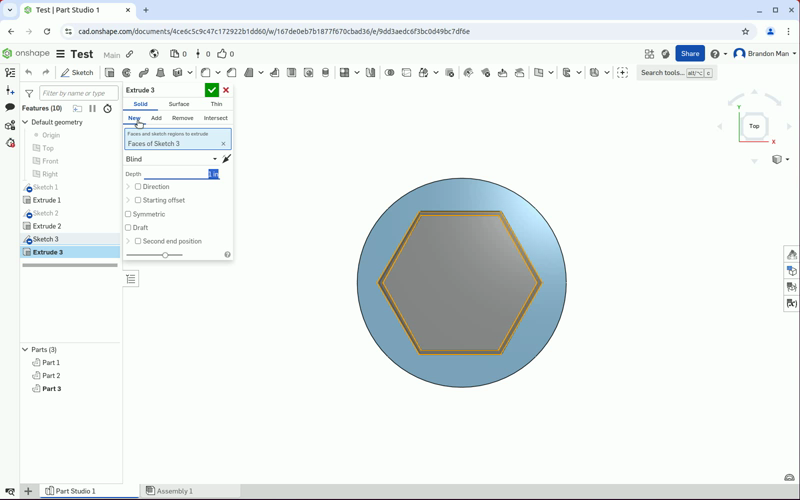
text(0.481)
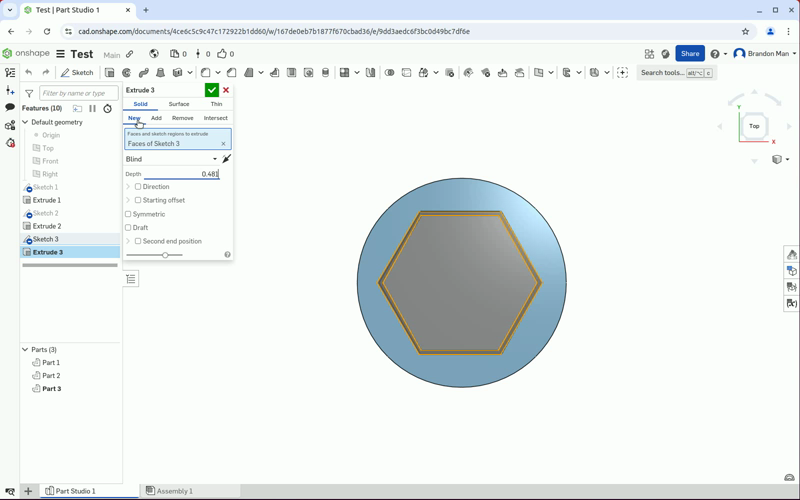
key(enter)
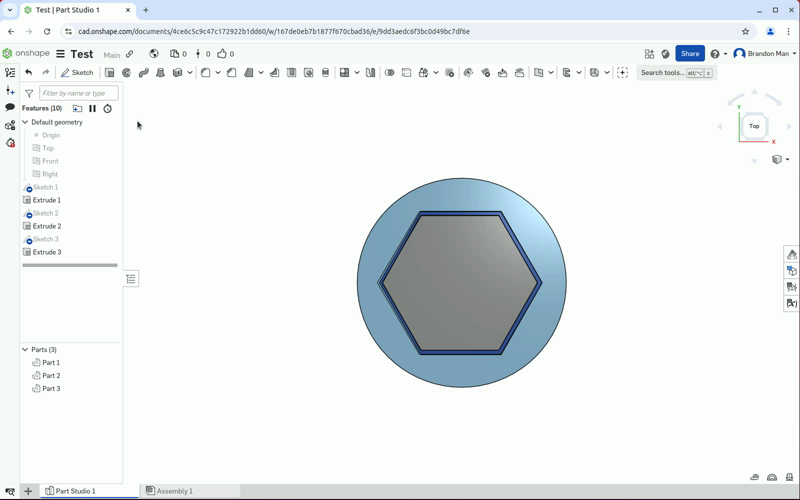
key(shift+h)
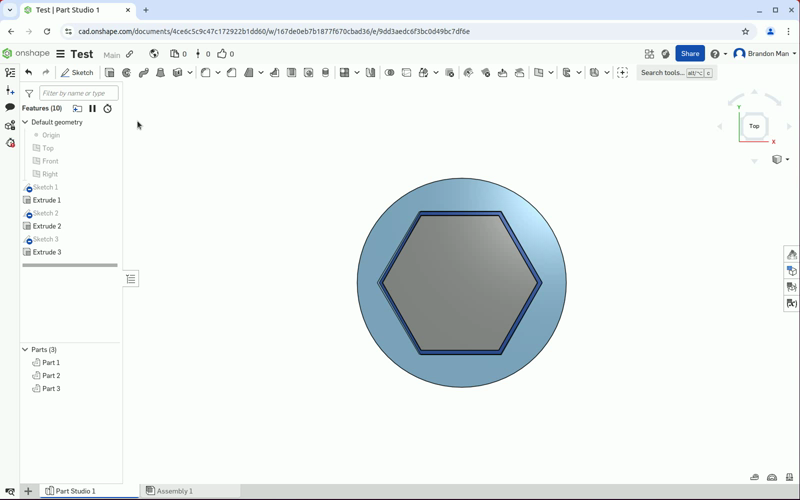
key(shift+h)
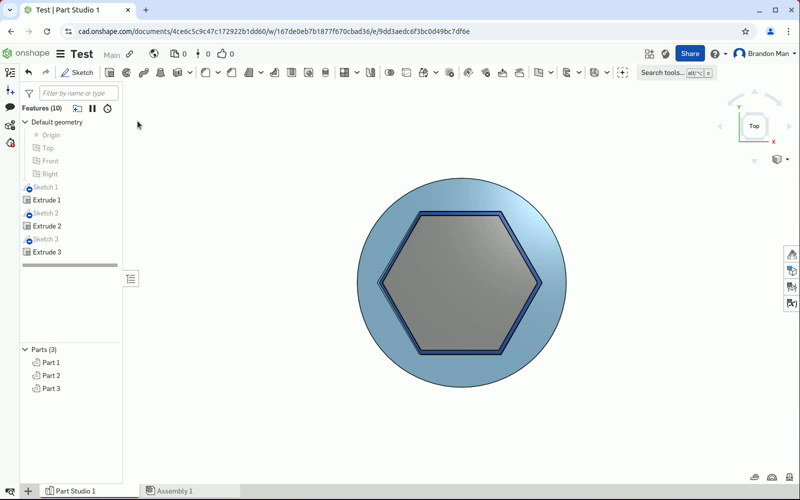
mouse_move(73, 189)
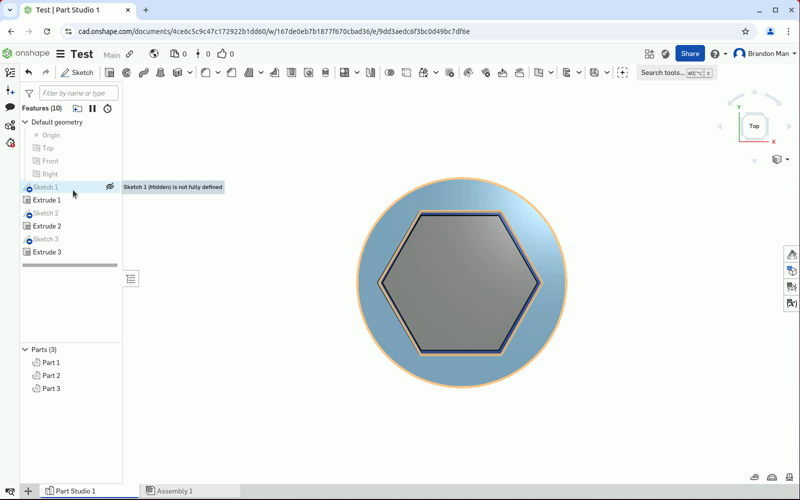
click(73, 189)
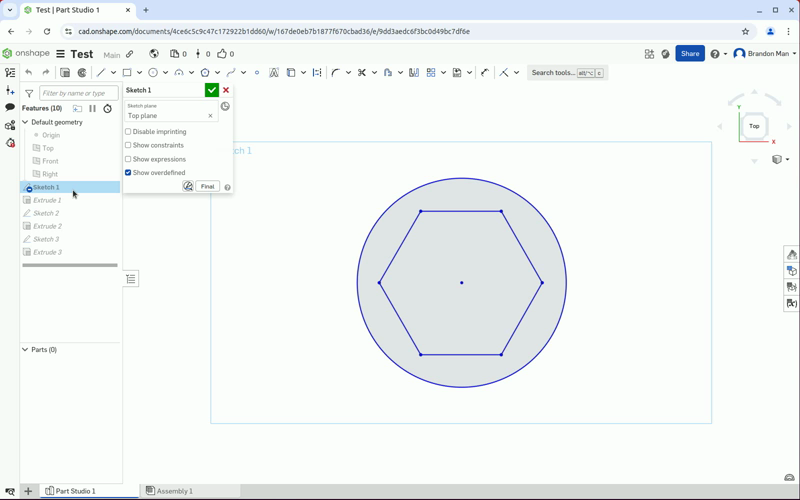
mouse_move(229, 92)
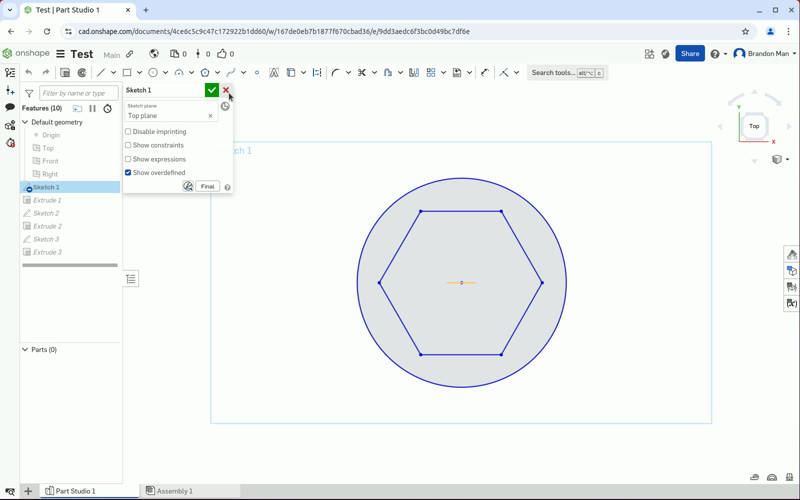
click(229, 92)
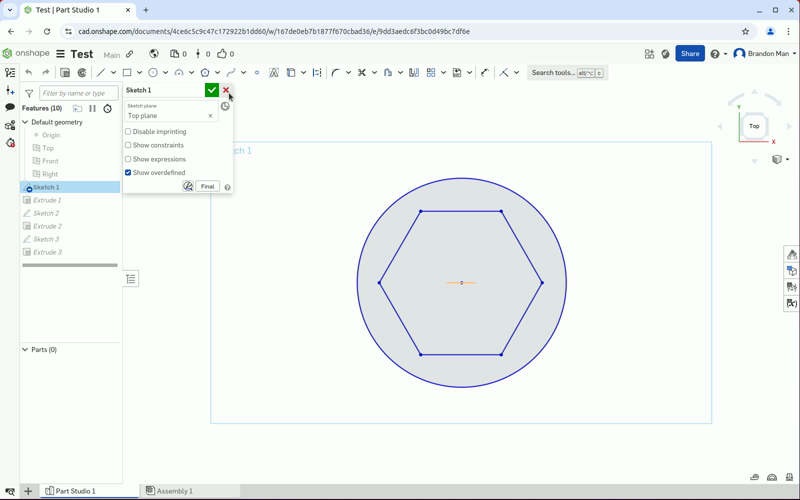
key(shift+s)
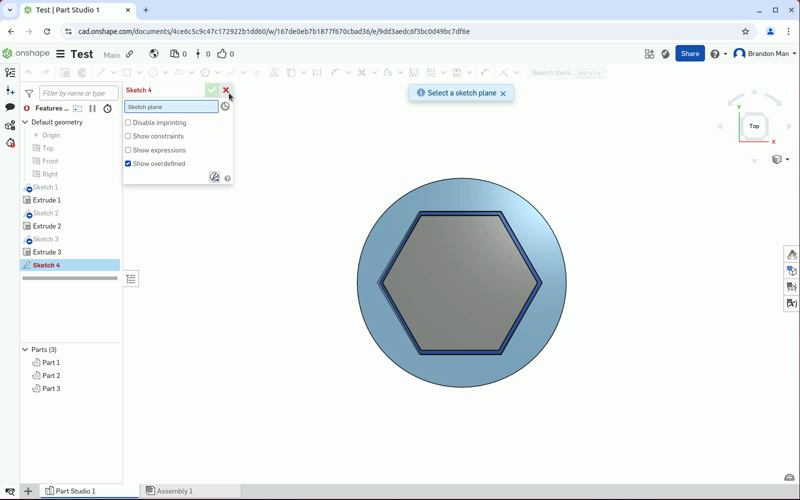
mouse_move(73, 150)
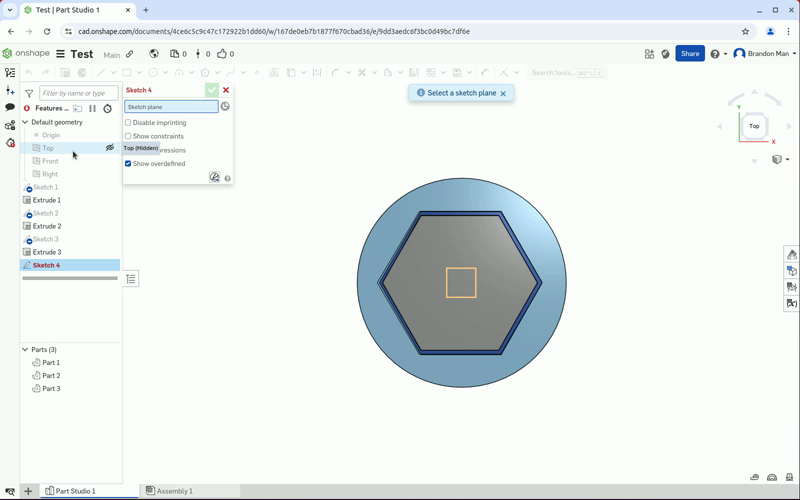
click(73, 150)
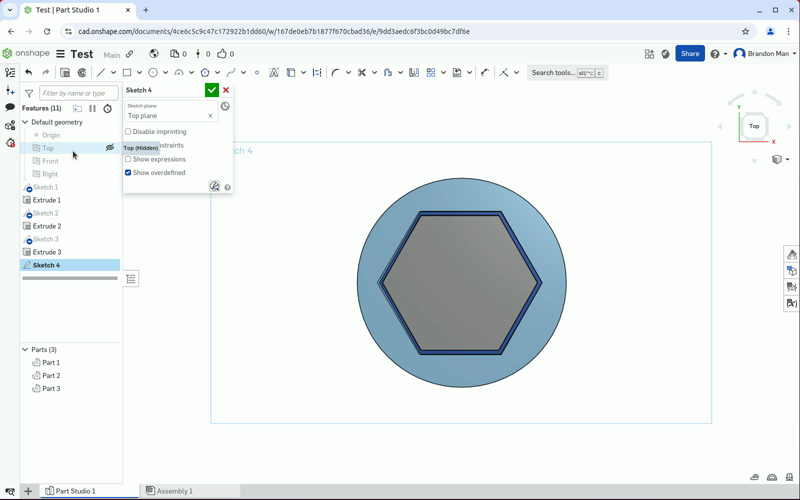
mouse_move(73, 352)
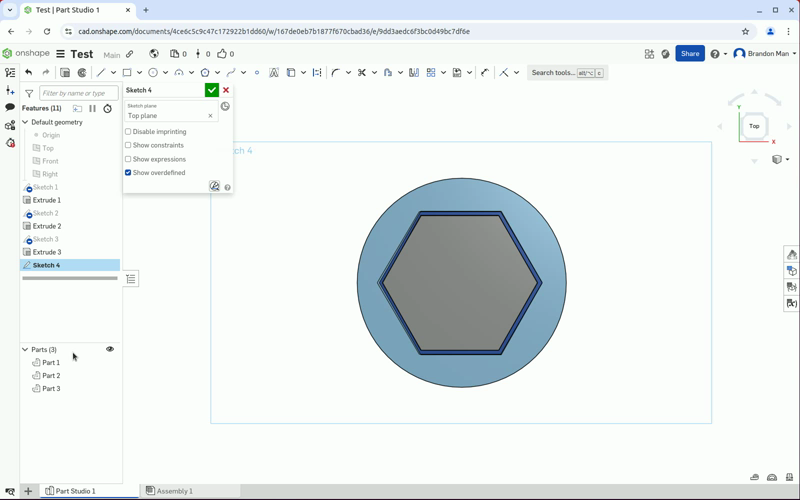
key(y)
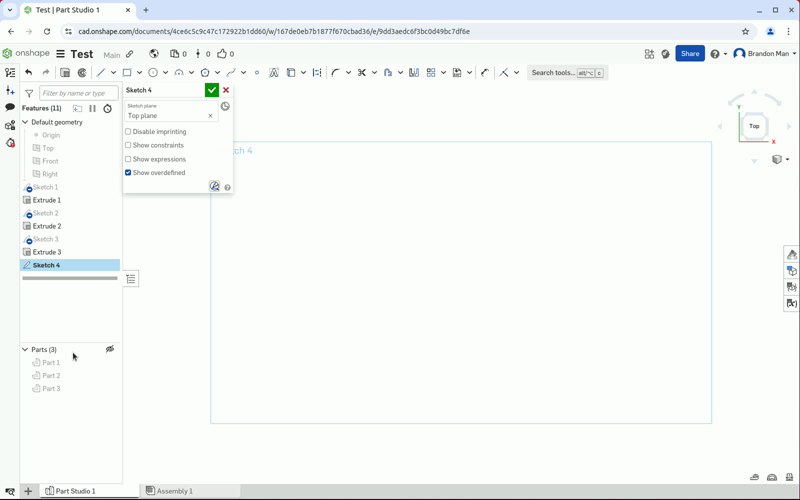
key(l)
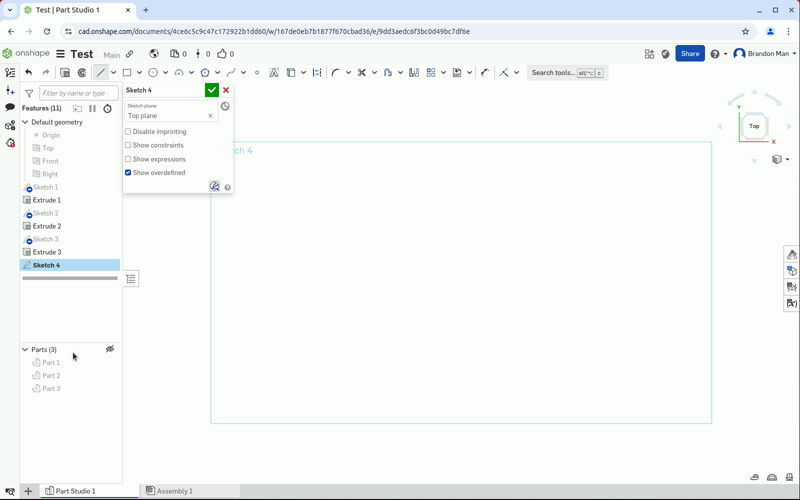
key_down(shift)
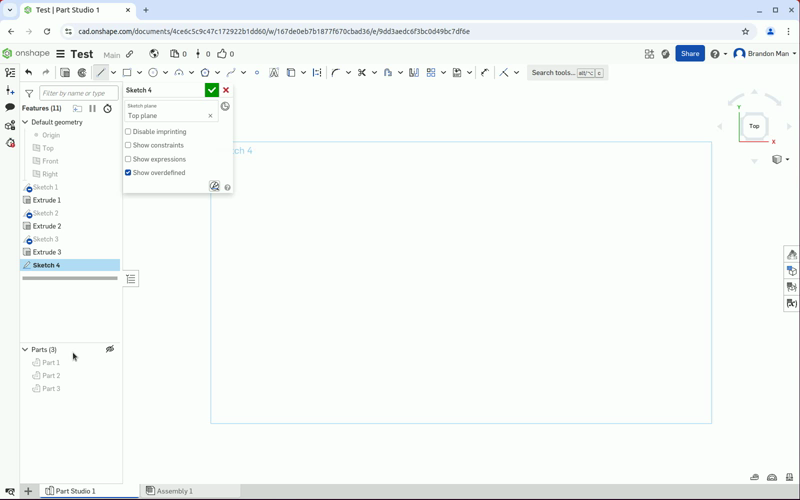
mouse_move(348, 205)
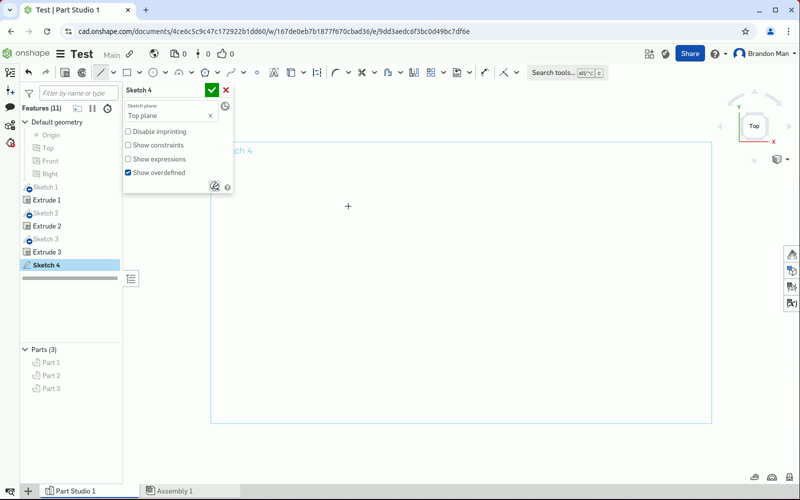
click(348, 205)
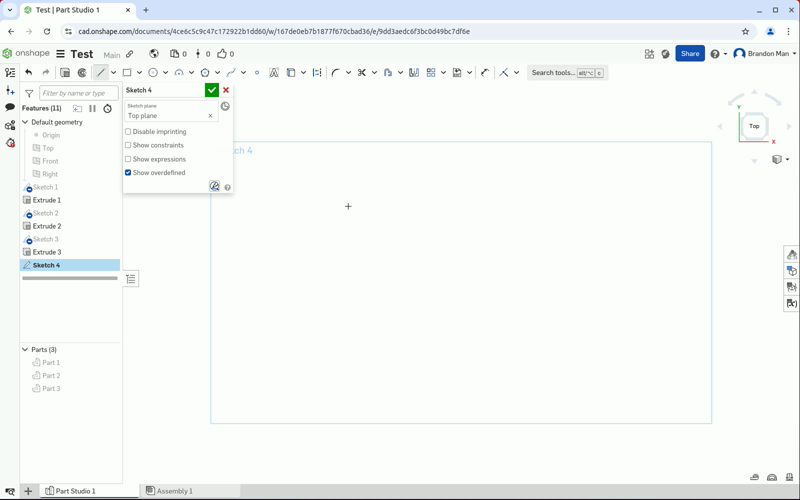
key_up(shift)
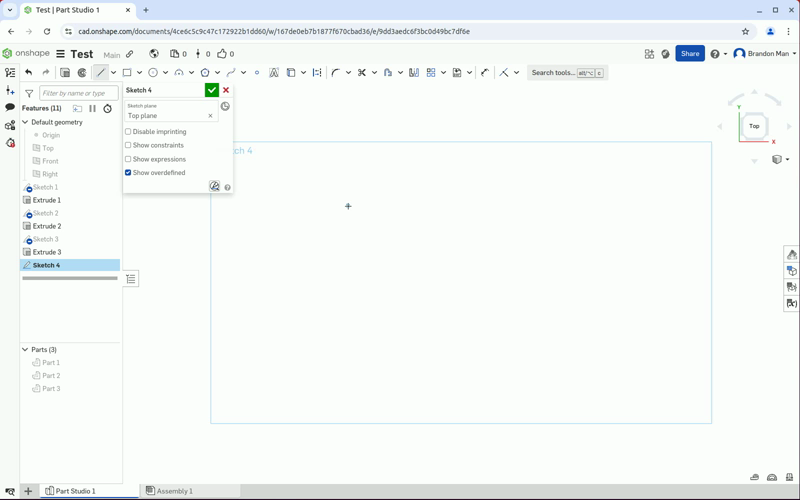
key_down(shift)
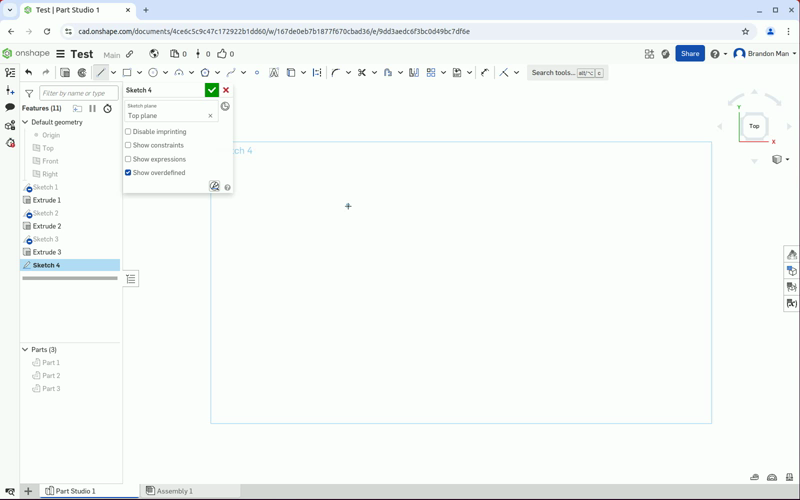
mouse_move(378, 205)
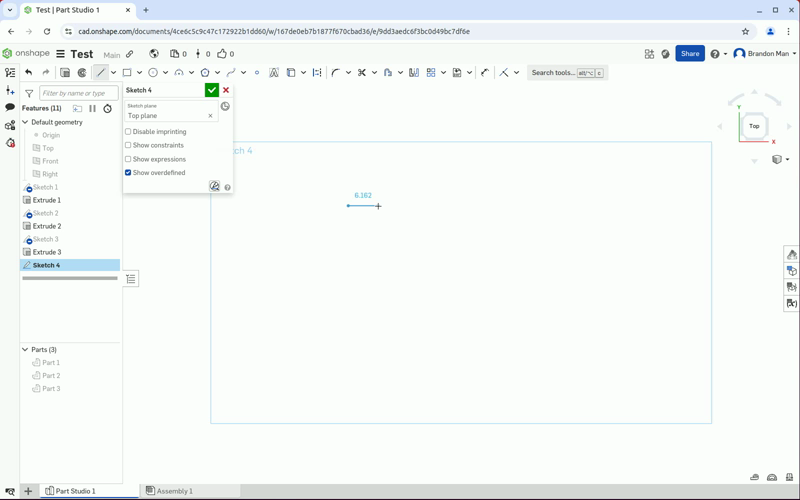
mouse_move(380, 205)
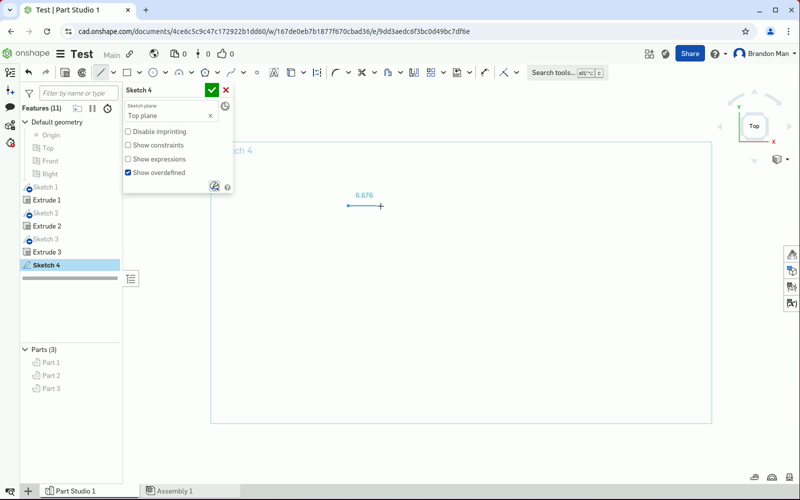
click(380, 205)
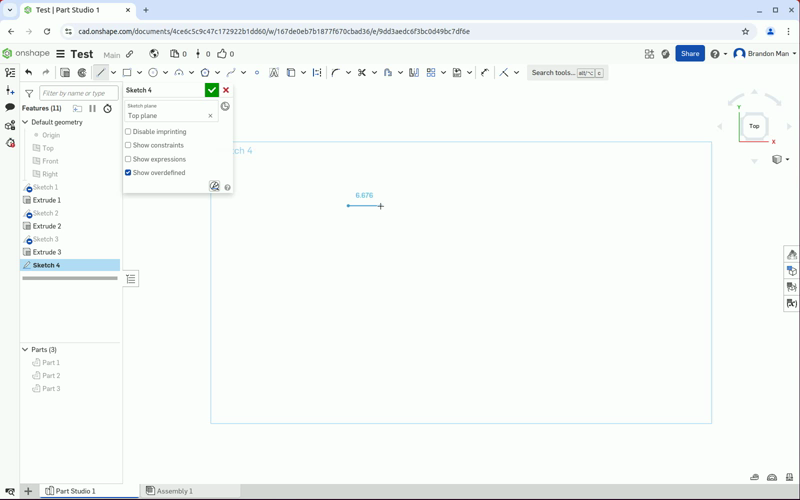
key_up(shift)
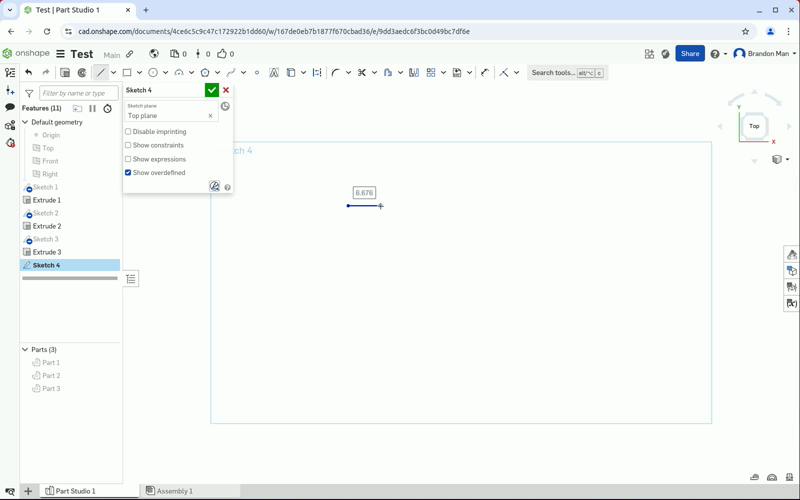
key_down(shift)
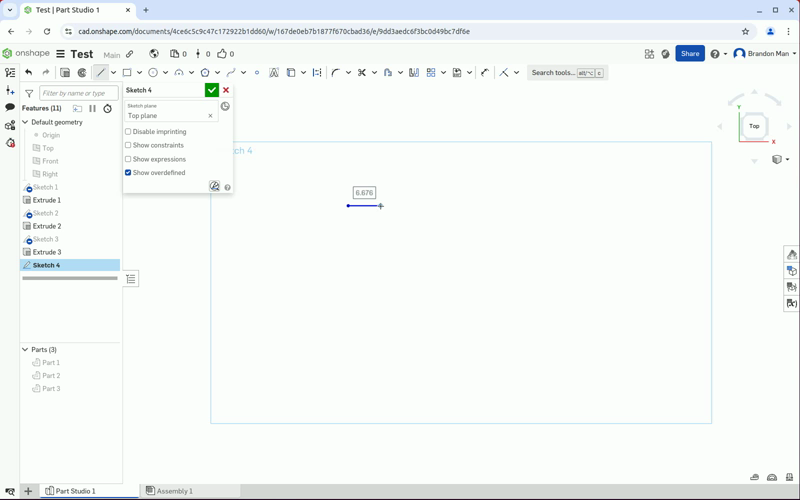
mouse_move(410, 205)
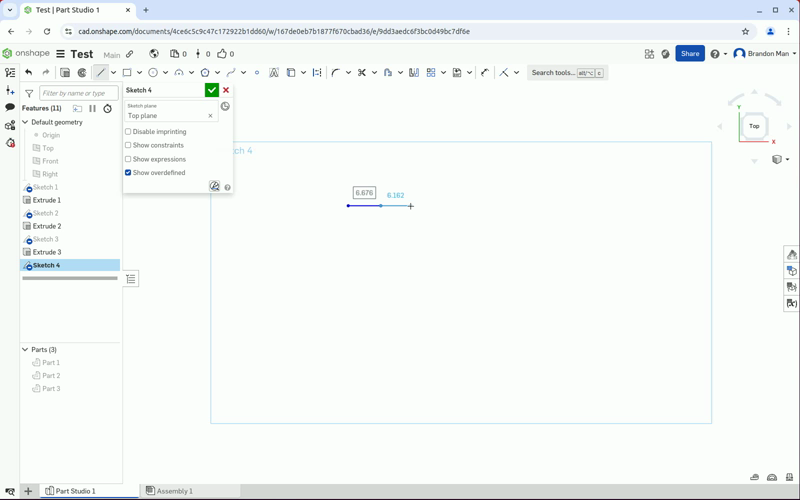
mouse_move(380, 196)
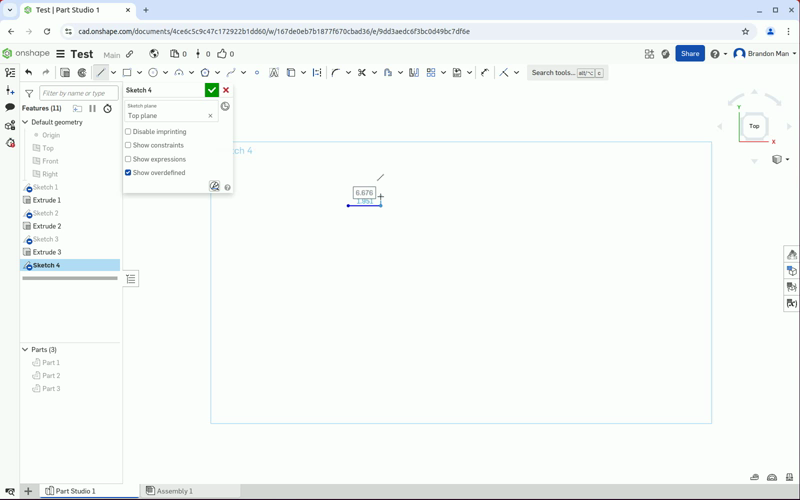
click(380, 196)
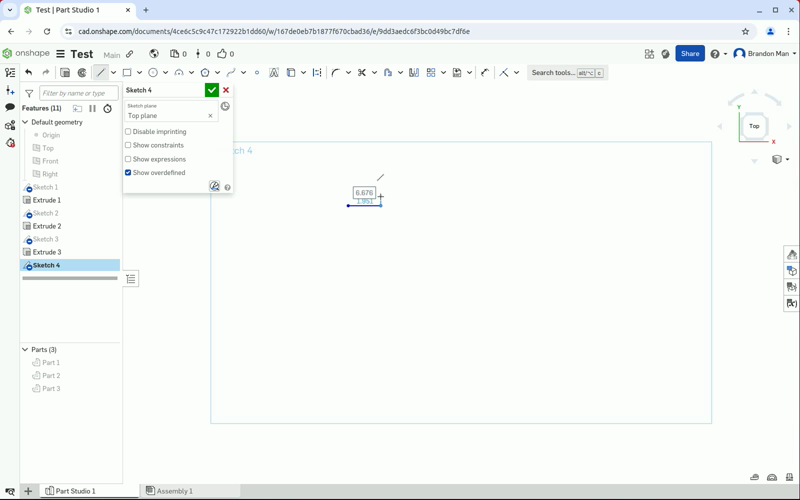
key_up(shift)
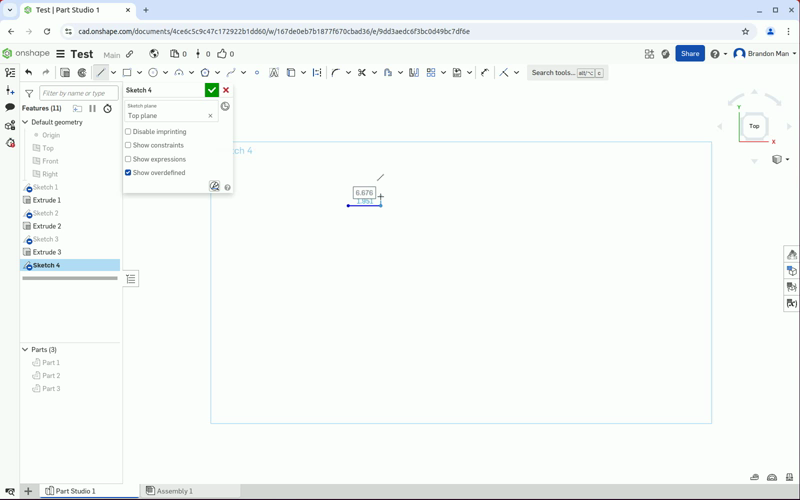
key_down(shift)
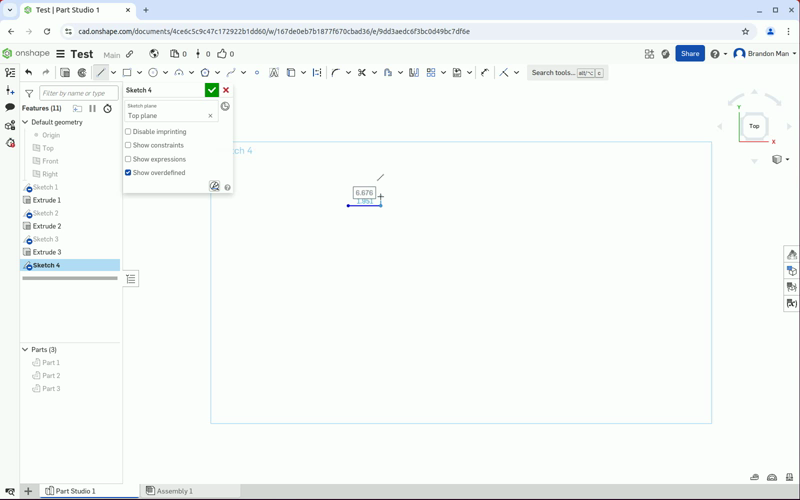
mouse_move(410, 196)
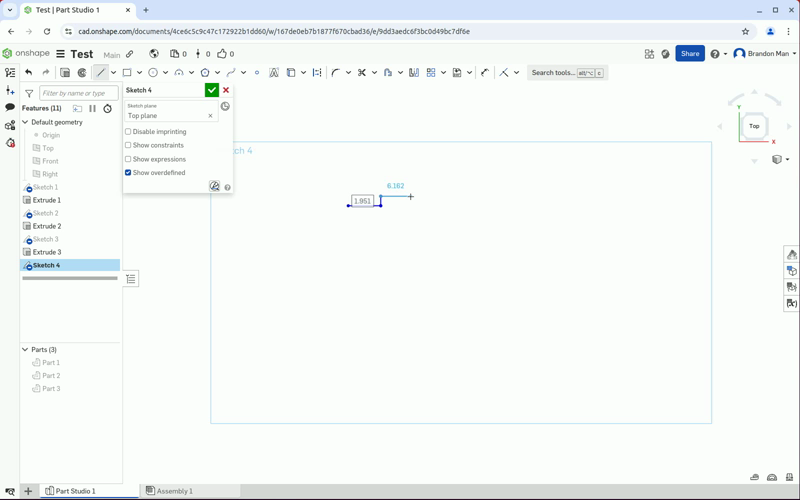
mouse_move(348, 196)
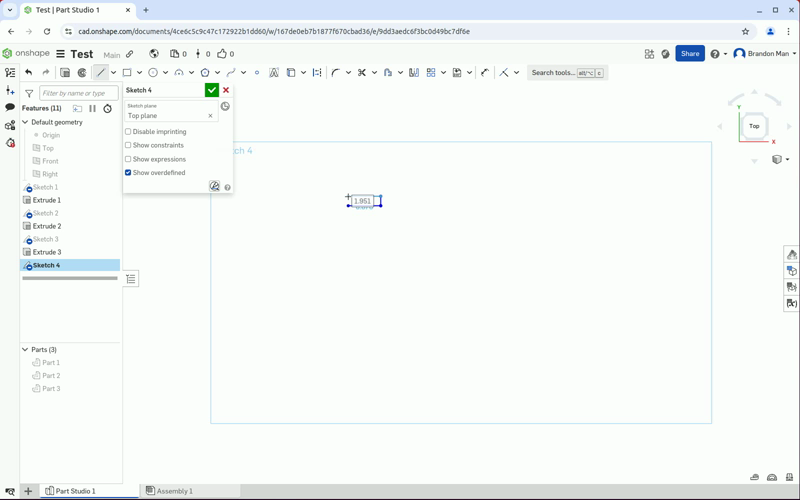
click(348, 196)
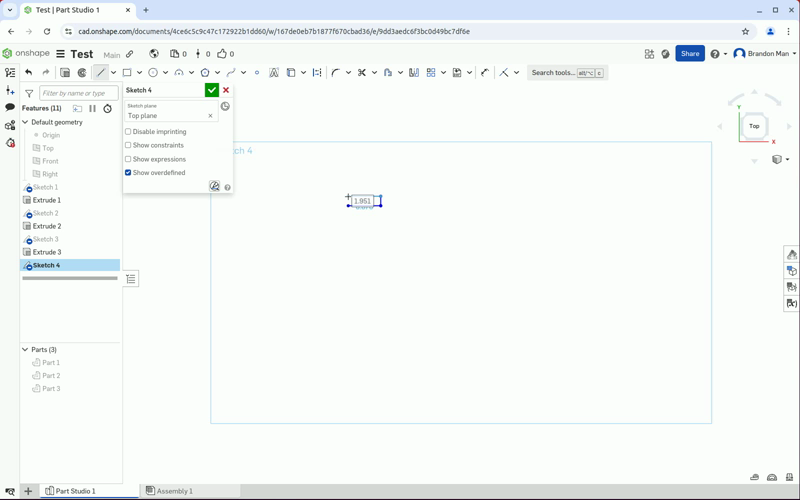
key_up(shift)
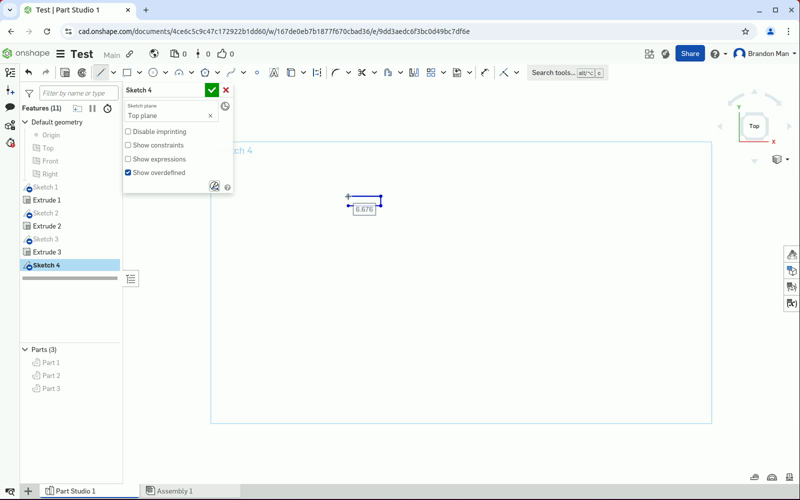
mouse_move(378, 196)
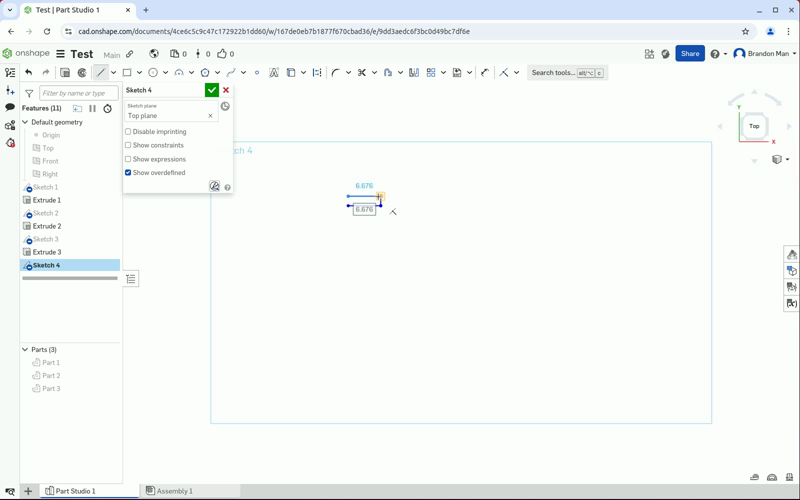
key_down(shift)
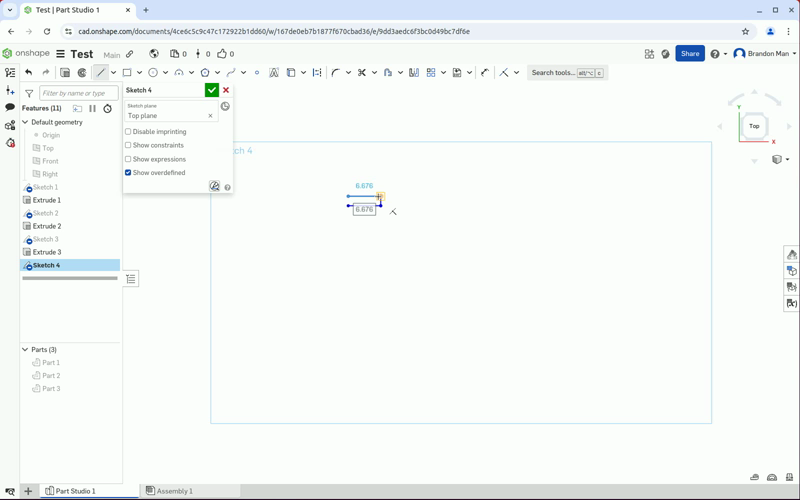
mouse_move(348, 205)
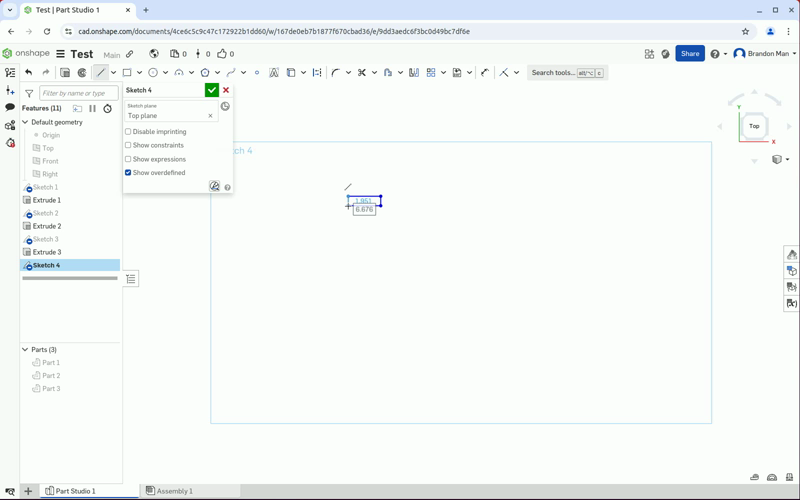
key_up(shift)
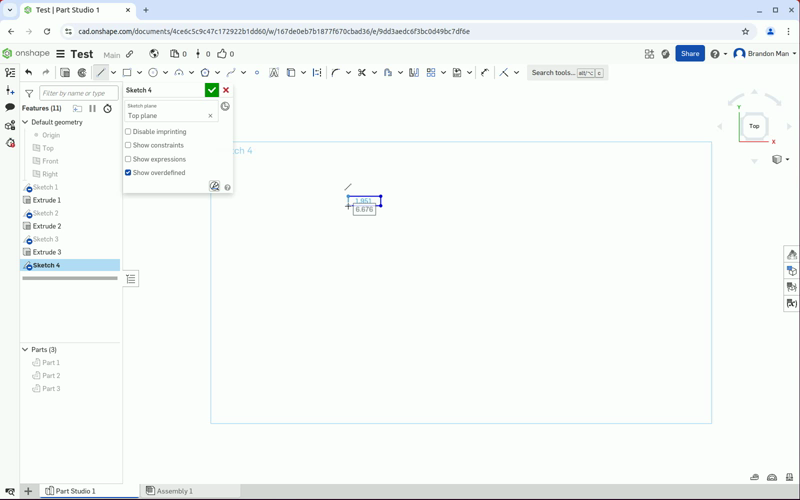
click(348, 205)
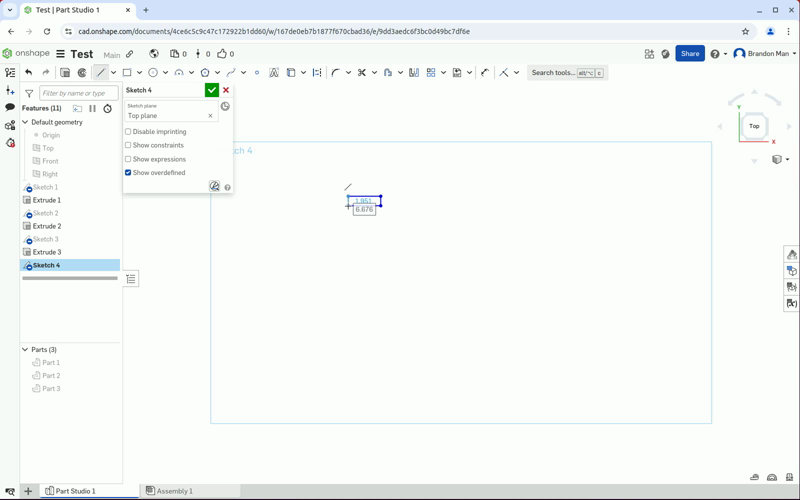
key(esc)
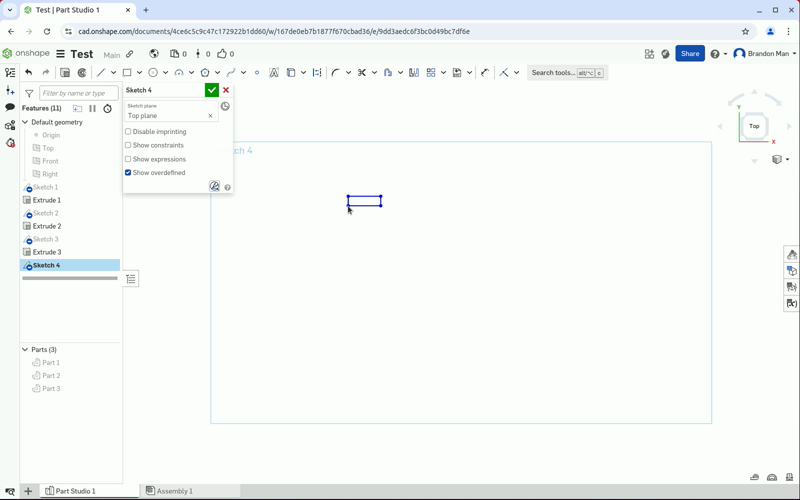
mouse_move(350, 203)
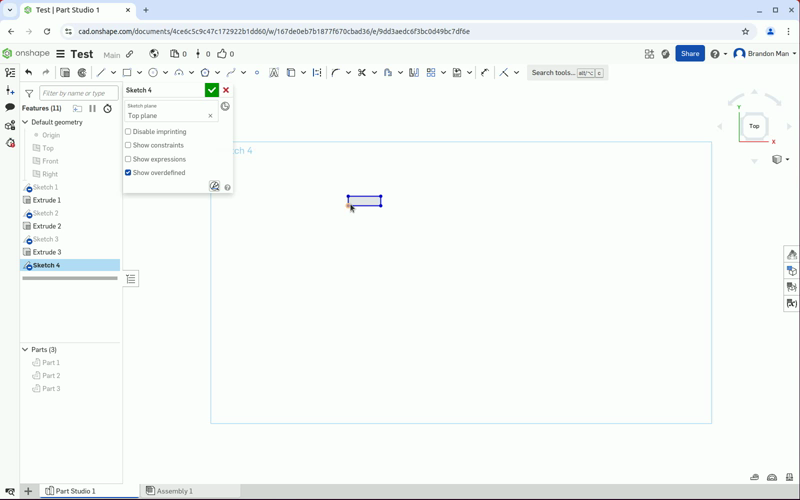
scroll(6)
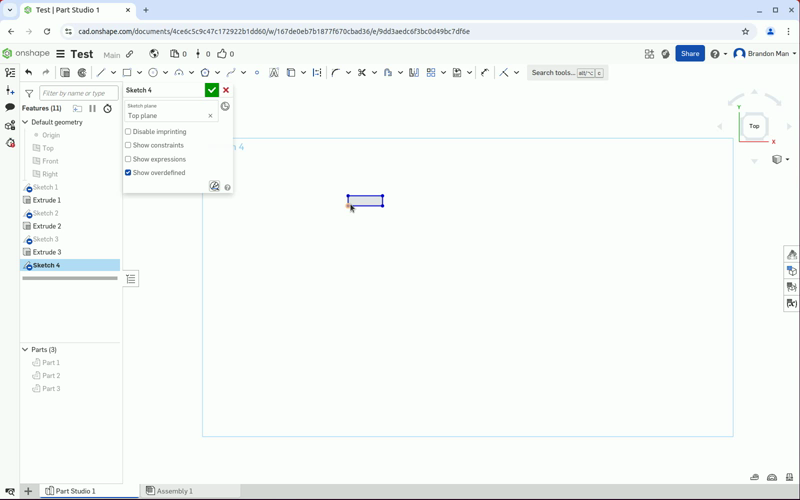
scroll(6)
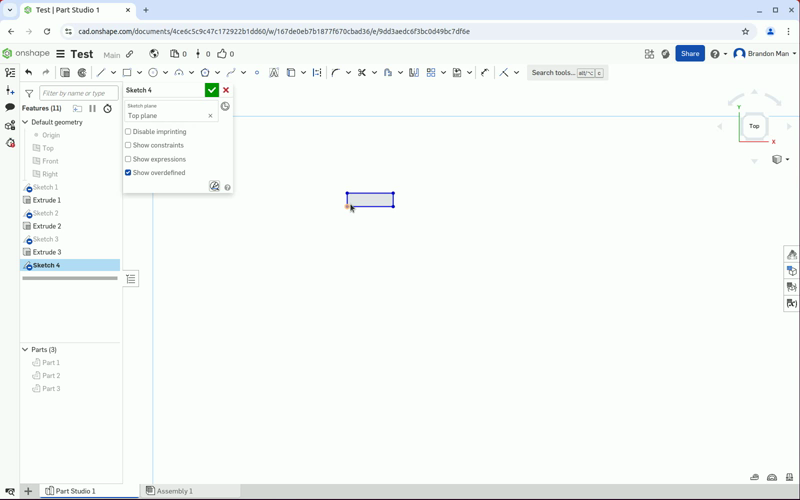
scroll(6)
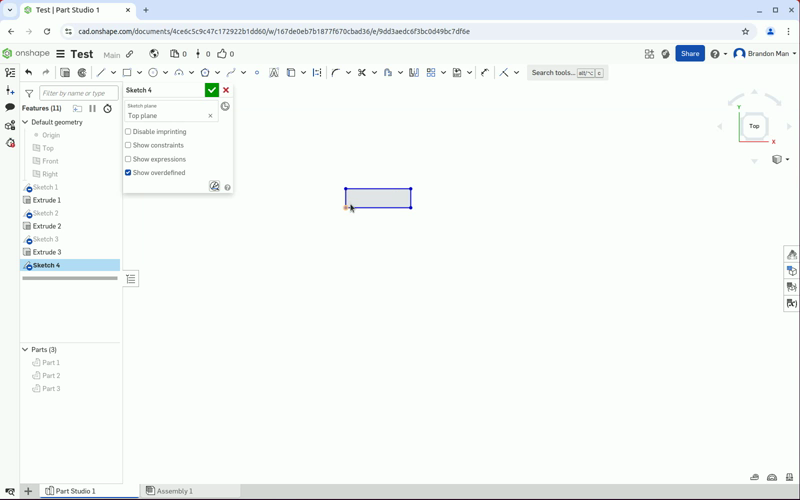
scroll(6)
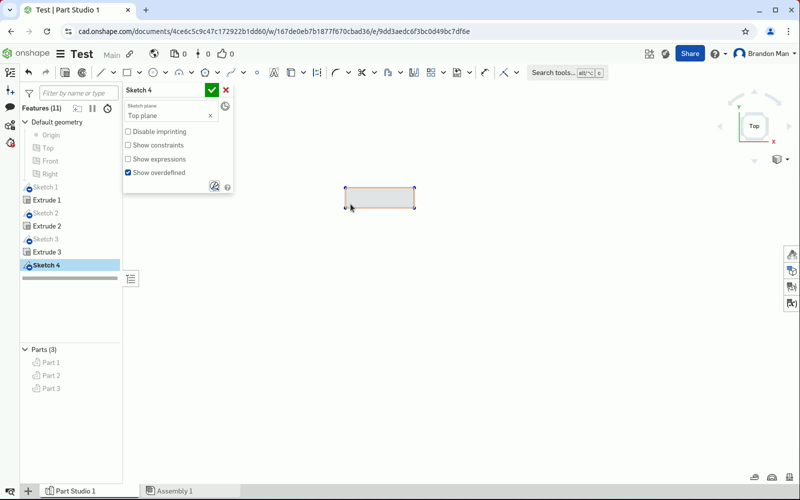
scroll(6)
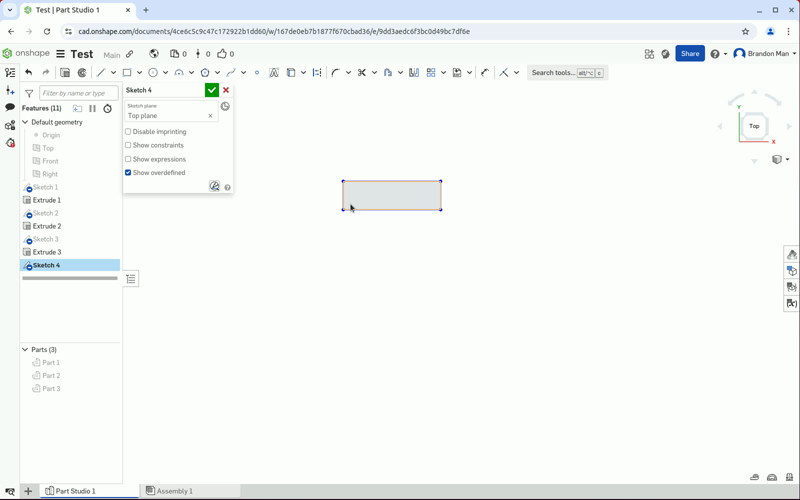
scroll(6)
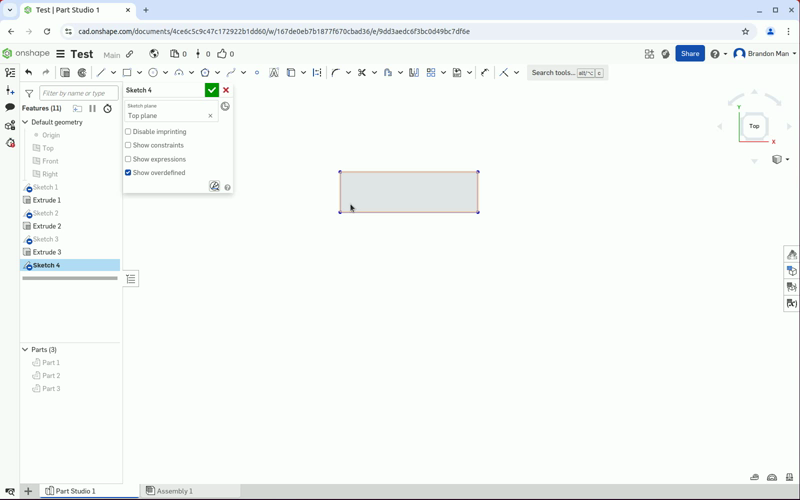
scroll(6)
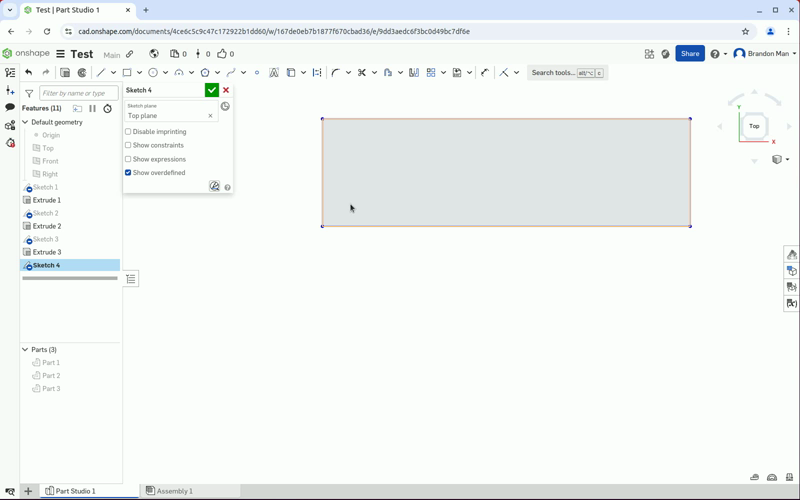
click(350, 203)
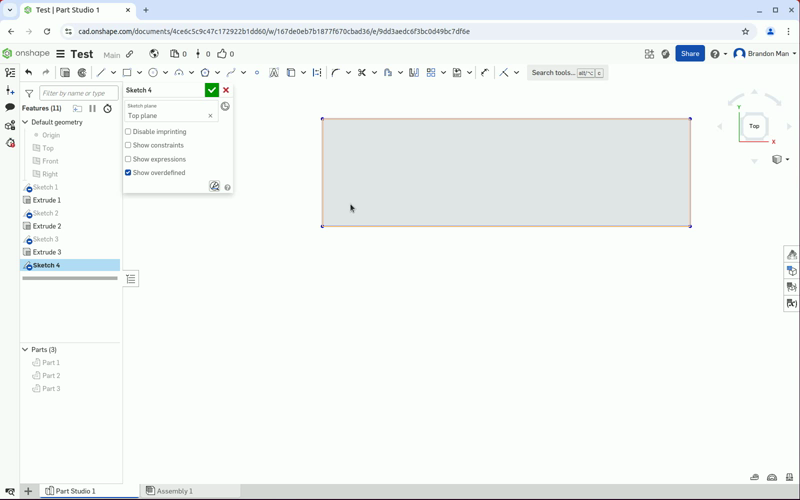
scroll(-6)
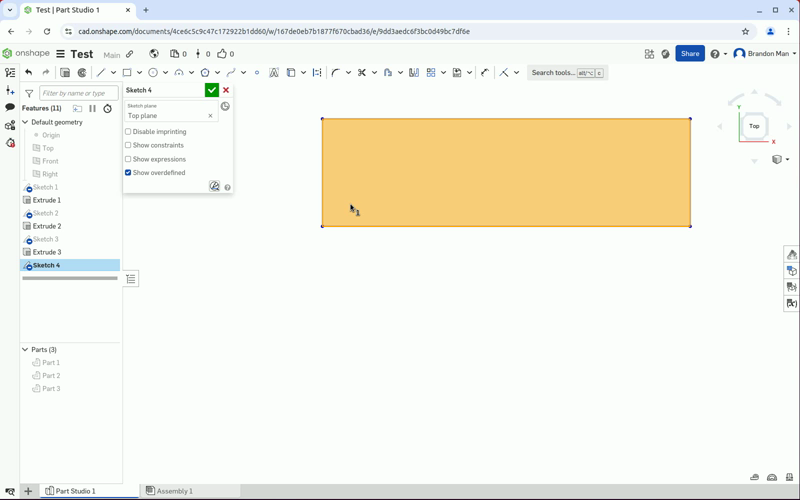
scroll(-6)
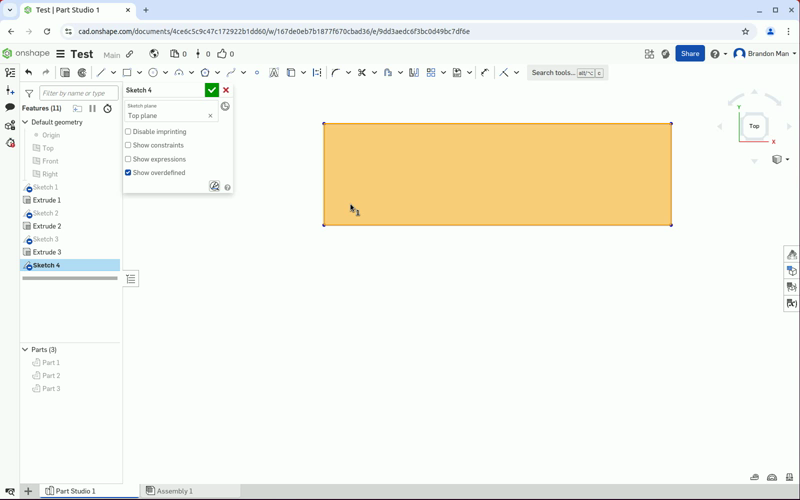
scroll(-6)
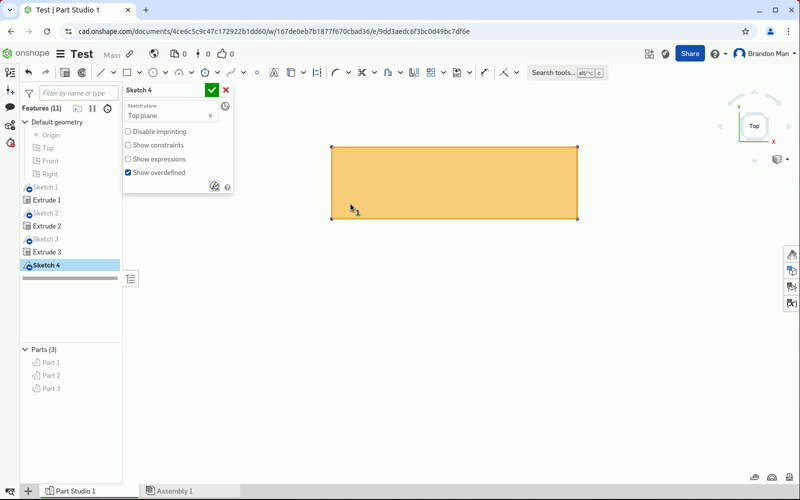
scroll(-6)
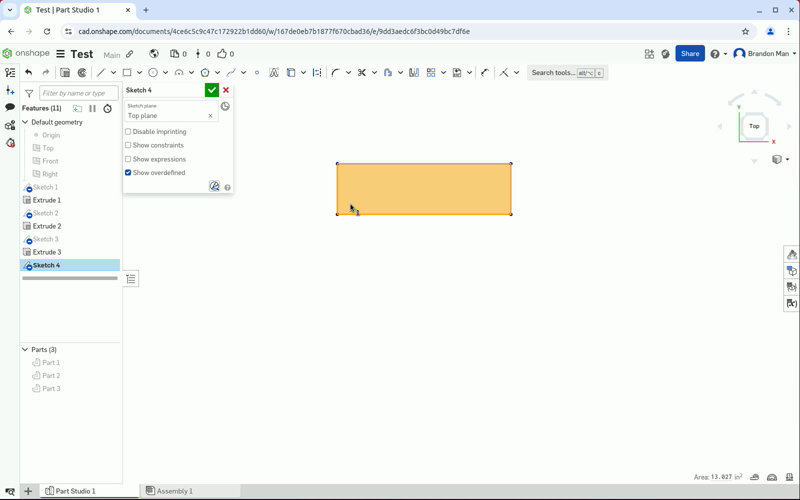
scroll(-6)
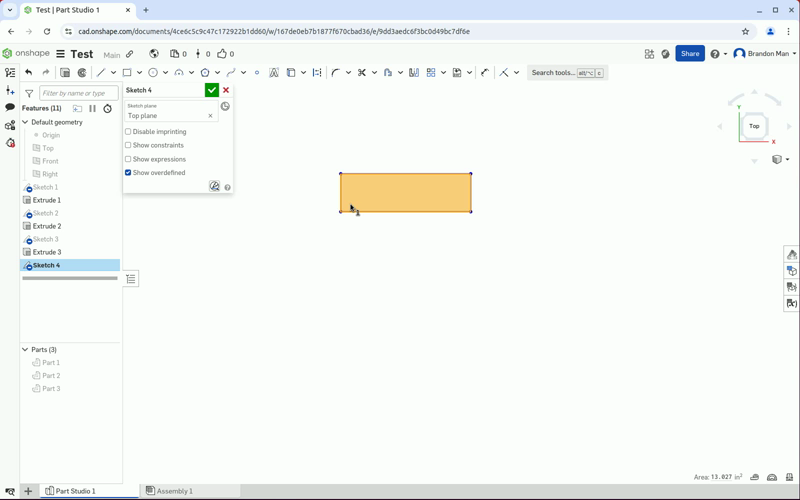
scroll(-6)
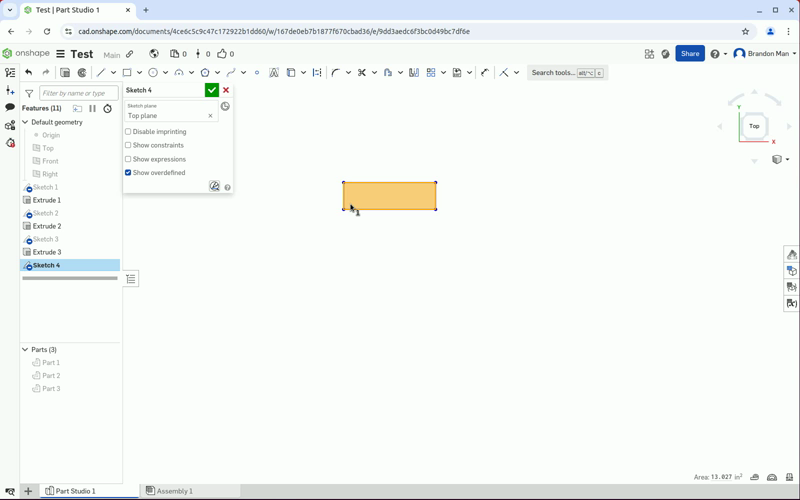
scroll(-6)
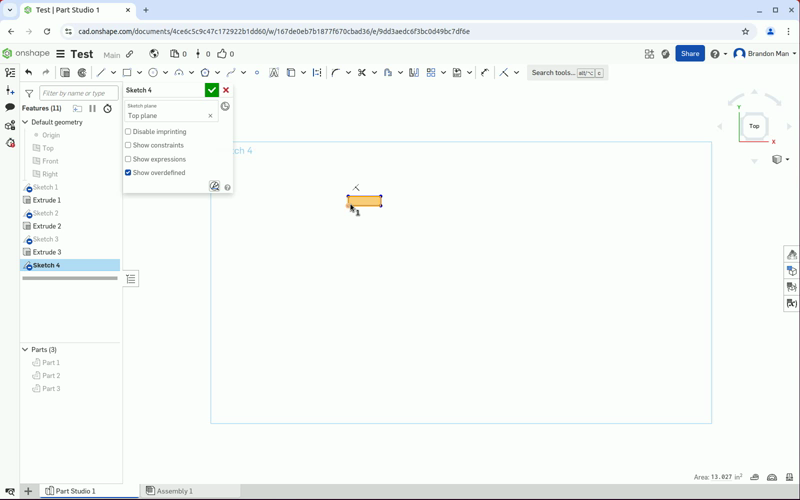
mouse_move(73, 352)
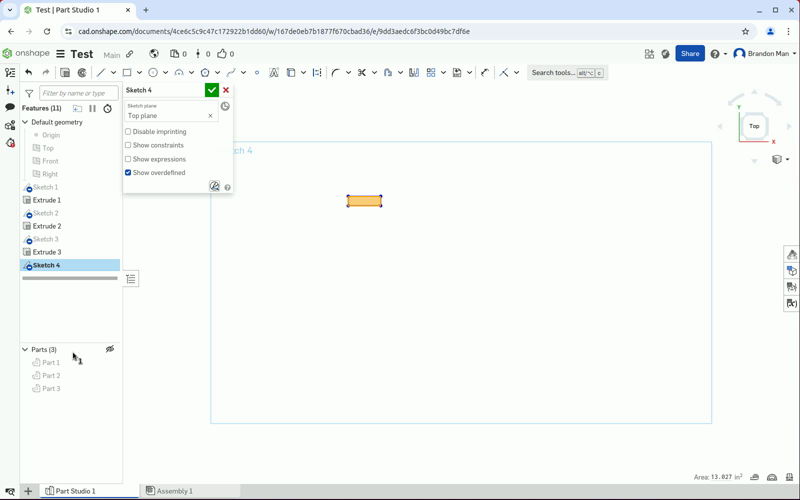
key(shift+y)
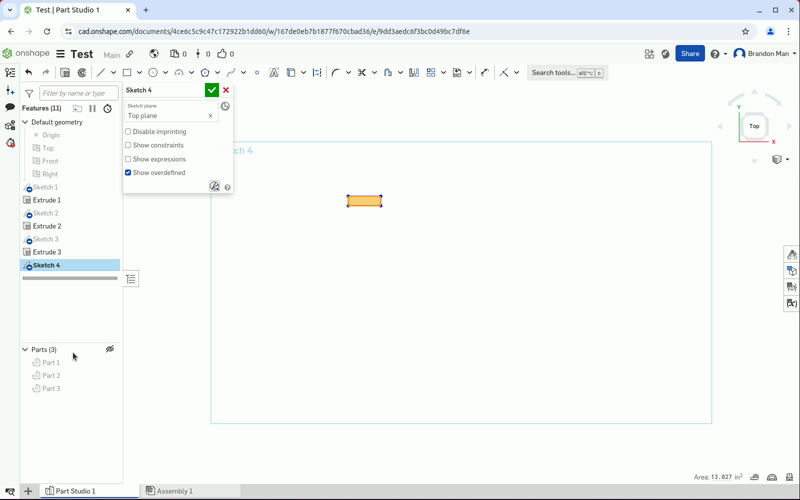
key(shift+e)
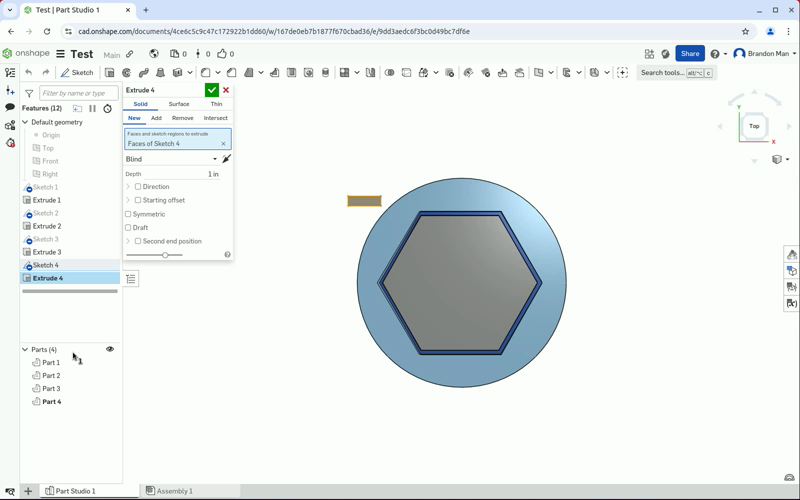
mouse_move(143, 106)
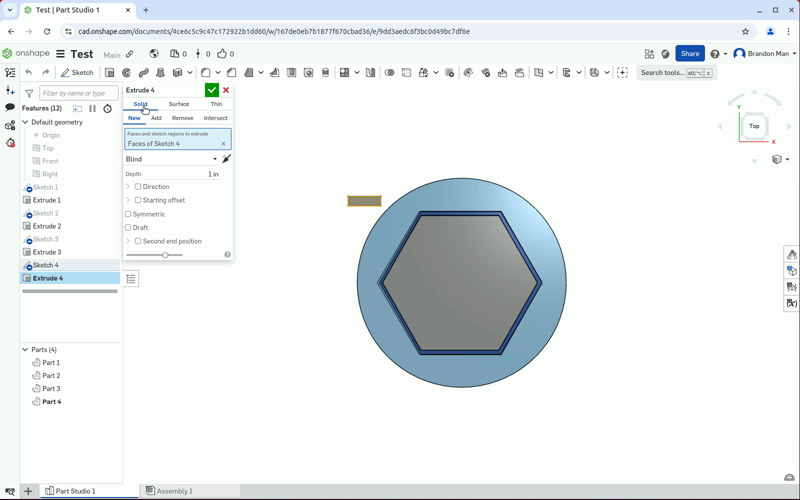
click(143, 106)
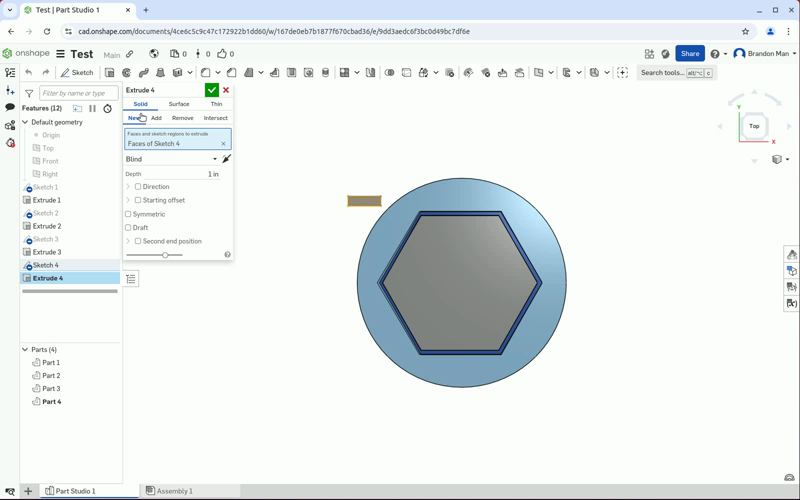
mouse_move(137, 120)
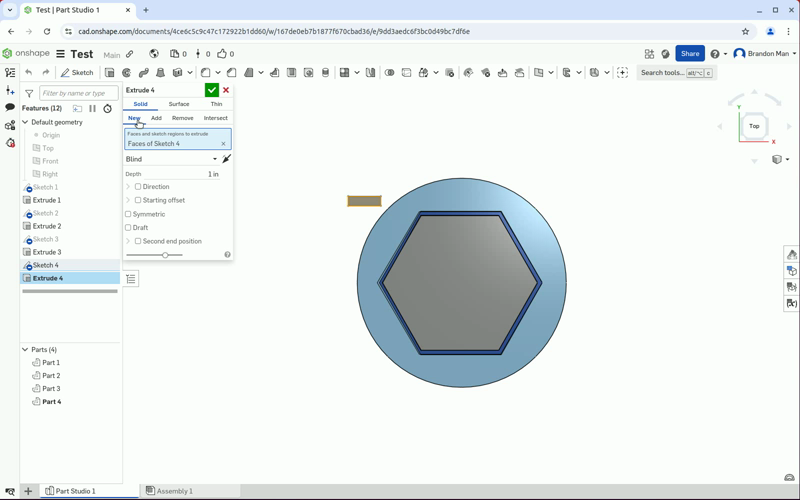
click(137, 120)
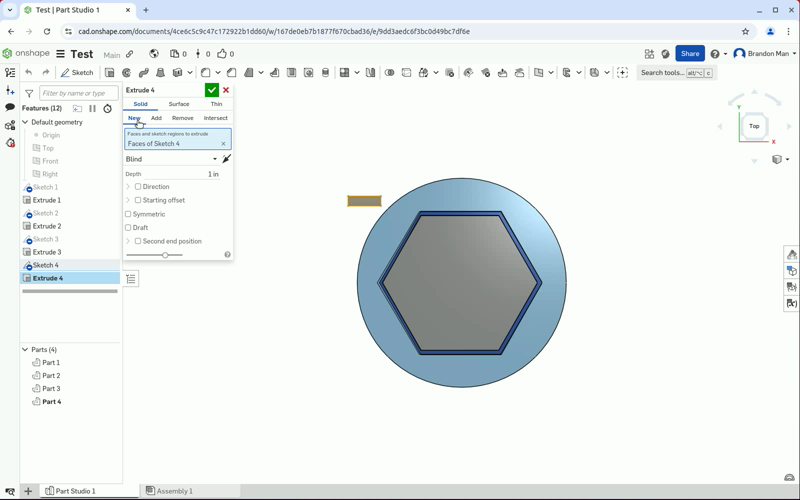
key(tab, 4)
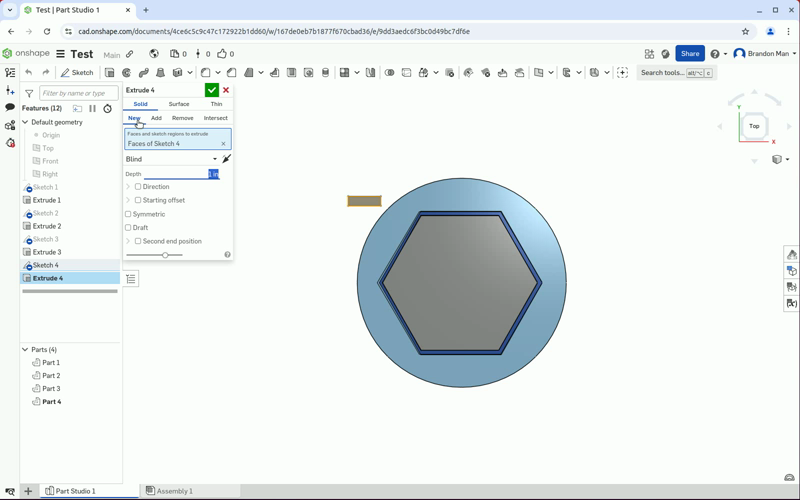
text(0.241)
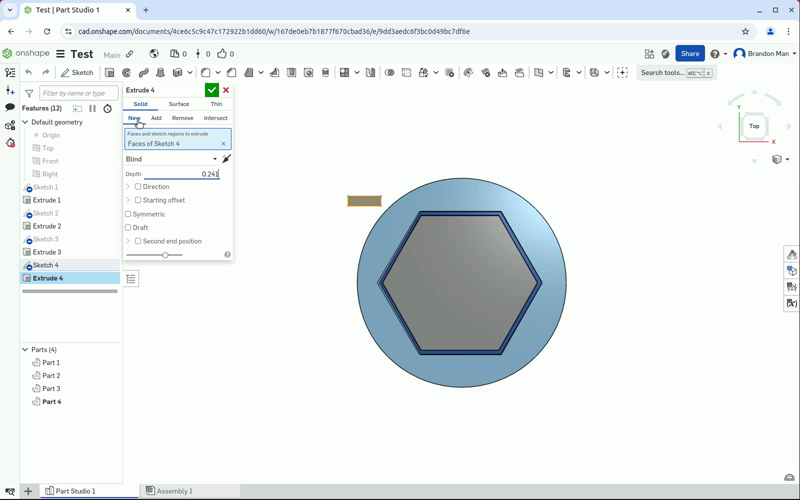
key(enter)
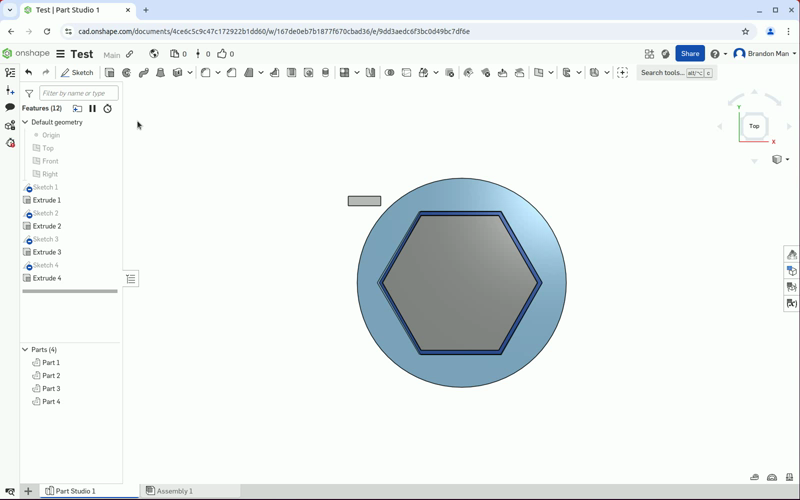
key(shift+h)
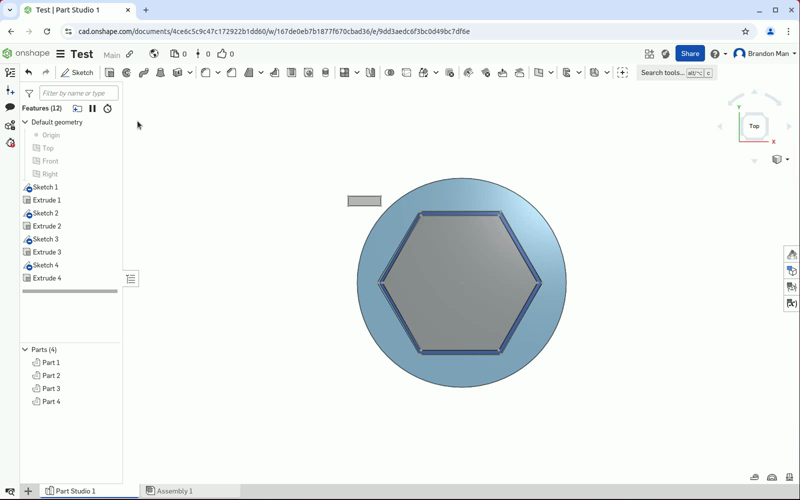
key(shift+h)
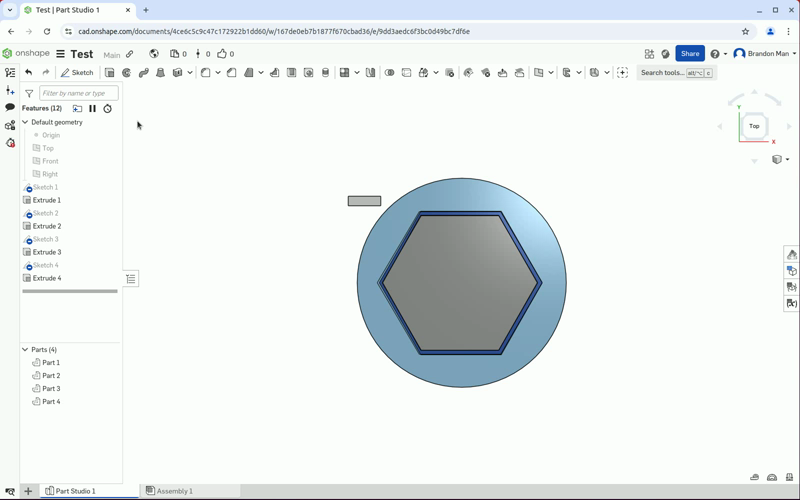
mouse_move(73, 189)
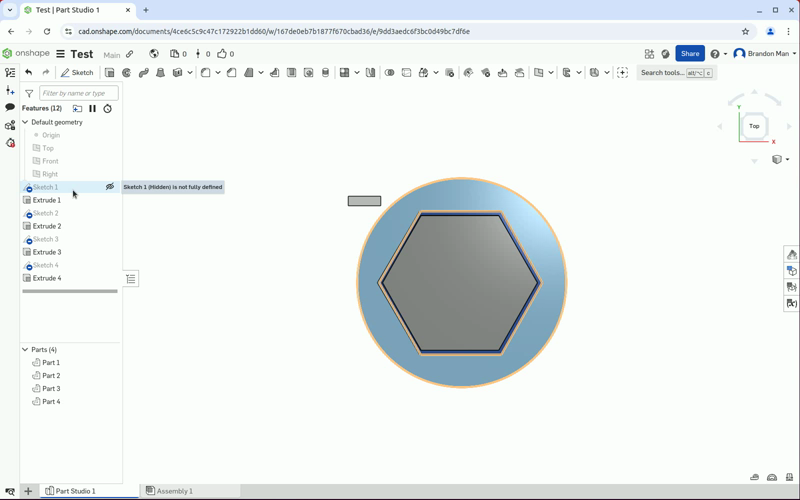
click(73, 189)
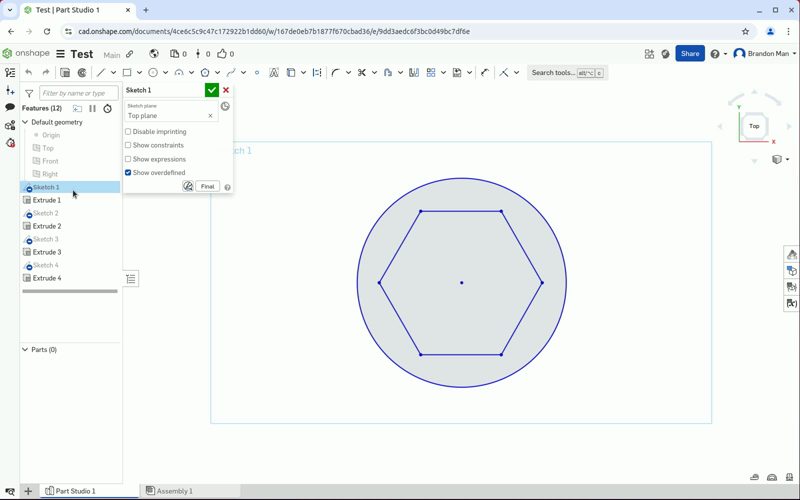
mouse_move(229, 92)
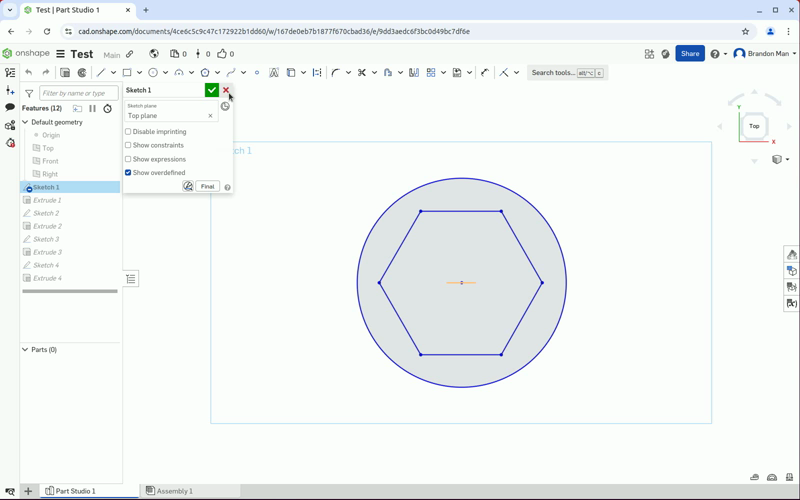
click(229, 92)
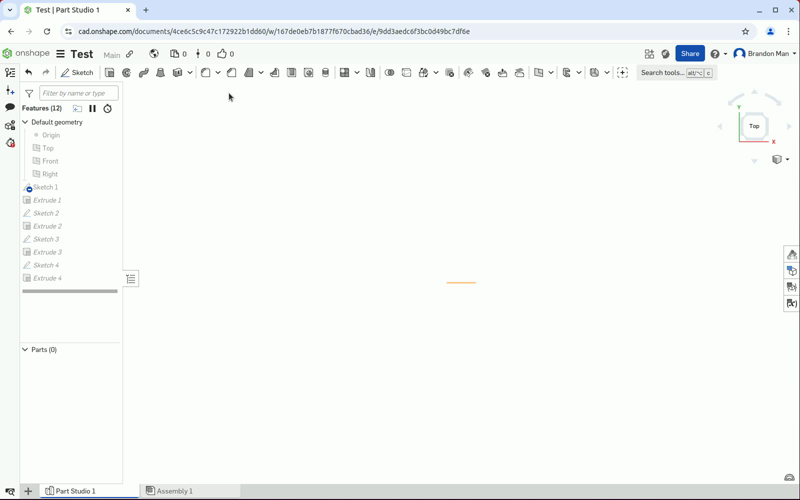
mouse_move(541, 75)
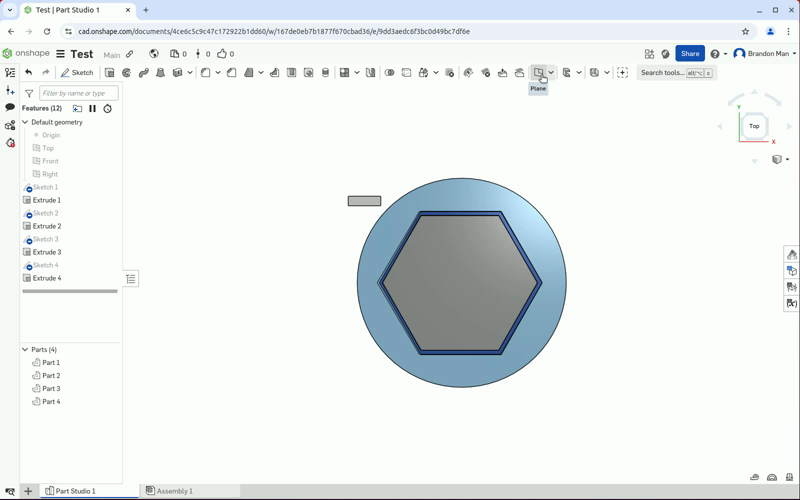
click(541, 75)
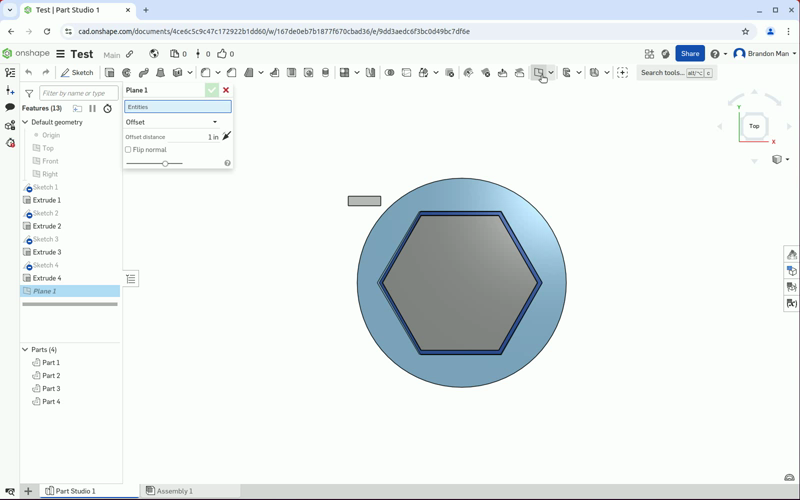
mouse_move(73, 150)
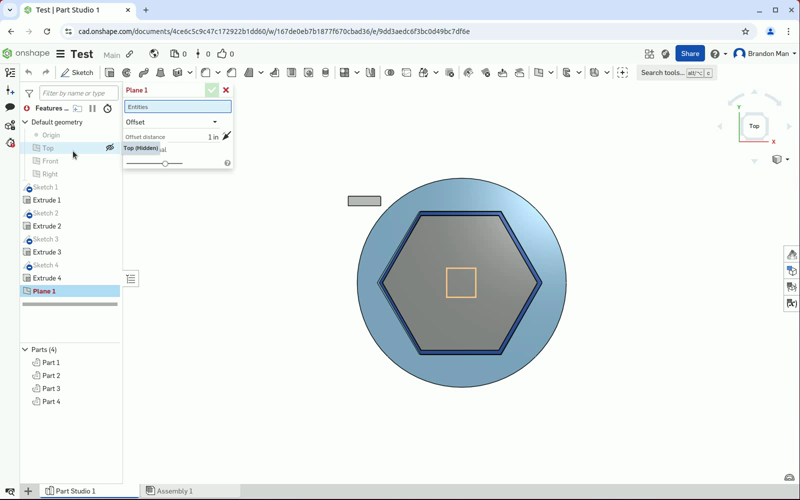
click(73, 150)
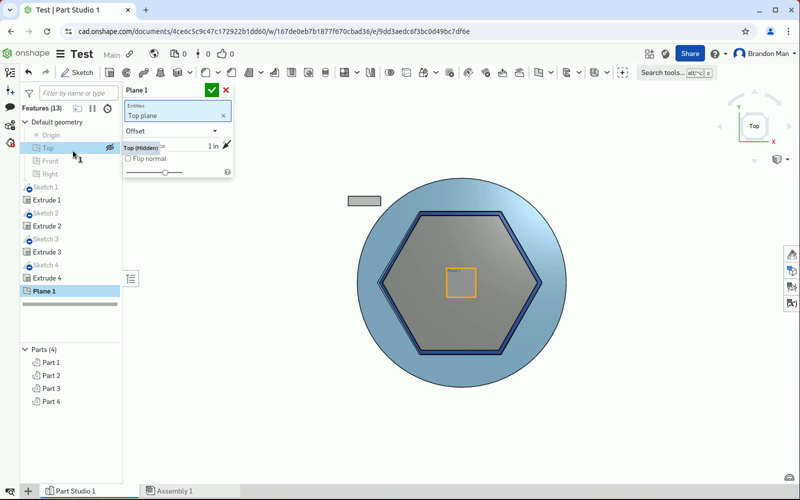
key(tab, 2)
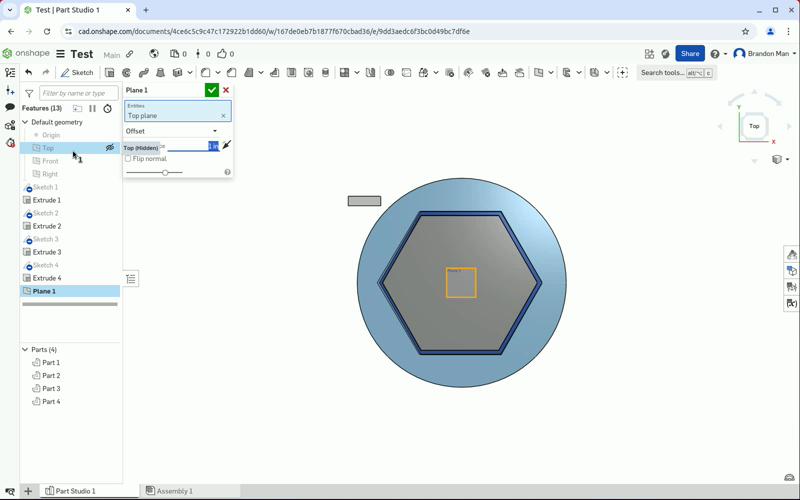
text(0.493)
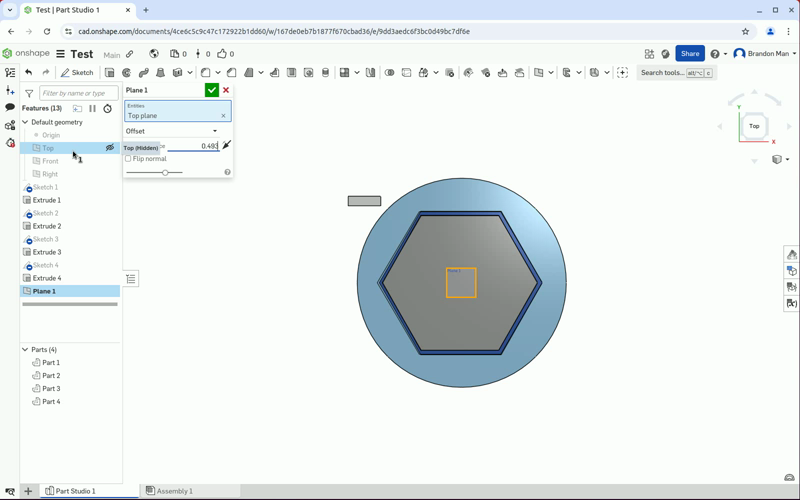
key(enter, 2)
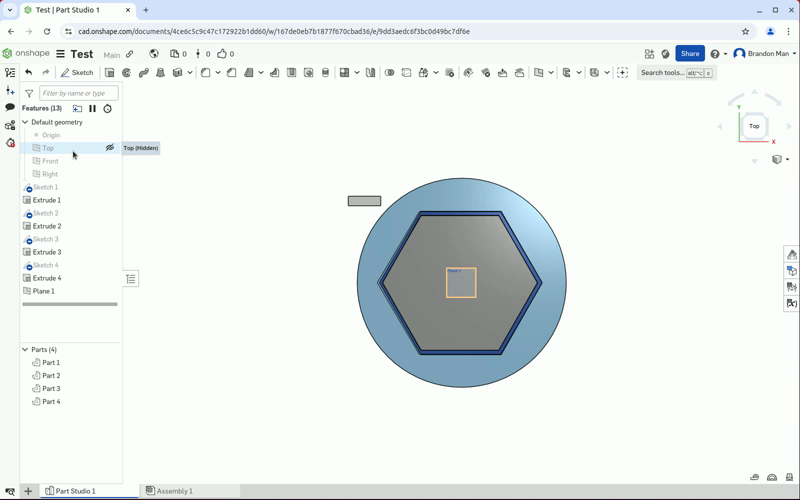
key(shift+s)
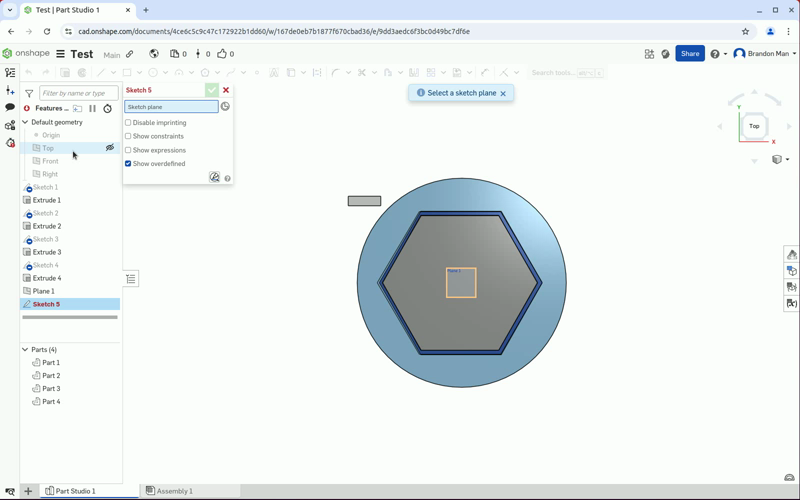
mouse_move(73, 293)
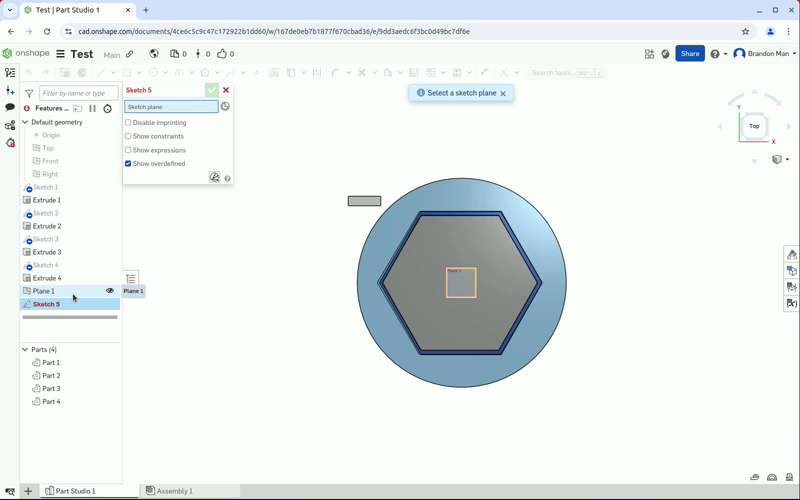
click(73, 293)
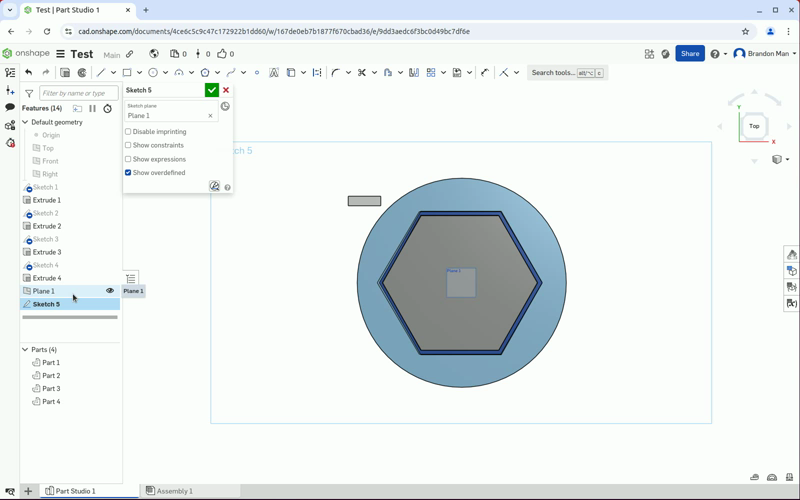
mouse_move(73, 352)
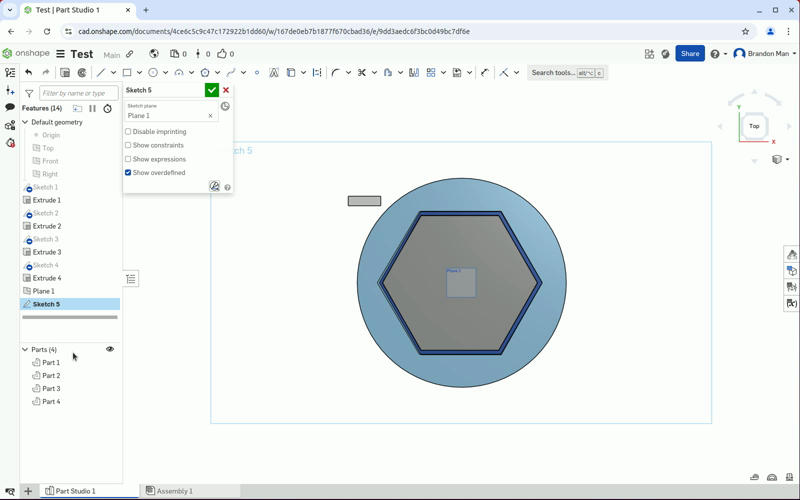
key(y)
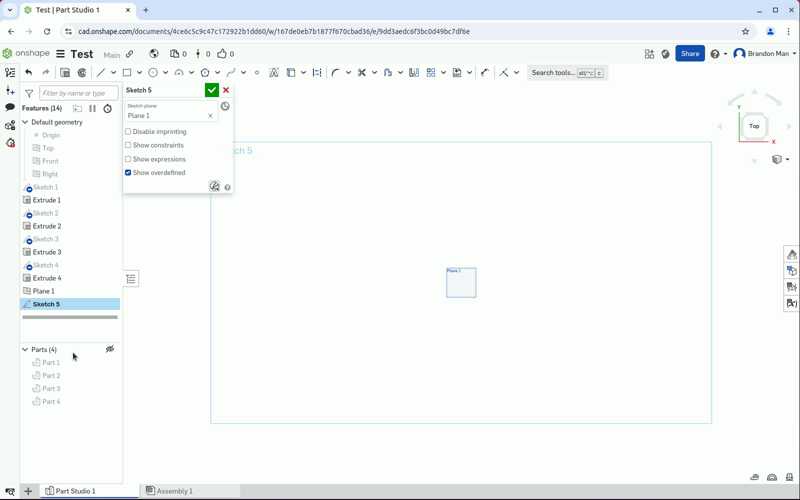
key(l)
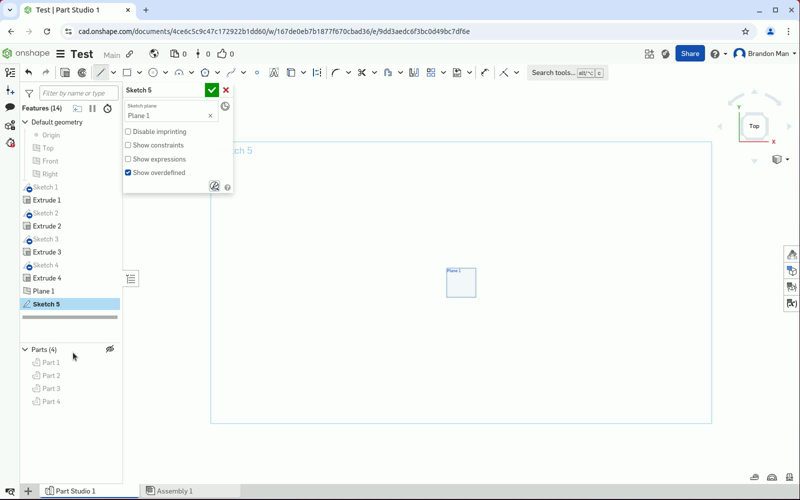
key_down(shift)
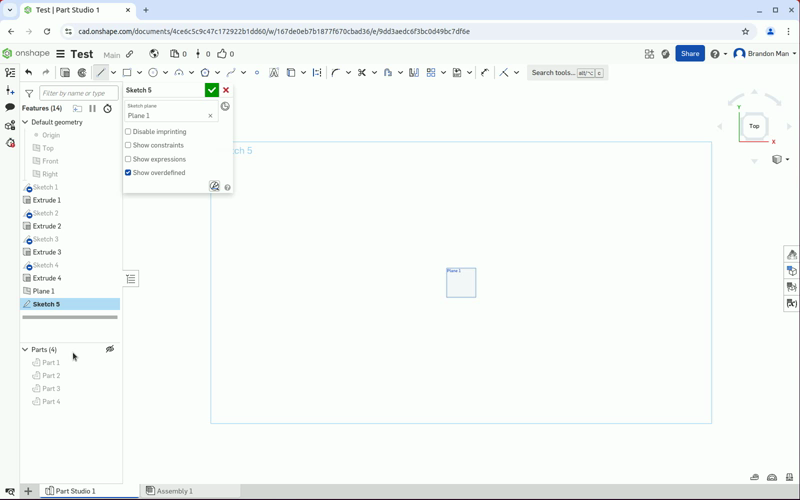
mouse_move(377, 282)
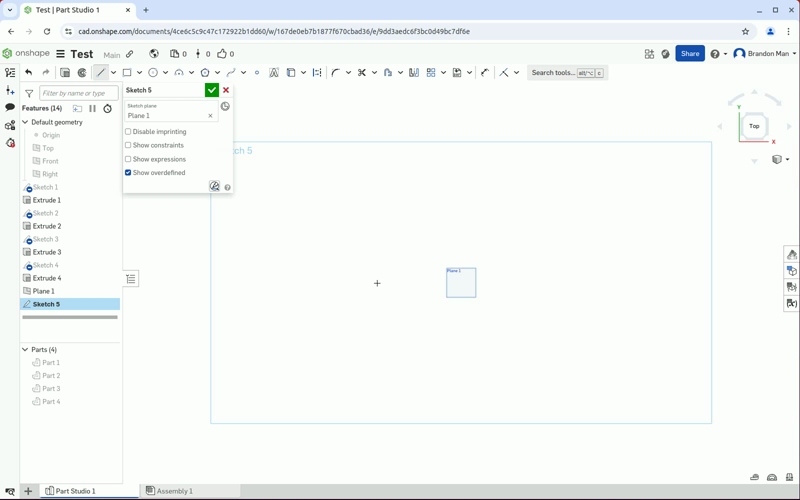
click(377, 282)
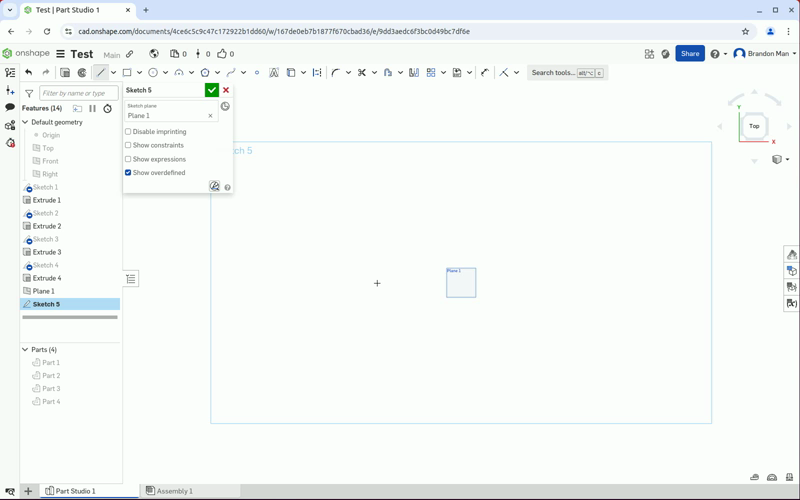
key_up(shift)
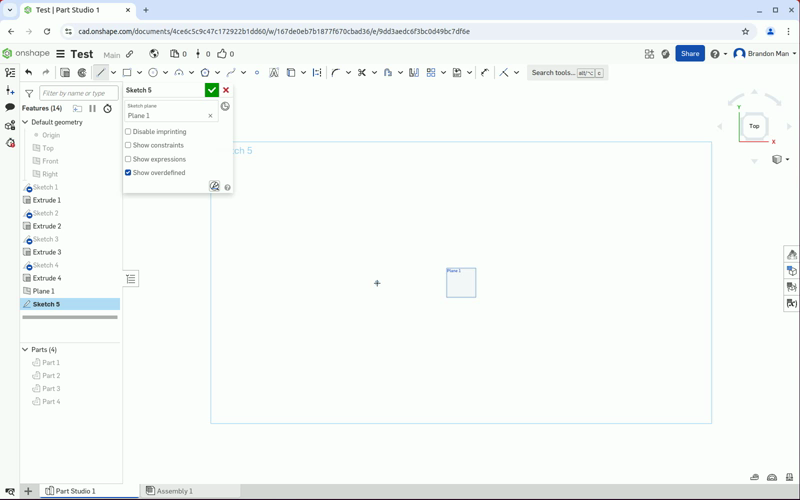
key_down(shift)
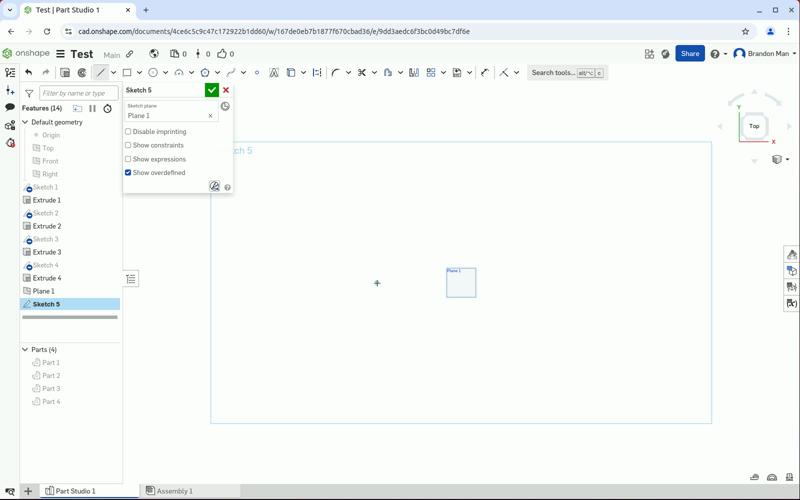
mouse_move(419, 354)
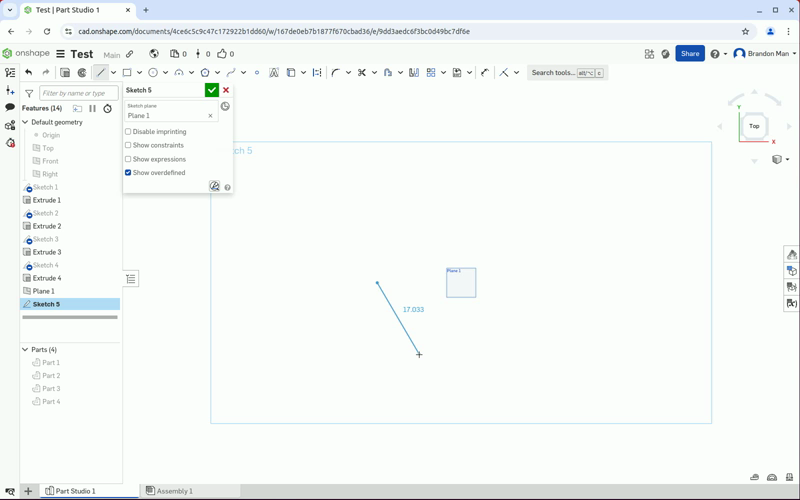
click(419, 354)
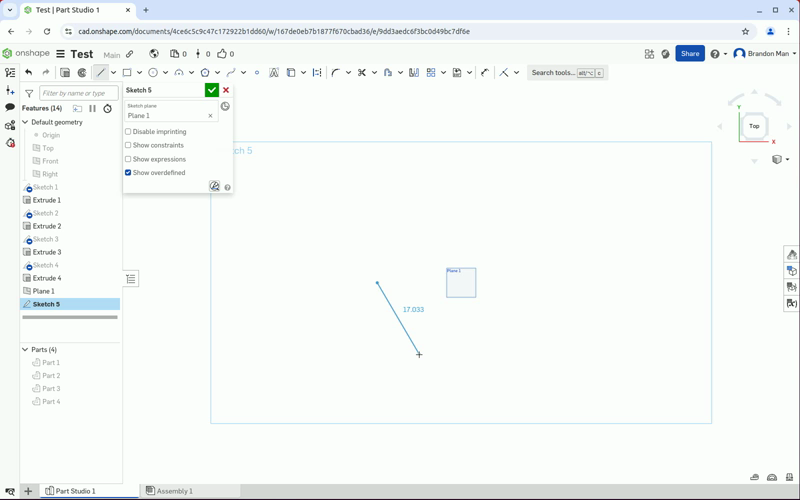
key_up(shift)
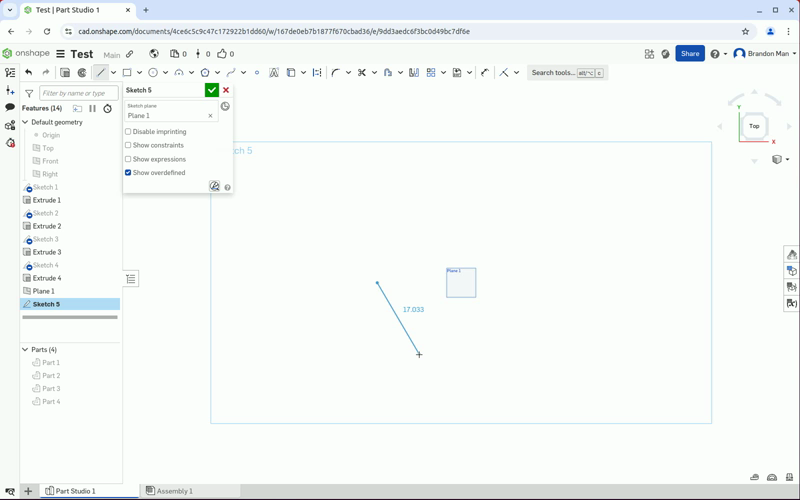
key_down(shift)
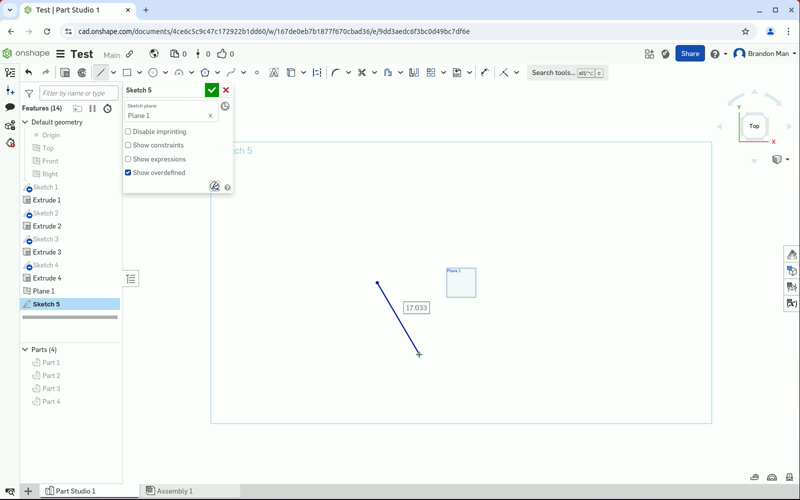
mouse_move(500, 354)
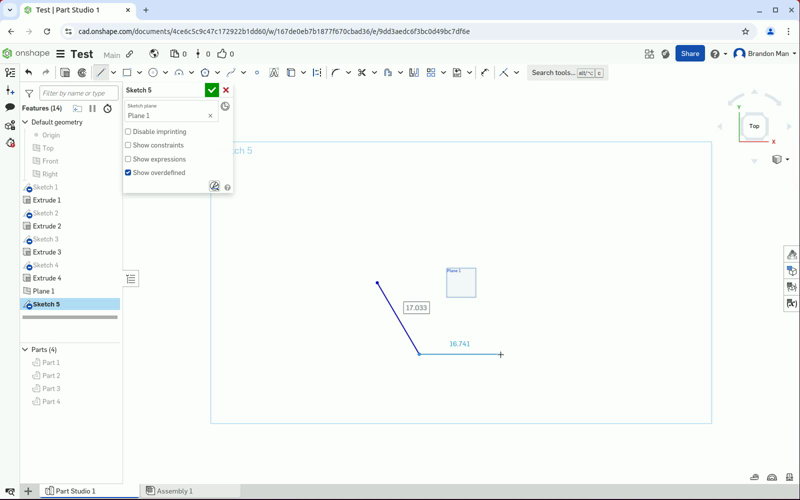
click(500, 354)
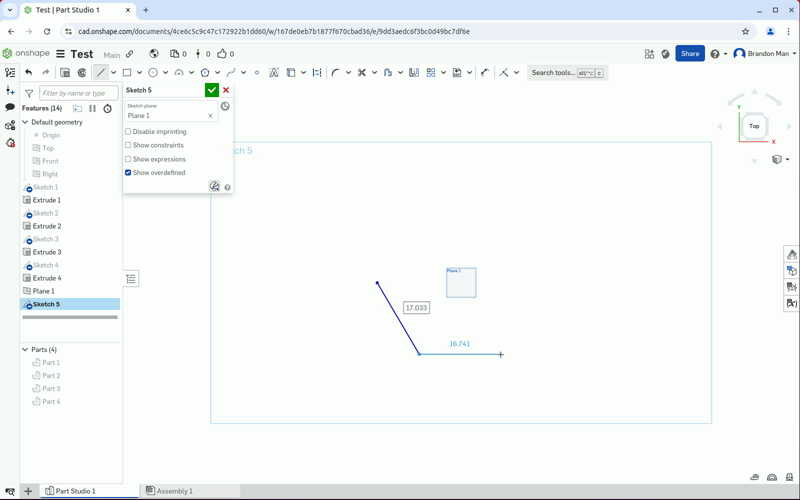
key_up(shift)
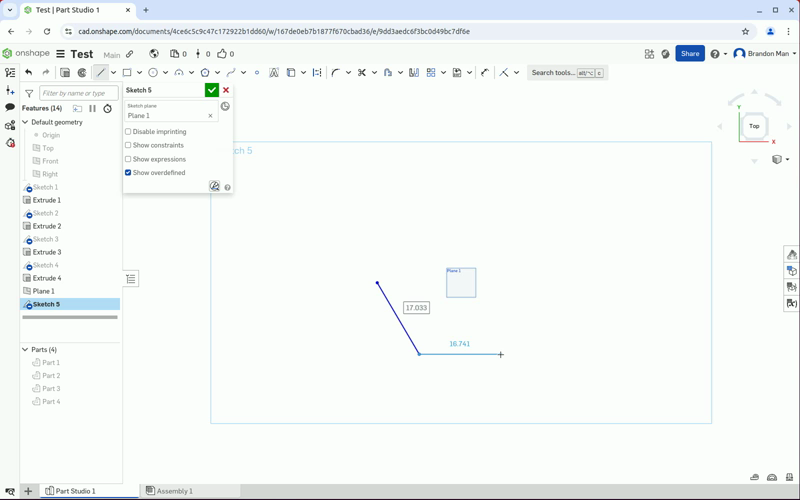
key_down(shift)
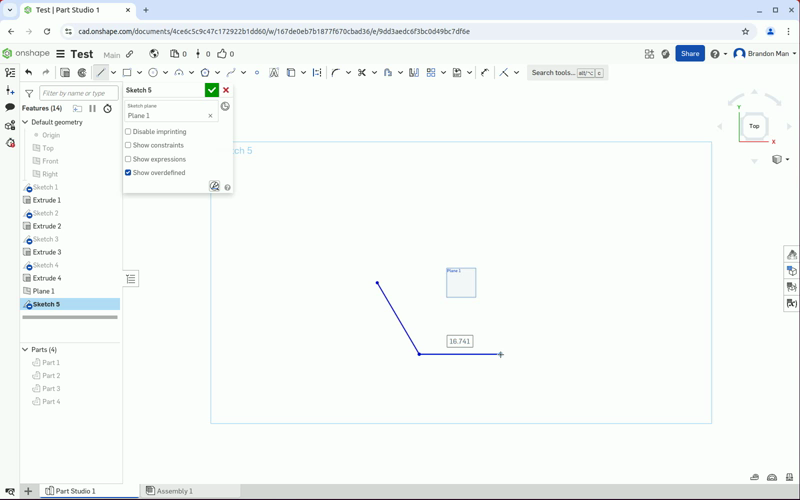
mouse_move(542, 282)
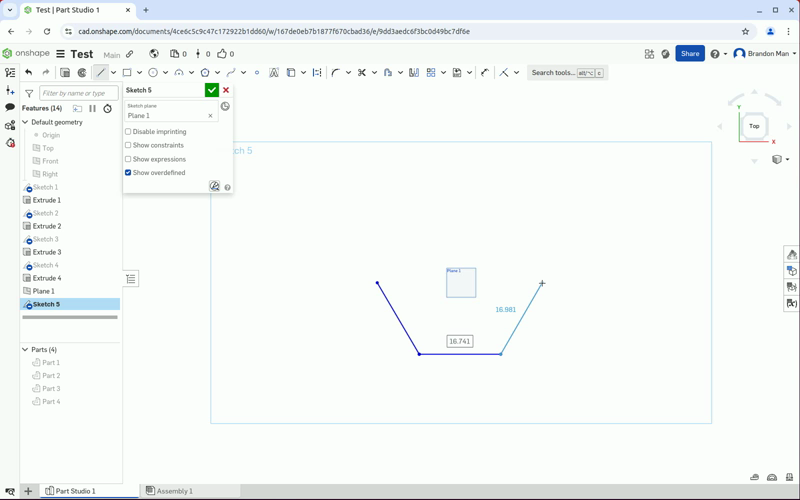
click(542, 282)
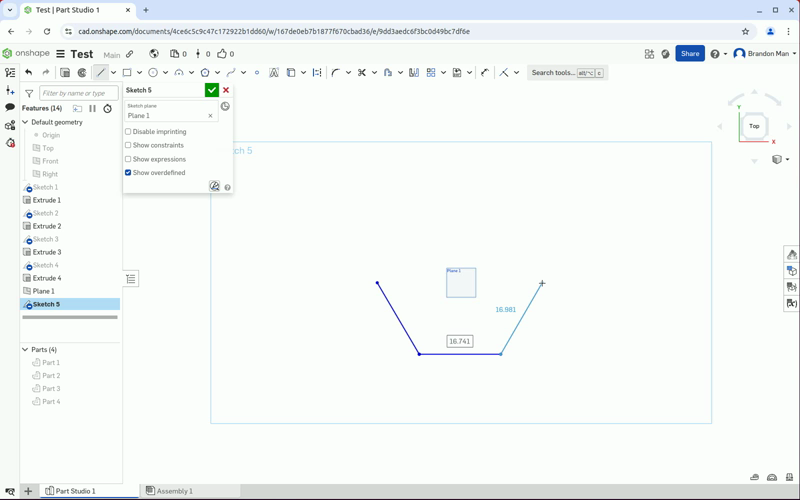
key_up(shift)
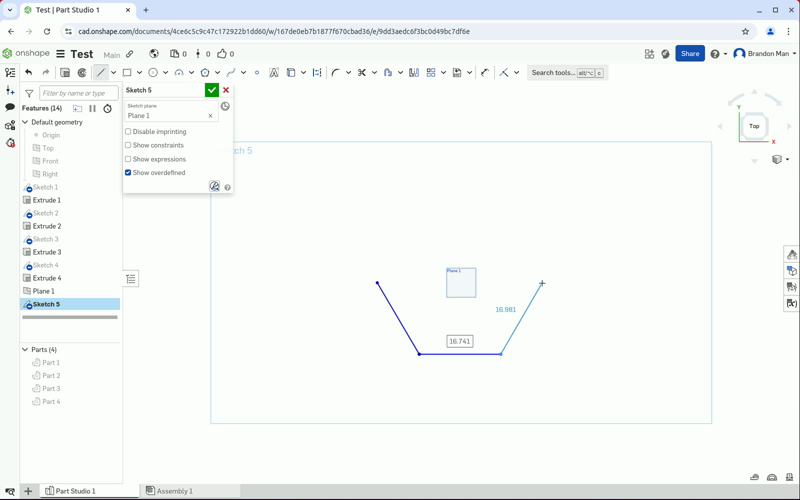
key_down(shift)
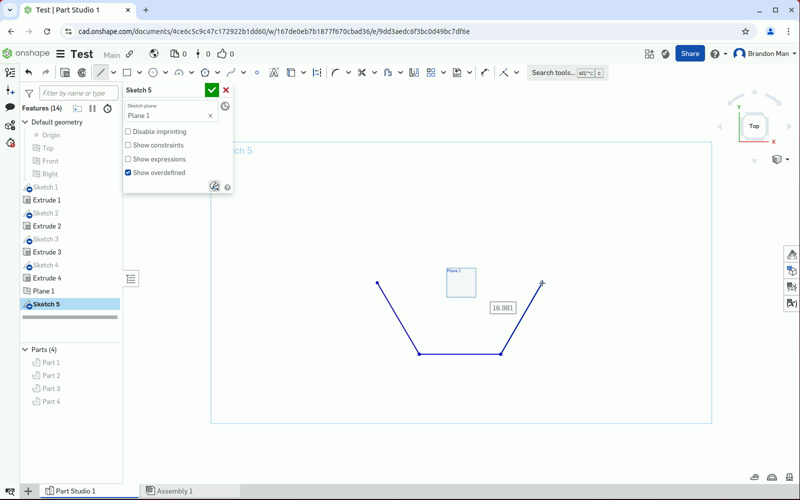
mouse_move(500, 211)
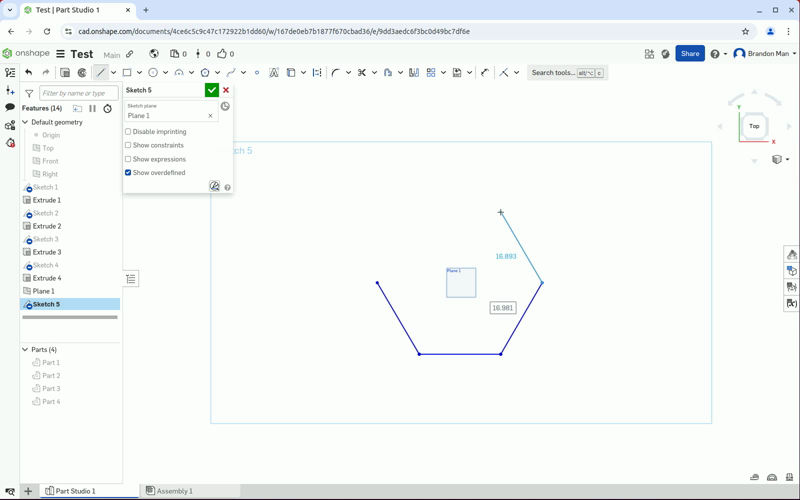
click(500, 211)
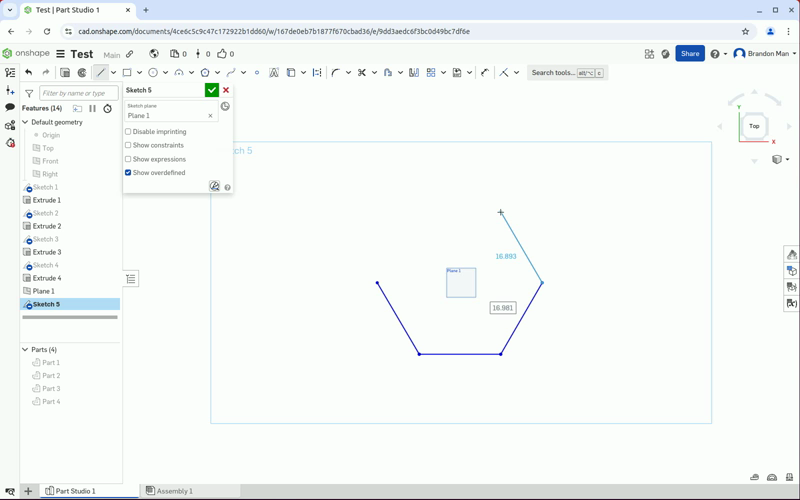
key_up(shift)
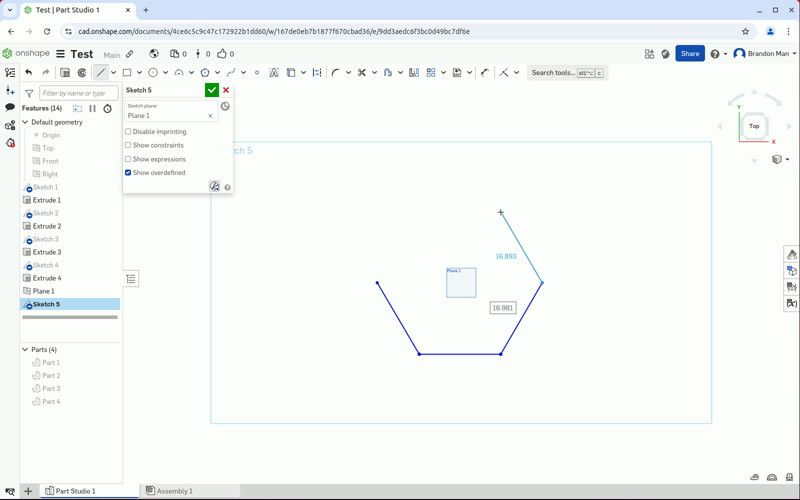
key_down(shift)
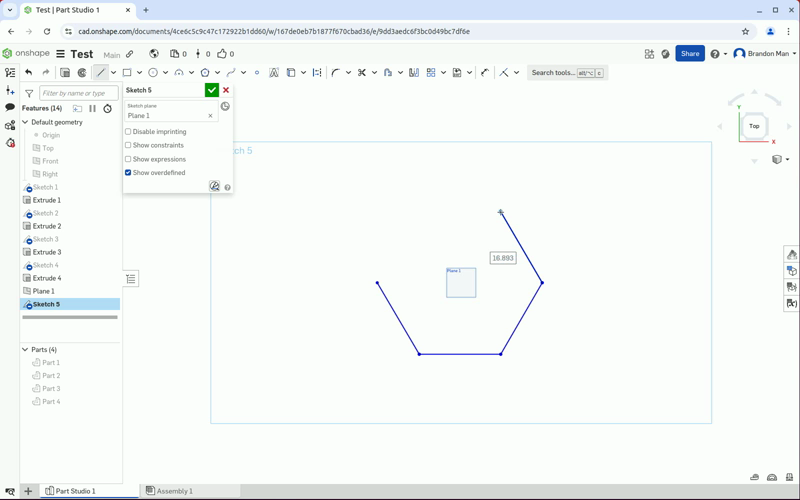
mouse_move(419, 211)
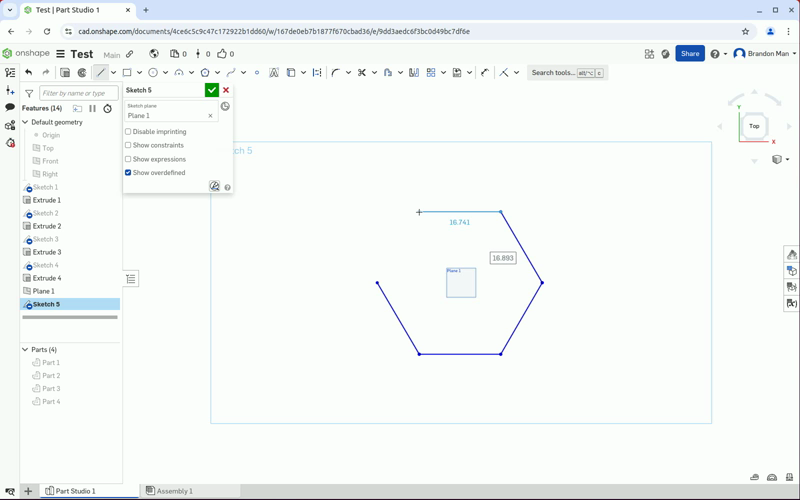
click(419, 211)
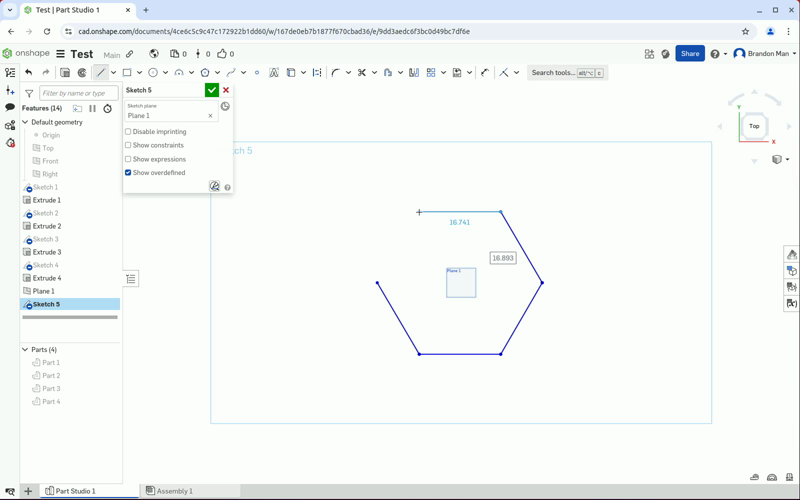
key_up(shift)
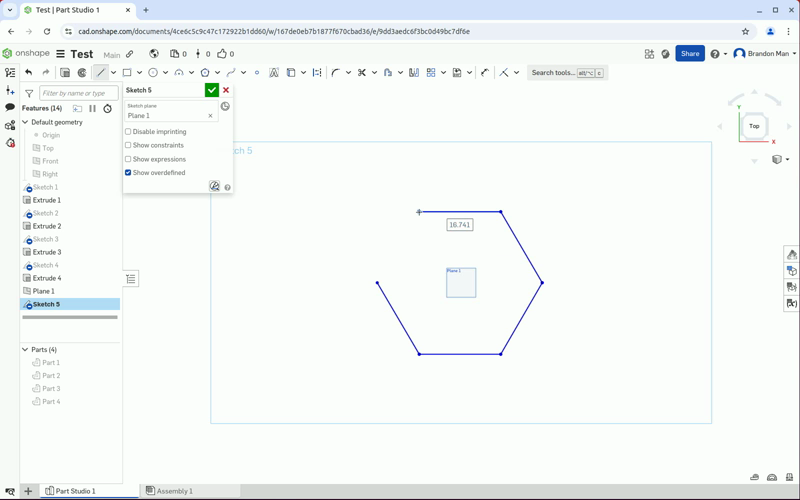
key_down(shift)
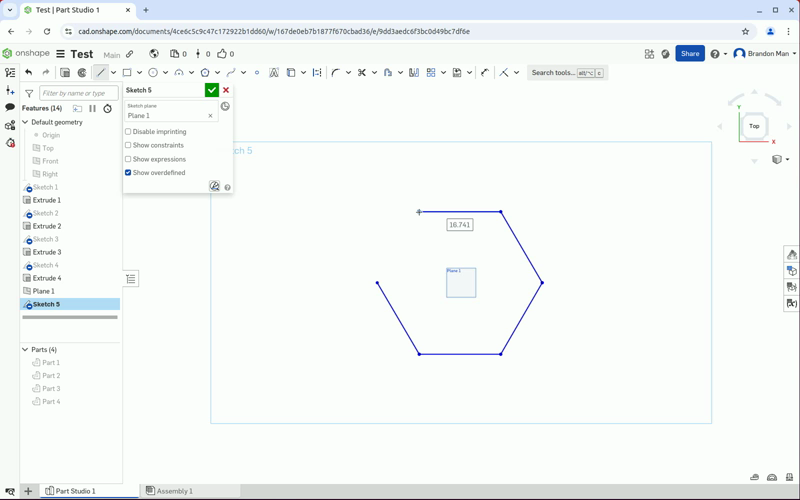
mouse_move(377, 282)
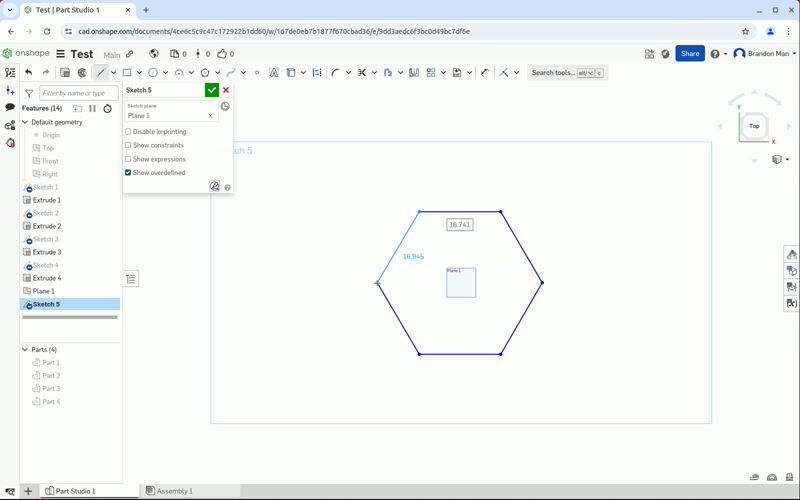
key_up(shift)
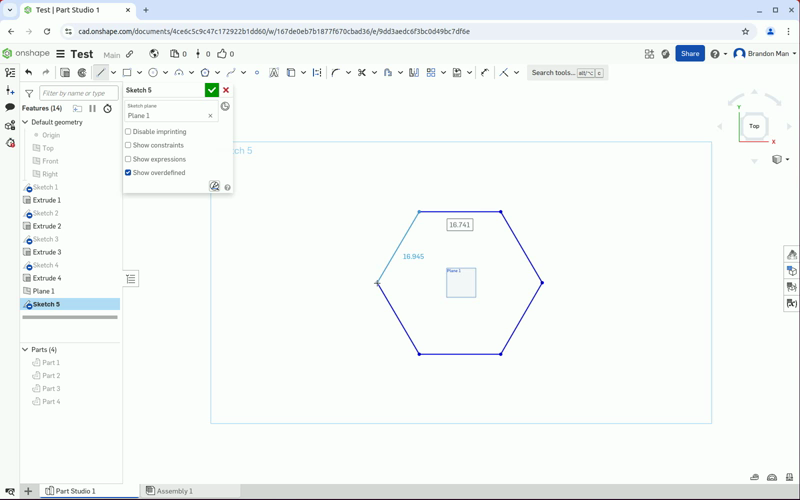
click(377, 282)
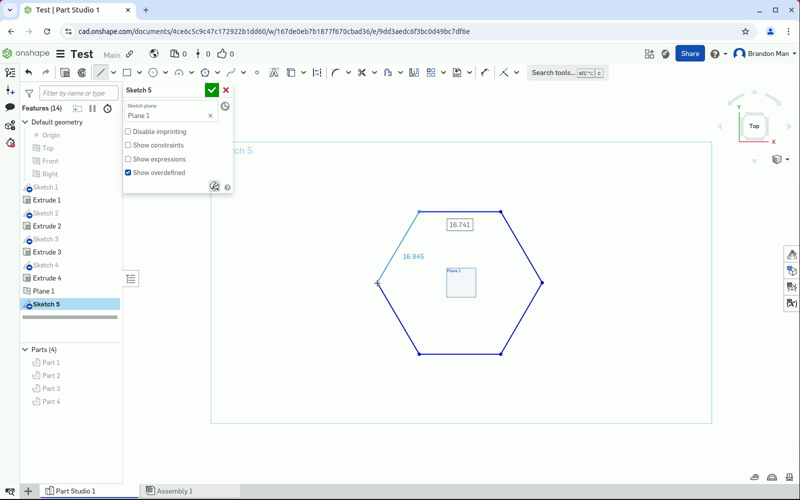
key(esc)
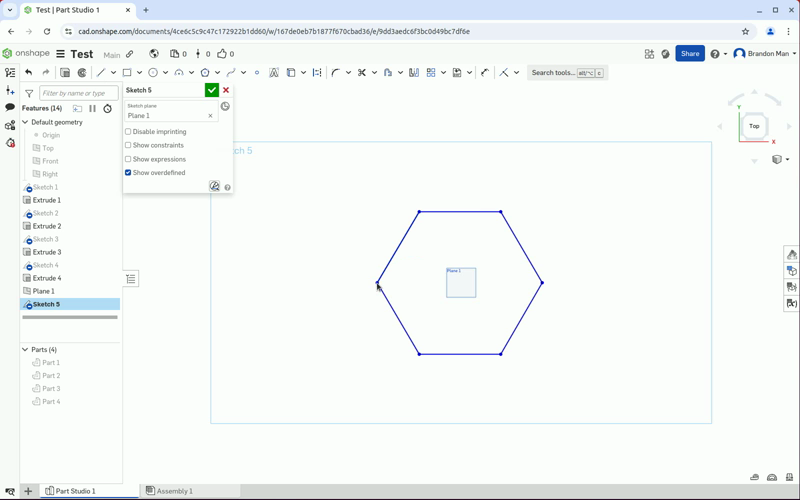
key(l)
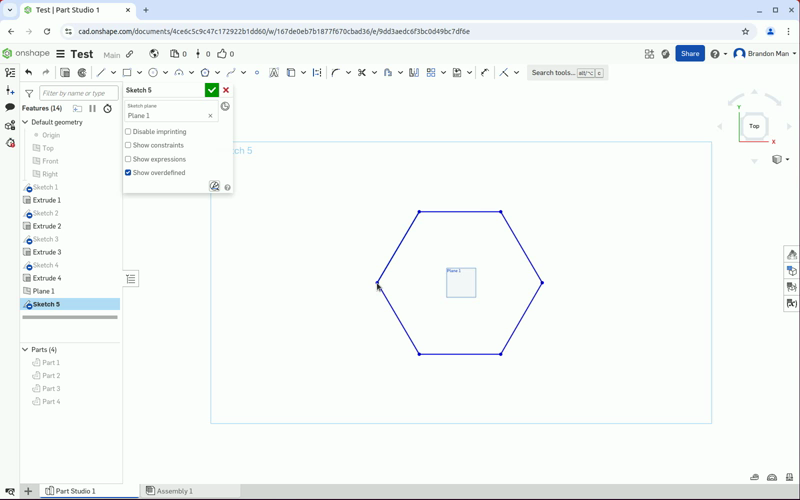
key_down(shift)
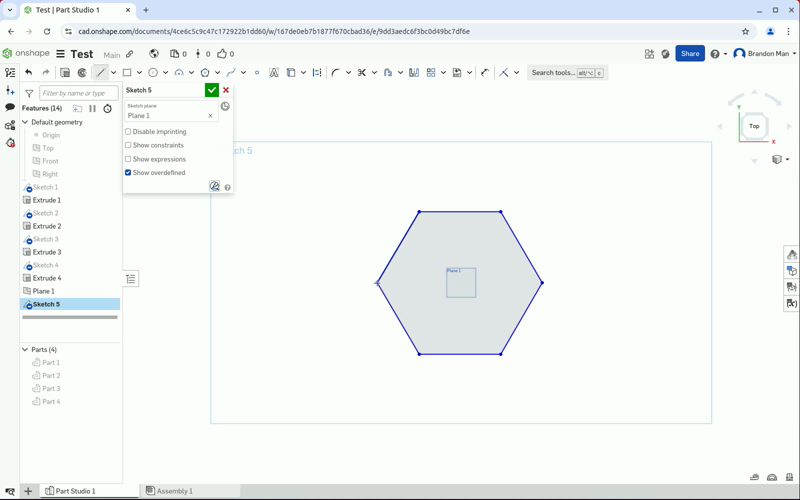
mouse_move(382, 282)
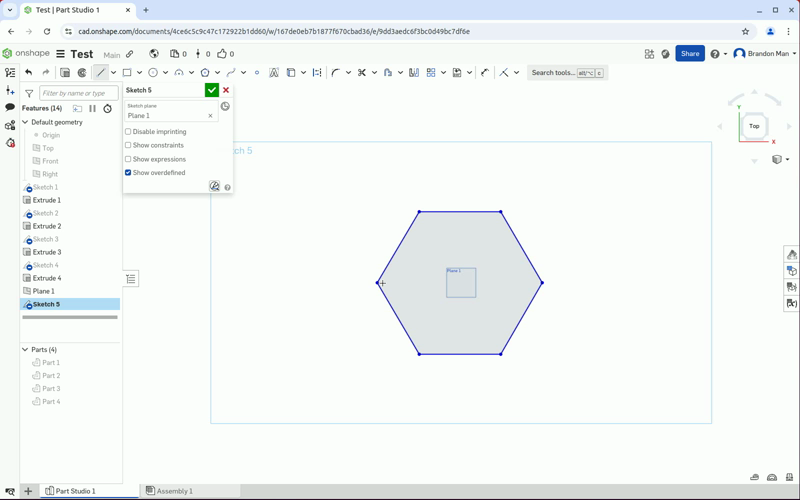
click(382, 282)
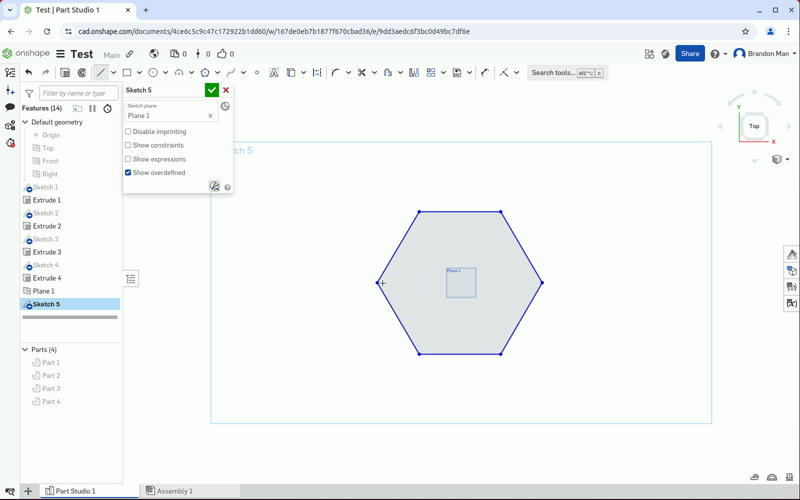
key_up(shift)
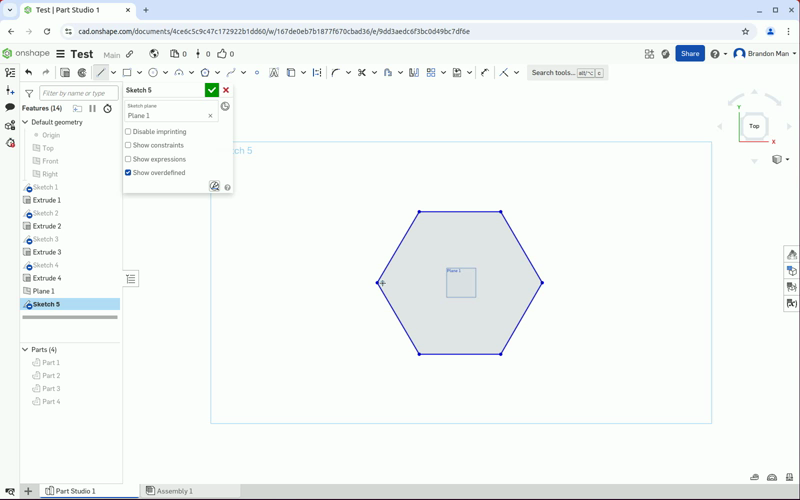
key_down(shift)
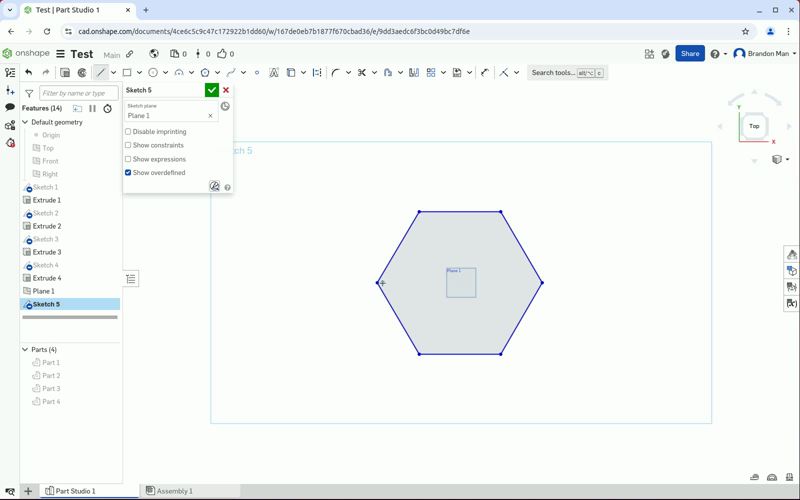
mouse_move(420, 350)
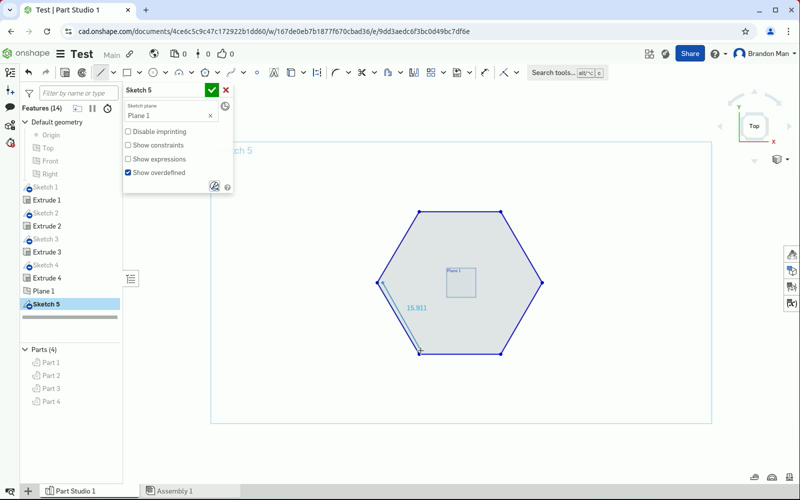
scroll(6)
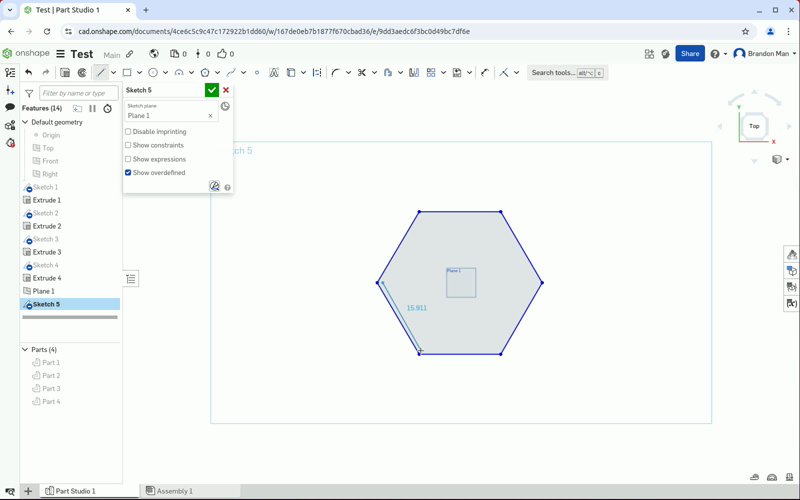
scroll(6)
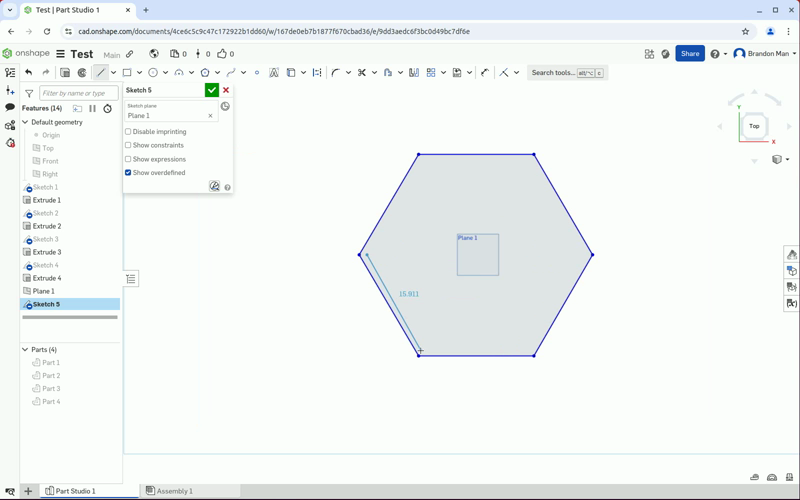
scroll(6)
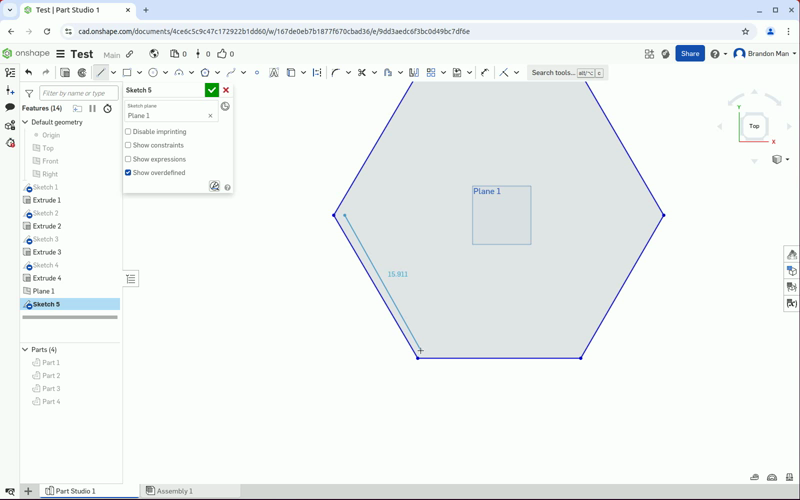
scroll(6)
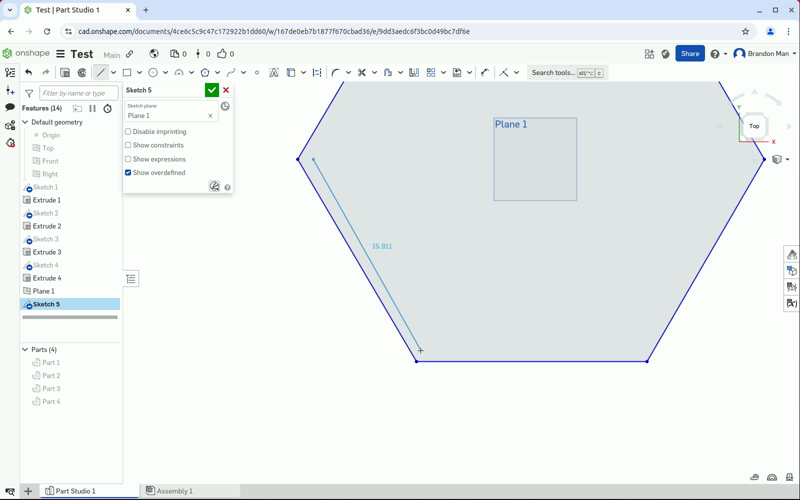
scroll(6)
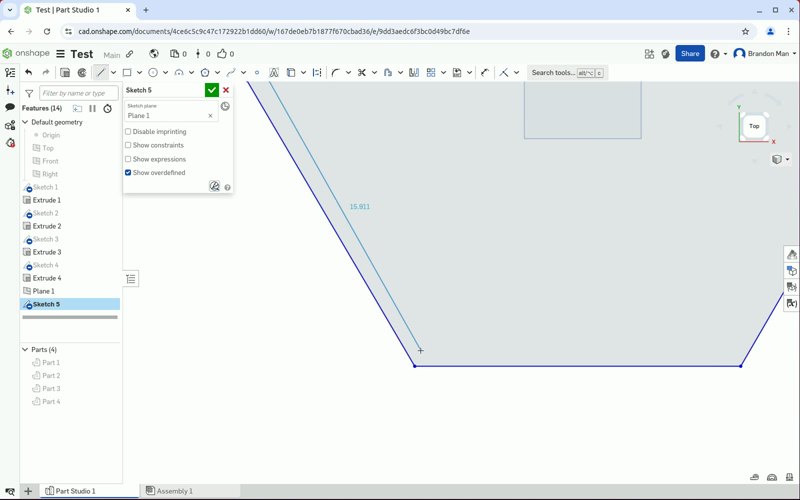
scroll(6)
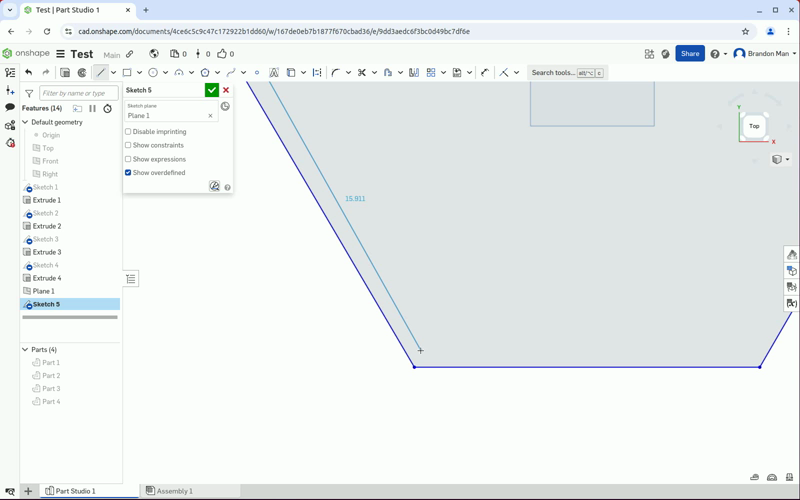
scroll(6)
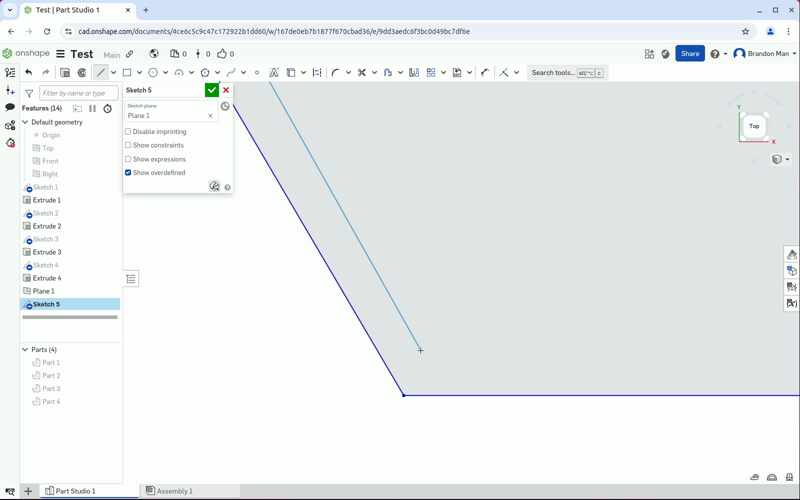
click(420, 350)
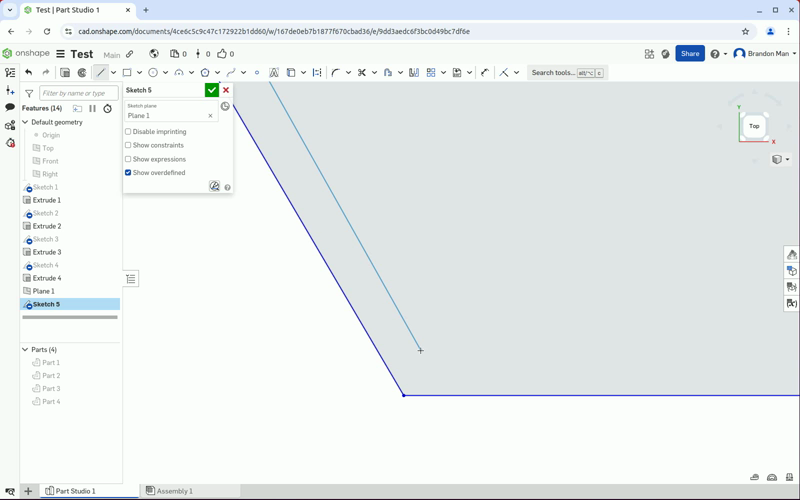
scroll(-6)
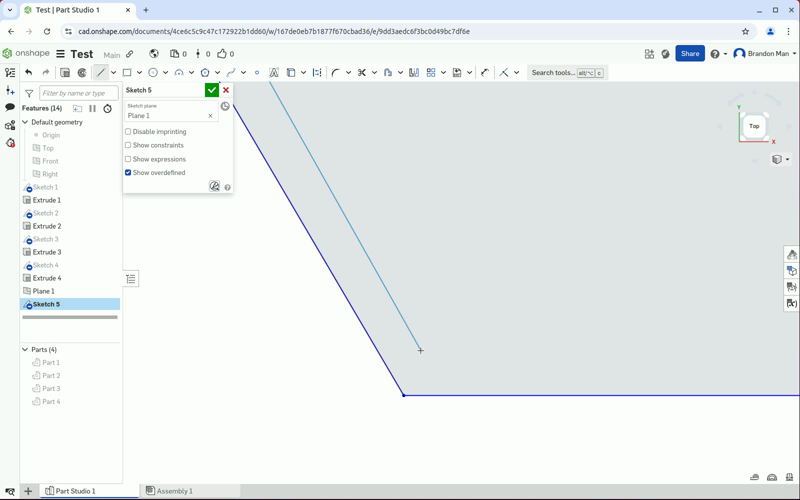
scroll(-6)
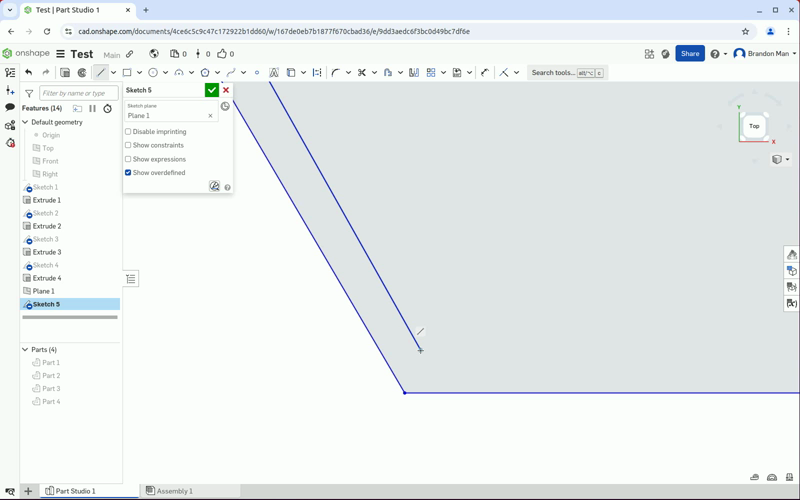
scroll(-6)
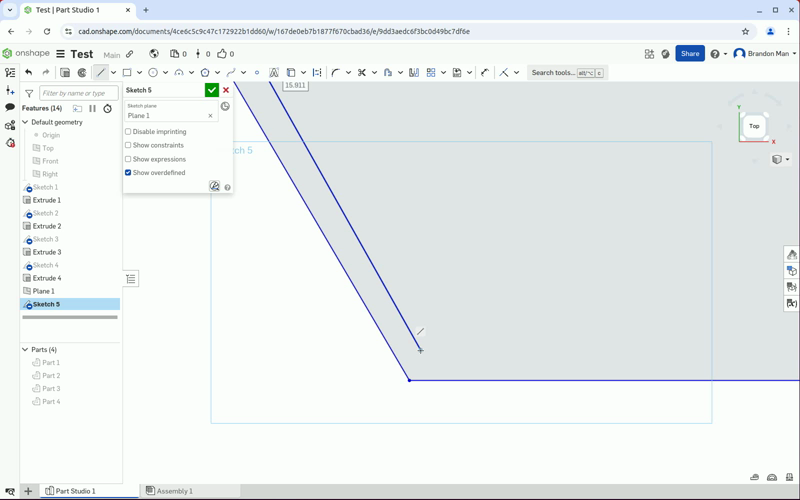
scroll(-6)
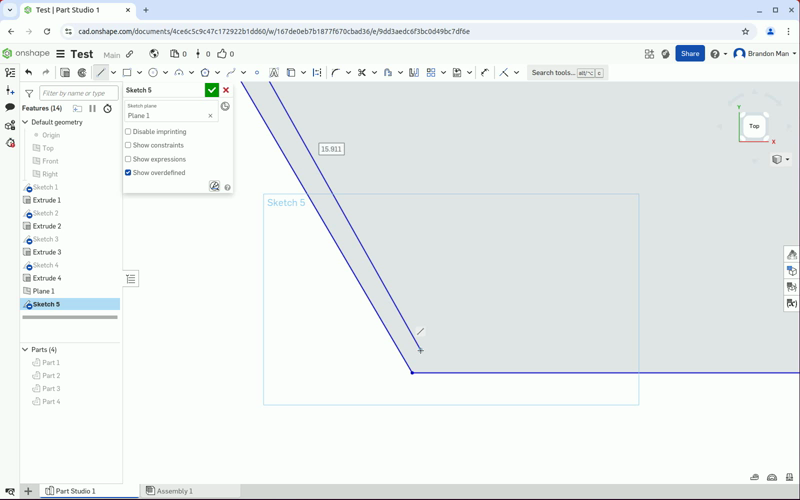
scroll(-6)
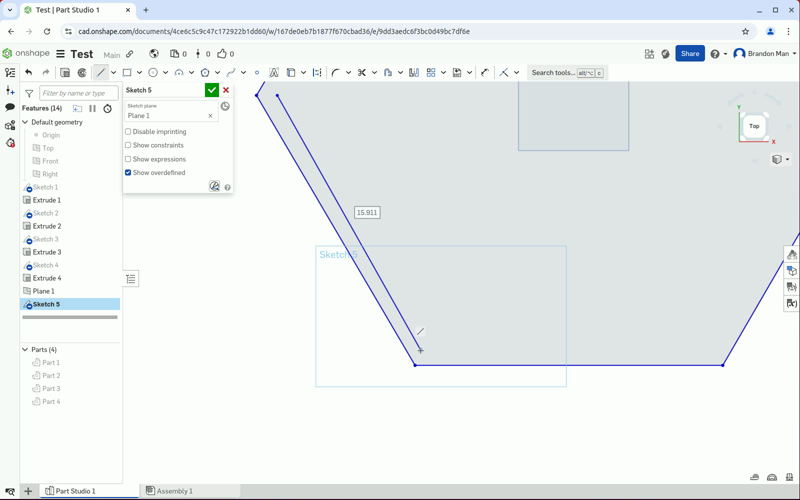
scroll(-6)
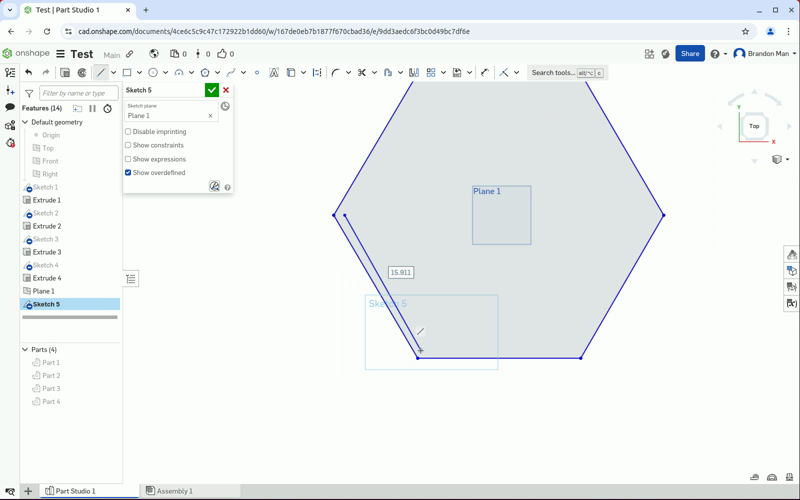
scroll(-6)
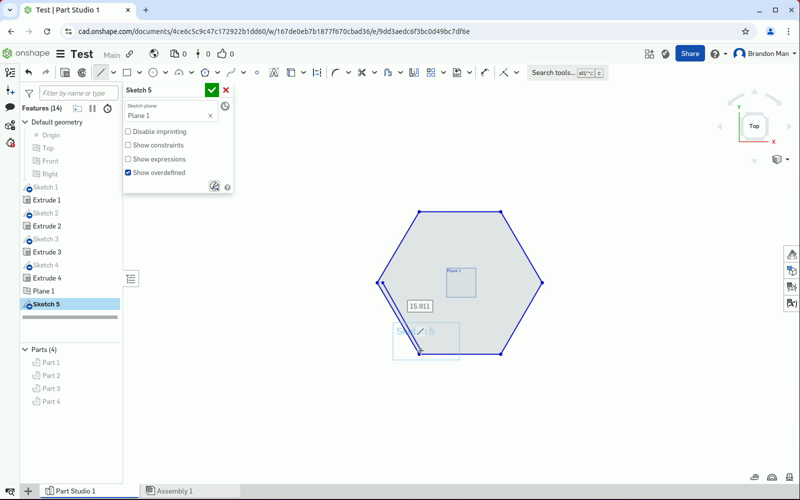
key_up(shift)
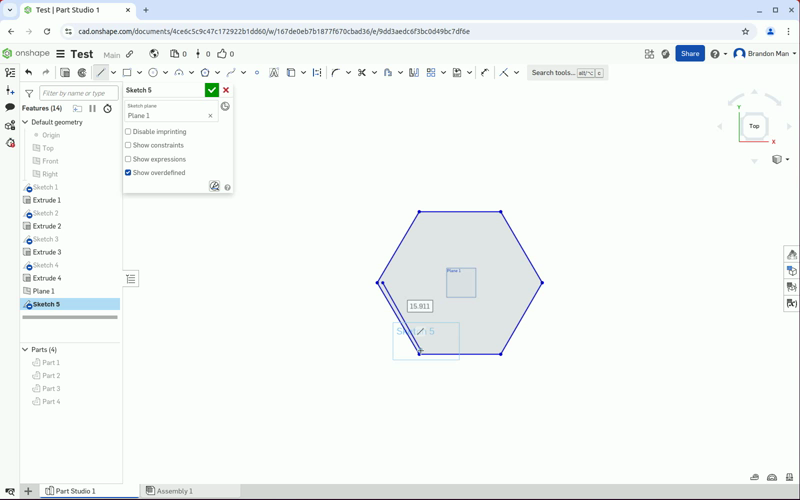
key_down(shift)
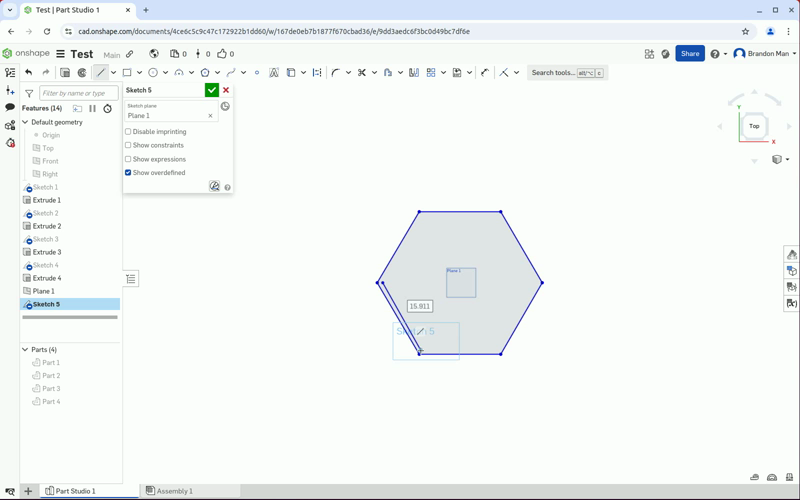
mouse_move(498, 350)
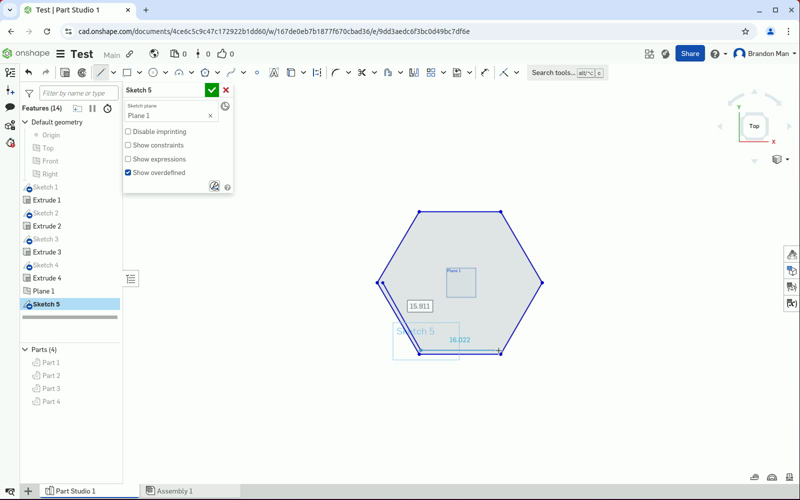
scroll(6)
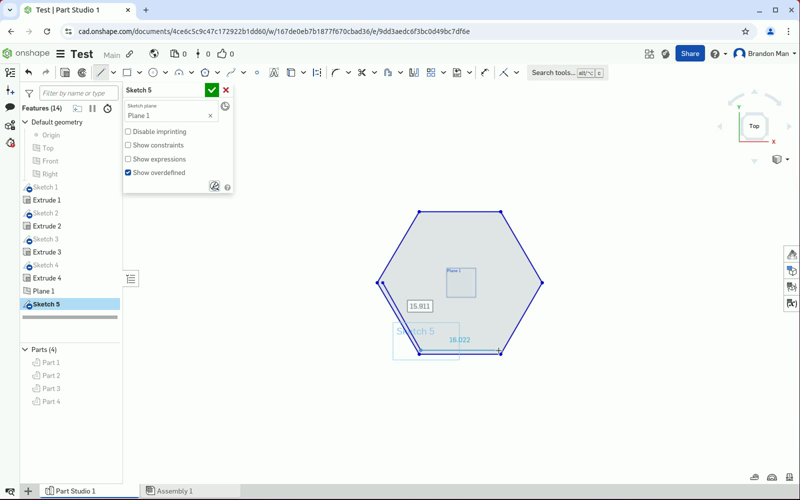
scroll(6)
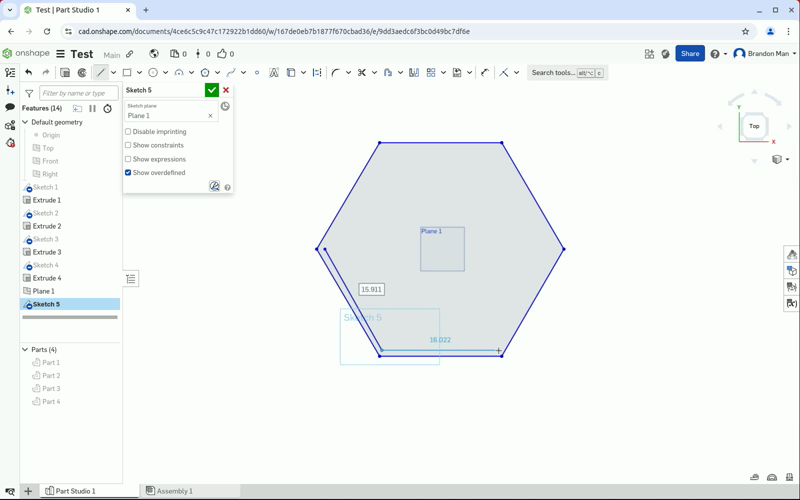
scroll(6)
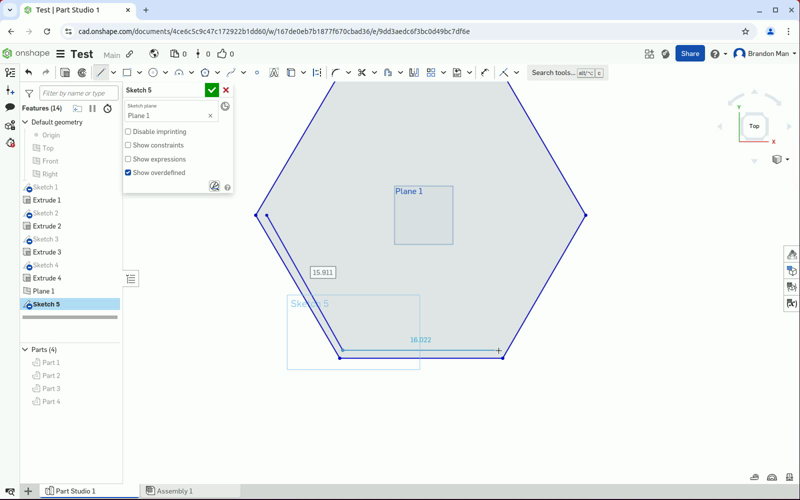
scroll(6)
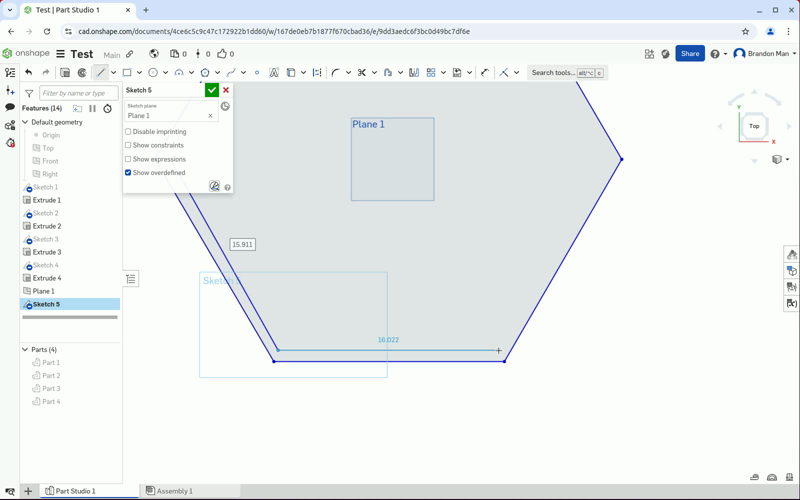
scroll(6)
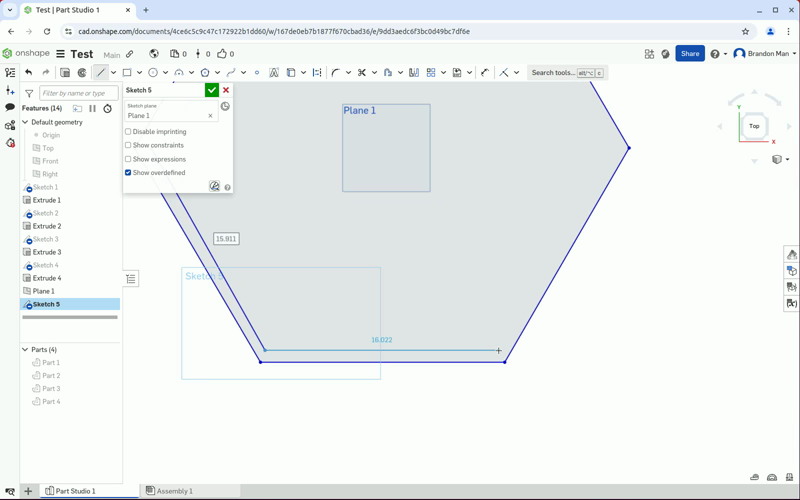
scroll(6)
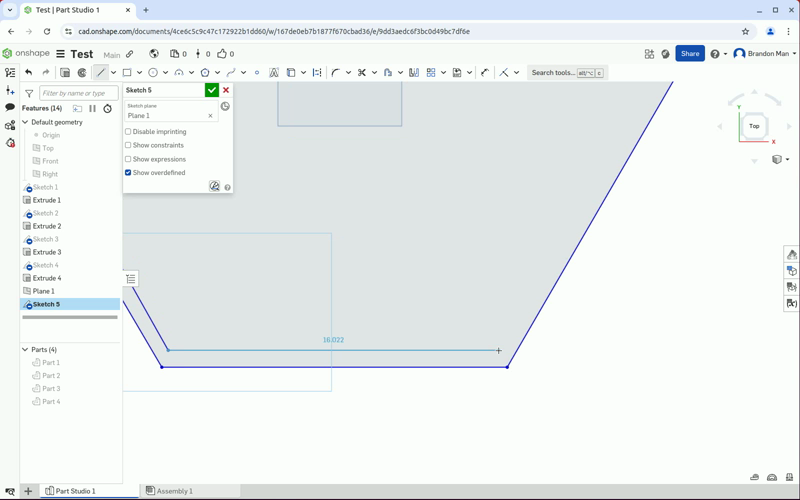
scroll(6)
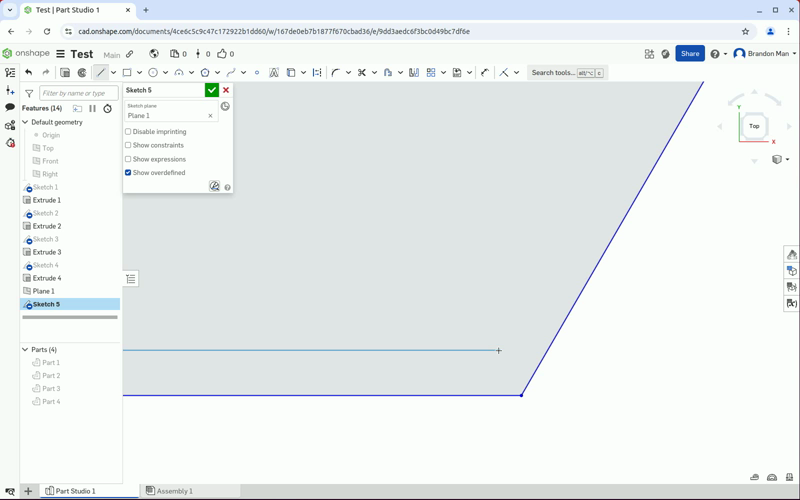
click(498, 350)
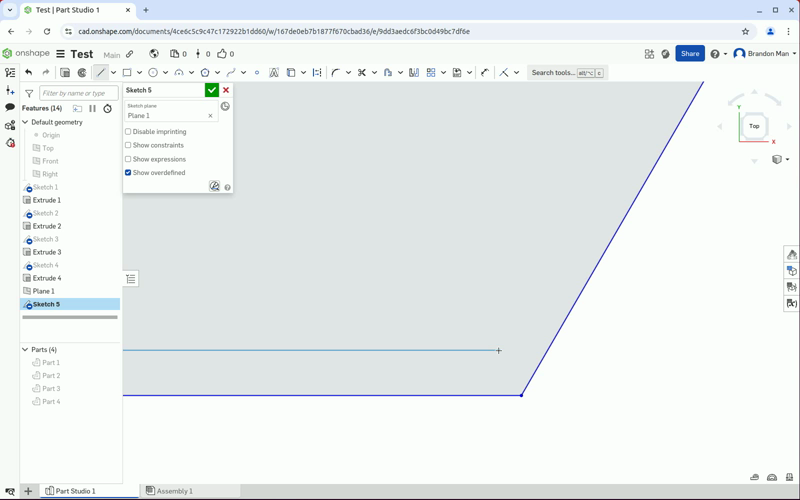
scroll(-6)
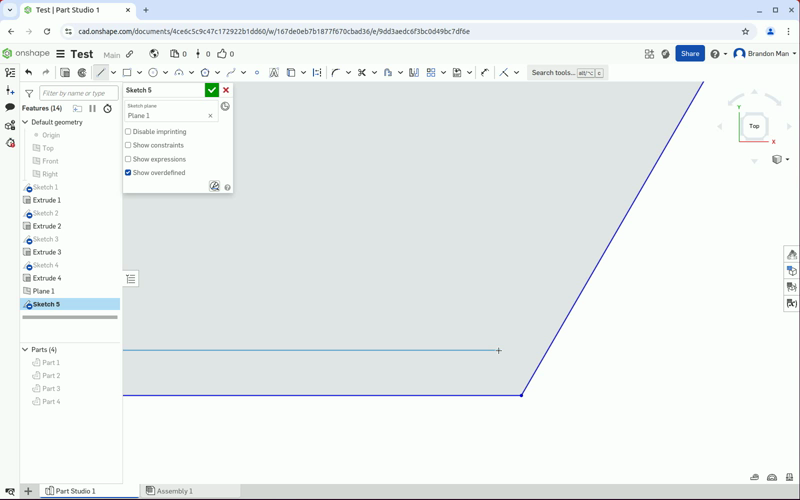
scroll(-6)
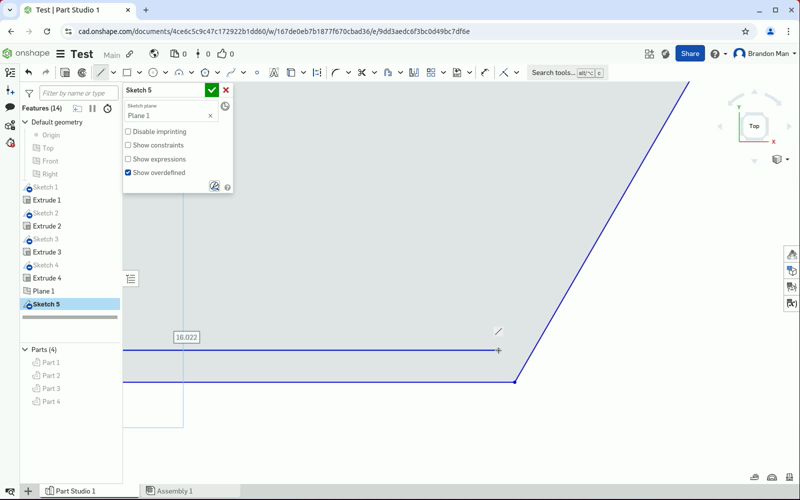
scroll(-6)
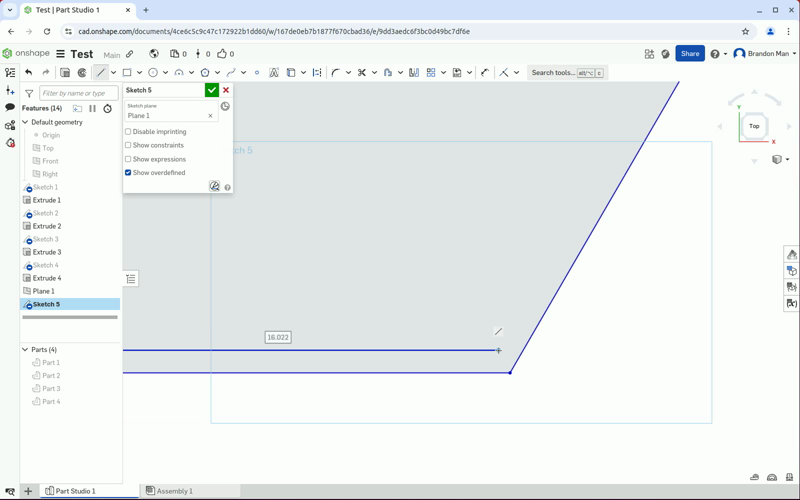
scroll(-6)
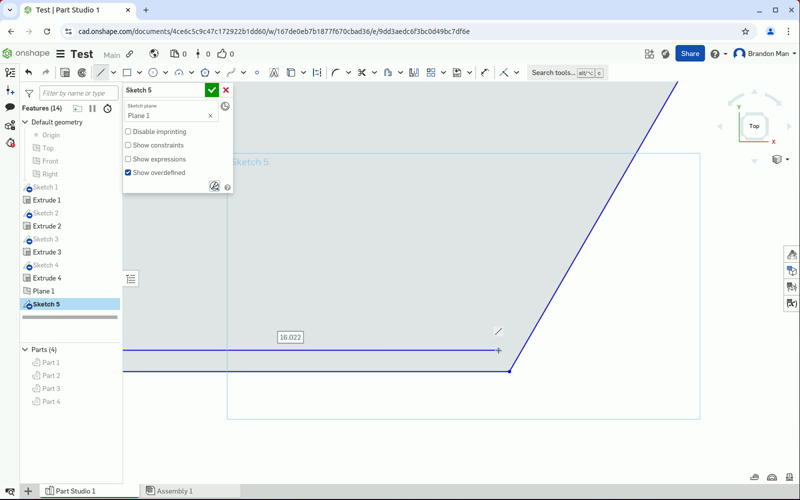
scroll(-6)
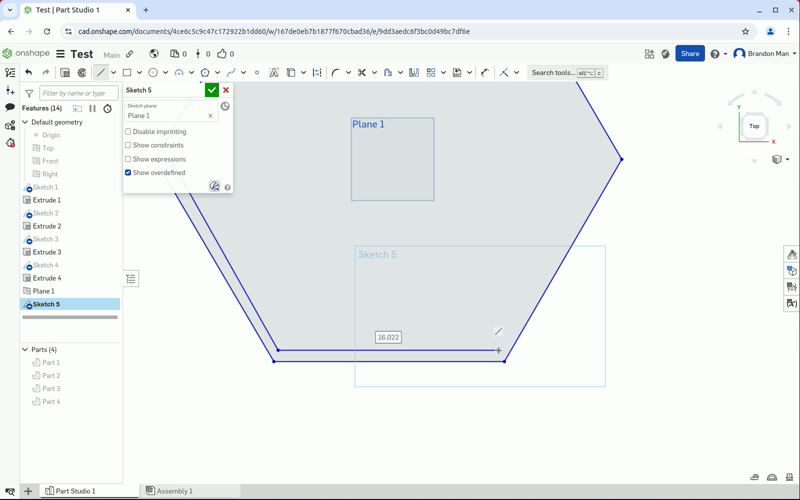
scroll(-6)
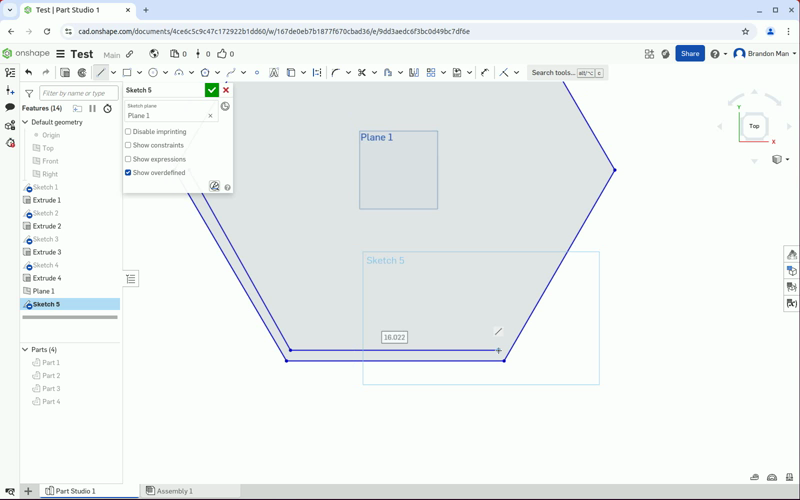
scroll(-6)
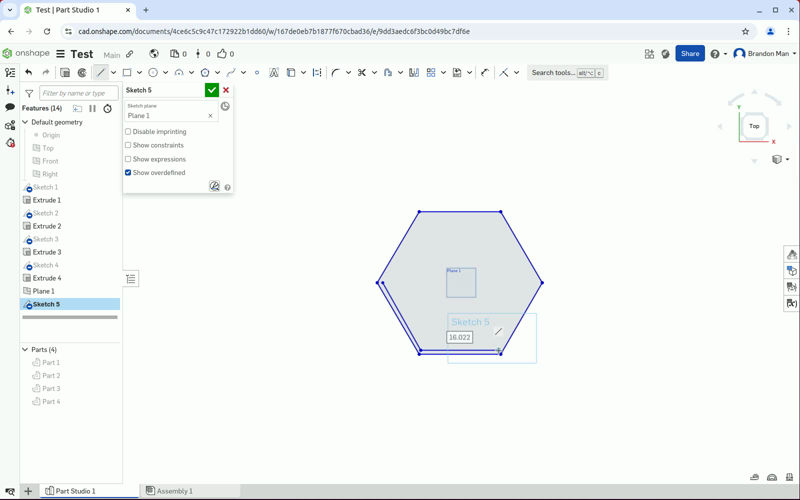
key_up(shift)
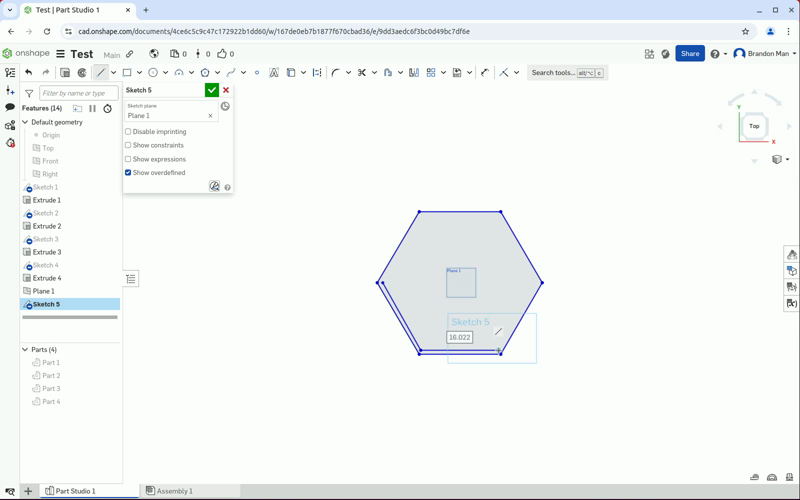
key_down(shift)
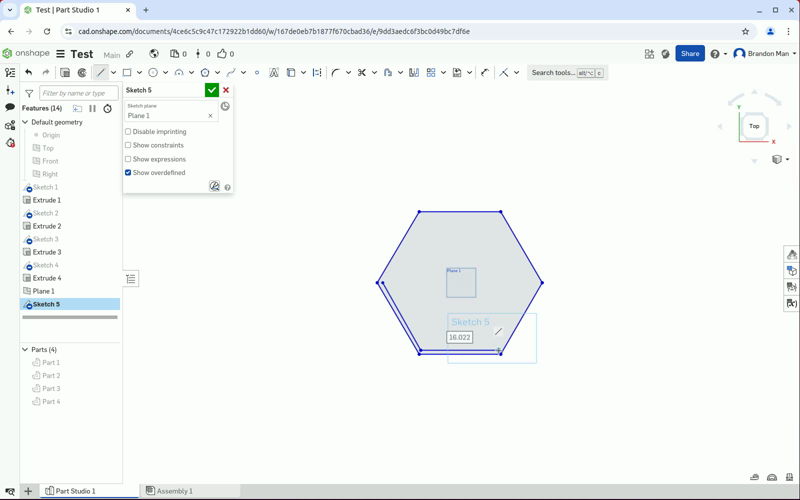
mouse_move(537, 282)
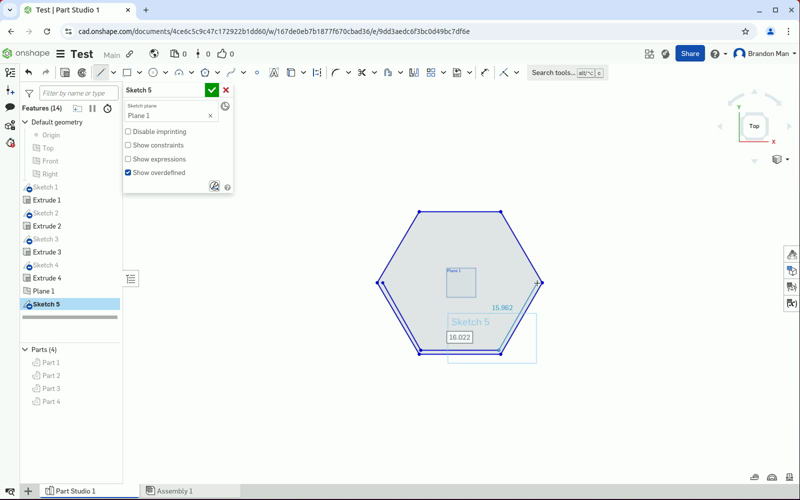
click(537, 282)
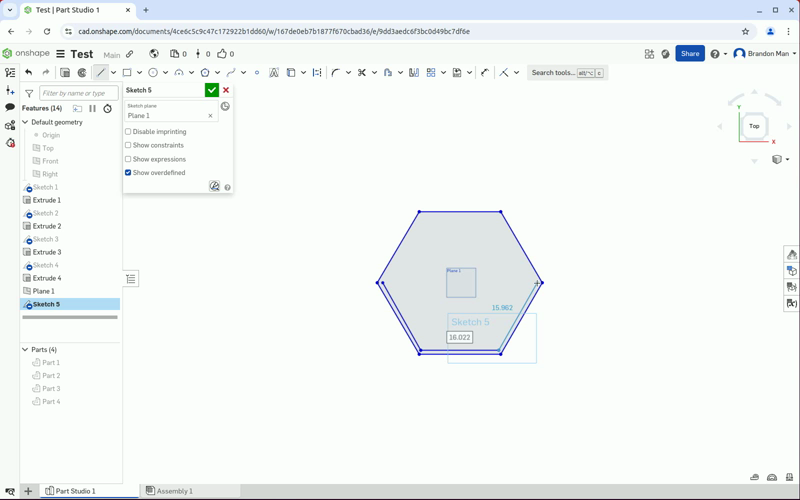
key_up(shift)
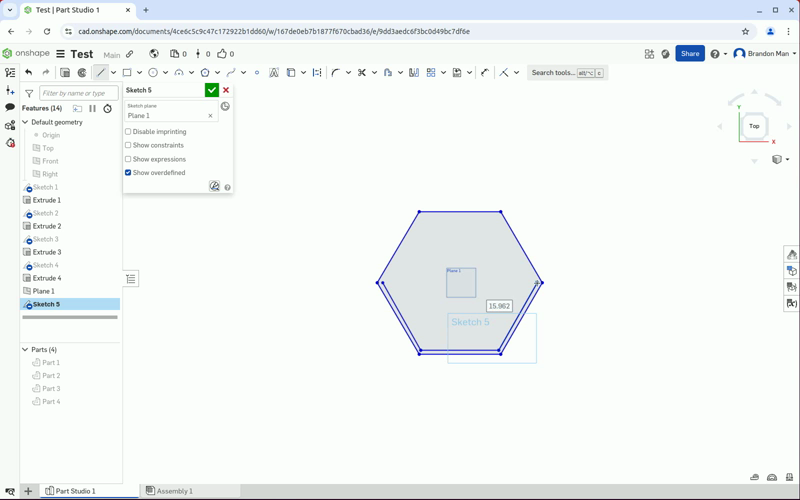
key_down(shift)
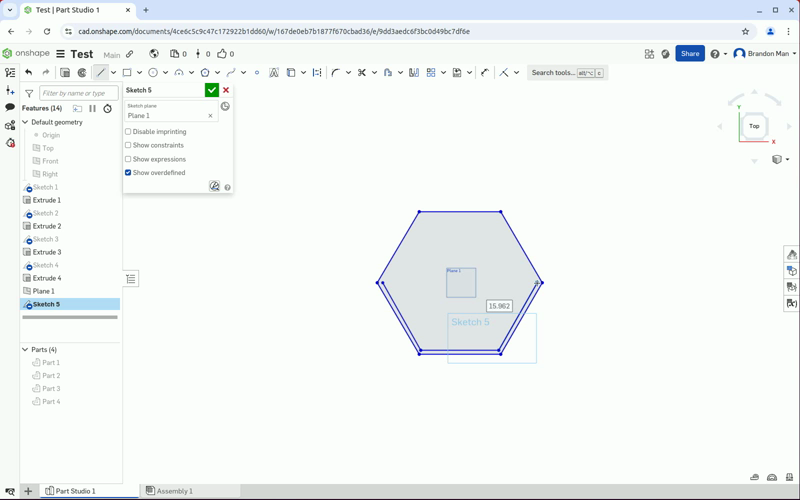
mouse_move(498, 215)
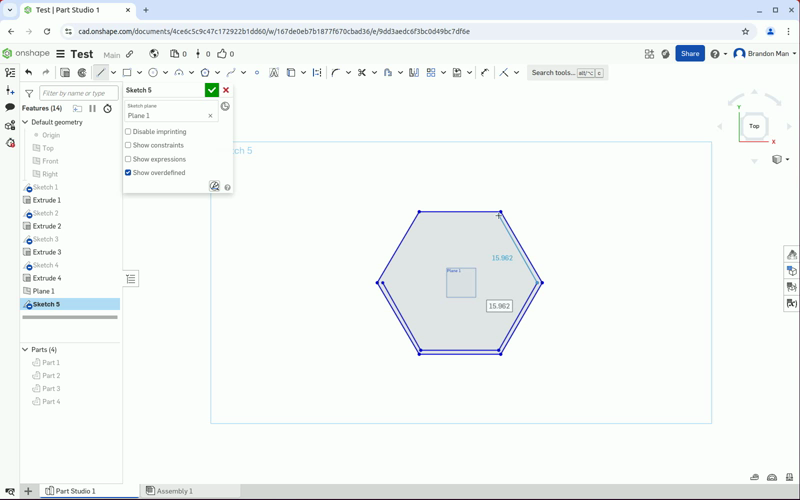
scroll(6)
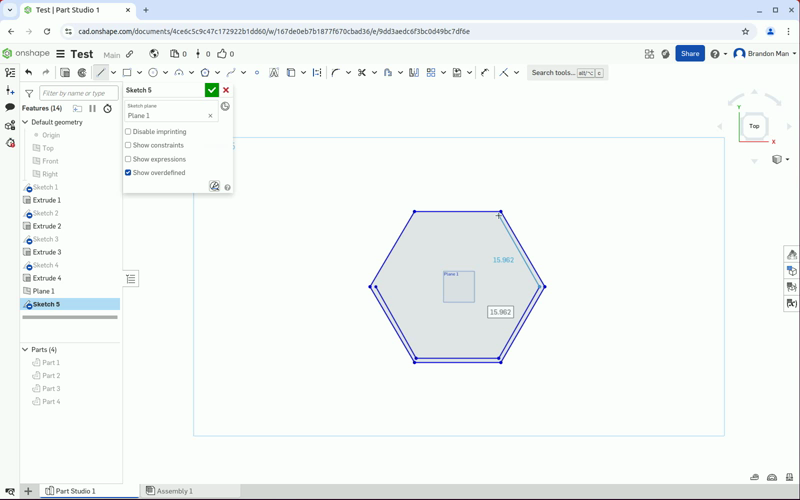
scroll(6)
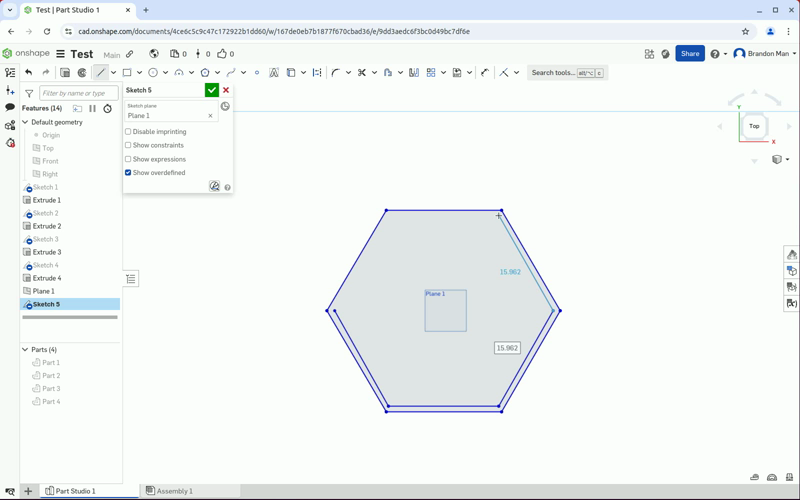
scroll(6)
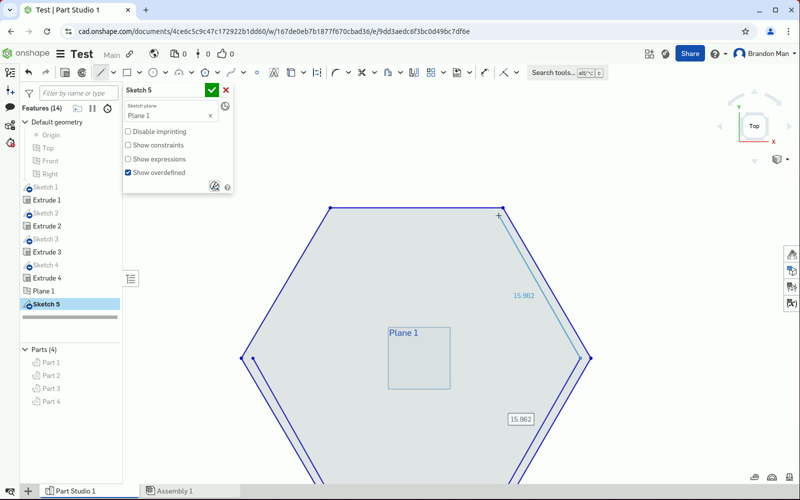
scroll(6)
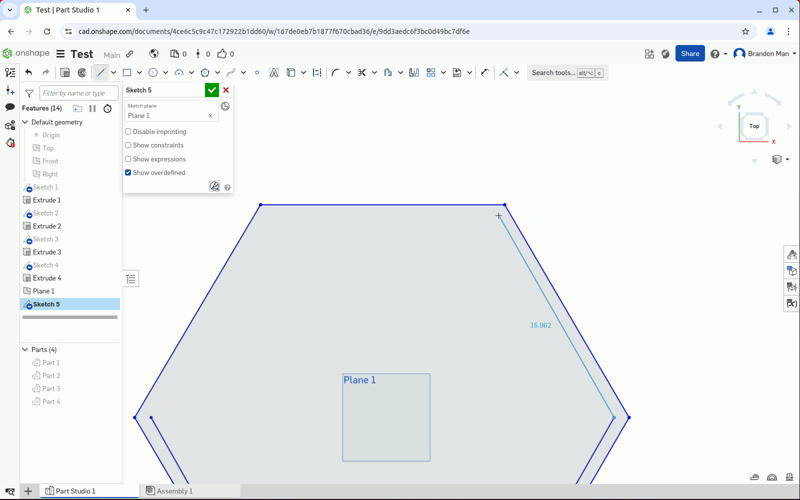
scroll(6)
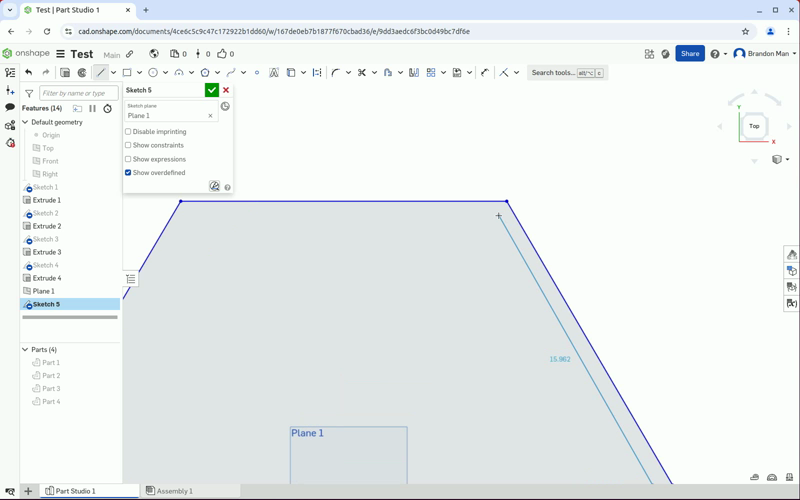
scroll(6)
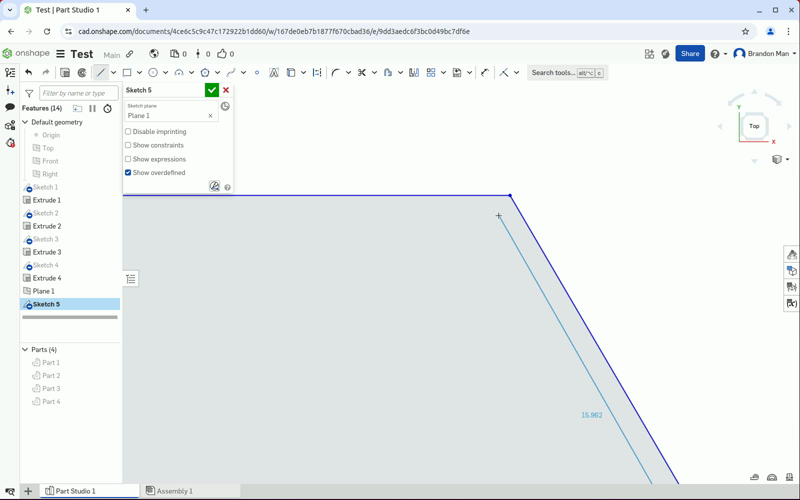
scroll(6)
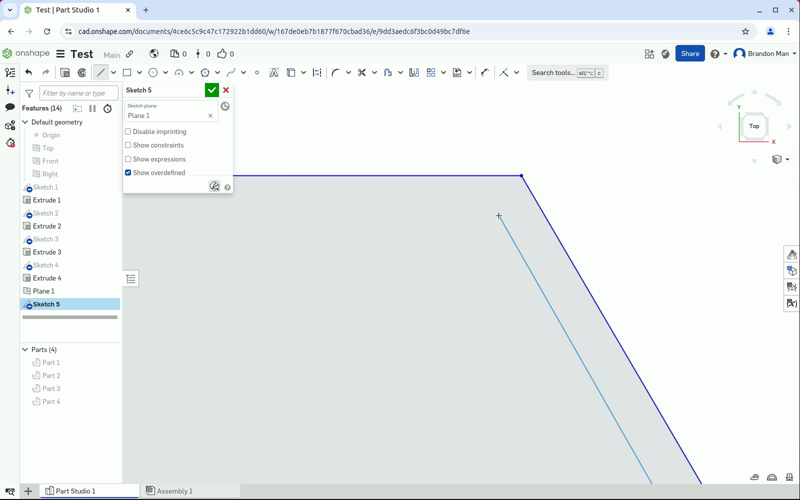
click(498, 215)
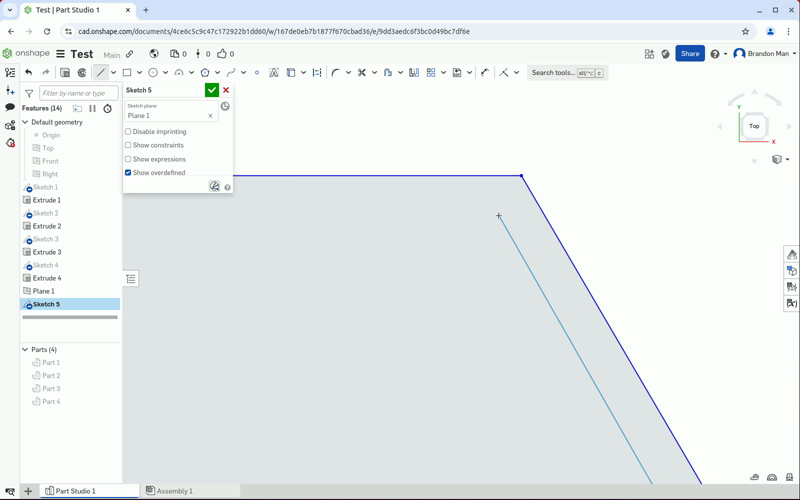
scroll(-6)
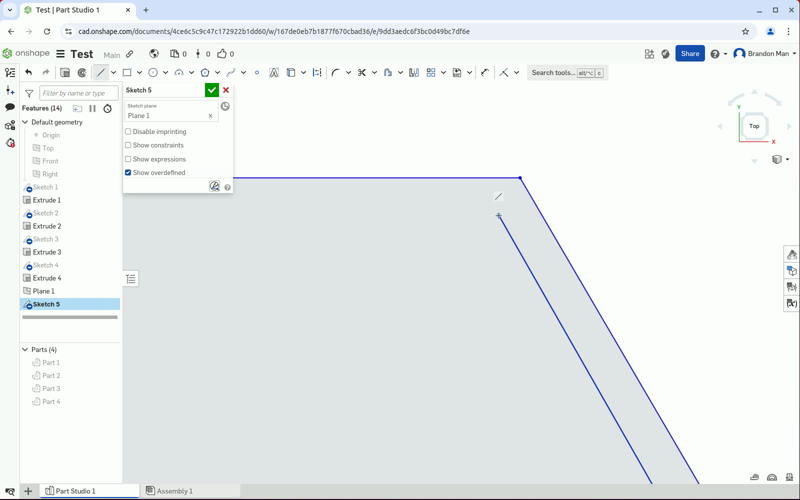
scroll(-6)
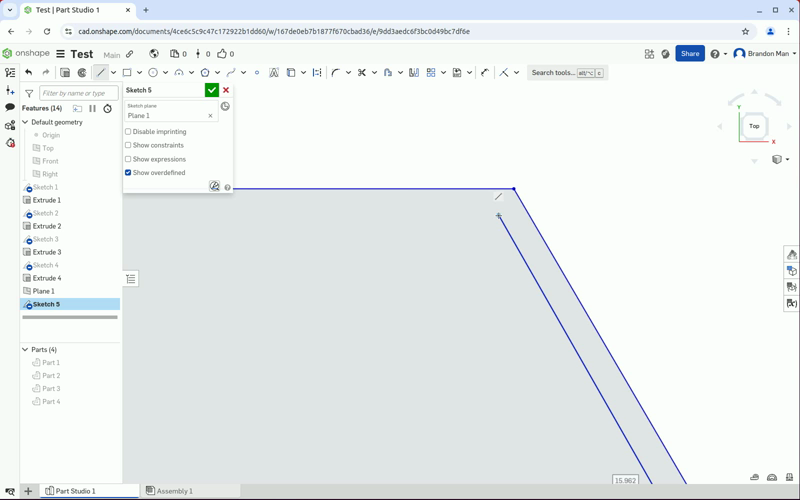
scroll(-6)
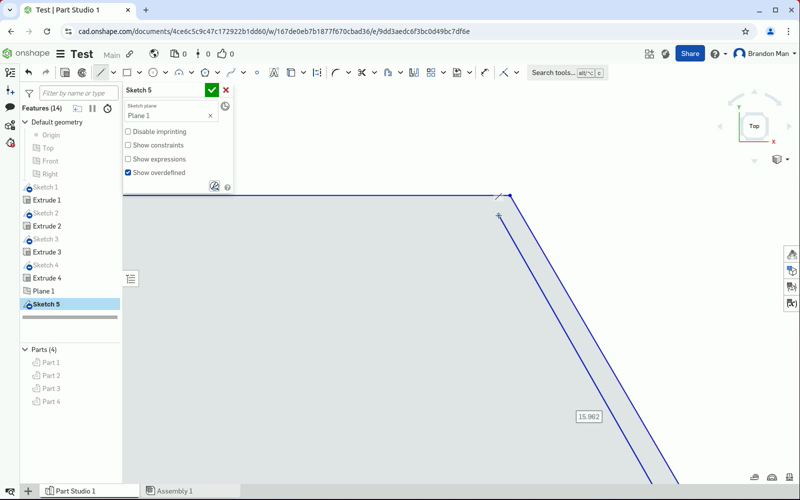
scroll(-6)
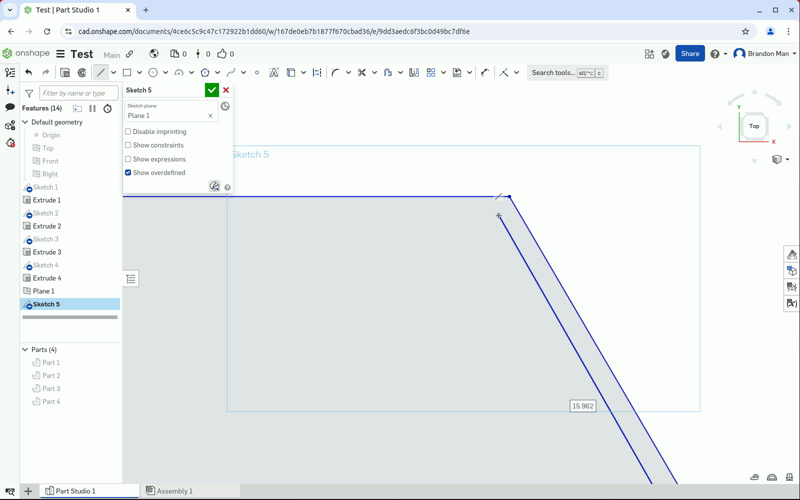
scroll(-6)
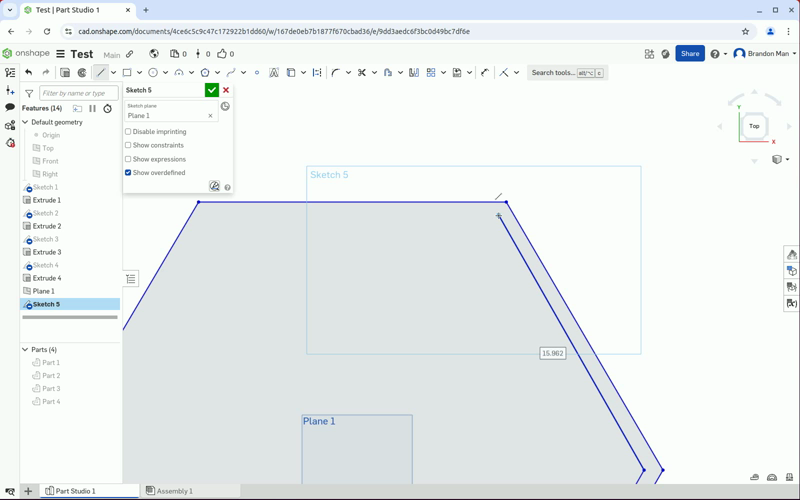
scroll(-6)
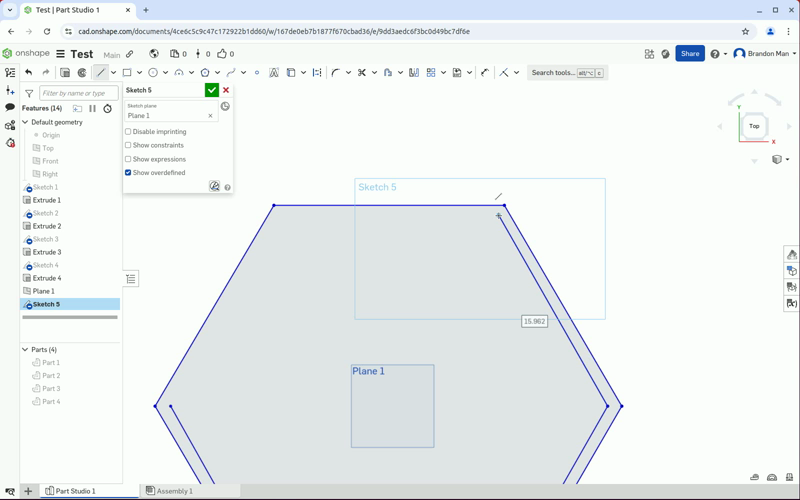
scroll(-6)
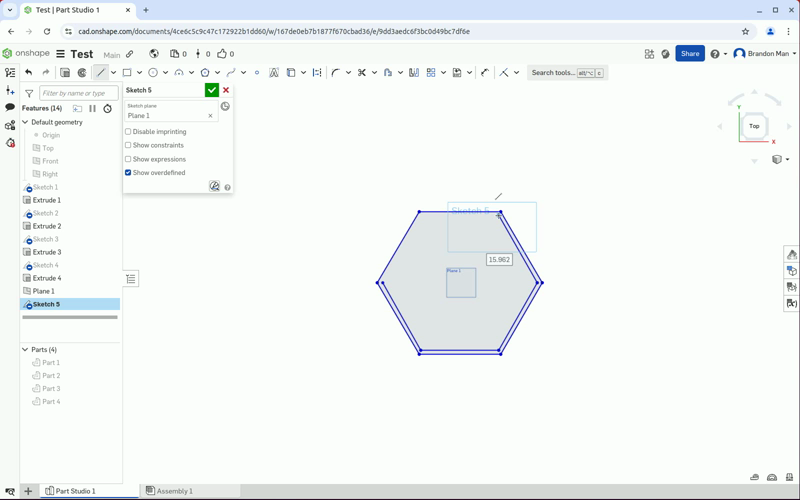
key_up(shift)
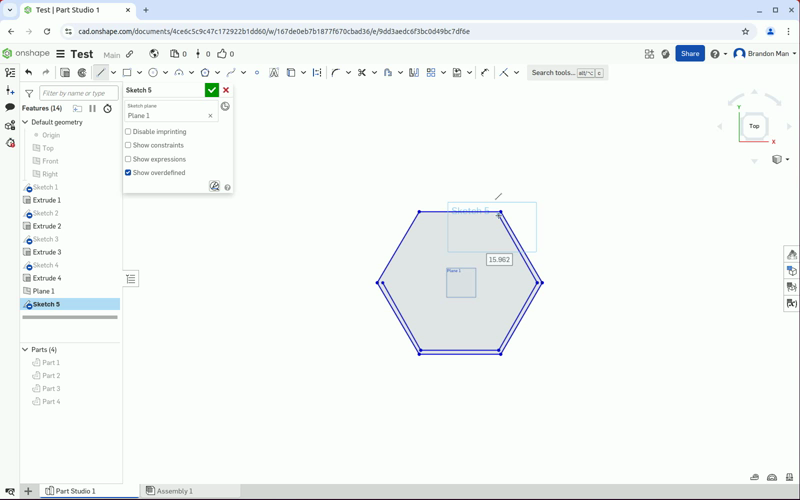
key_down(shift)
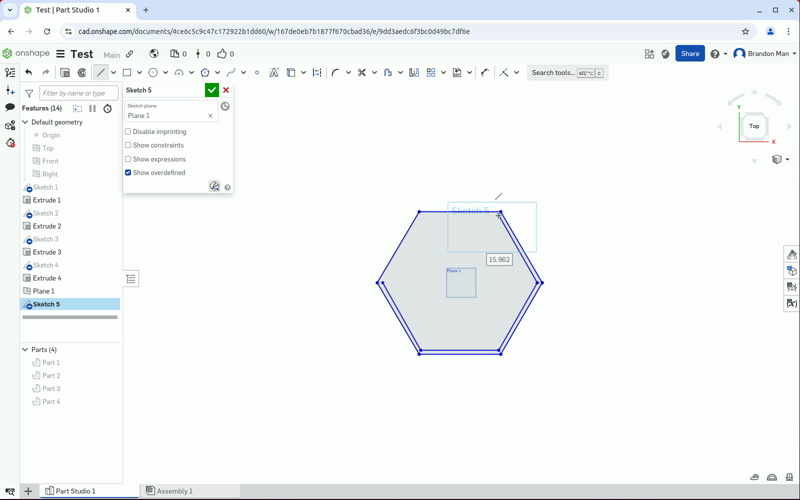
mouse_move(420, 215)
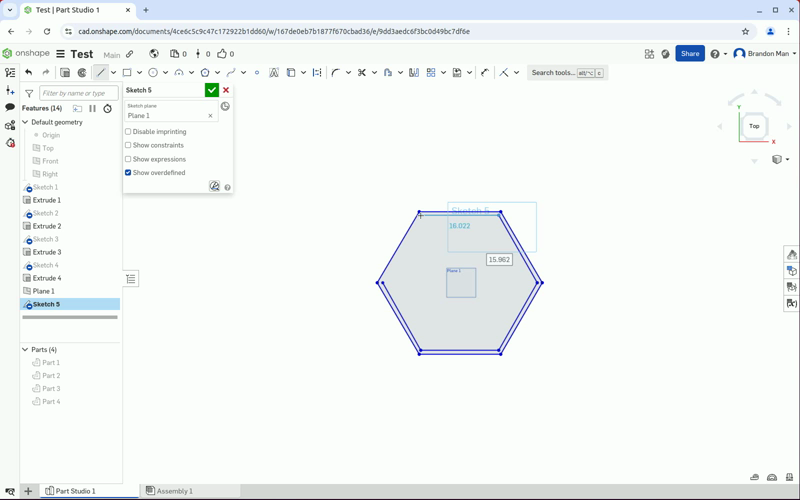
scroll(6)
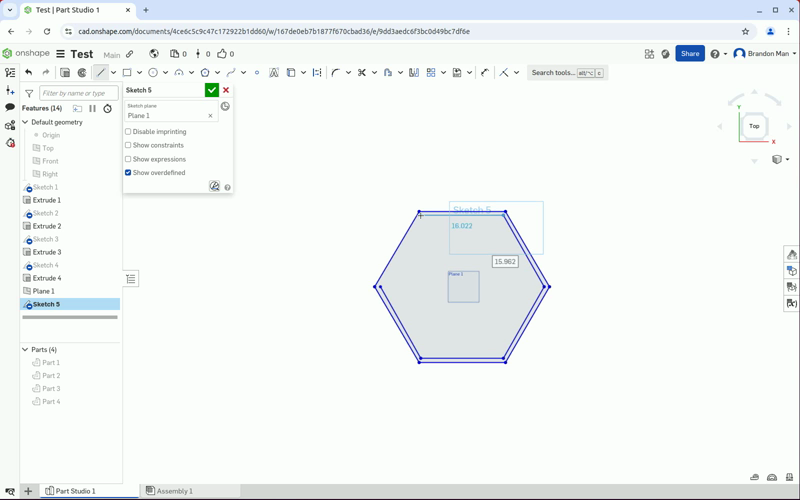
scroll(6)
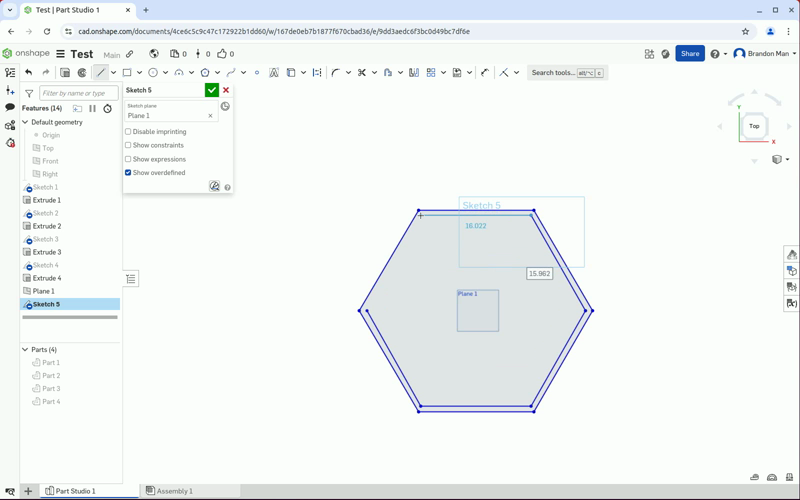
scroll(6)
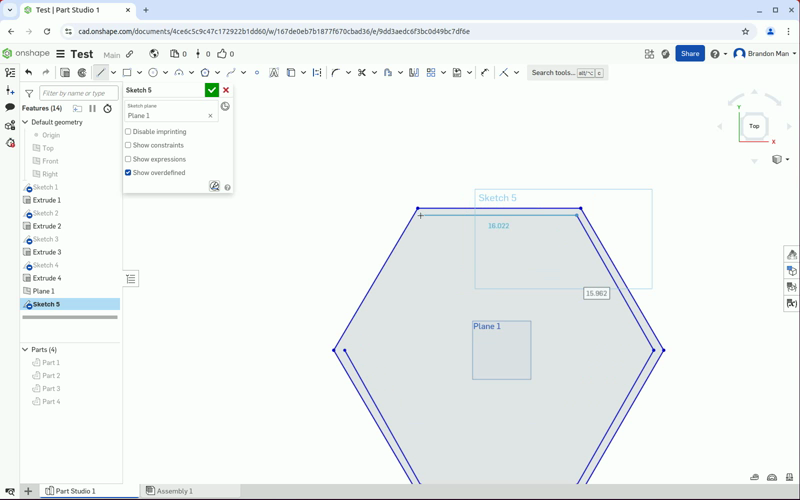
scroll(6)
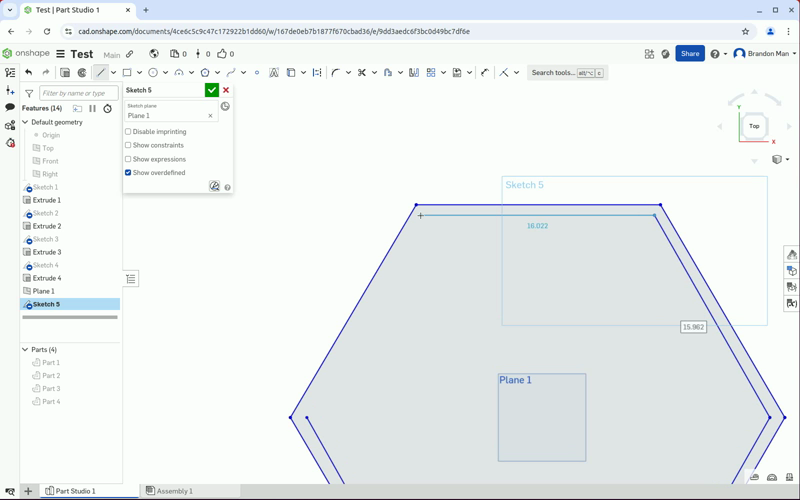
scroll(6)
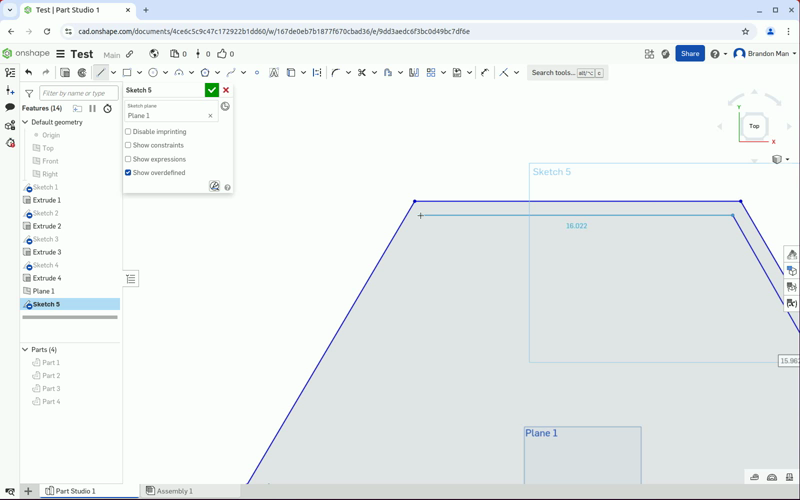
scroll(6)
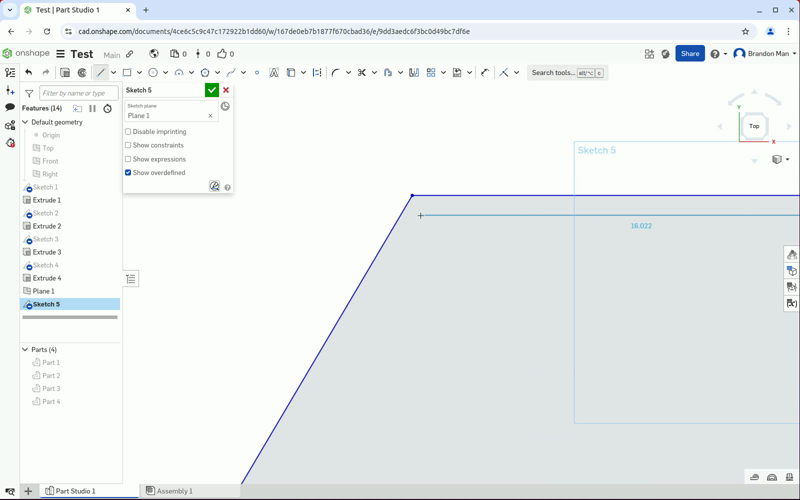
scroll(6)
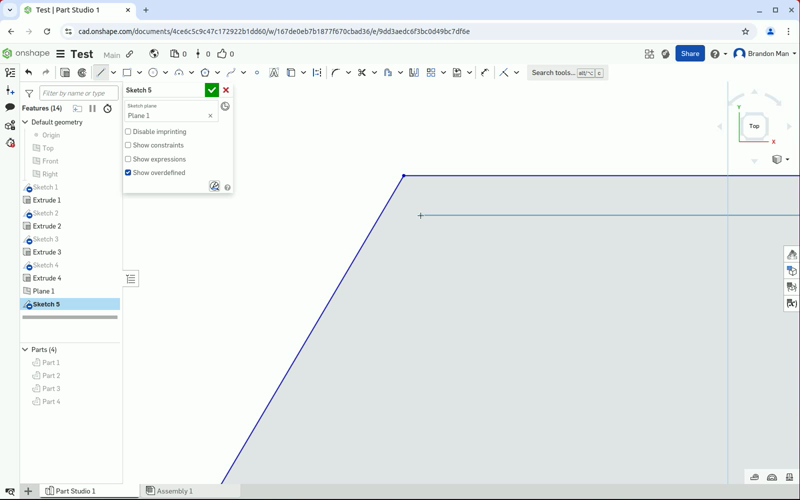
click(420, 215)
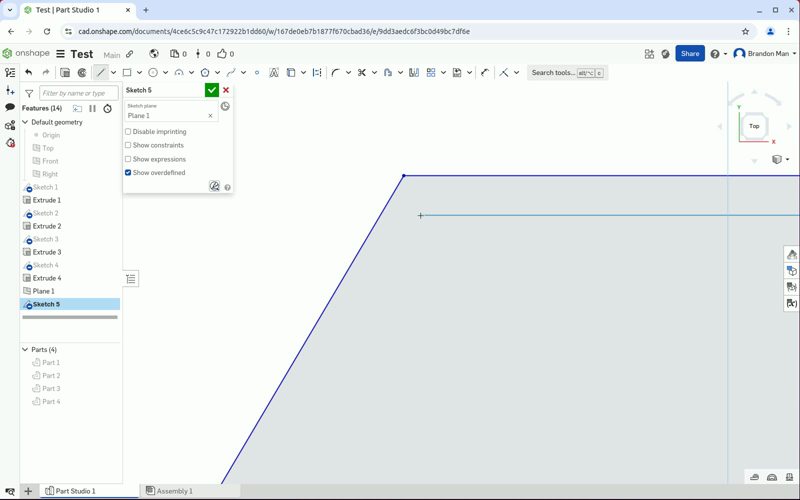
scroll(-6)
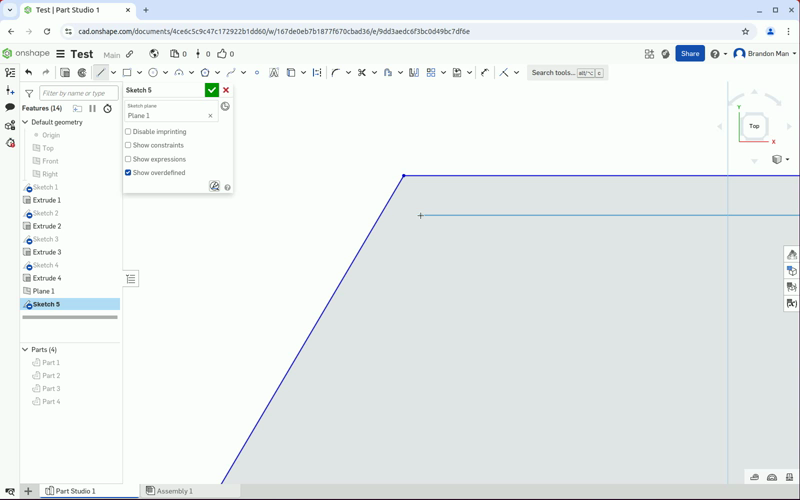
scroll(-6)
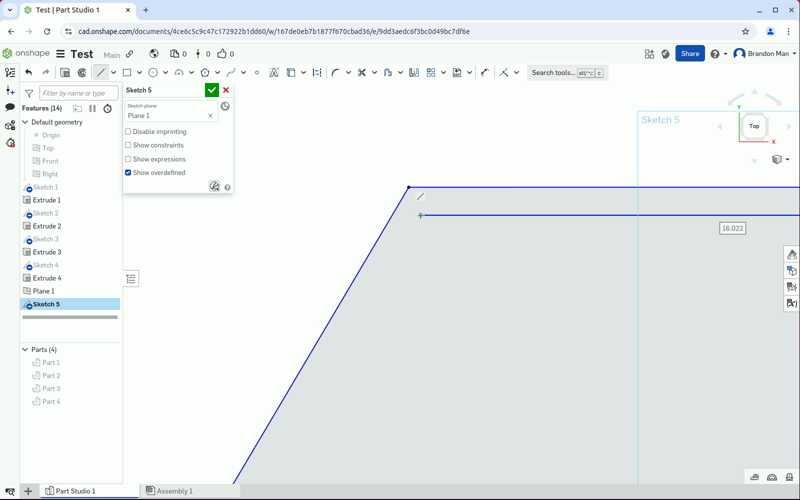
scroll(-6)
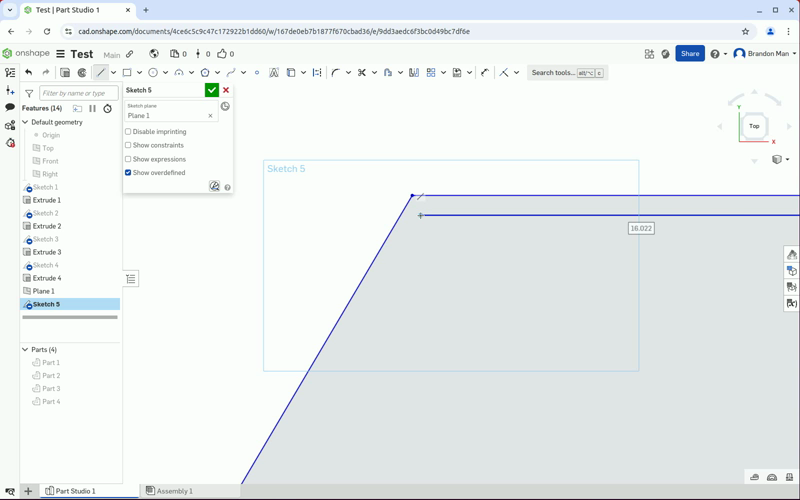
scroll(-6)
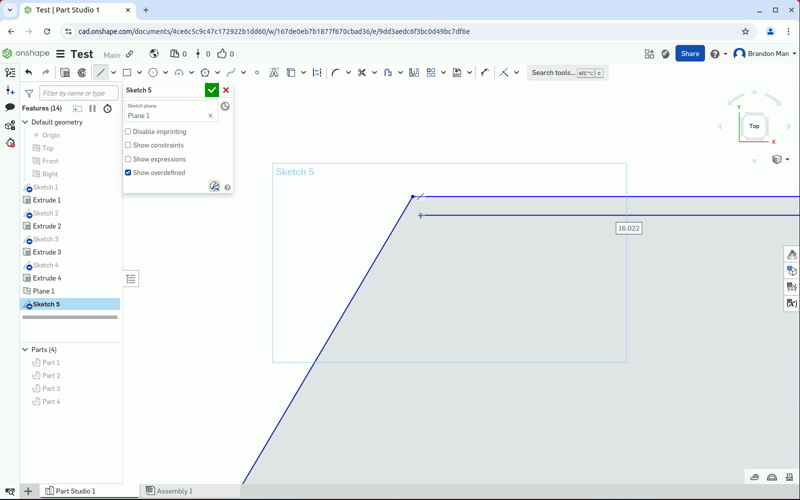
scroll(-6)
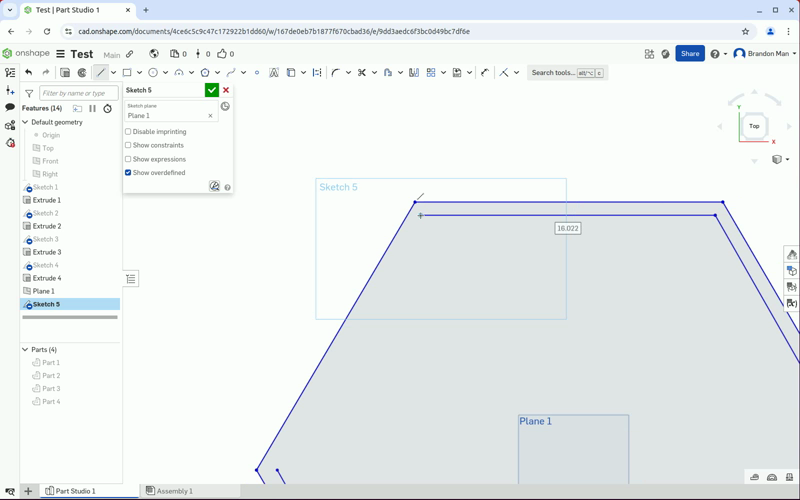
scroll(-6)
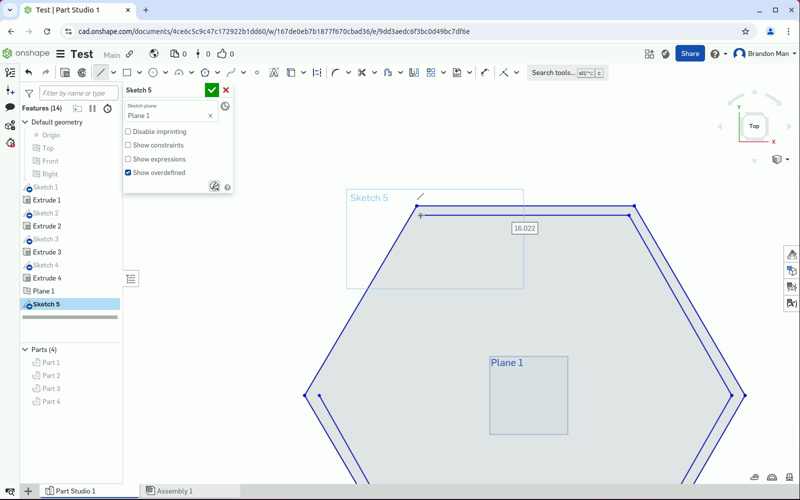
scroll(-6)
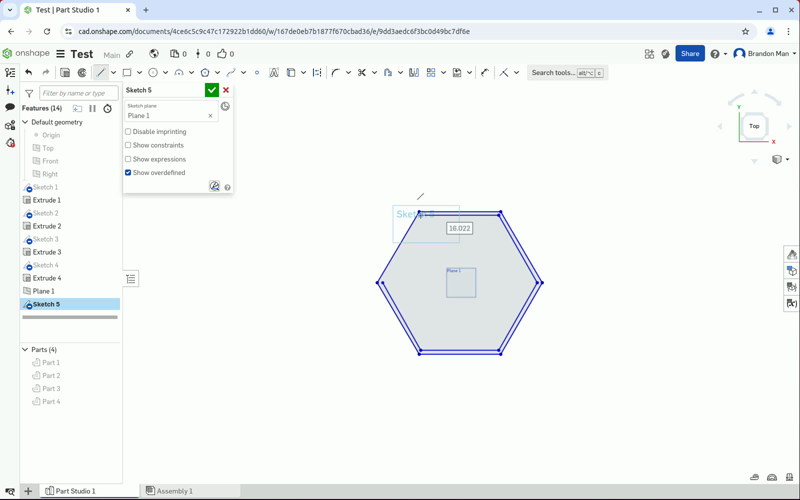
key_up(shift)
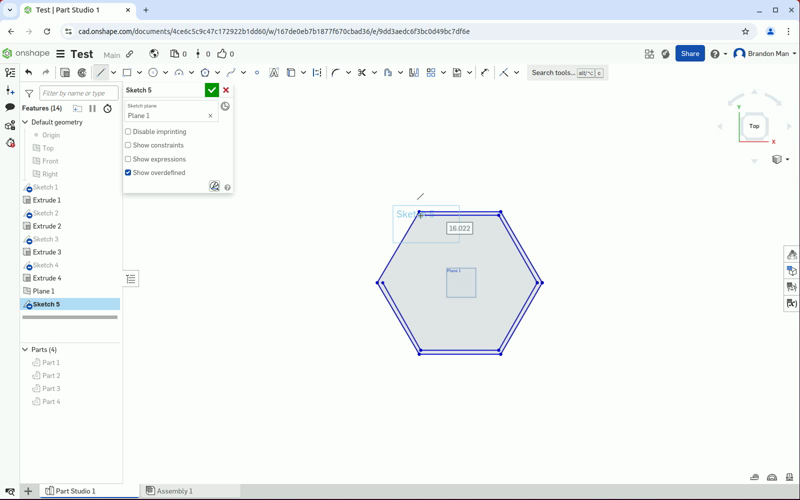
key_down(shift)
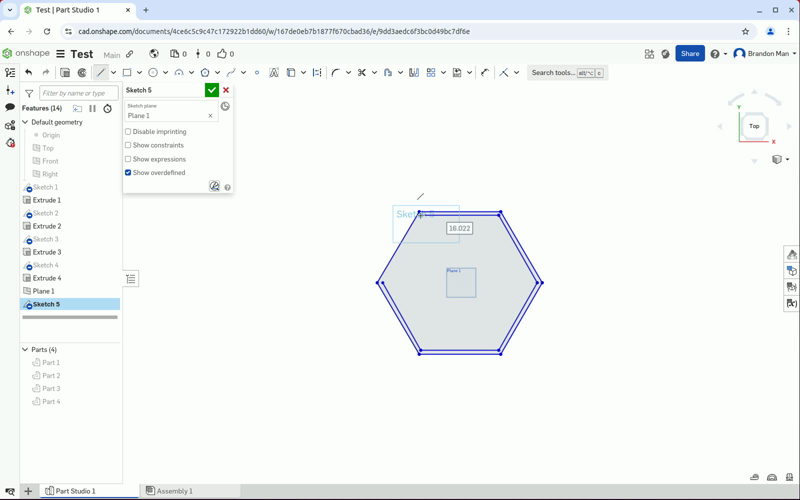
mouse_move(382, 282)
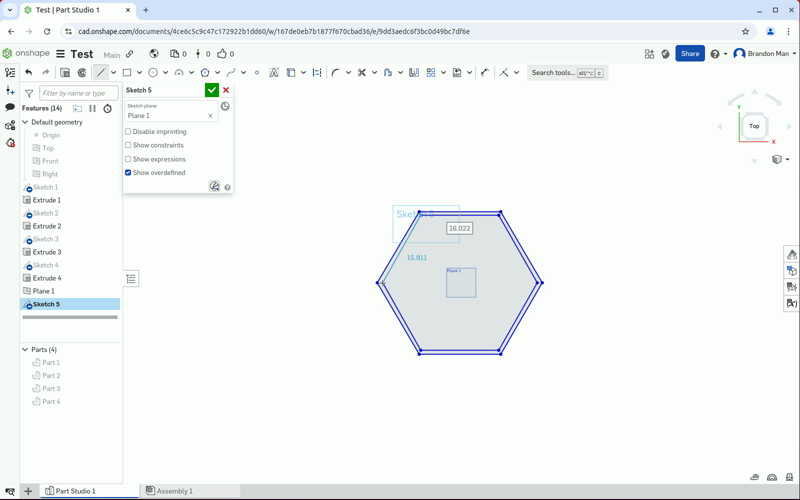
key_up(shift)
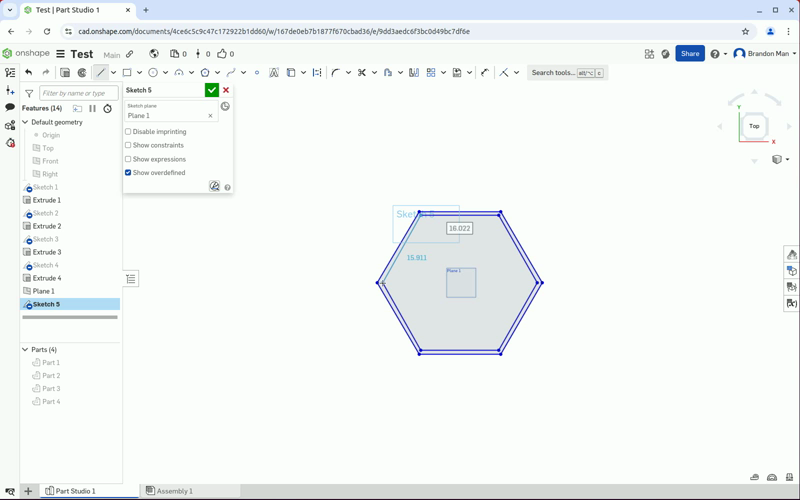
click(382, 282)
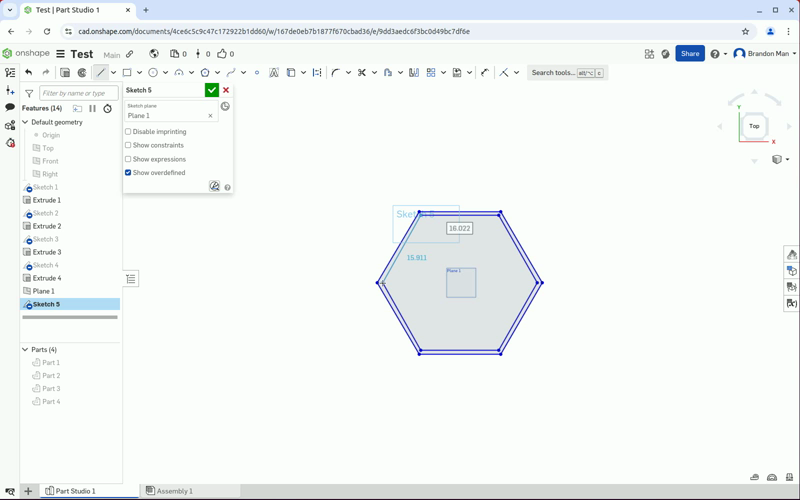
key(esc)
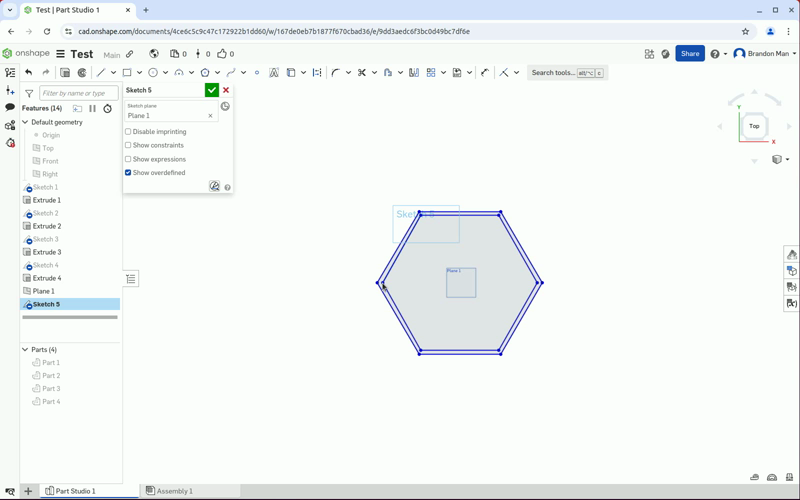
mouse_move(520, 249)
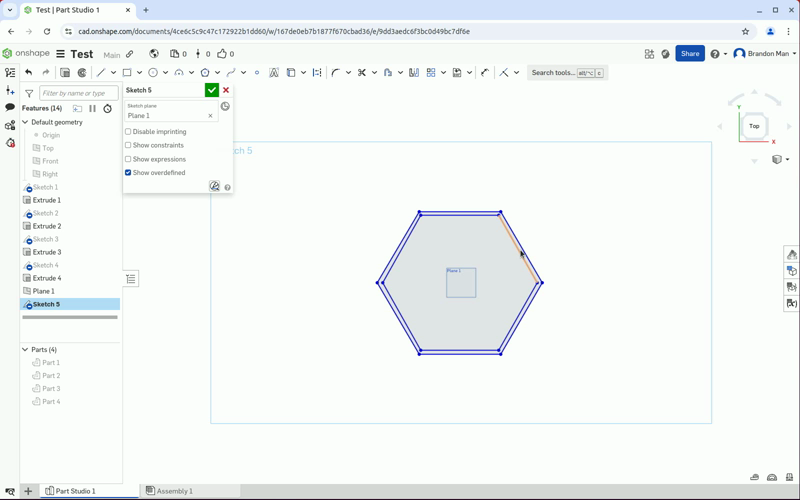
click(520, 249)
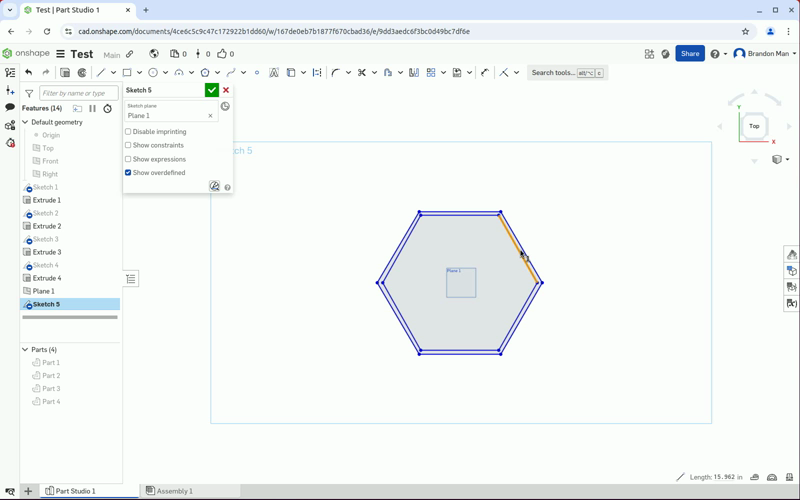
mouse_move(73, 352)
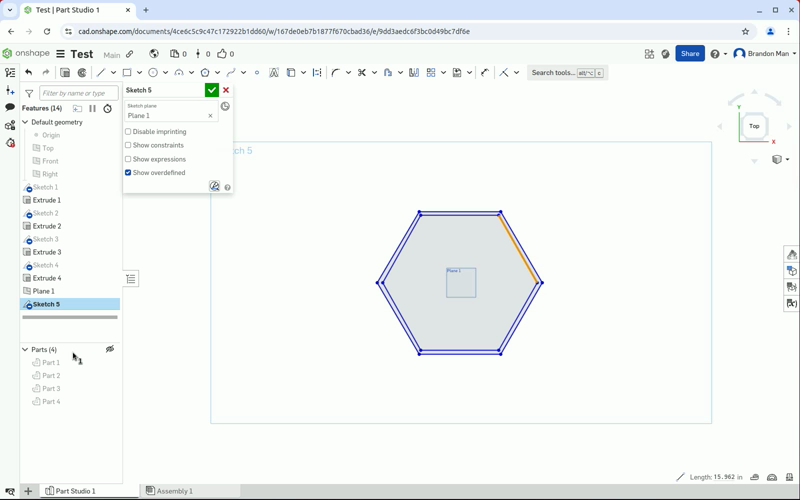
key(shift+y)
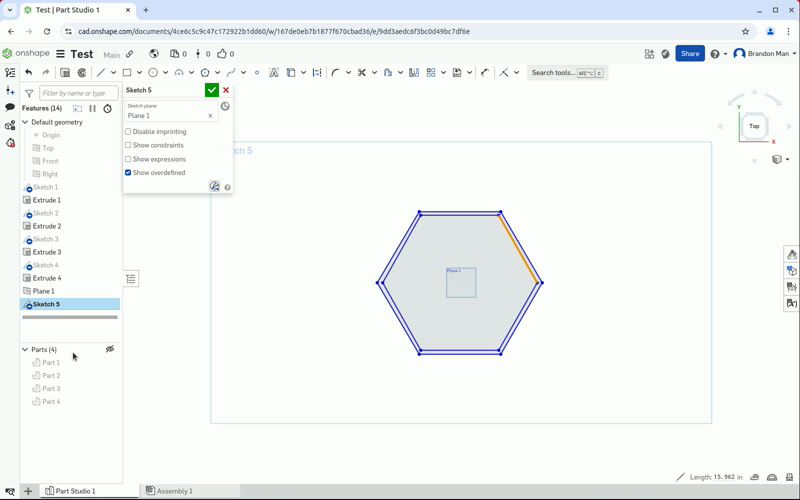
key(shift+e)
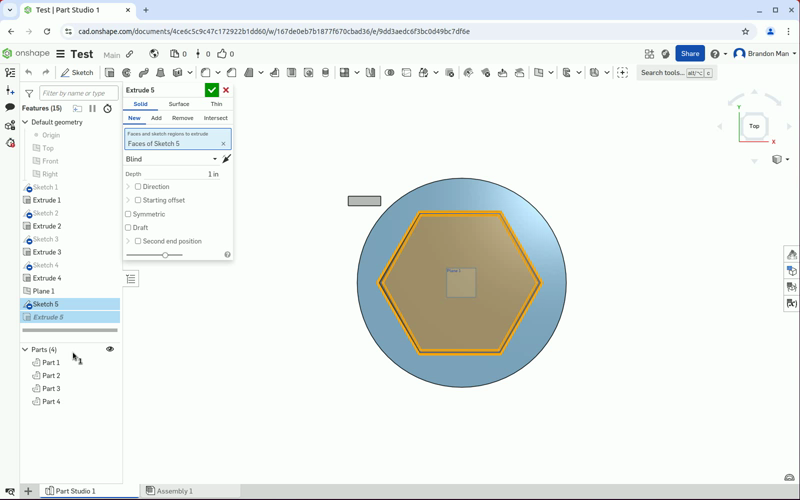
mouse_move(143, 106)
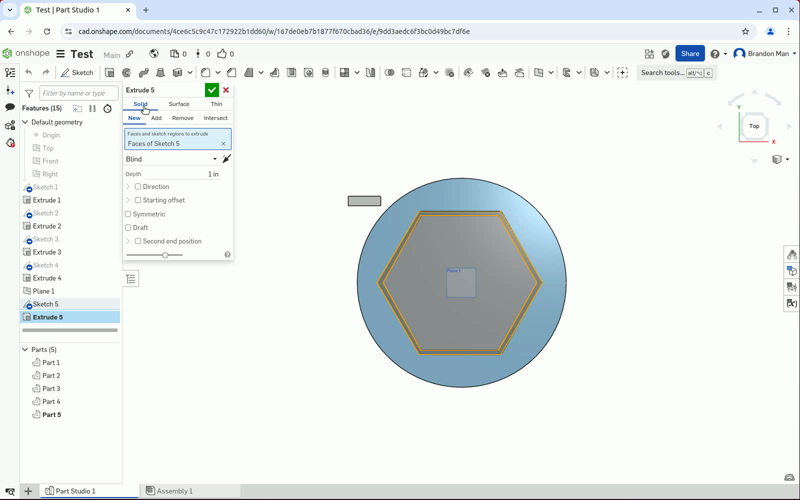
click(143, 106)
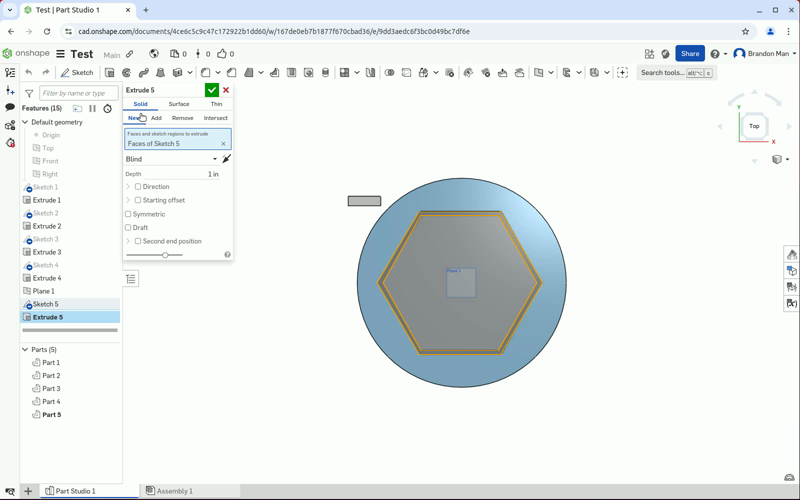
mouse_move(137, 120)
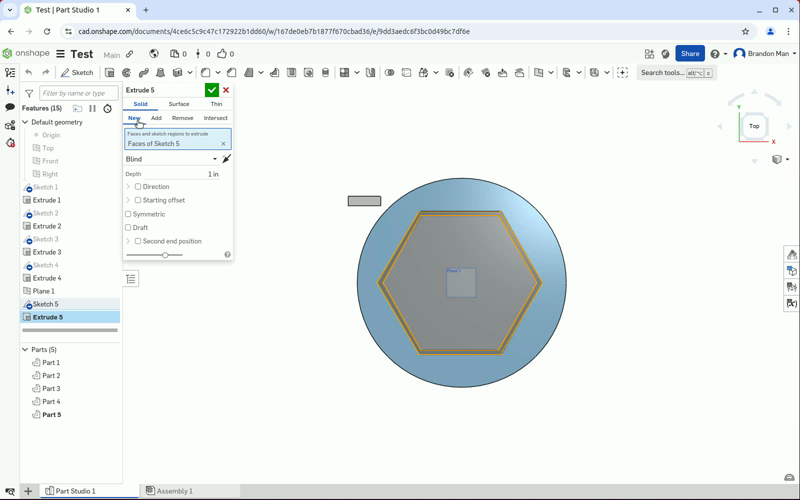
click(137, 120)
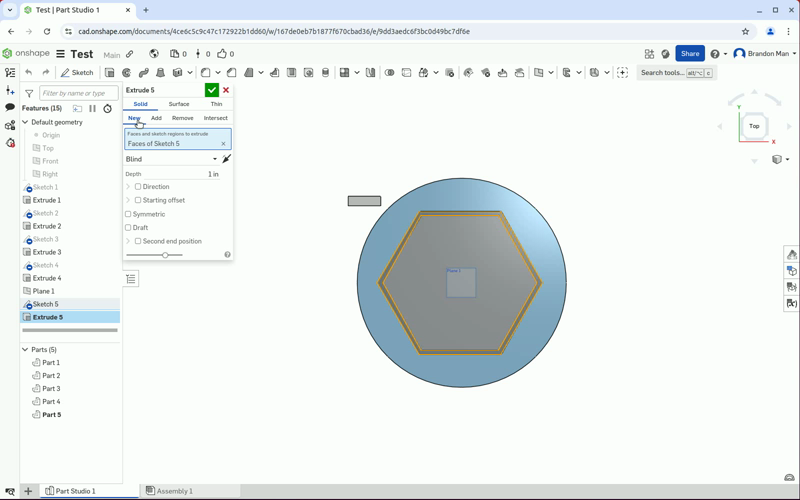
key(tab, 4)
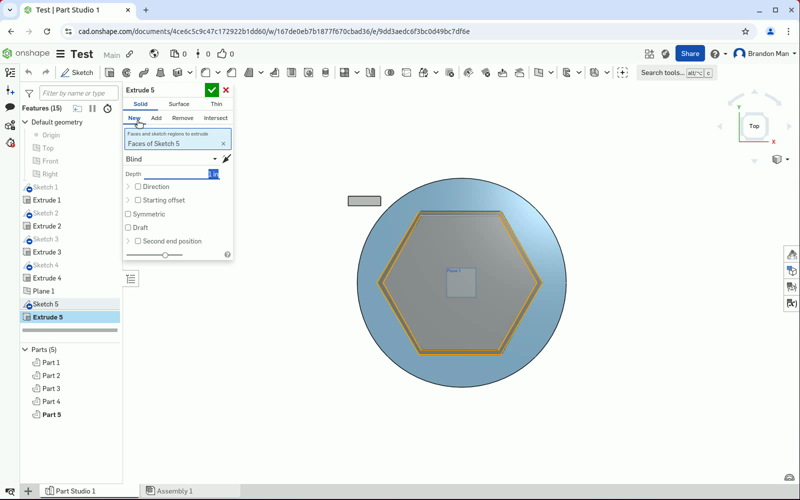
text(0.241)
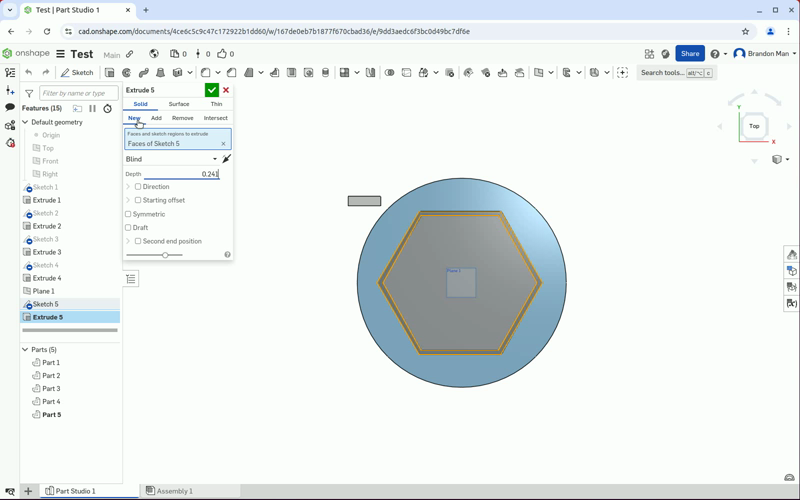
key(enter)
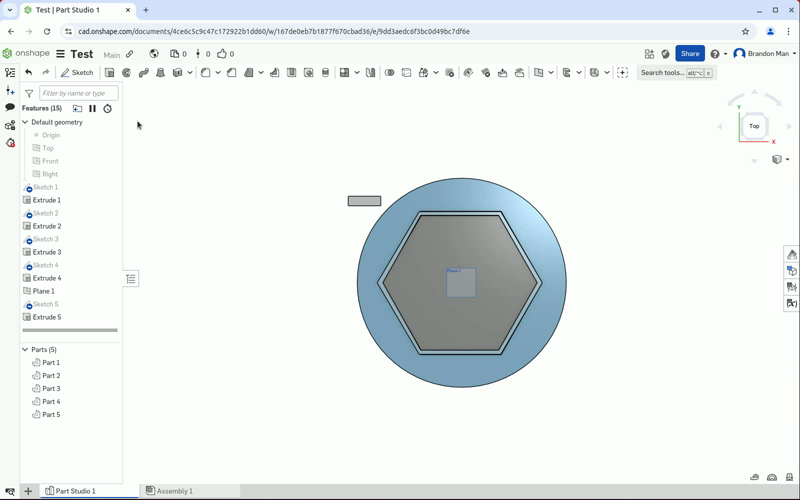
key(shift+h)
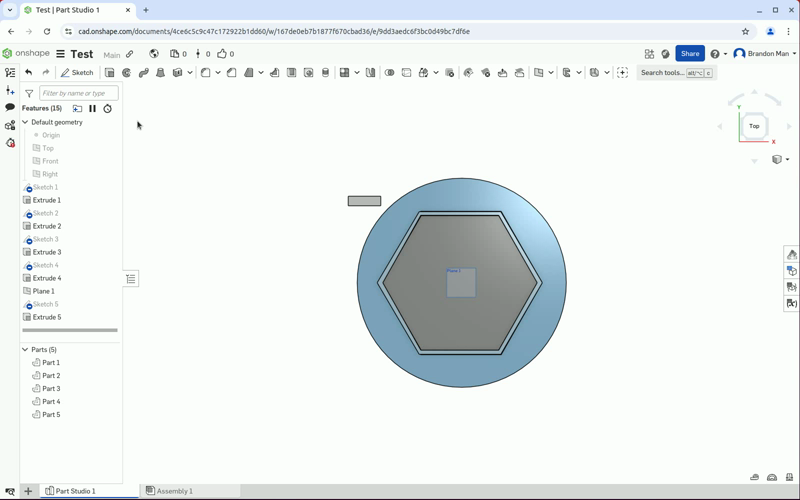
key(shift+h)
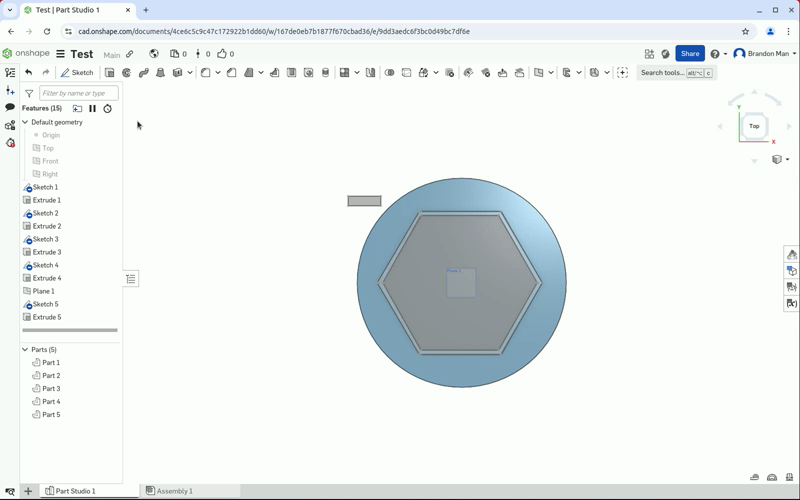
key(shift+7)
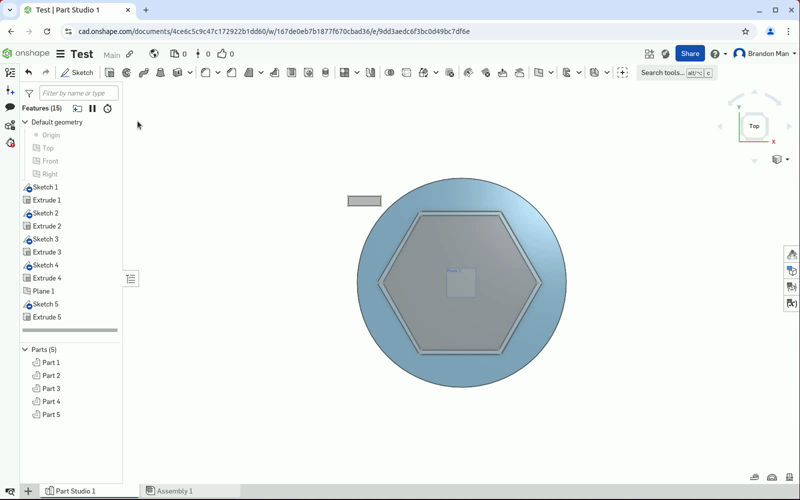
key(up, 3)
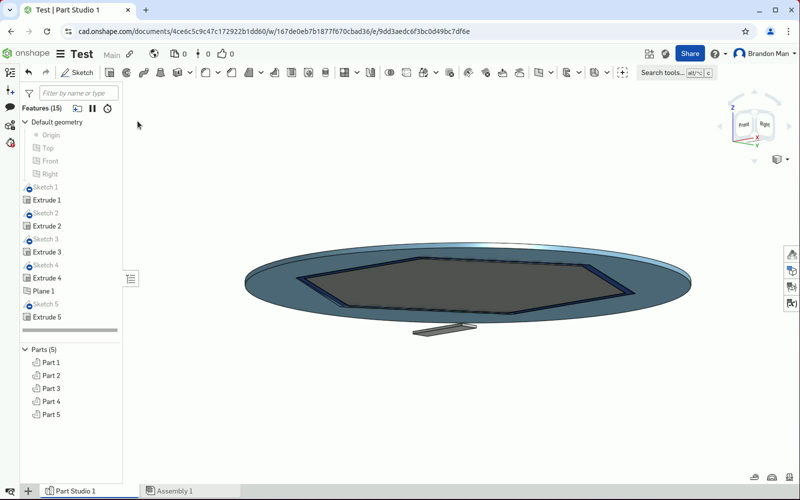
key(left, 3)
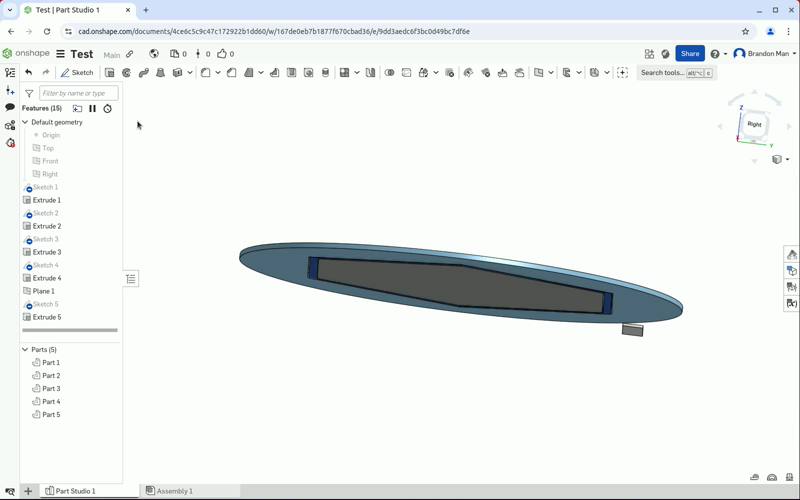
key(right, 3)
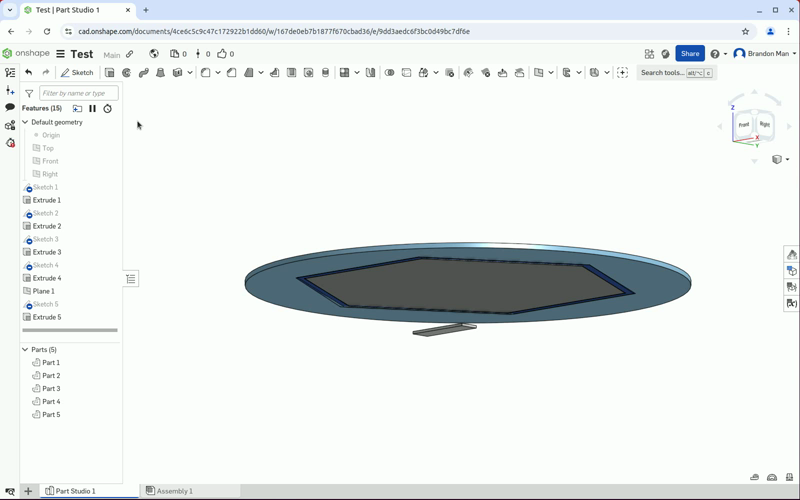
key(down, 3)
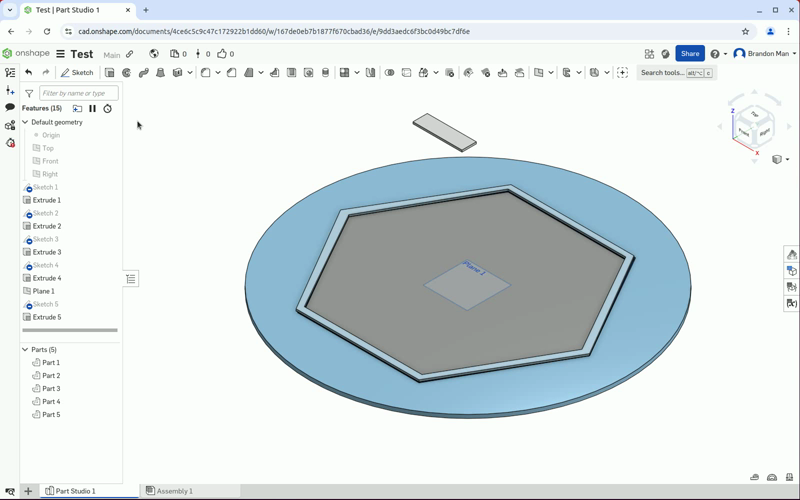
mouse_move(73, 189)
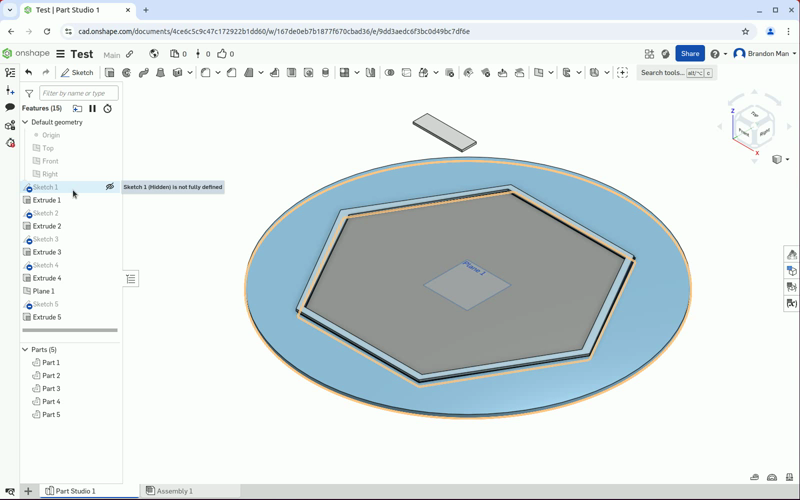
click(73, 189)